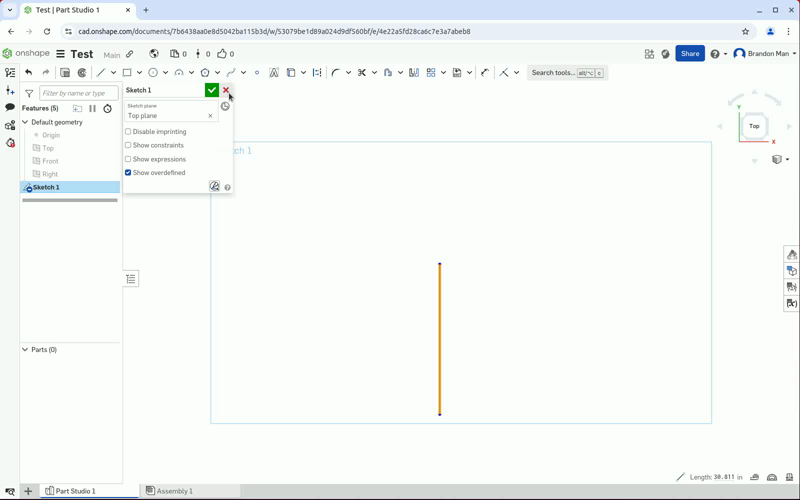
key(shift+h)
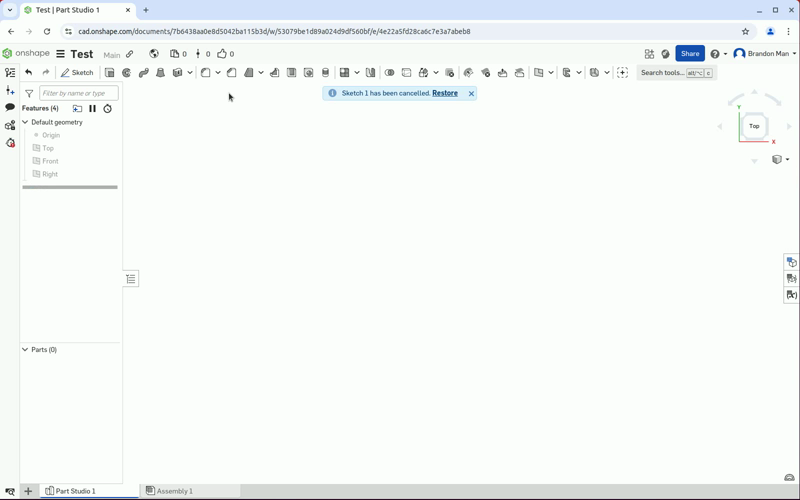
mouse_move(73, 352)
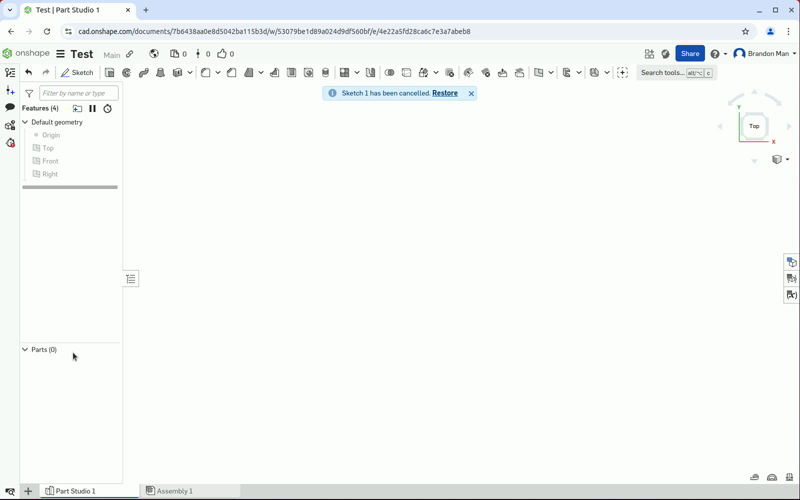
key(y)
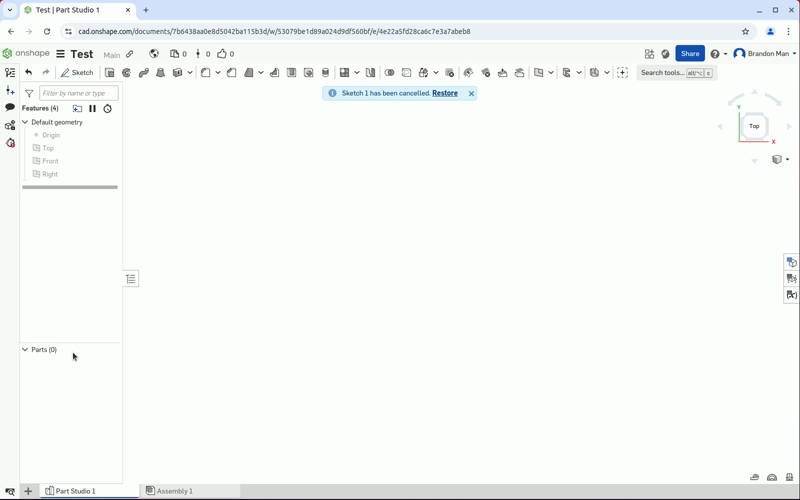
key(shift+p)
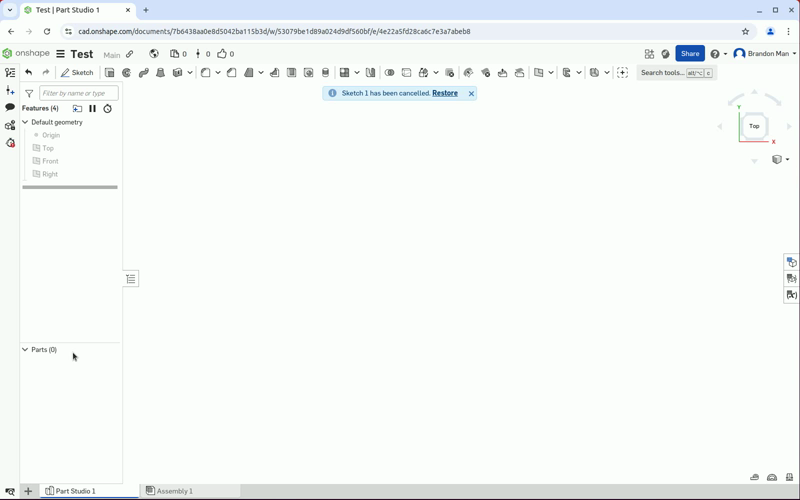
key(space)
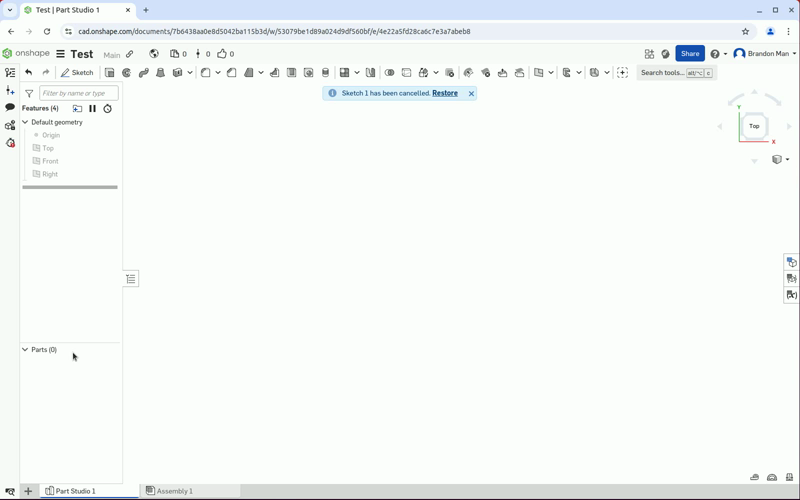
key_down(shift)
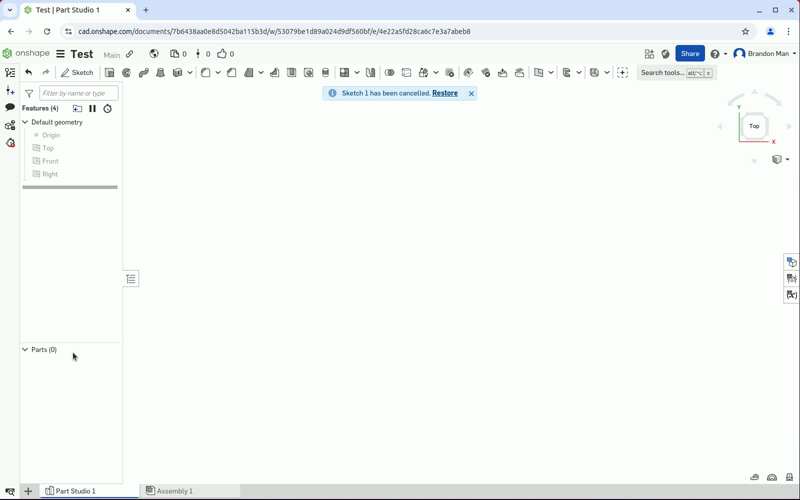
key(up)
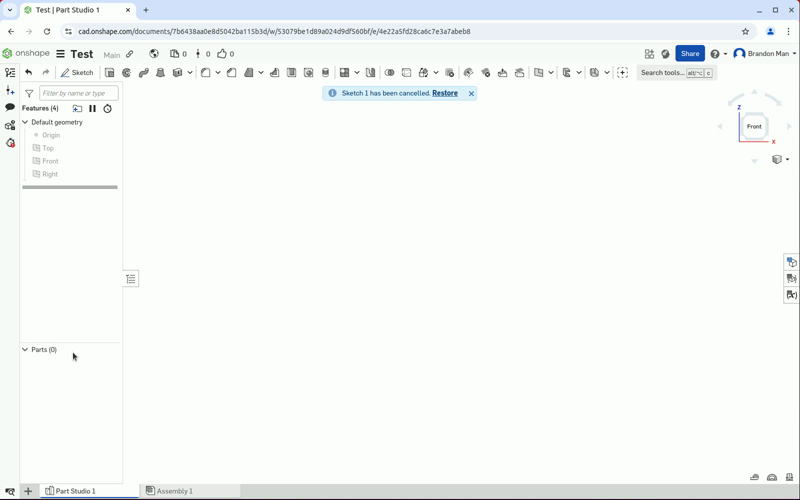
key_up(shift)
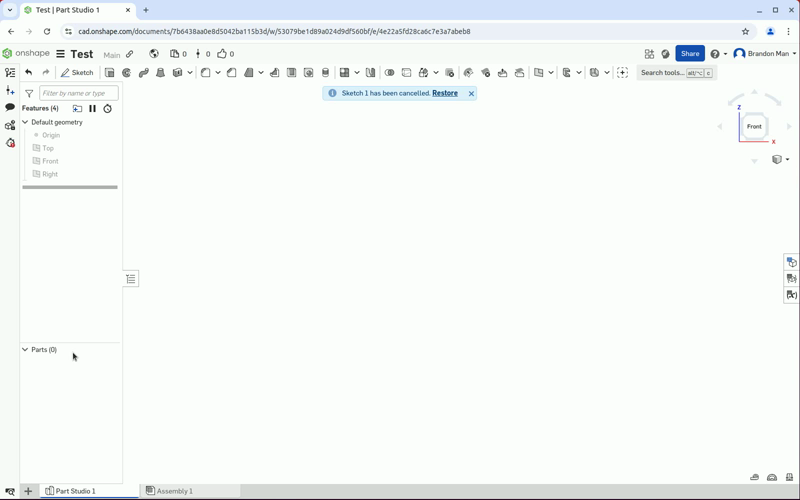
key(space)
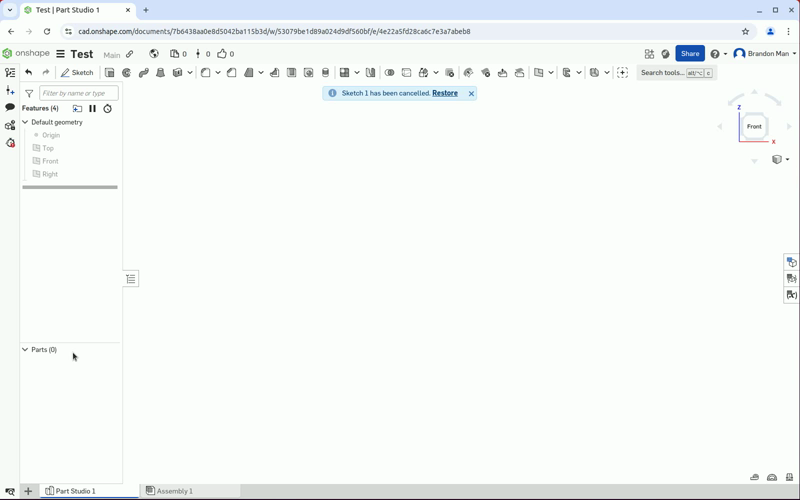
key_down(shift)
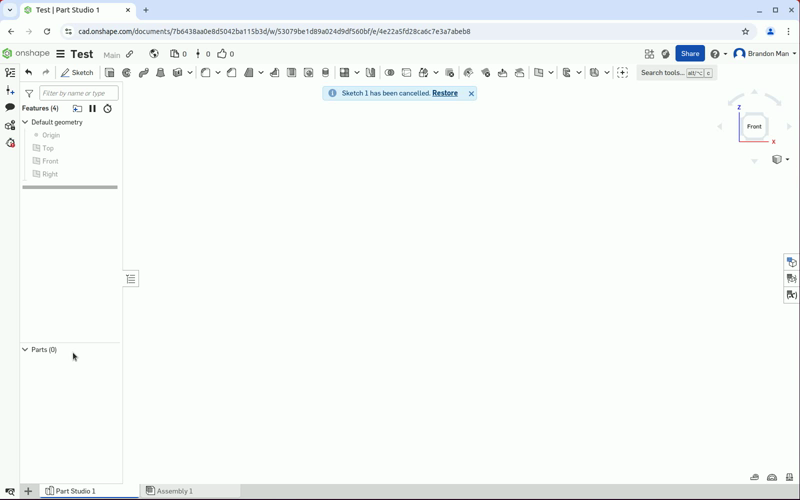
key(left)
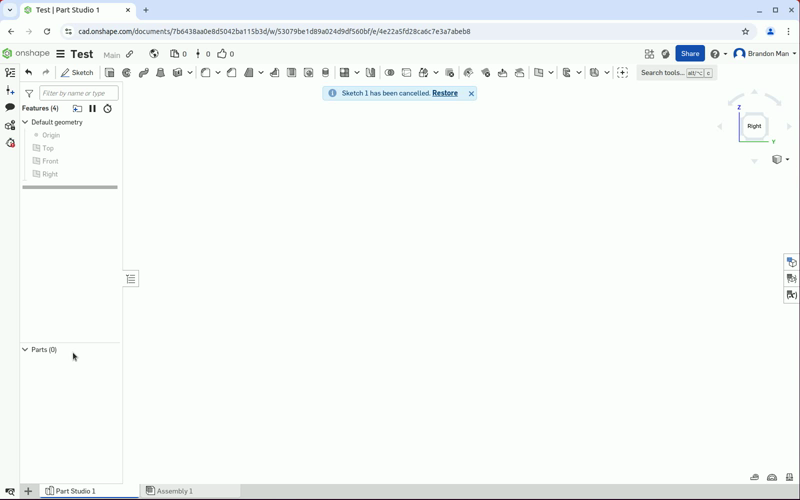
key_up(shift)
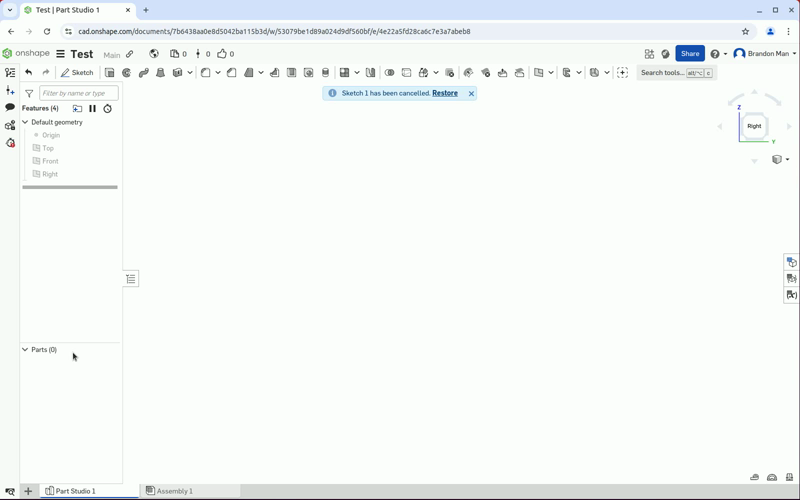
mouse_move(73, 352)
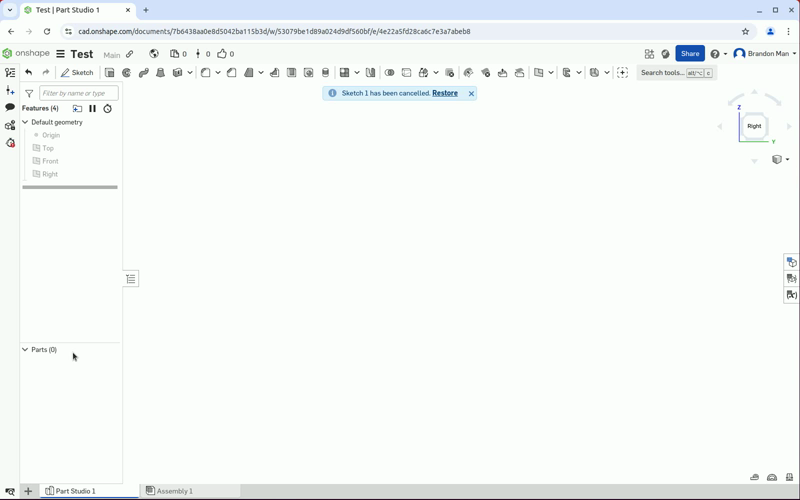
key(shift+y)
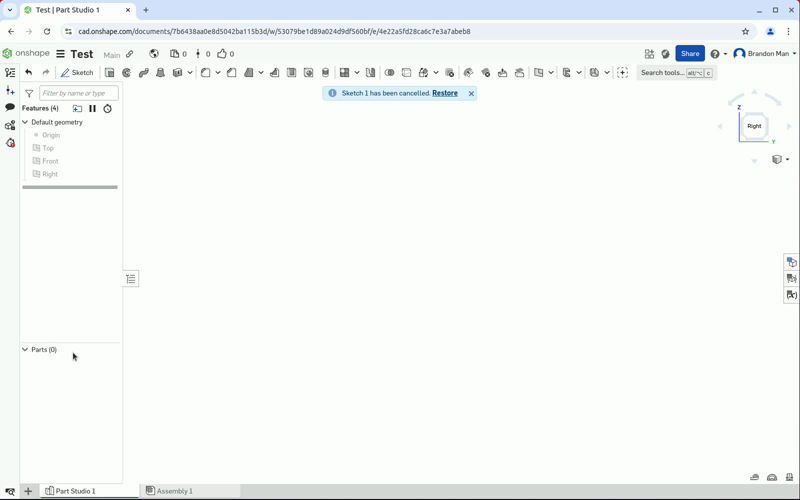
key(shift+s)
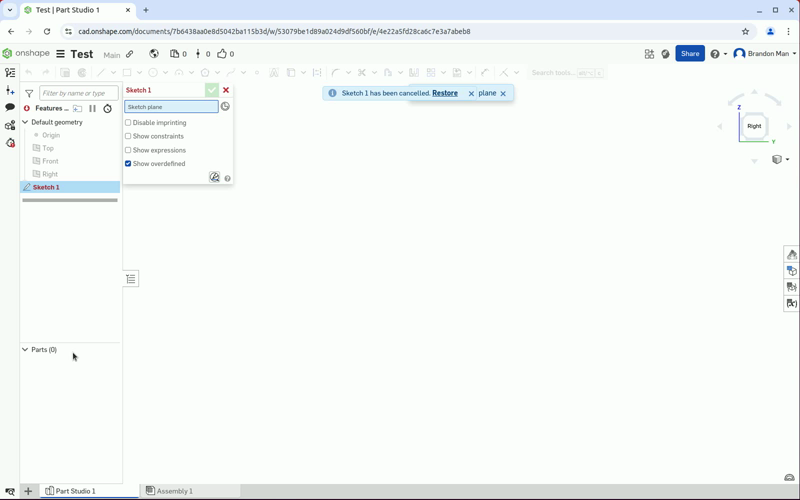
mouse_move(73, 176)
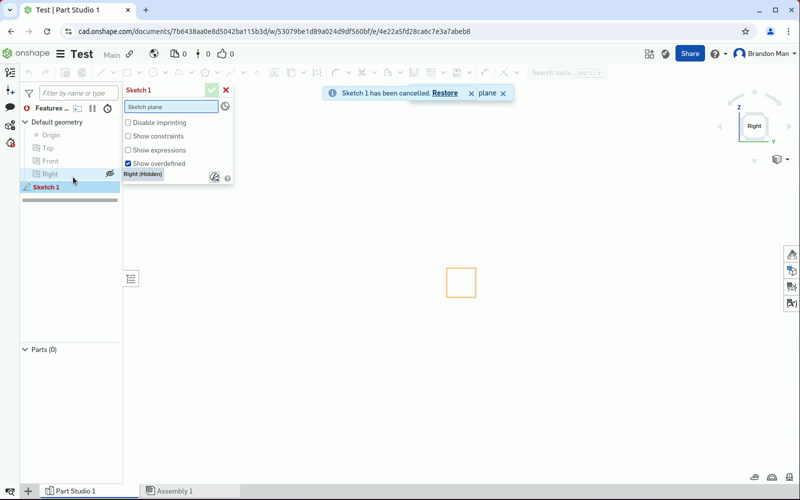
click(73, 176)
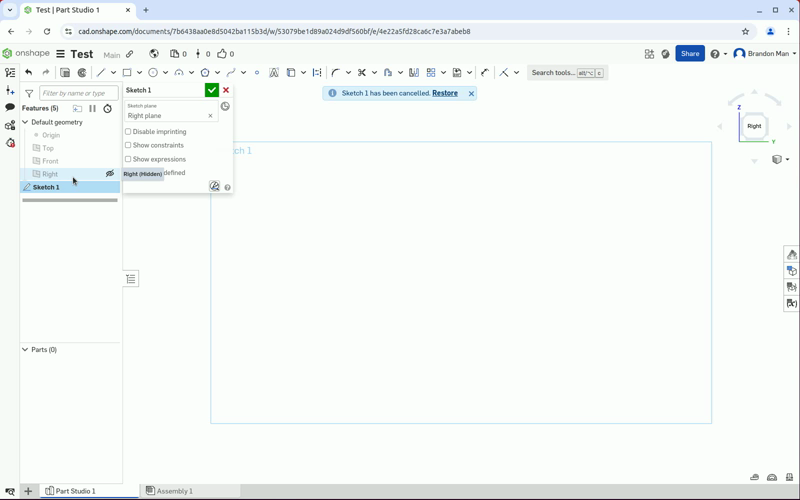
mouse_move(73, 352)
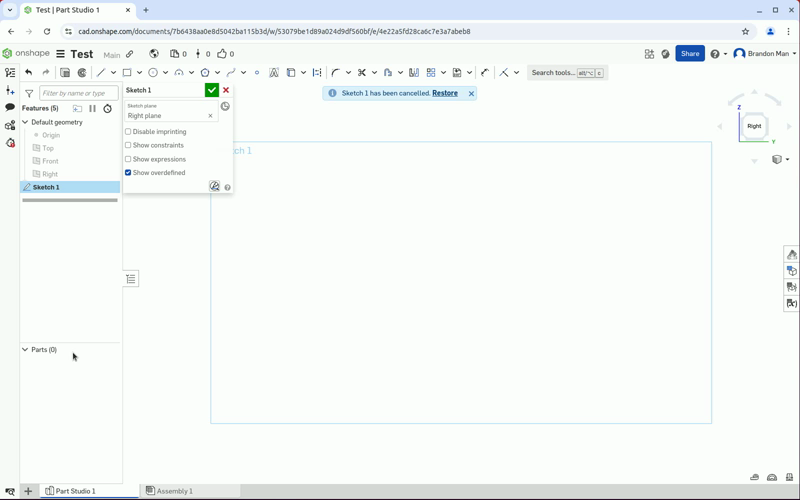
key(y)
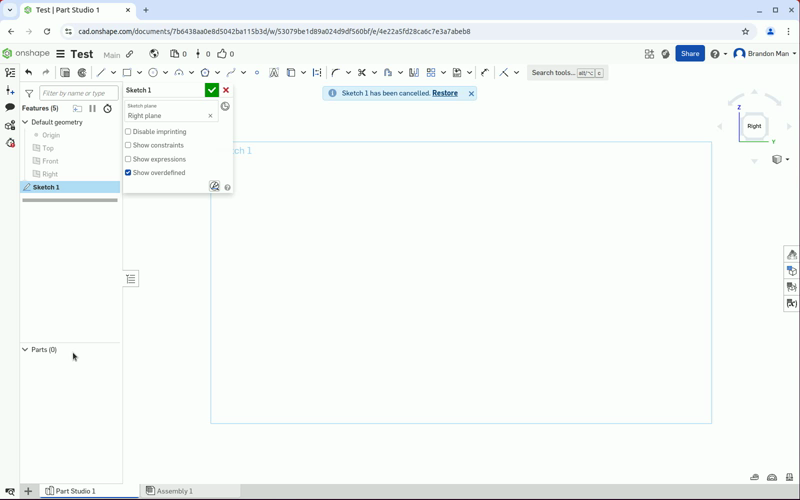
key(l)
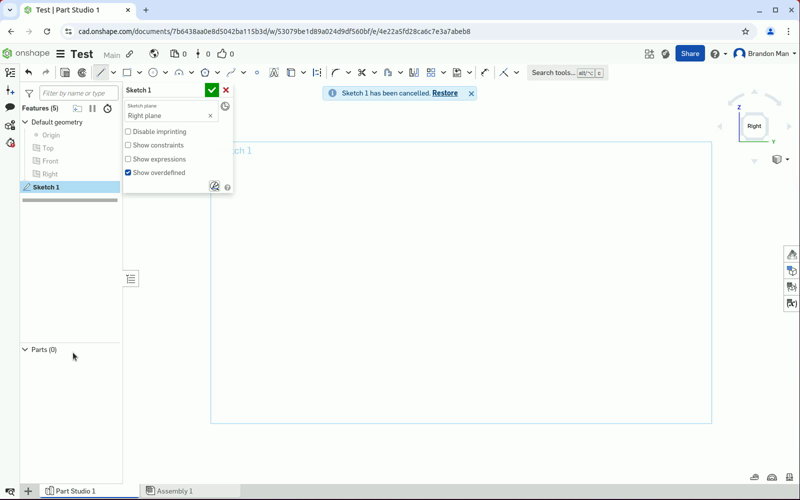
key_down(shift)
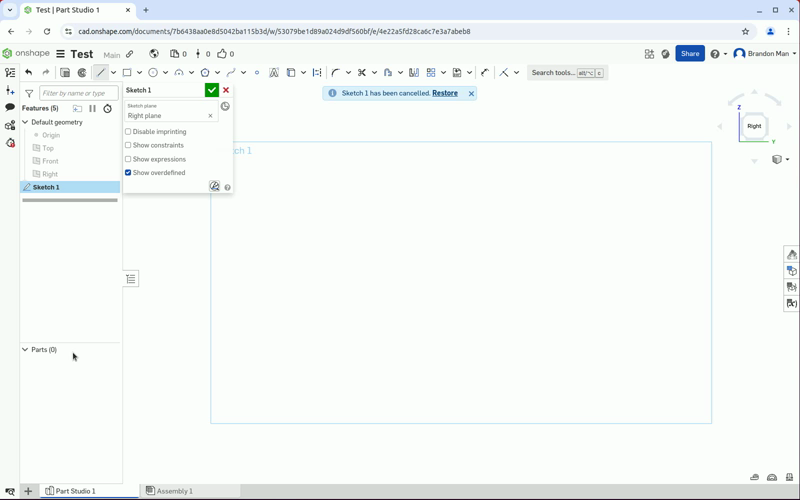
mouse_move(459, 205)
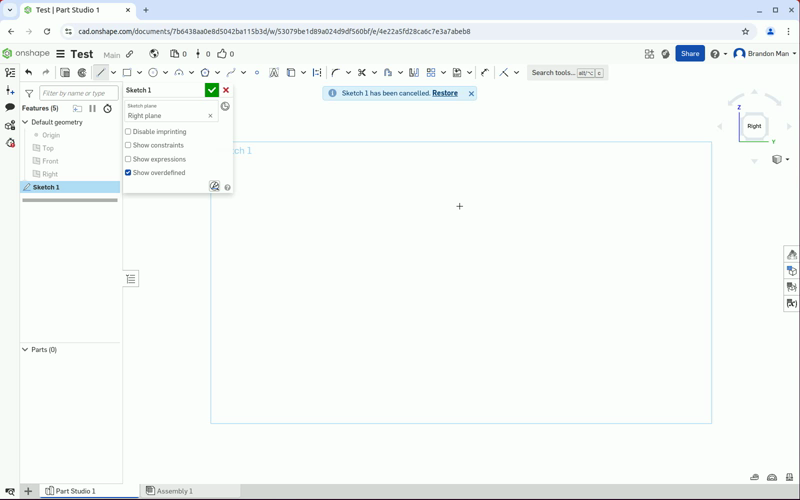
click(459, 205)
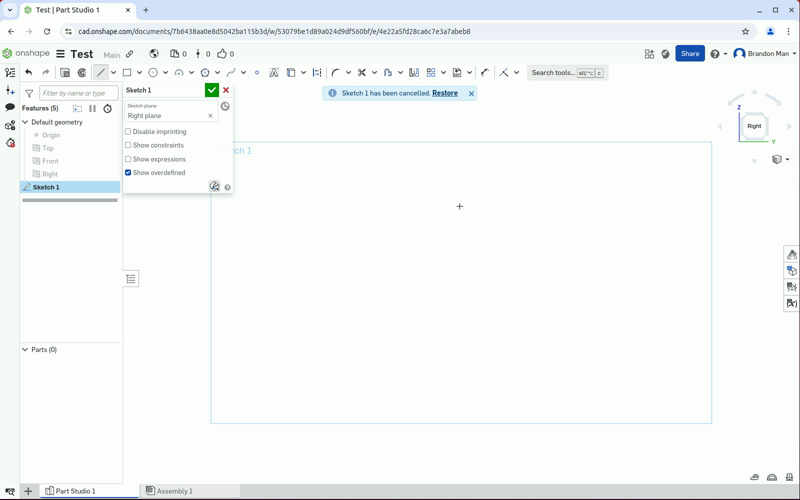
key_up(shift)
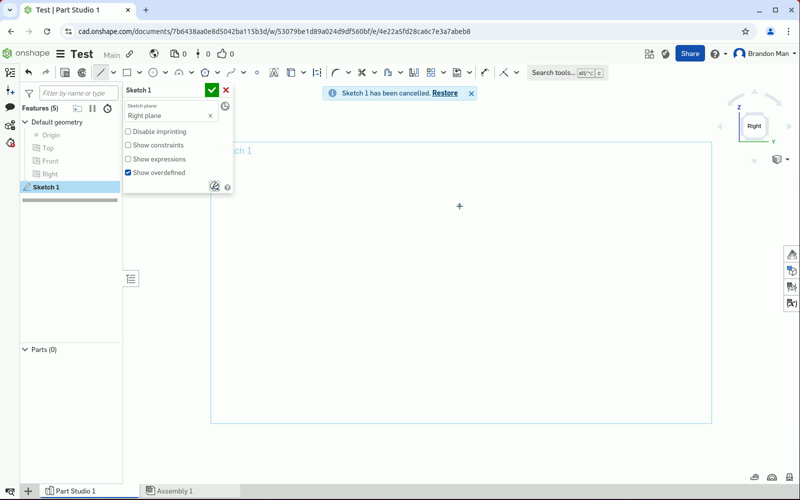
key_down(shift)
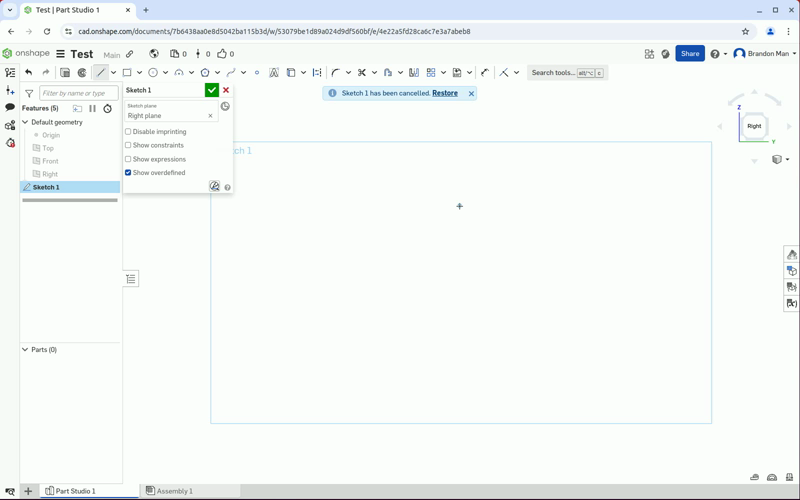
mouse_move(489, 205)
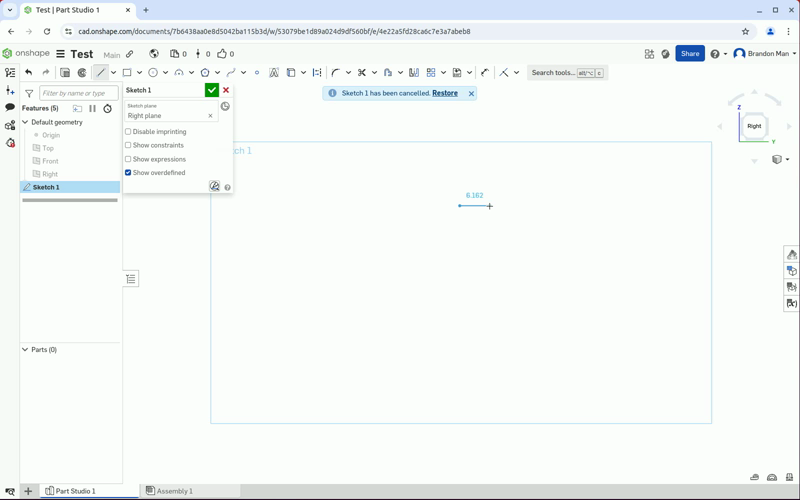
mouse_move(473, 212)
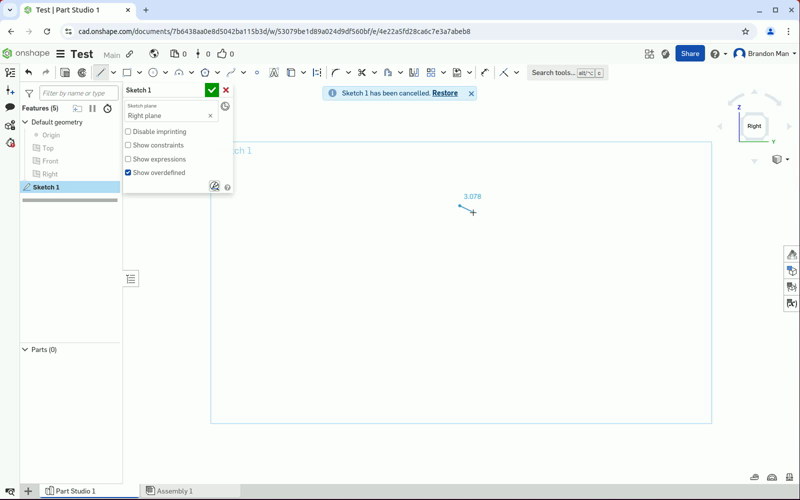
click(473, 212)
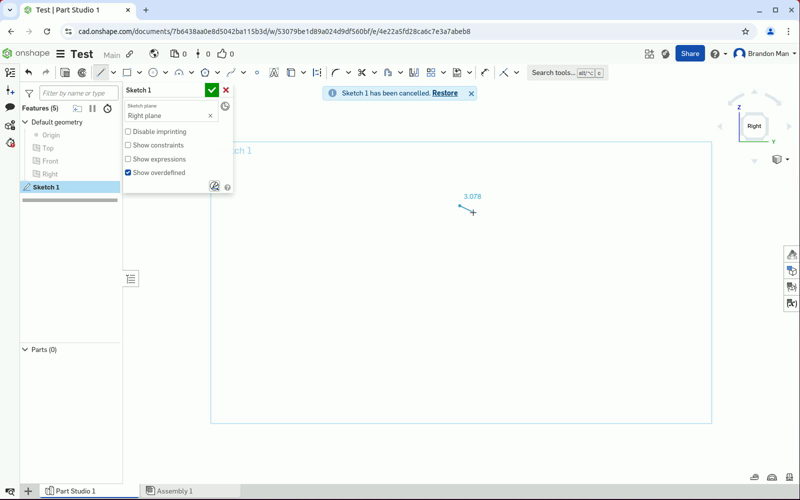
key_up(shift)
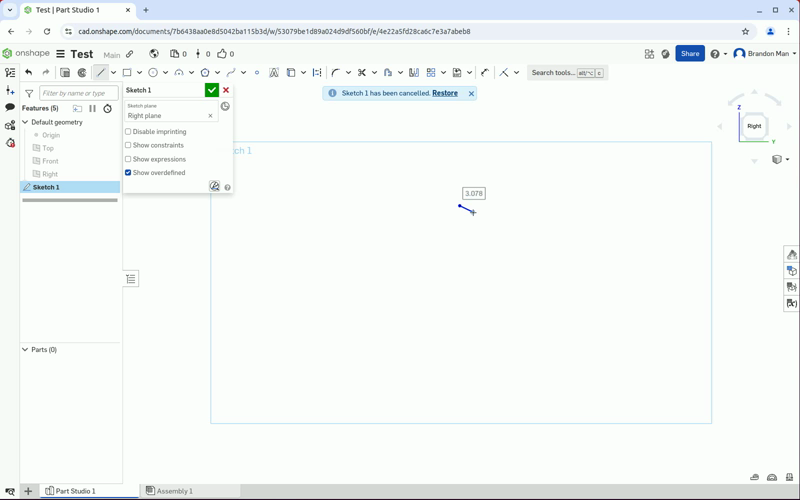
key_down(shift)
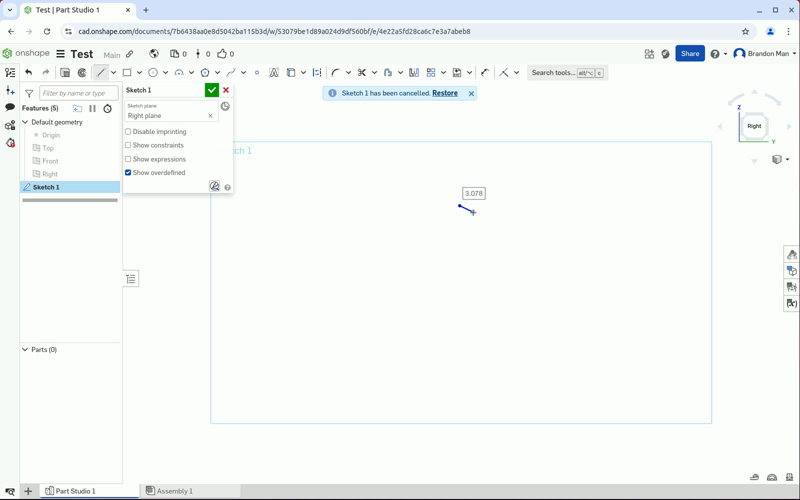
mouse_move(503, 212)
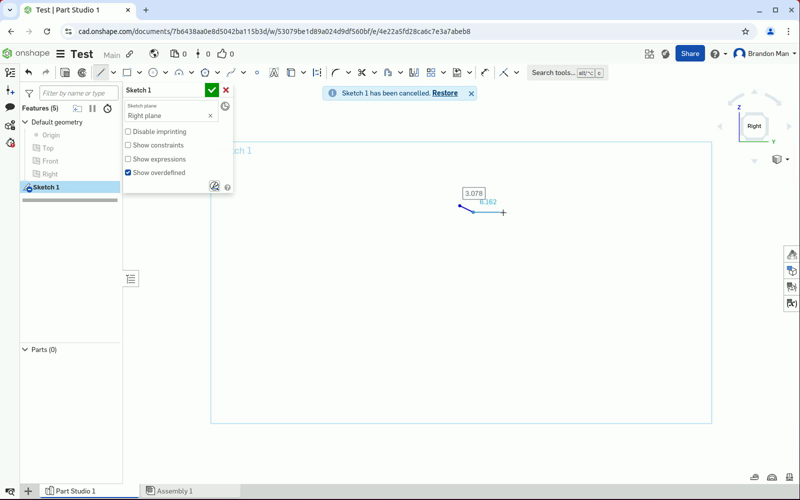
mouse_move(479, 253)
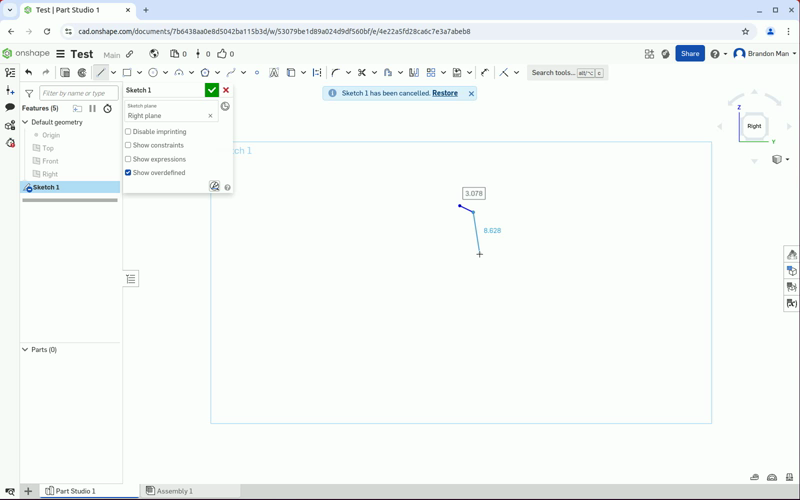
click(479, 253)
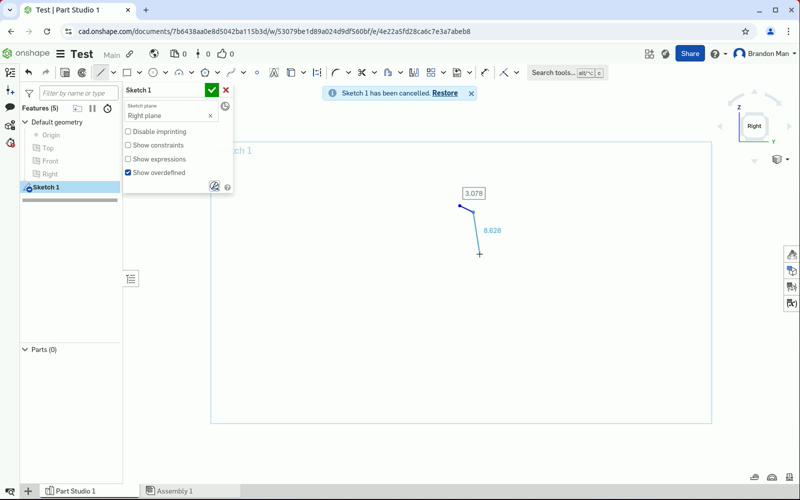
key_up(shift)
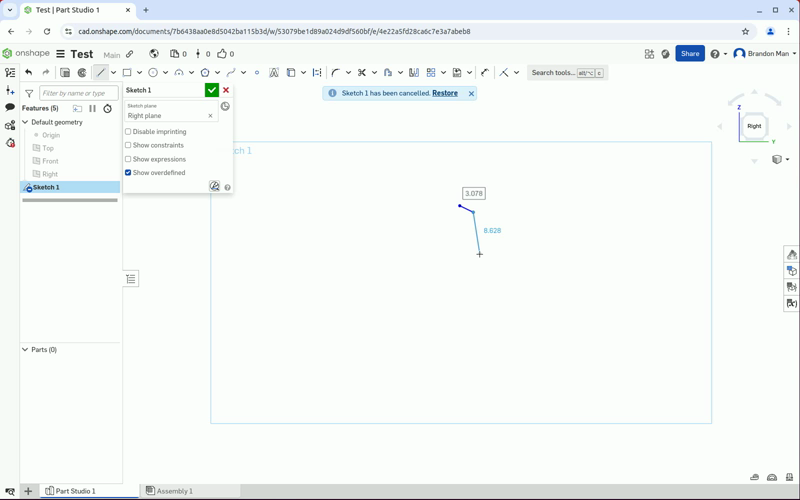
key_down(shift)
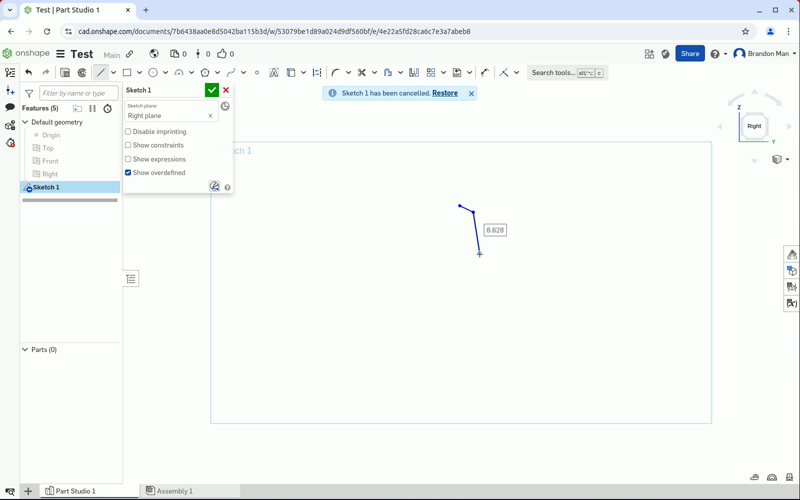
mouse_move(509, 253)
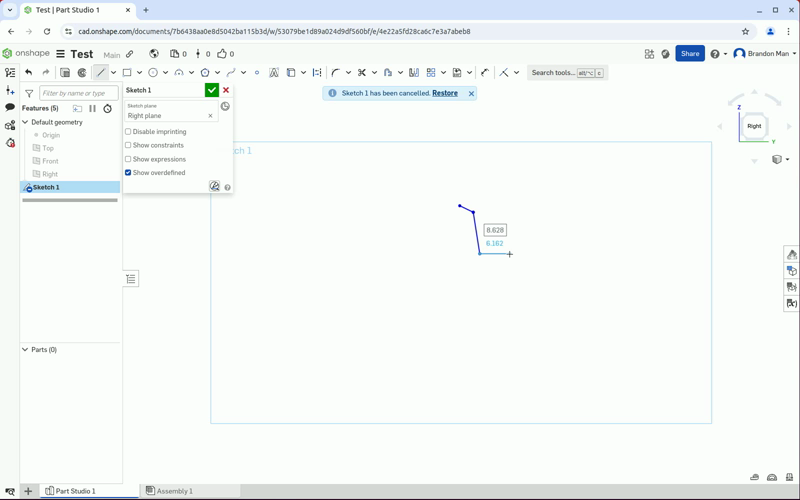
mouse_move(460, 260)
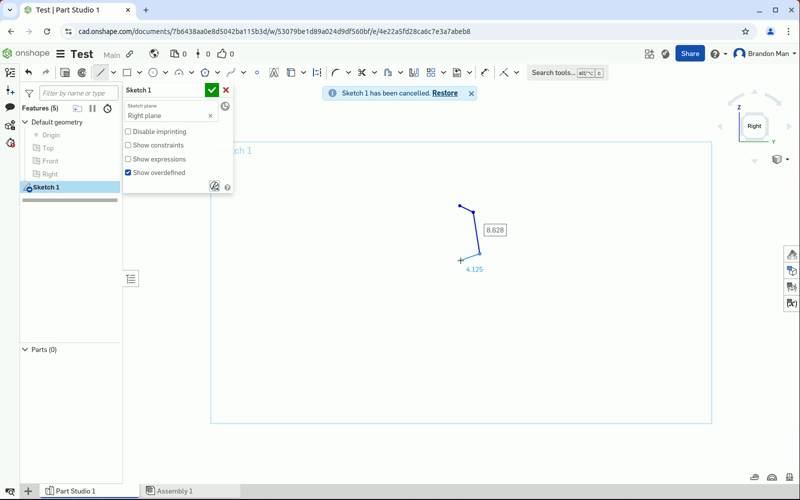
click(460, 260)
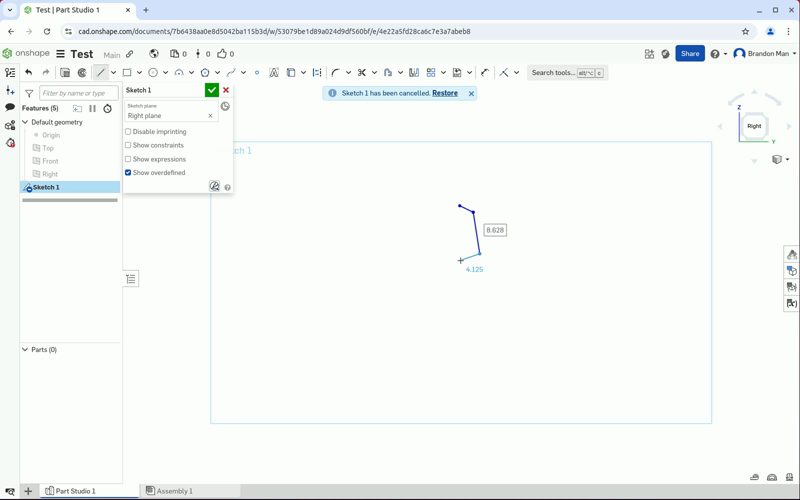
key_up(shift)
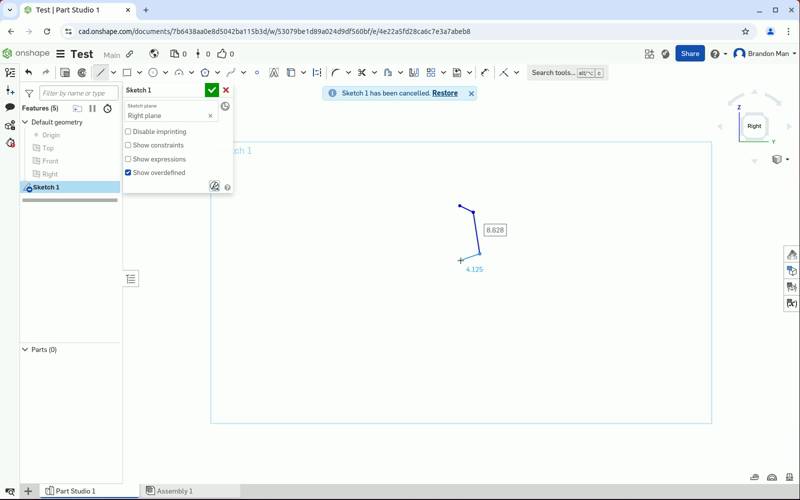
key_down(shift)
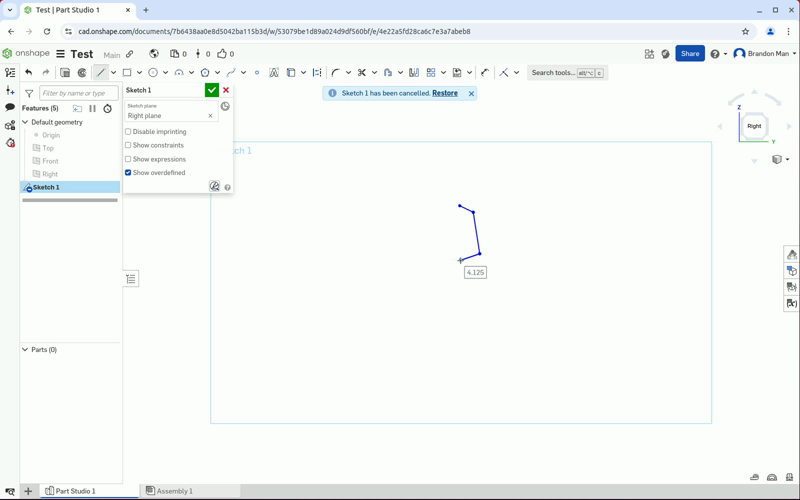
mouse_move(490, 260)
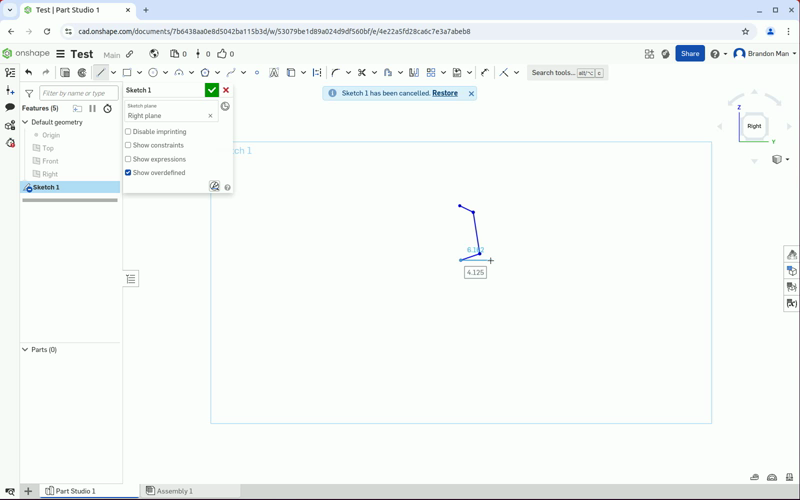
mouse_move(460, 282)
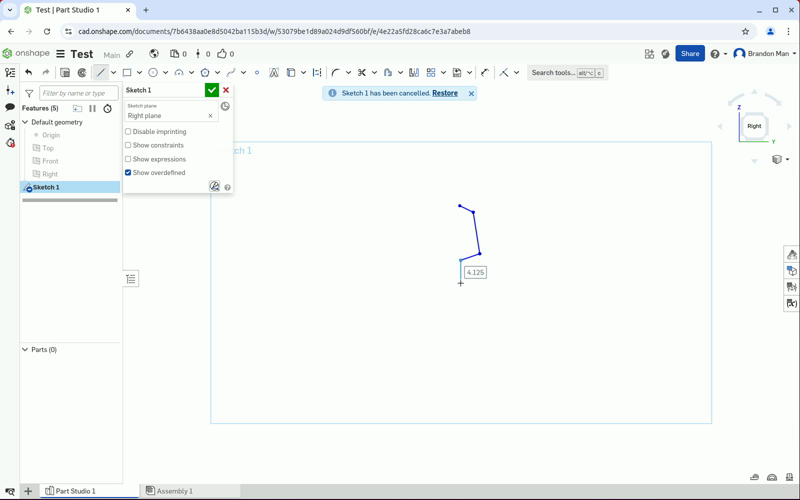
click(460, 282)
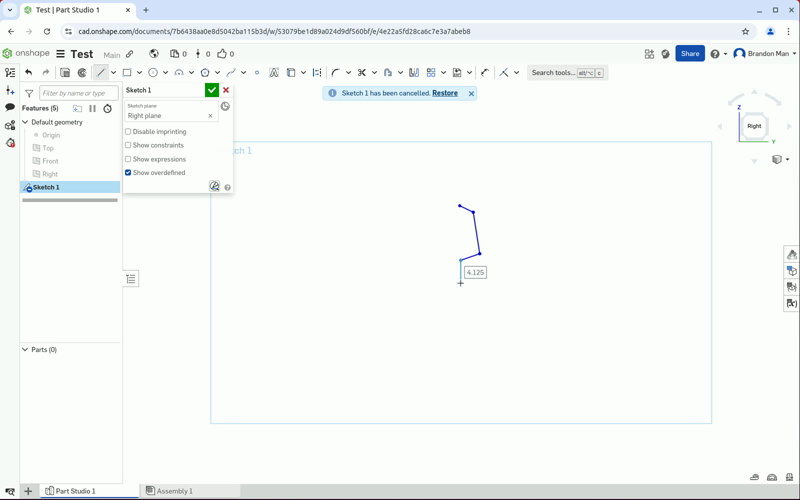
key_up(shift)
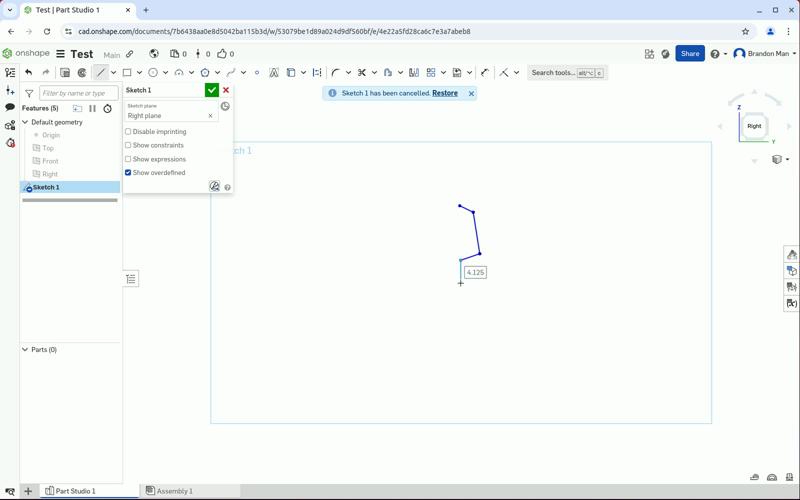
key_down(shift)
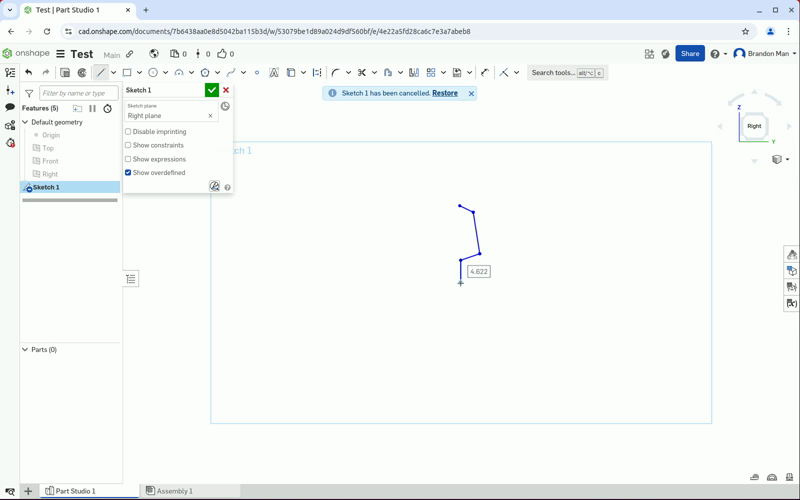
mouse_move(566, 282)
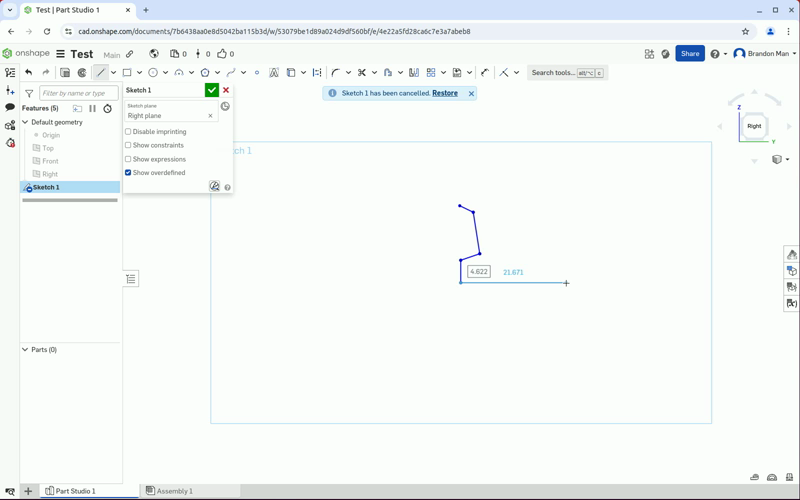
click(566, 282)
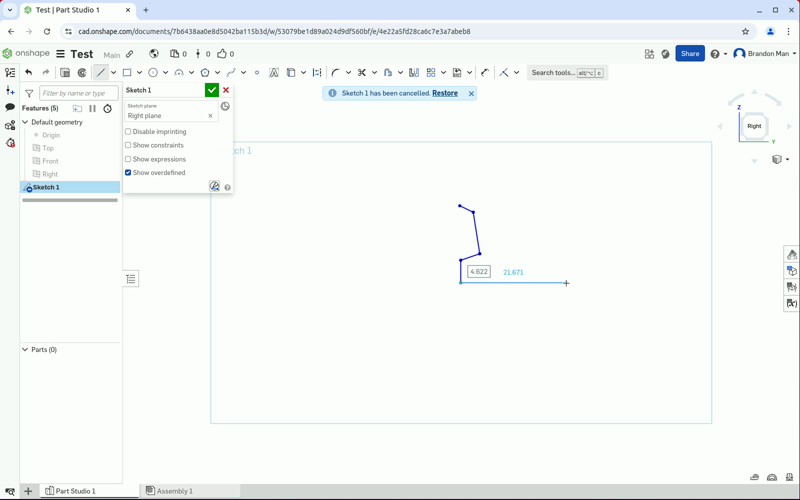
key_up(shift)
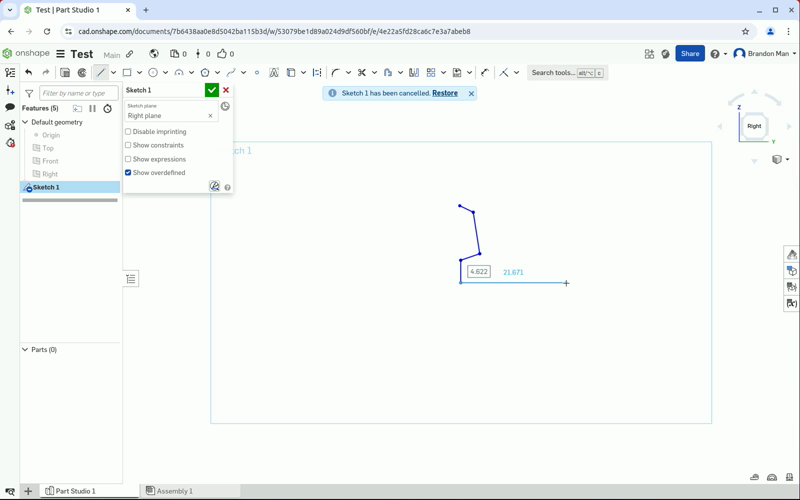
key_down(shift)
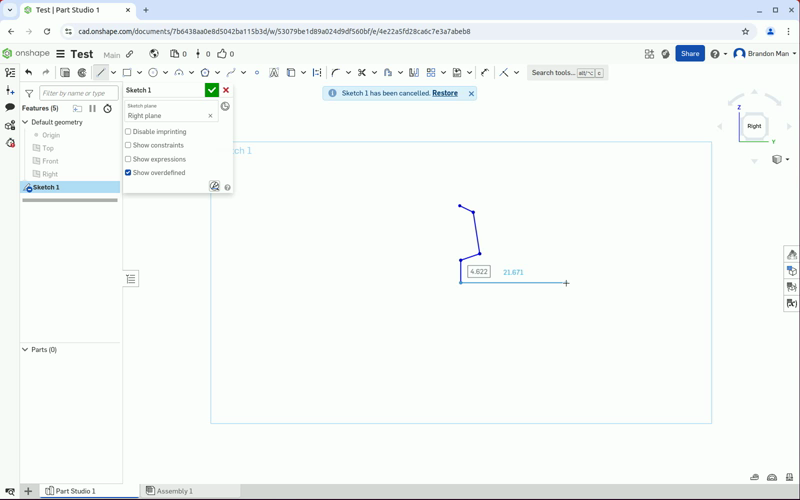
mouse_move(566, 170)
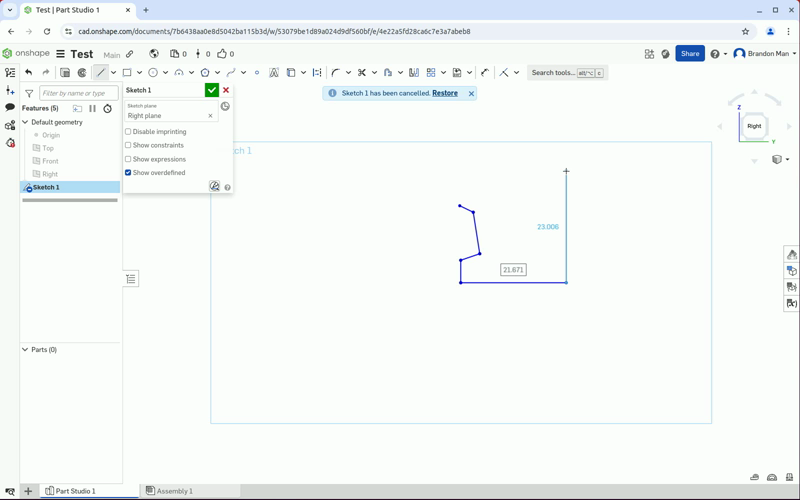
click(566, 170)
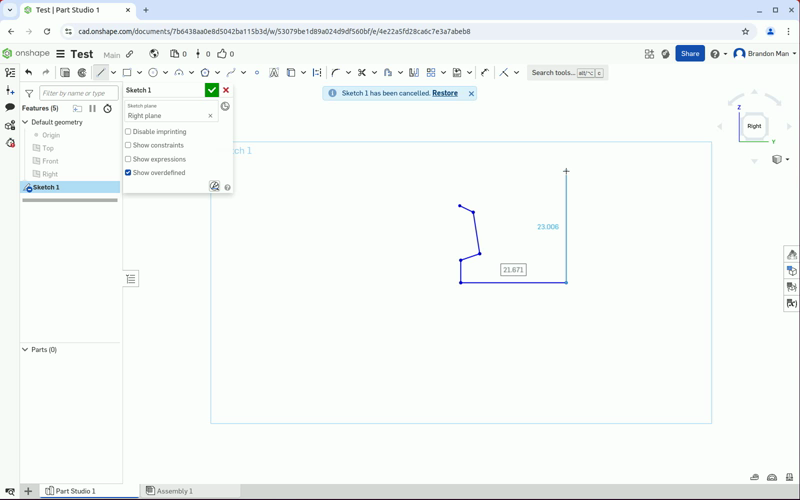
key_up(shift)
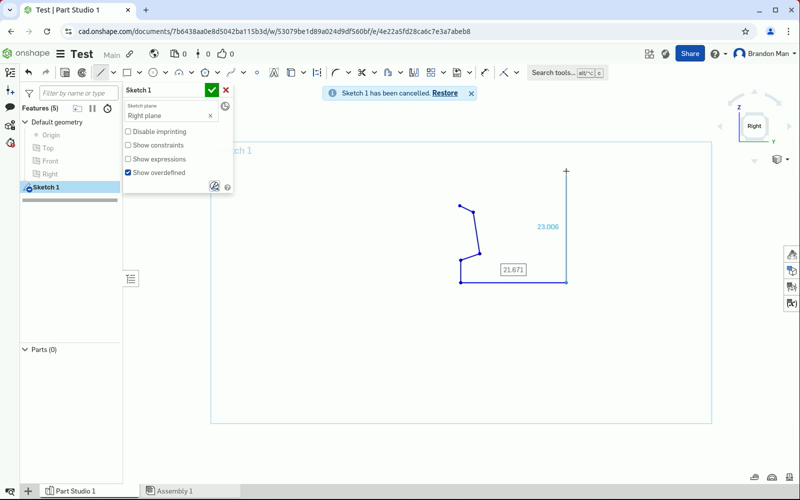
key_down(shift)
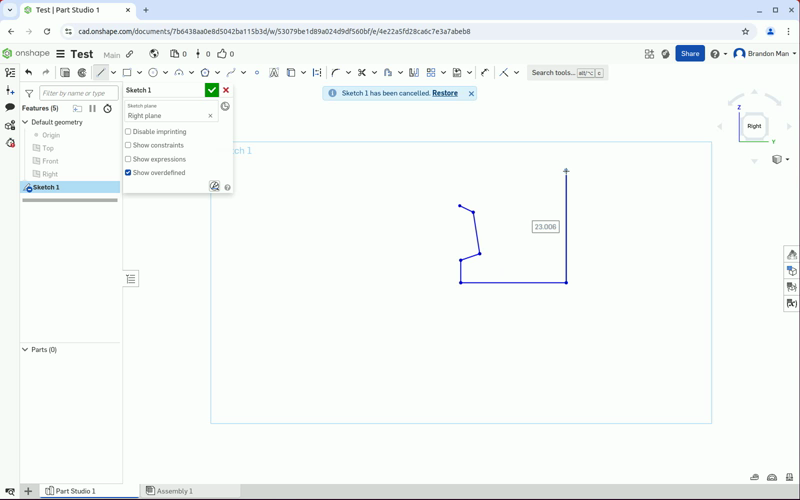
mouse_move(589, 170)
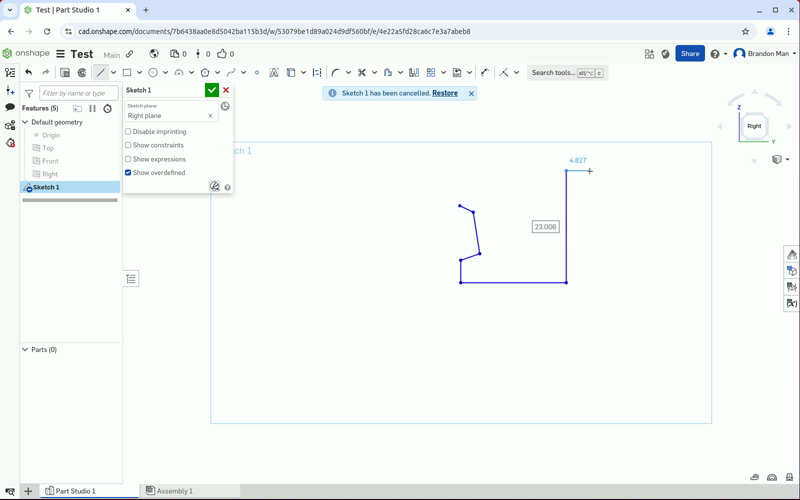
mouse_move(559, 170)
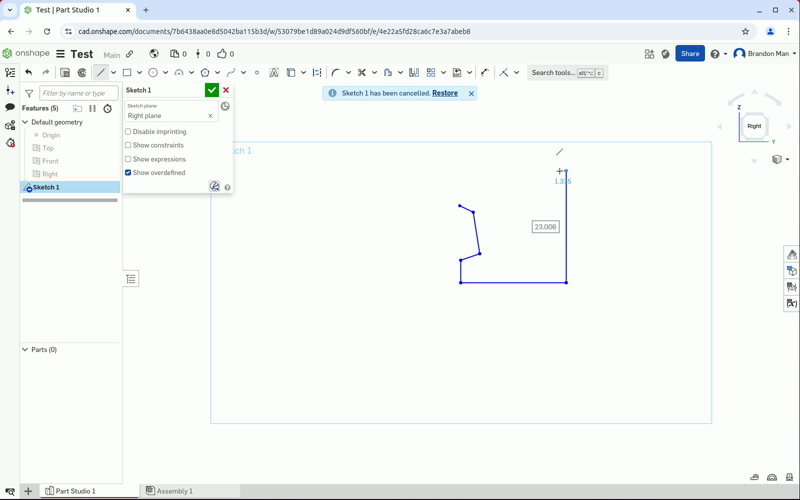
scroll(6)
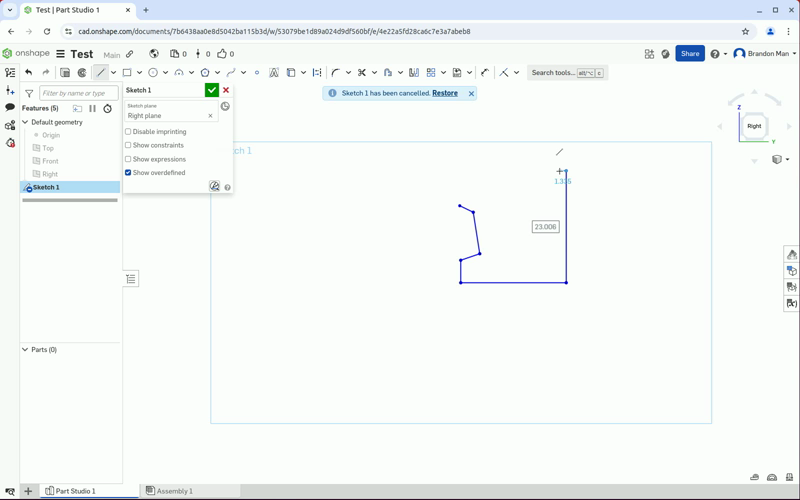
scroll(6)
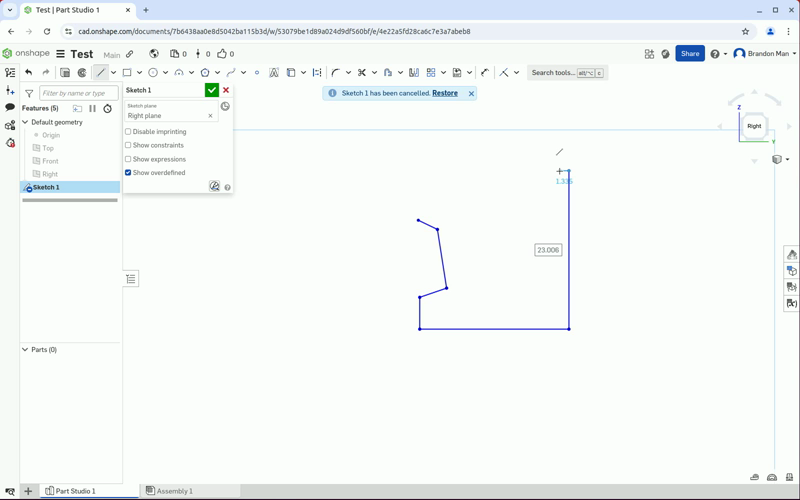
scroll(6)
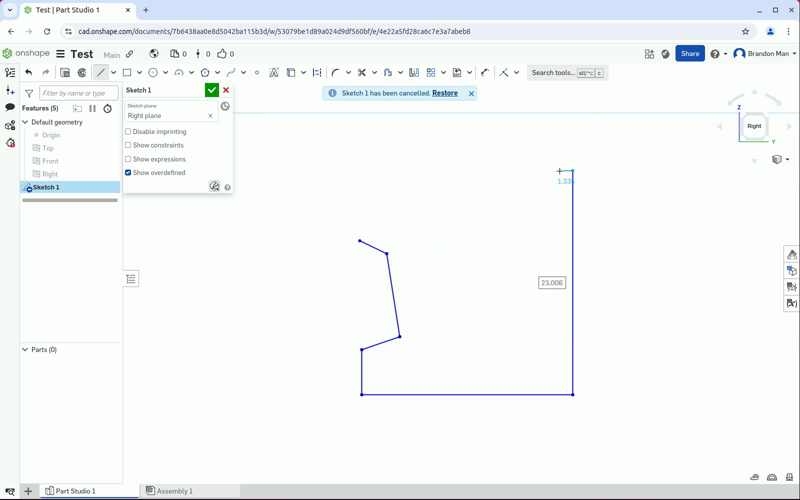
scroll(6)
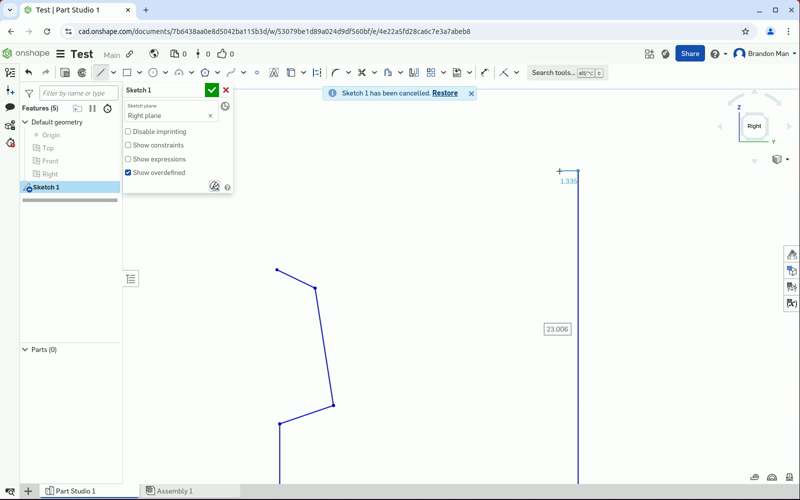
scroll(6)
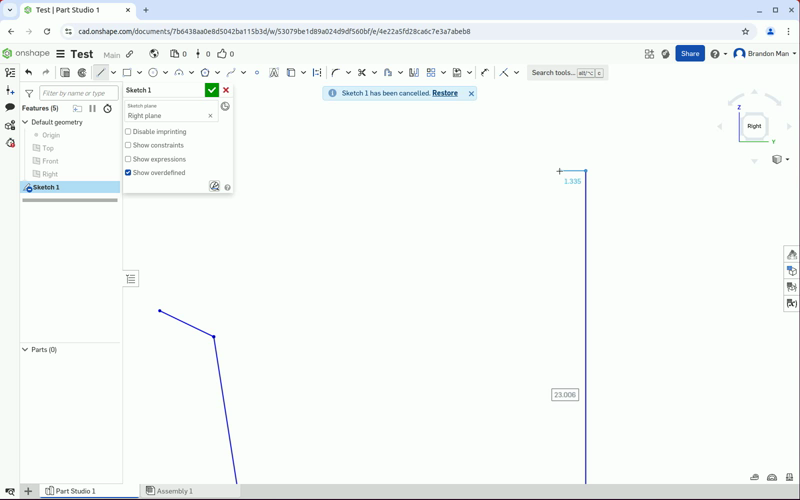
scroll(6)
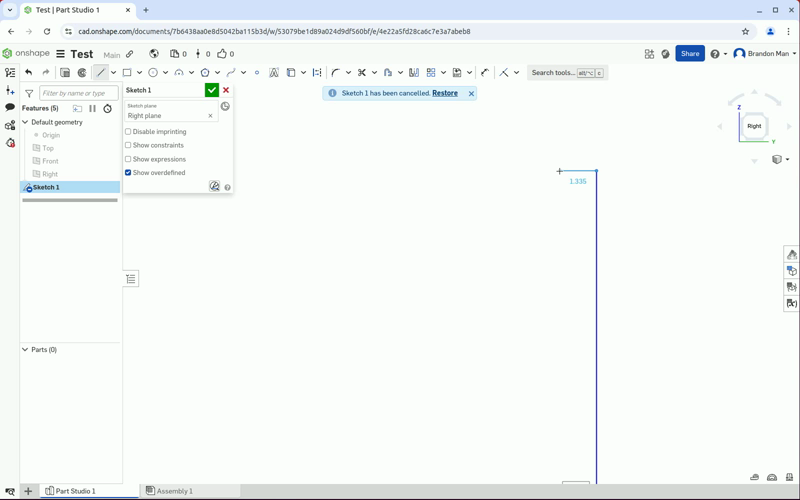
scroll(6)
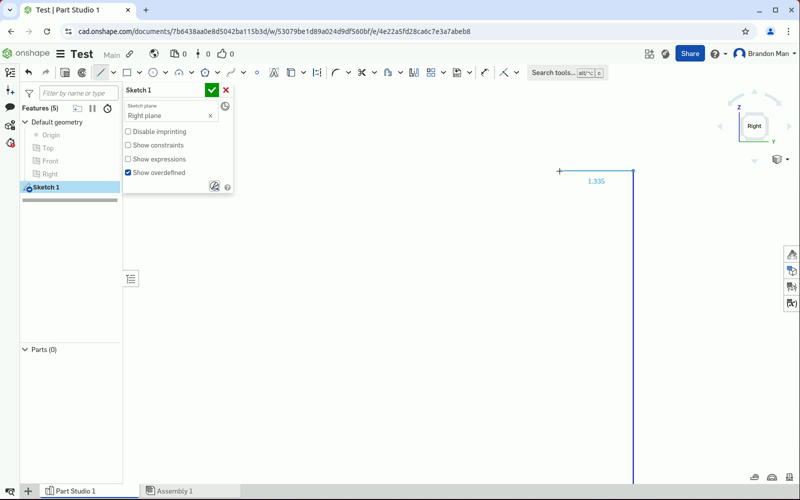
click(559, 170)
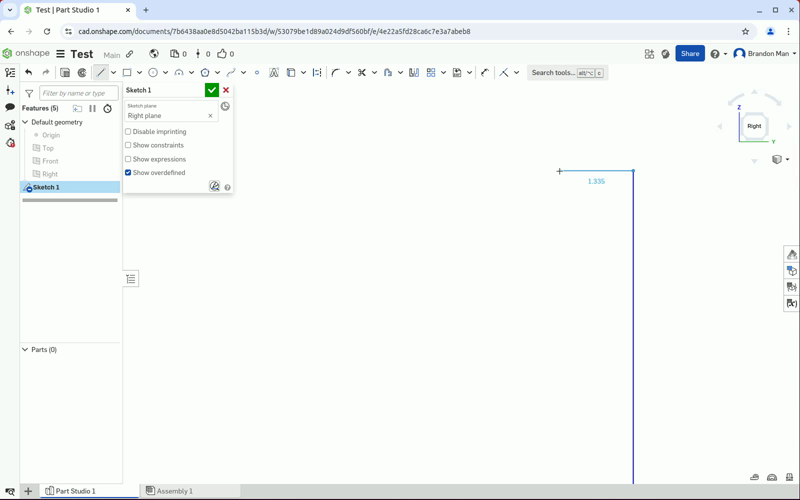
scroll(-6)
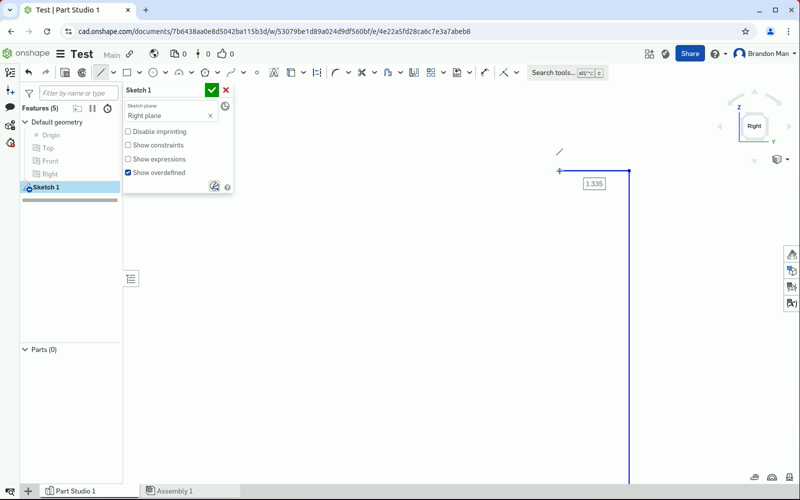
scroll(-6)
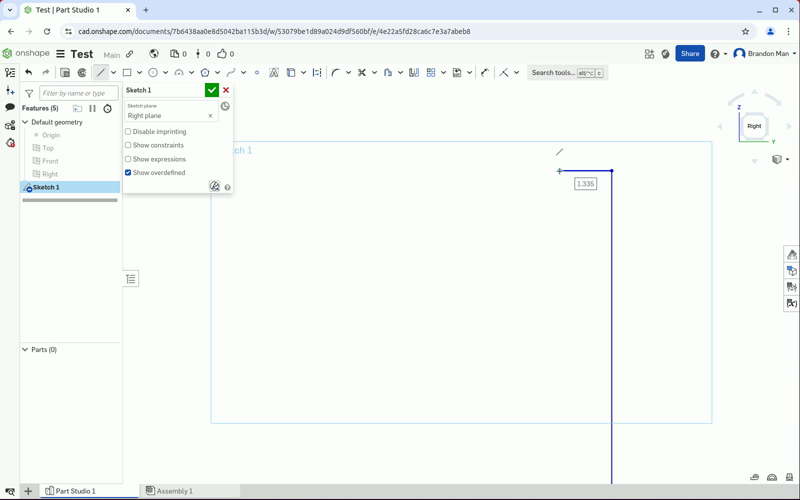
scroll(-6)
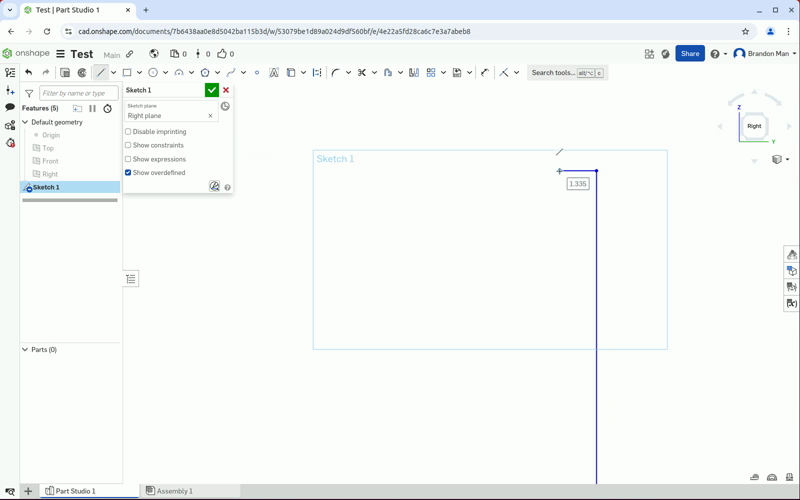
scroll(-6)
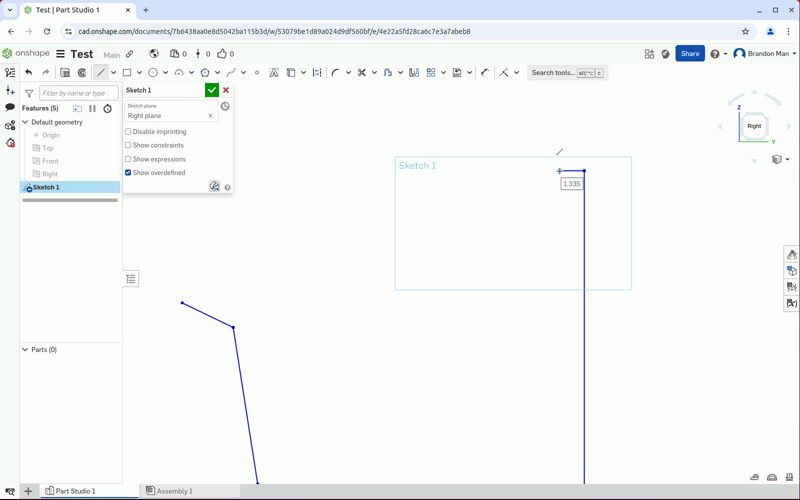
scroll(-6)
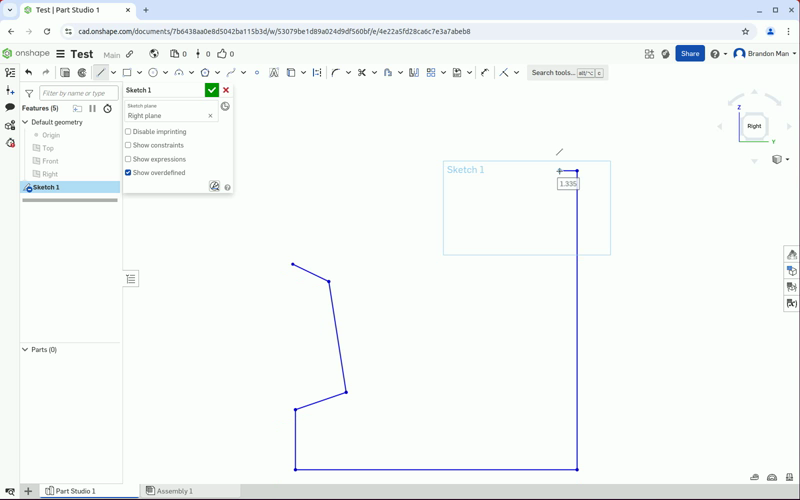
scroll(-6)
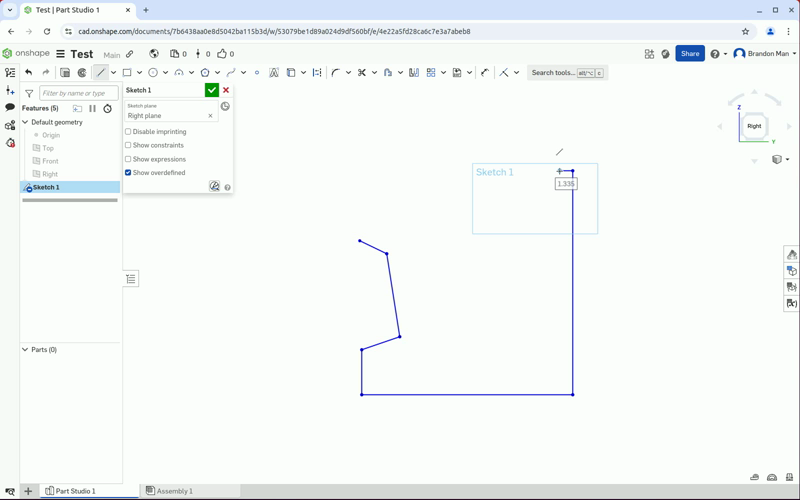
scroll(-6)
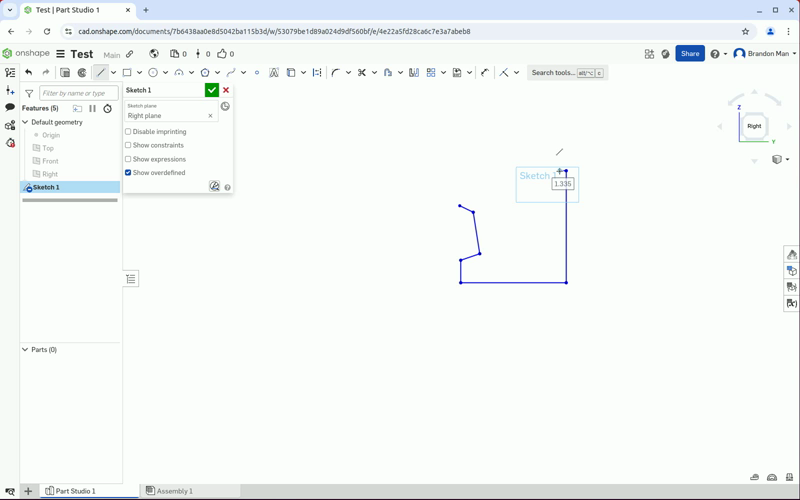
key_up(shift)
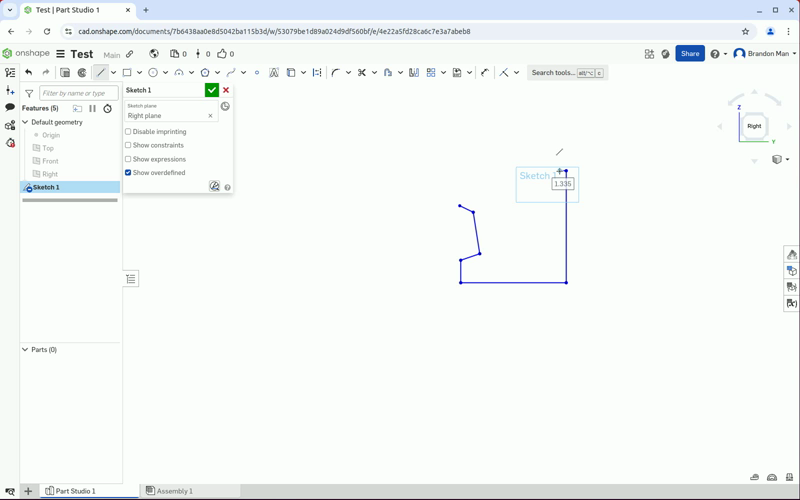
key_down(shift)
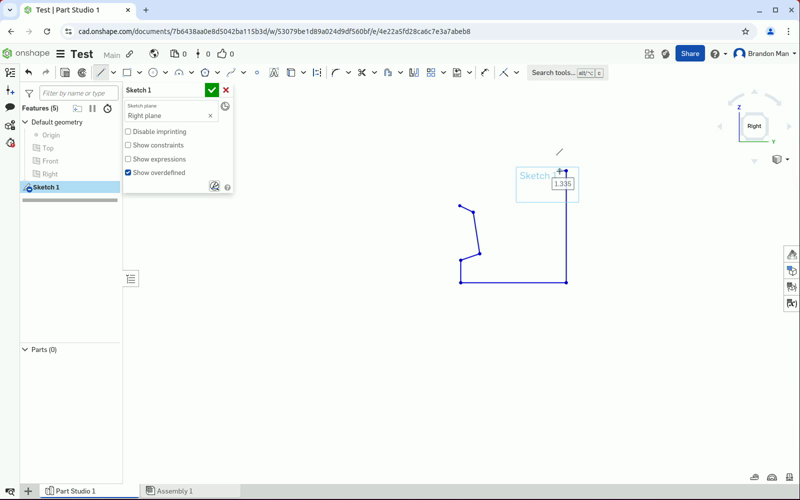
mouse_move(559, 269)
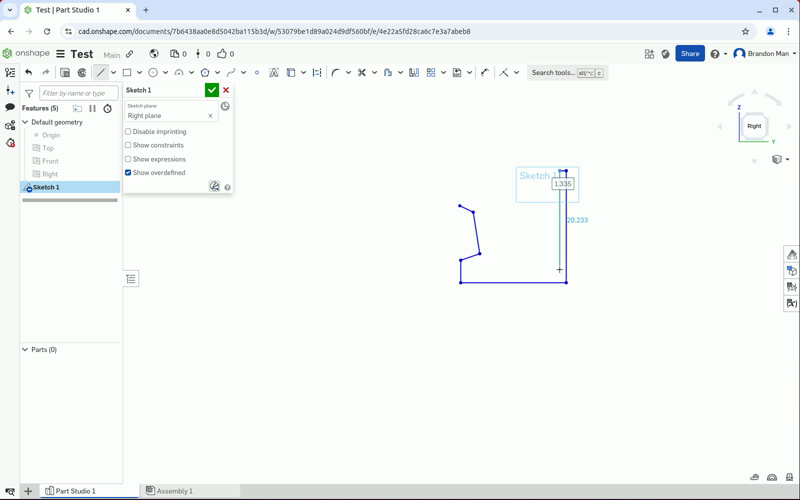
click(559, 269)
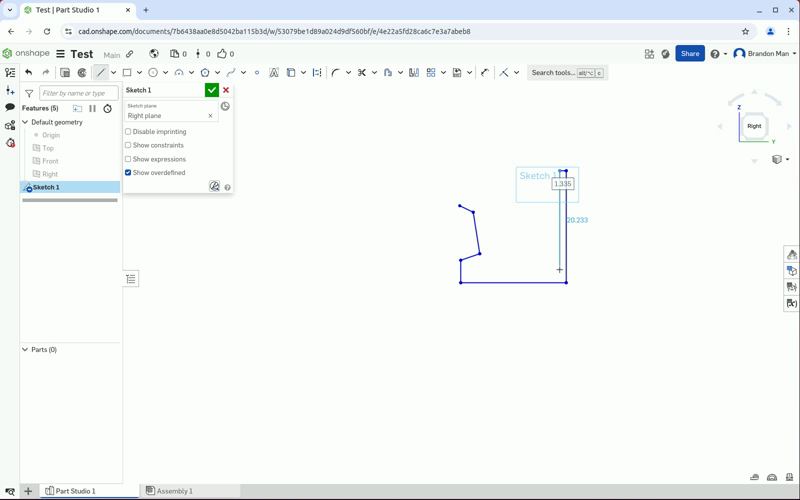
key_up(shift)
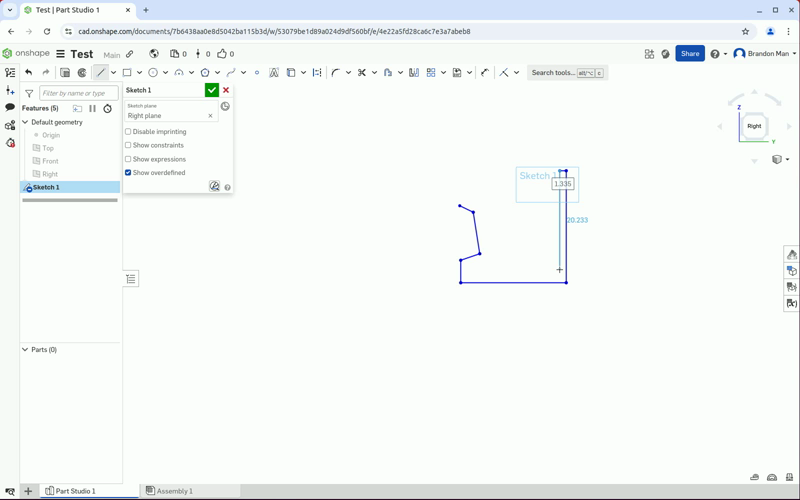
key_down(shift)
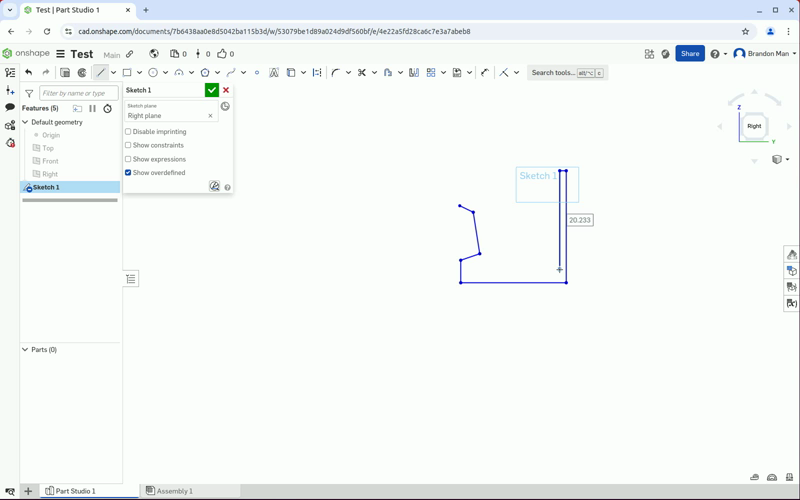
mouse_move(589, 269)
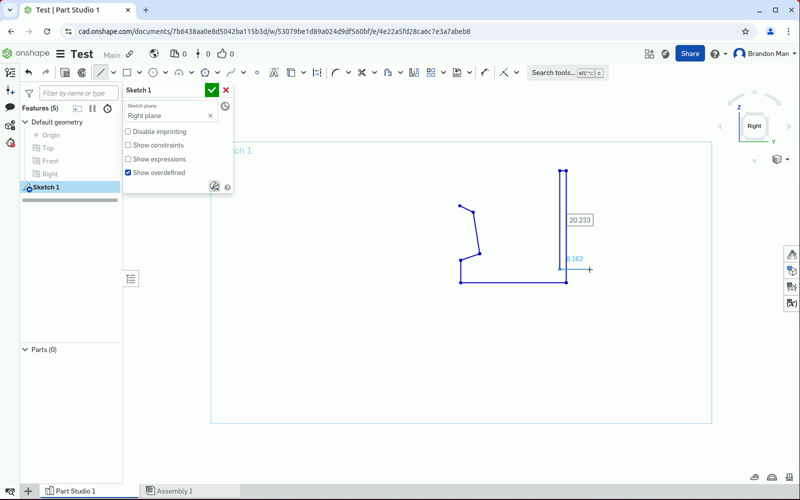
mouse_move(532, 269)
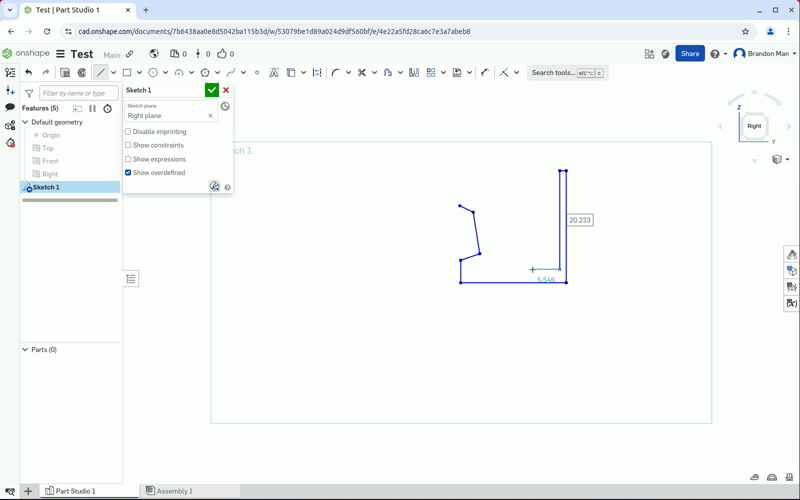
click(532, 269)
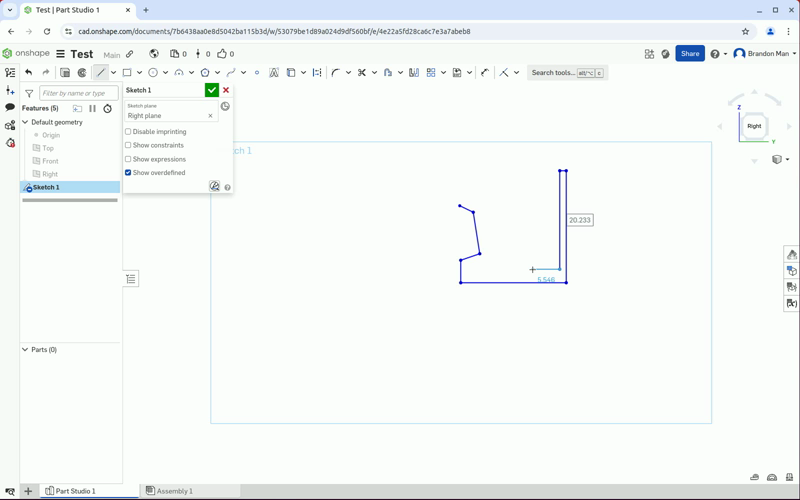
key_up(shift)
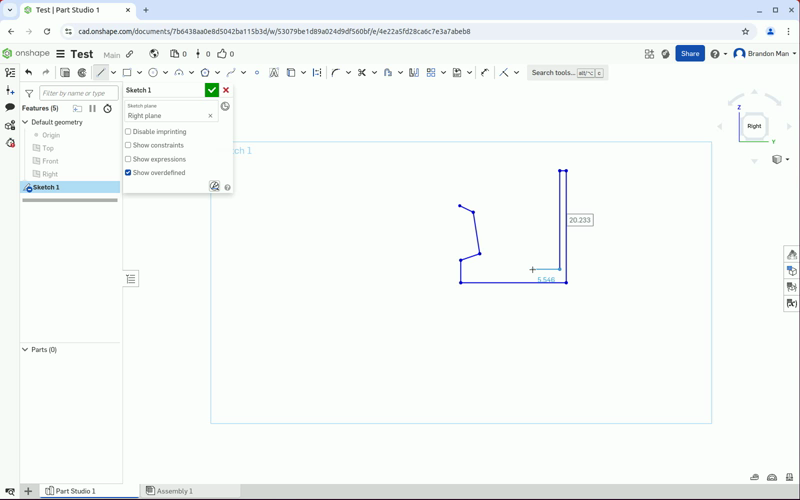
key_down(shift)
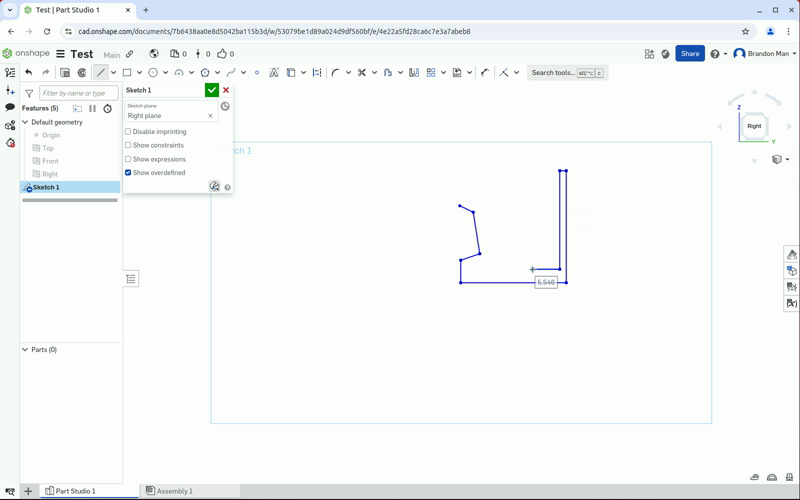
mouse_move(562, 269)
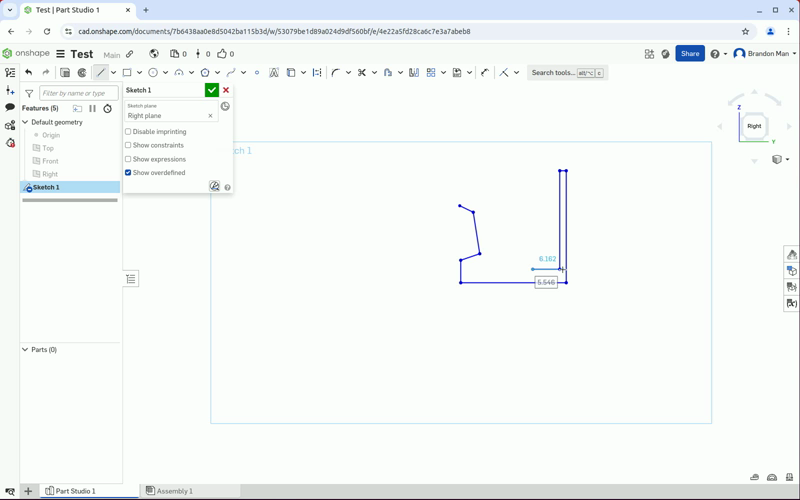
mouse_move(532, 260)
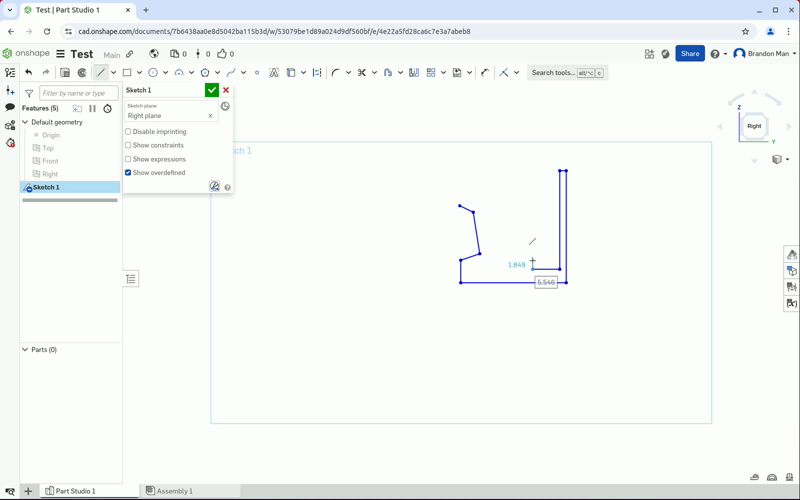
click(532, 260)
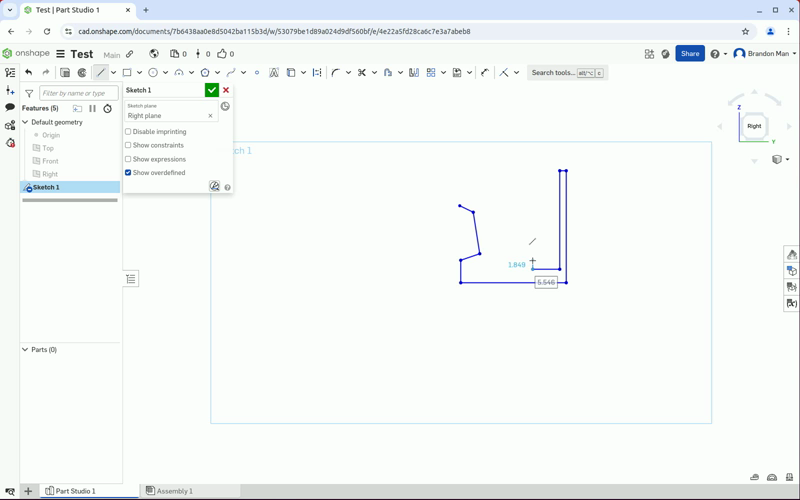
key_up(shift)
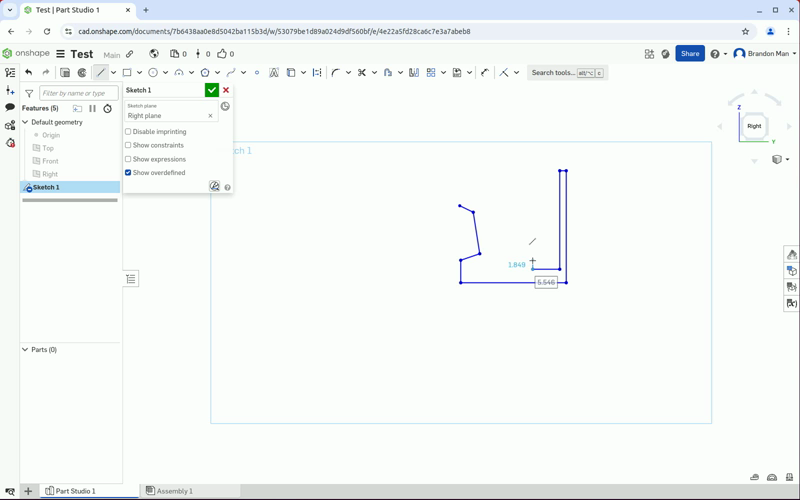
key_down(shift)
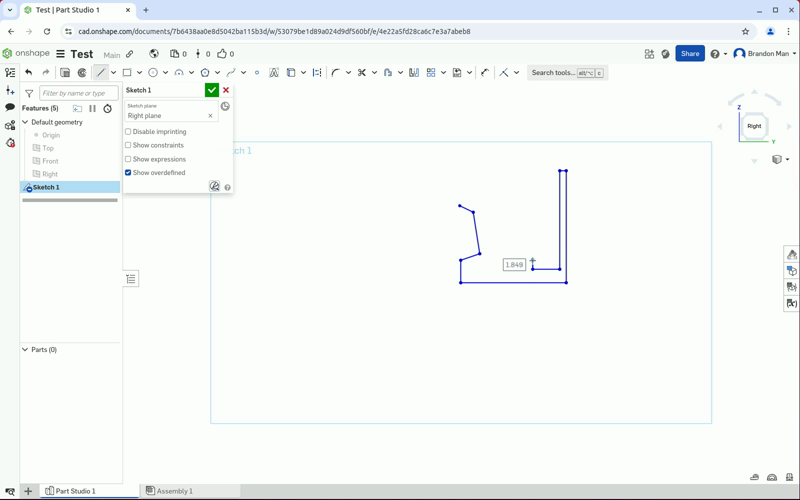
mouse_move(562, 260)
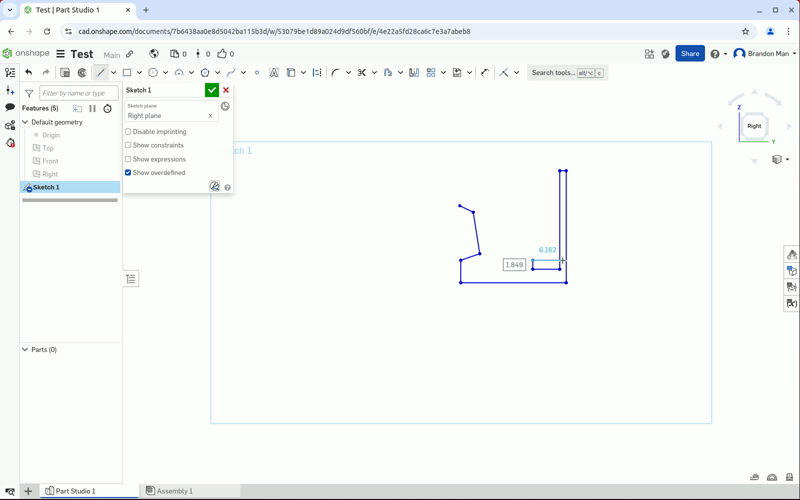
mouse_move(486, 248)
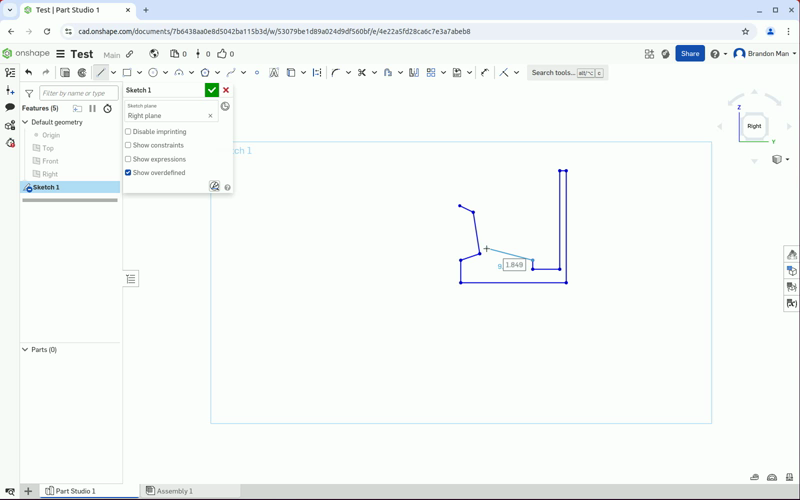
click(486, 248)
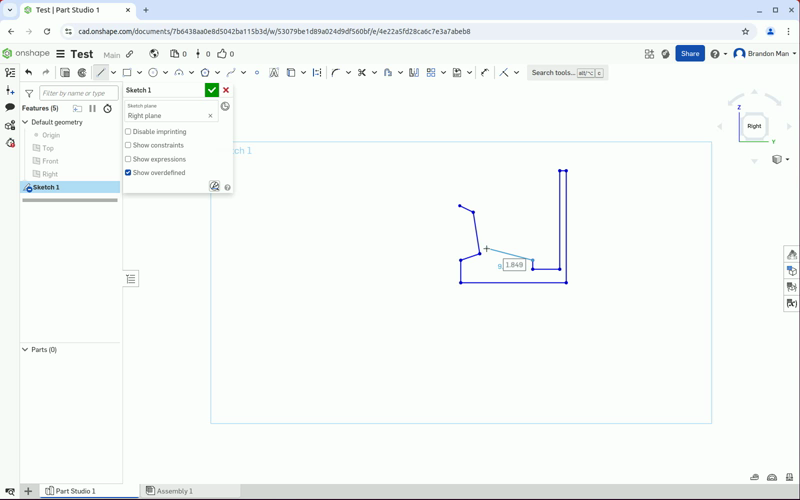
key_up(shift)
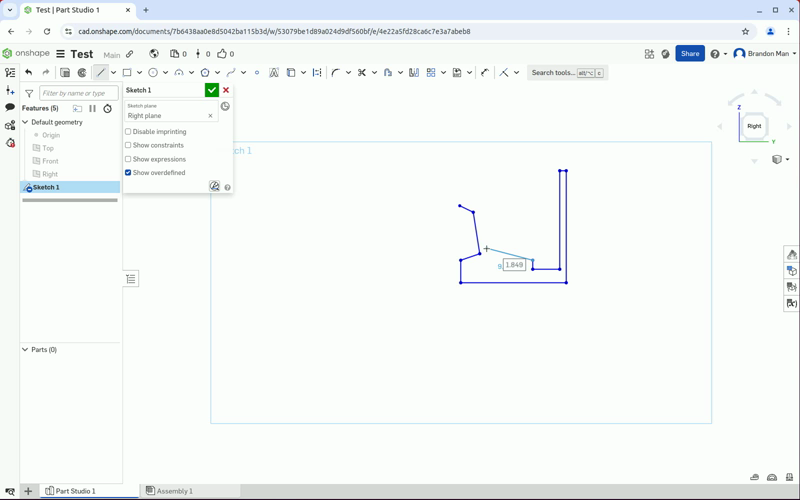
key_down(shift)
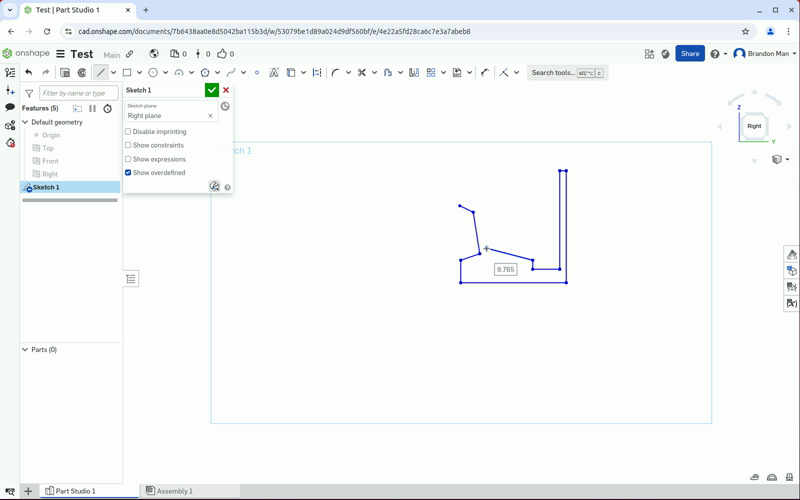
mouse_move(516, 248)
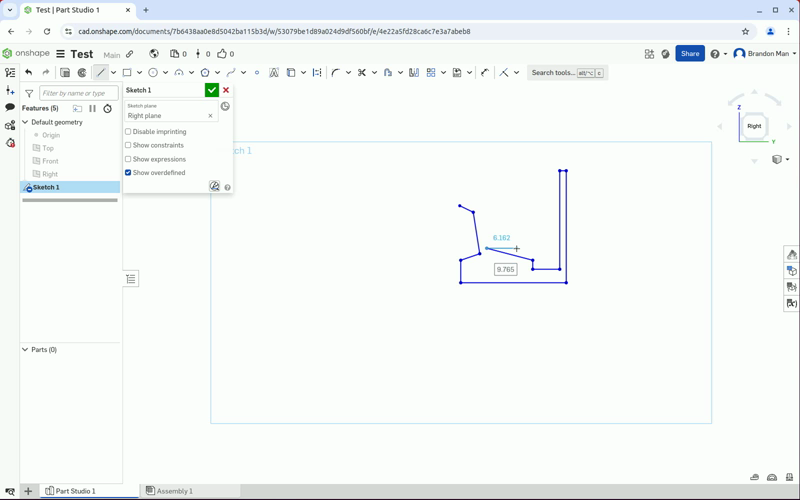
mouse_move(477, 195)
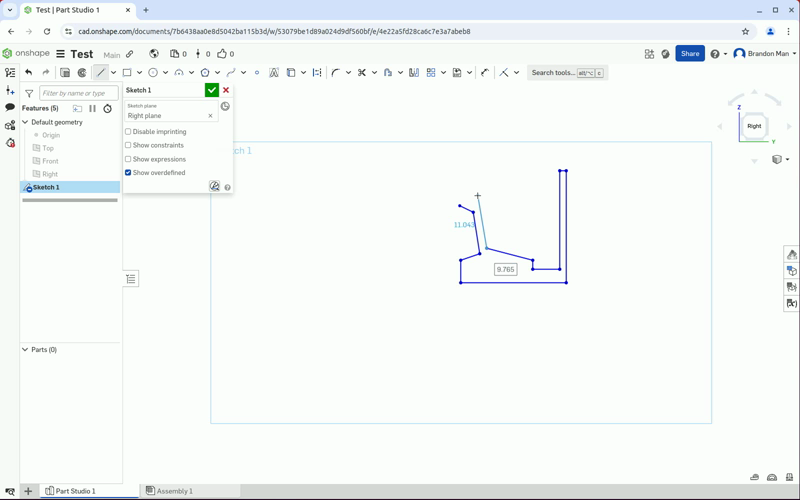
click(477, 195)
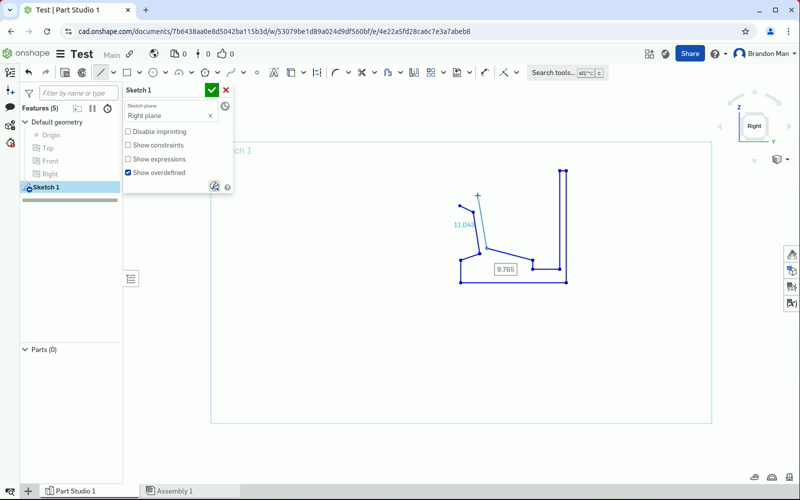
key_up(shift)
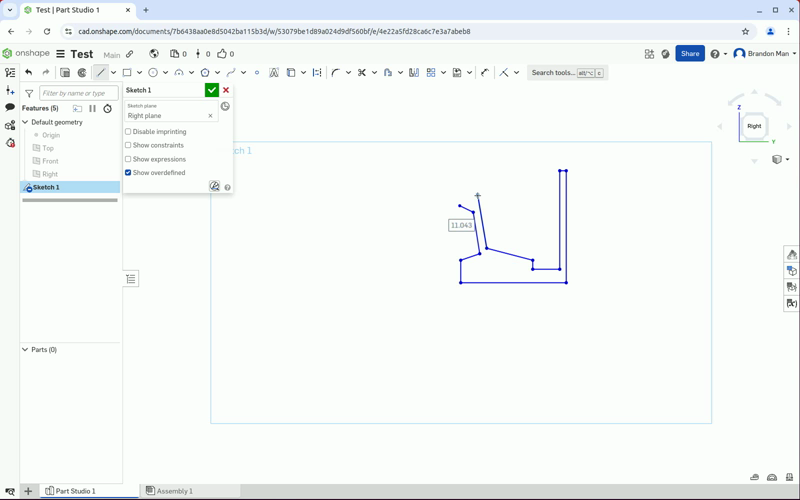
key_down(shift)
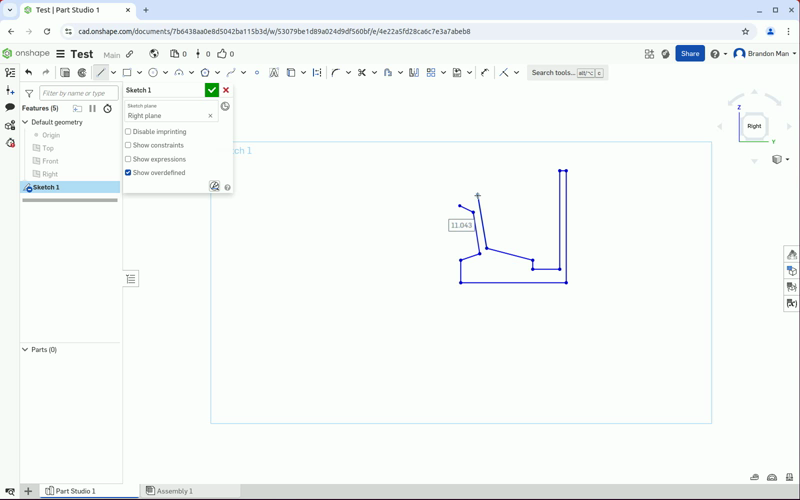
mouse_move(507, 195)
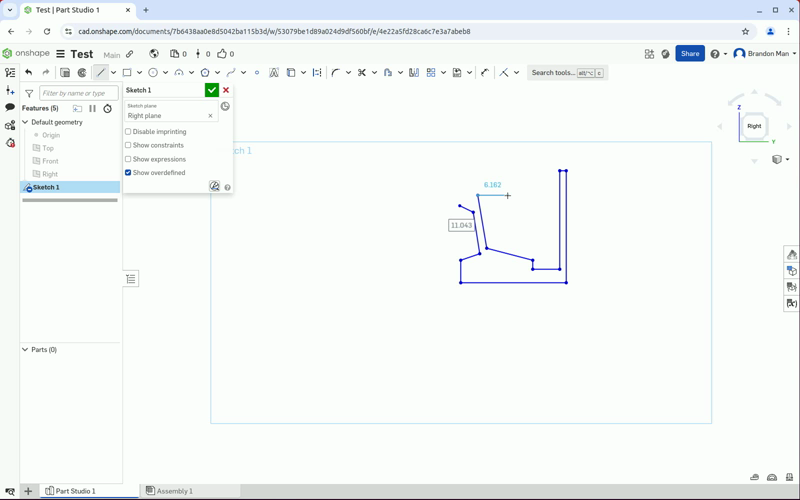
mouse_move(459, 195)
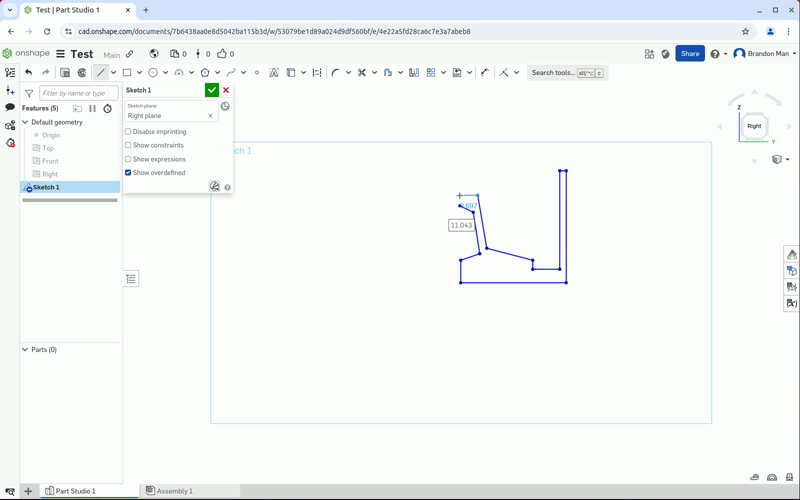
click(459, 195)
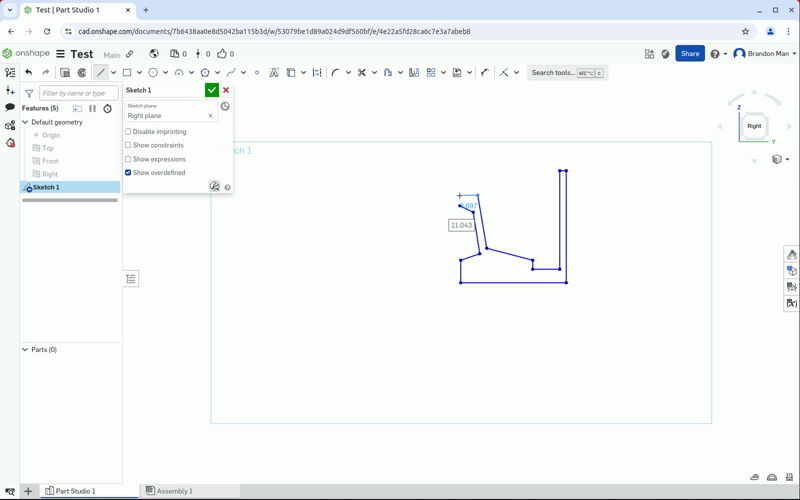
key_up(shift)
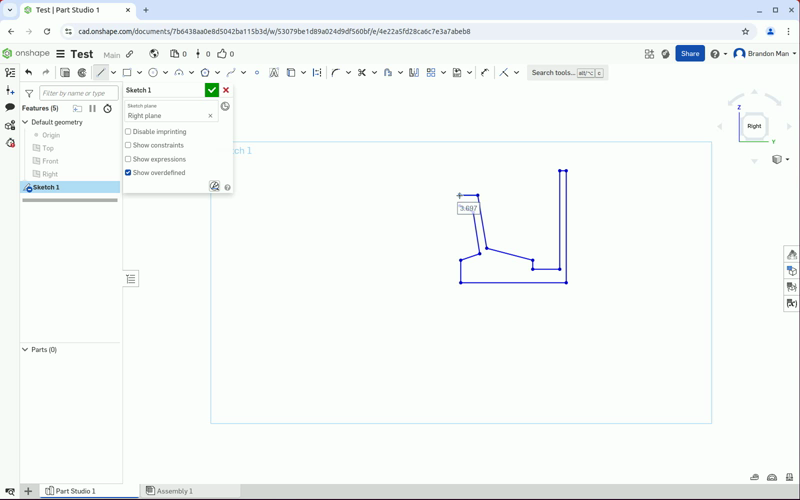
mouse_move(489, 195)
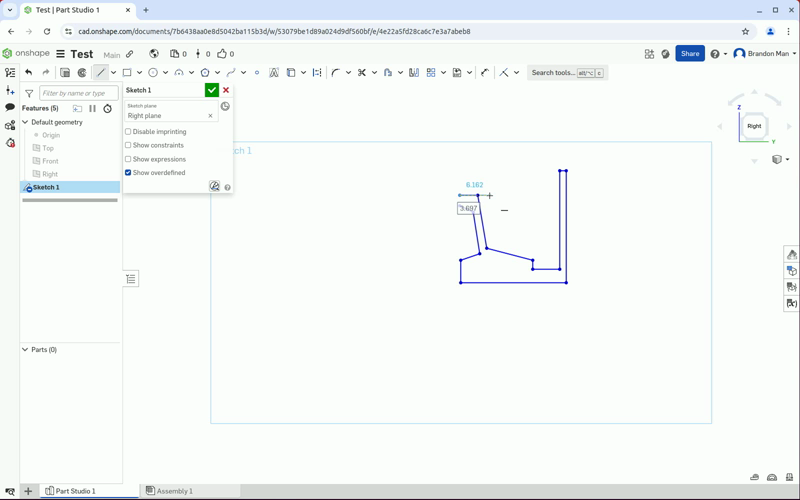
key_down(shift)
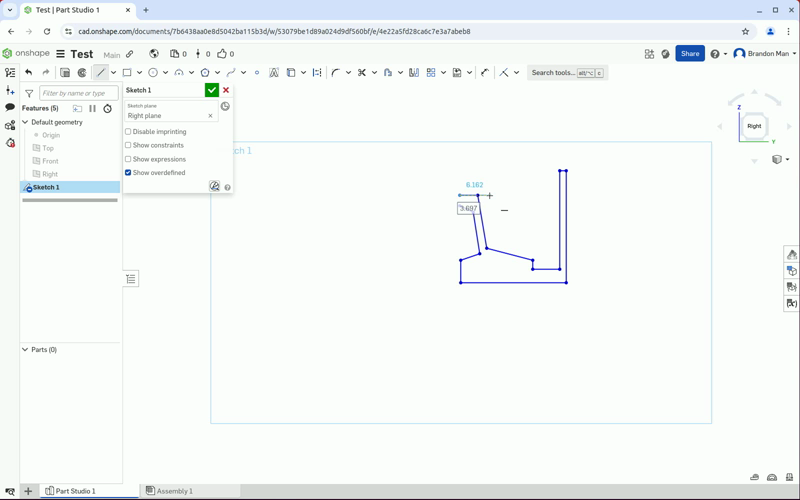
mouse_move(459, 205)
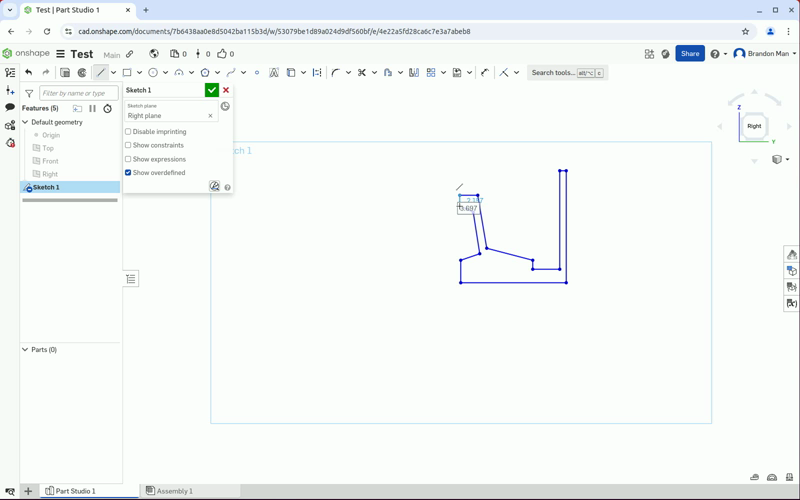
key_up(shift)
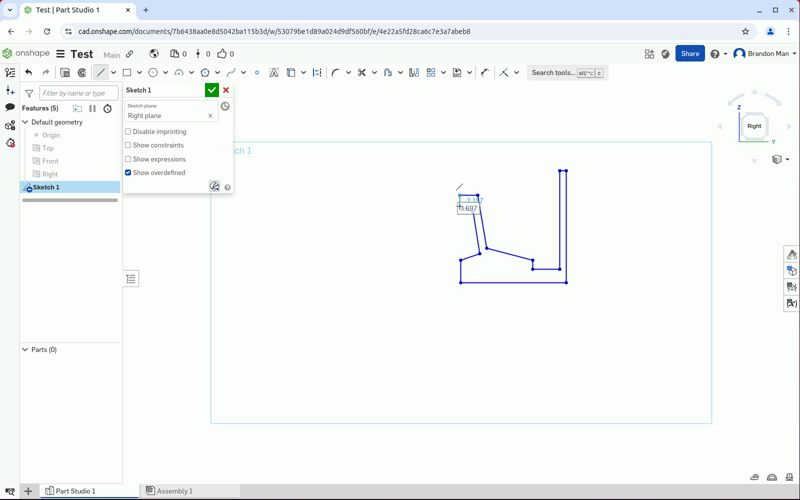
click(459, 205)
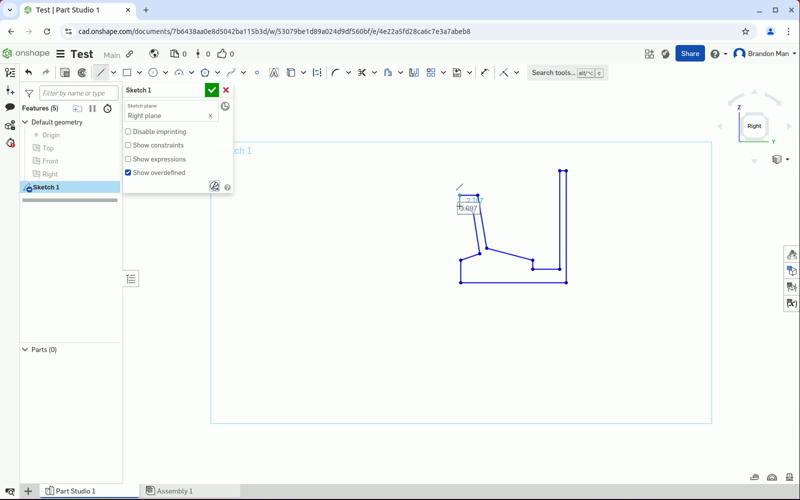
key(esc)
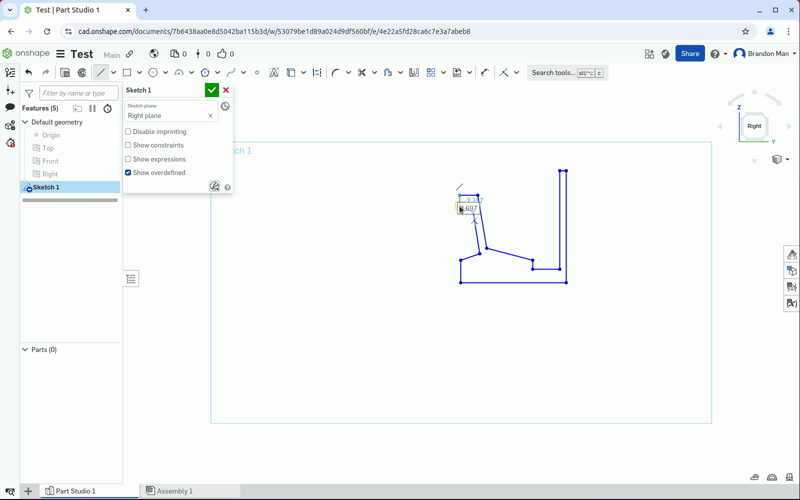
mouse_move(513, 263)
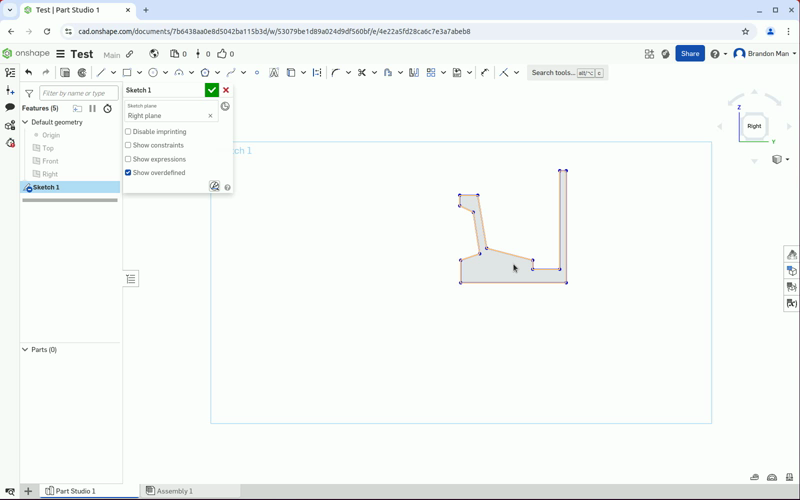
click(513, 263)
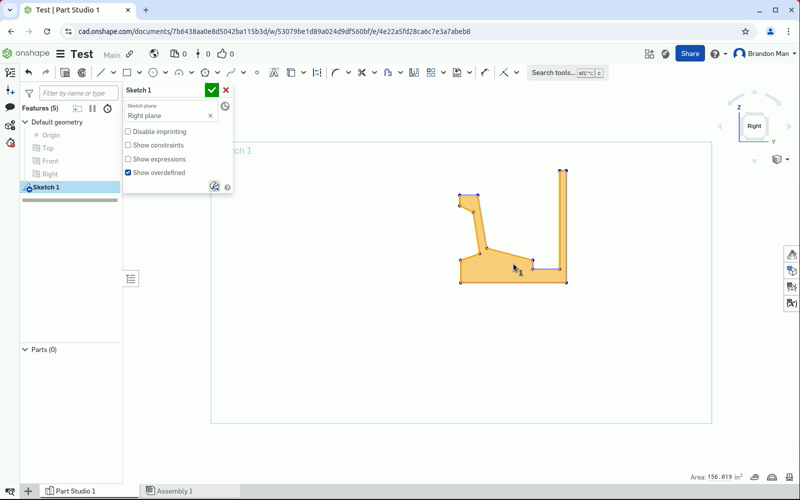
mouse_move(73, 352)
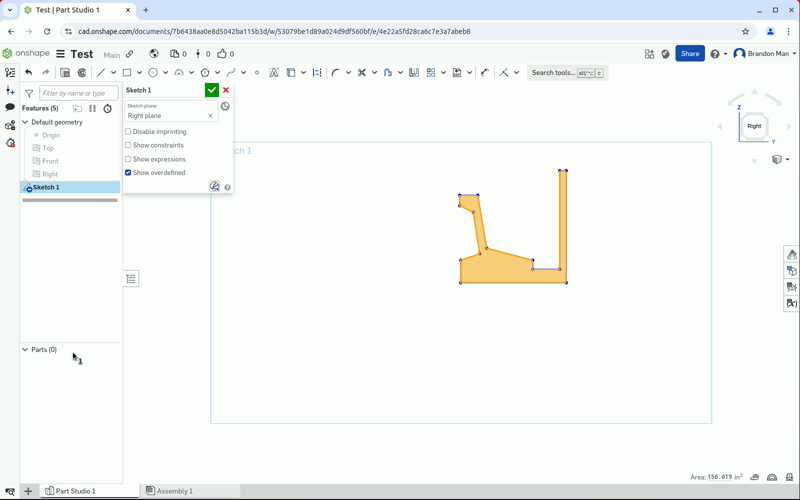
key(shift+y)
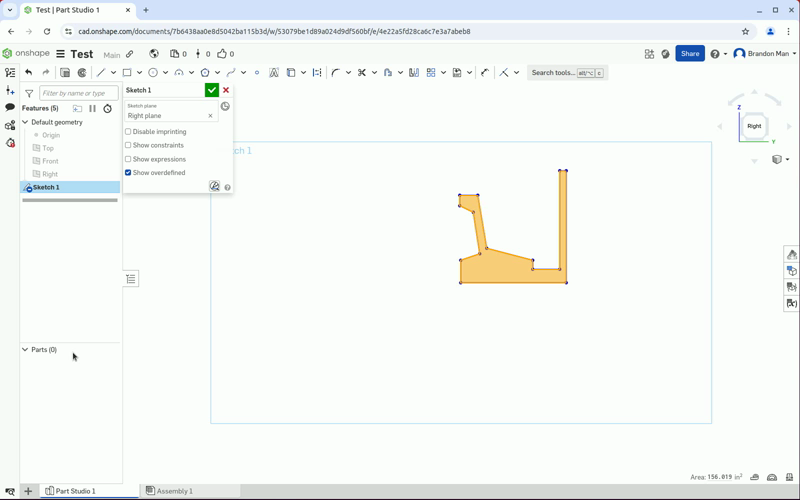
key(shift+e)
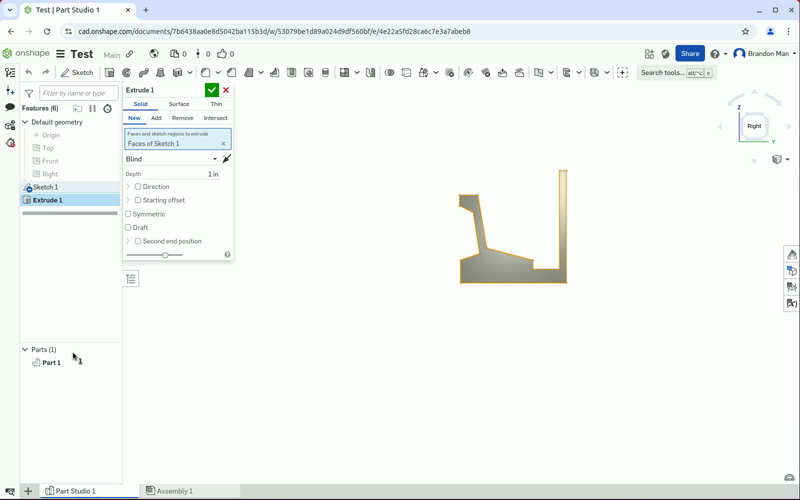
mouse_move(143, 106)
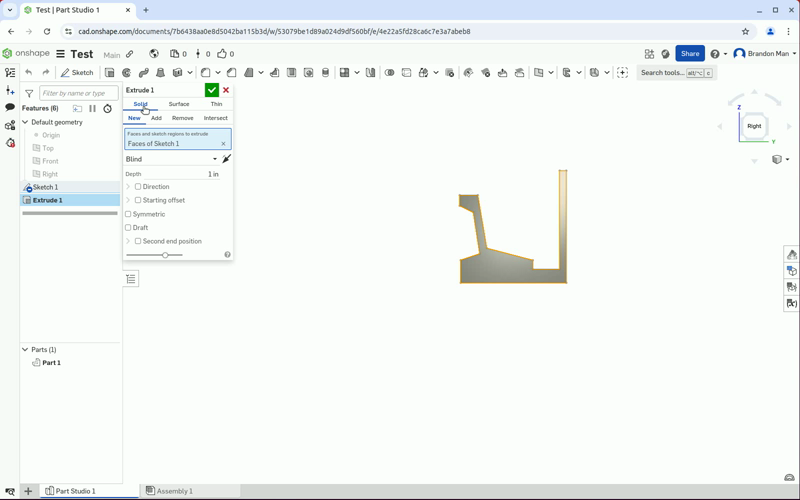
click(143, 106)
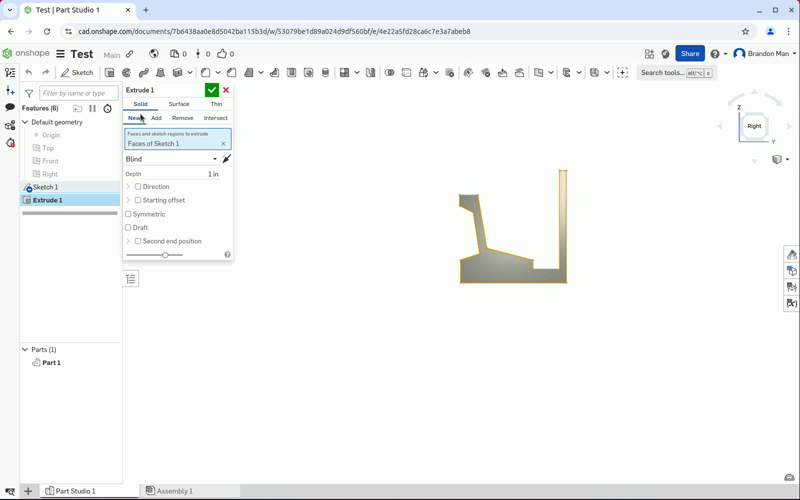
mouse_move(137, 120)
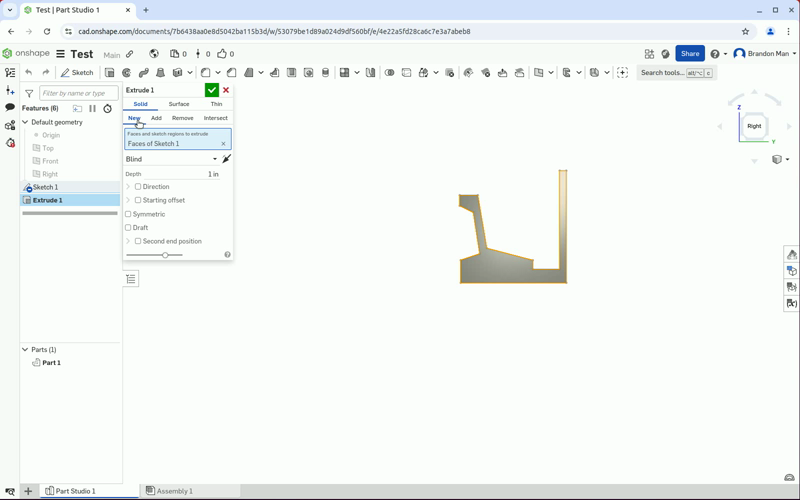
click(137, 120)
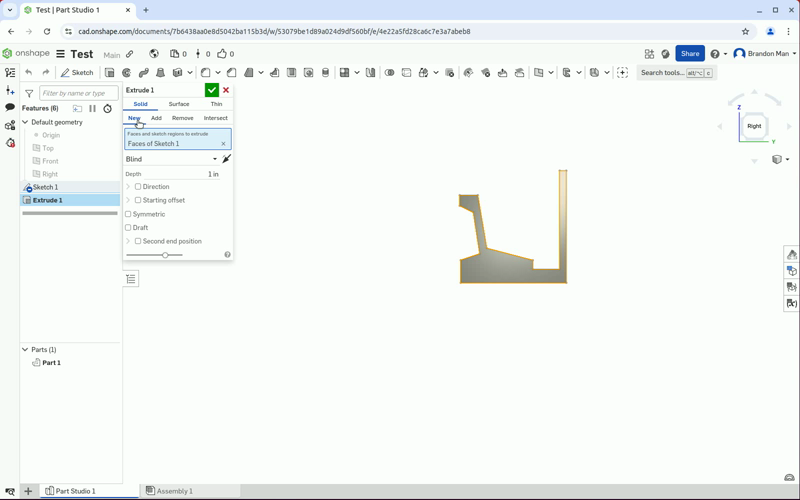
key(tab, 4)
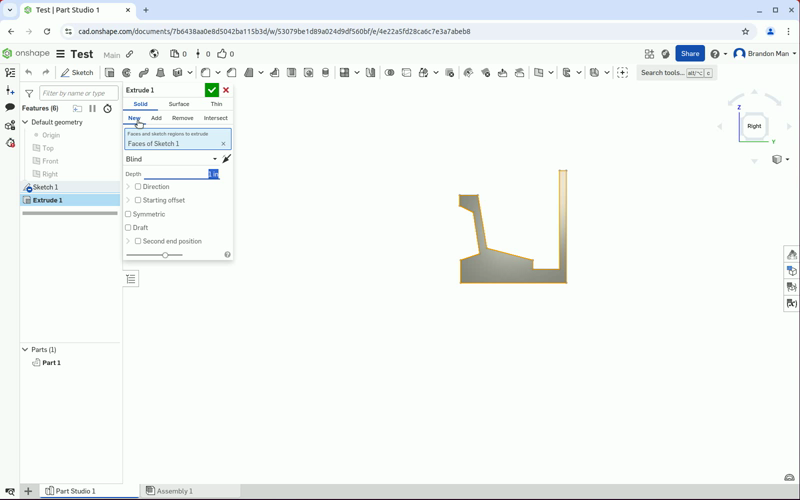
text(2.408)
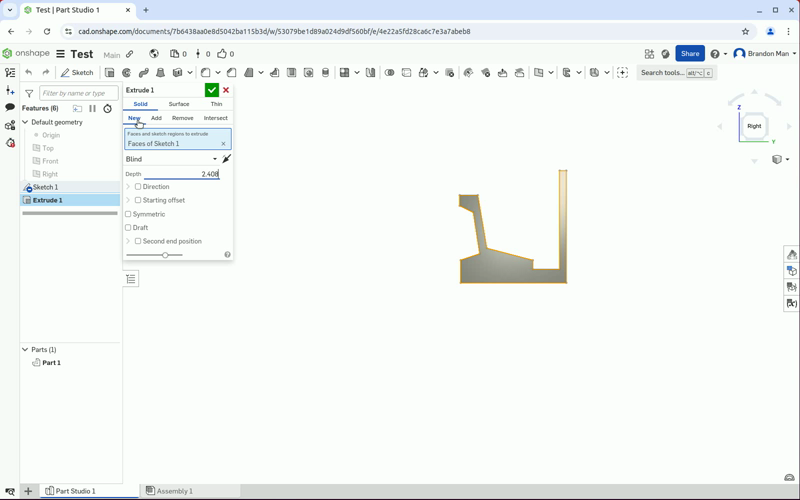
key(tab, 3)
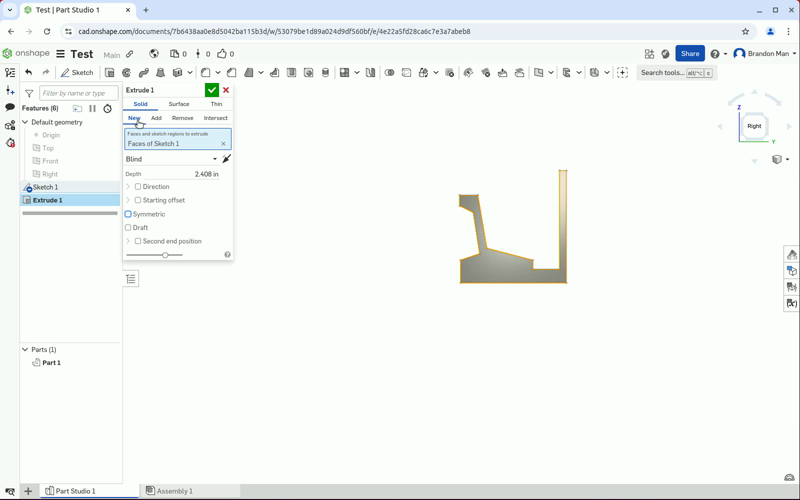
key(space)
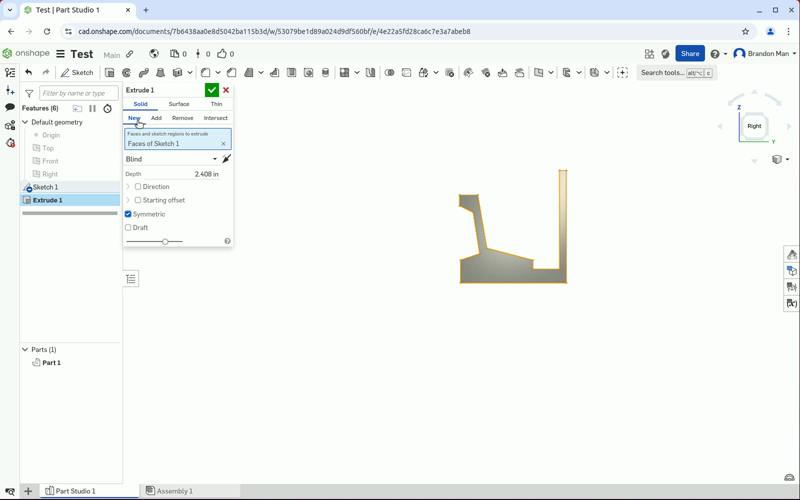
key(enter)
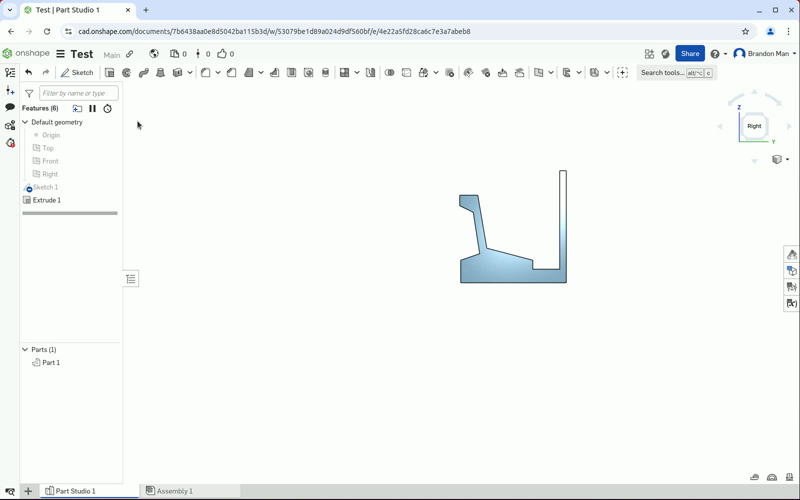
key(shift+h)
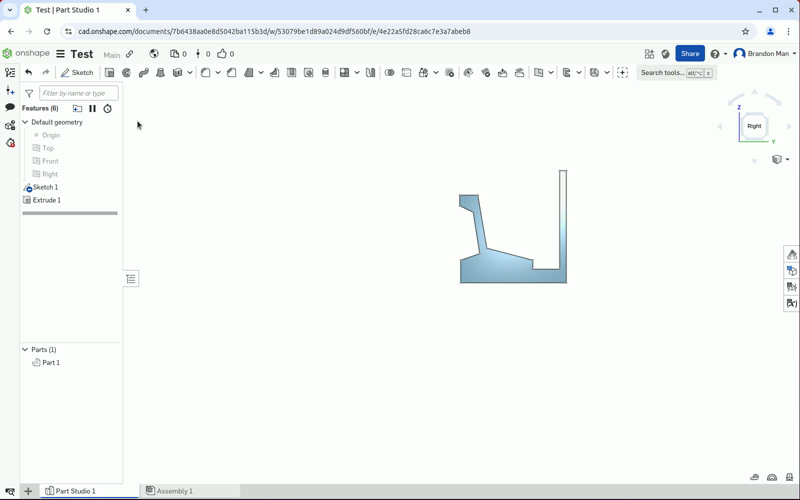
key(shift+h)
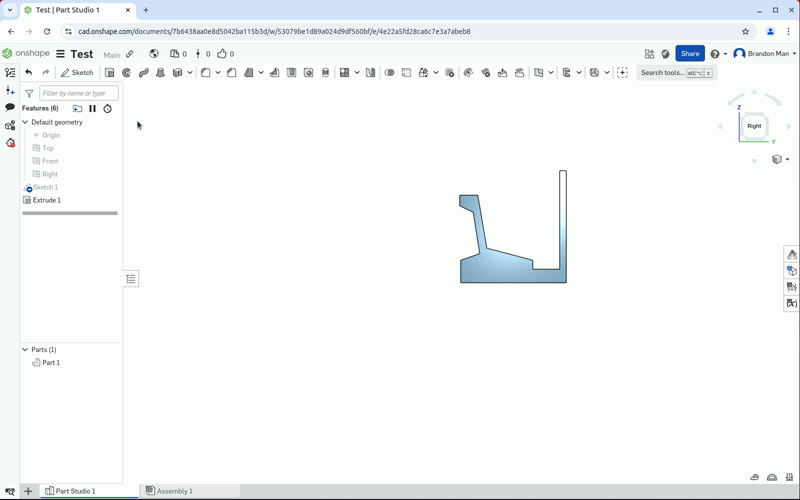
mouse_move(73, 189)
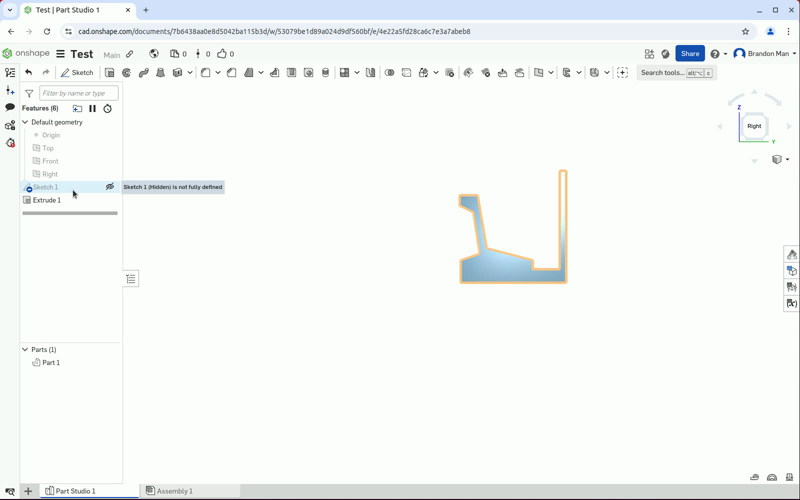
click(73, 189)
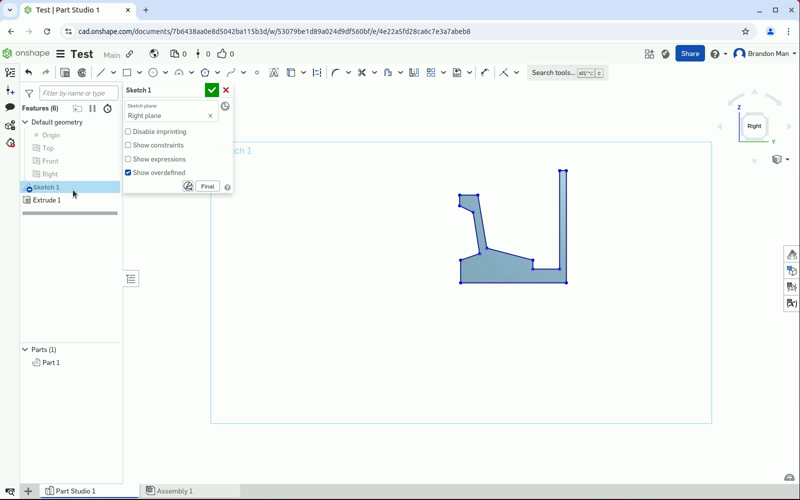
mouse_move(229, 92)
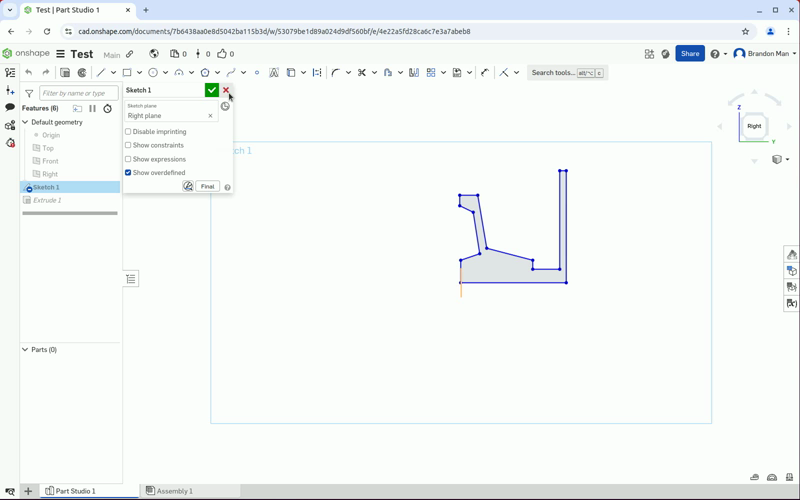
click(229, 92)
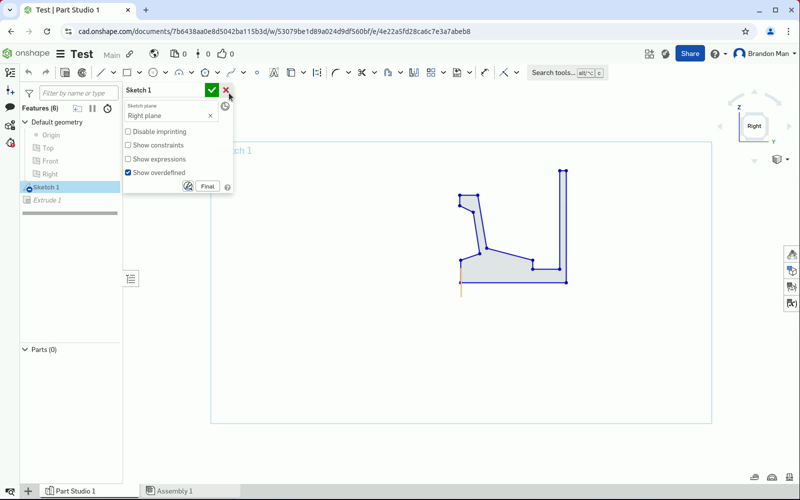
key(shift+s)
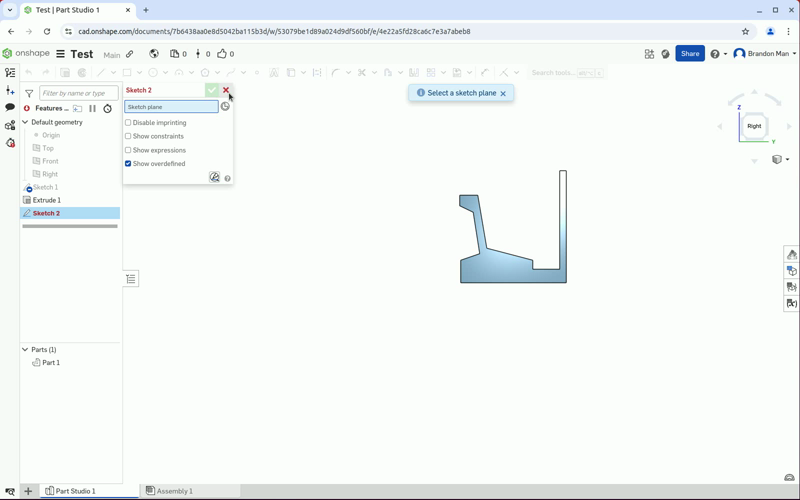
mouse_move(73, 176)
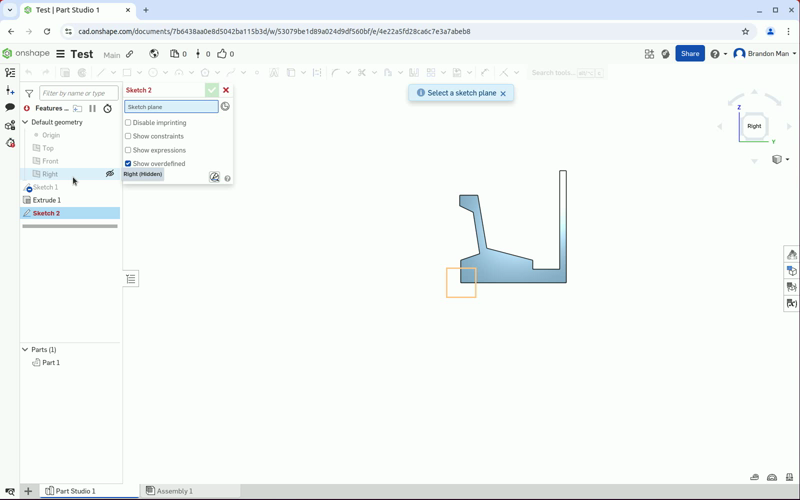
click(73, 176)
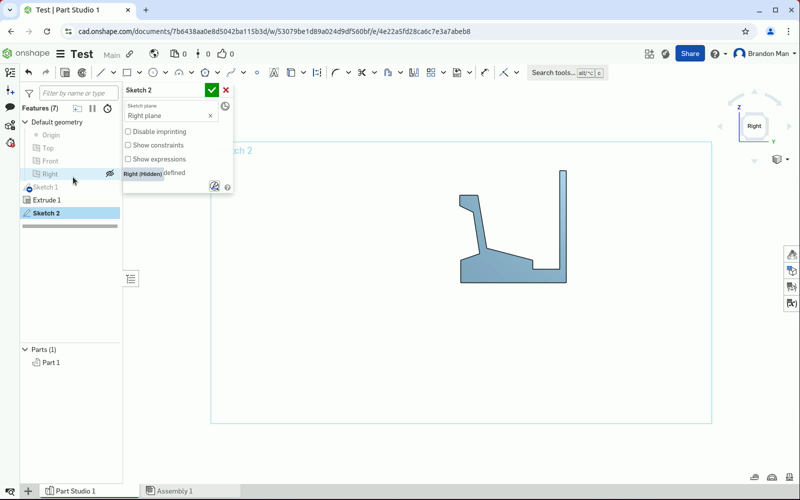
mouse_move(73, 352)
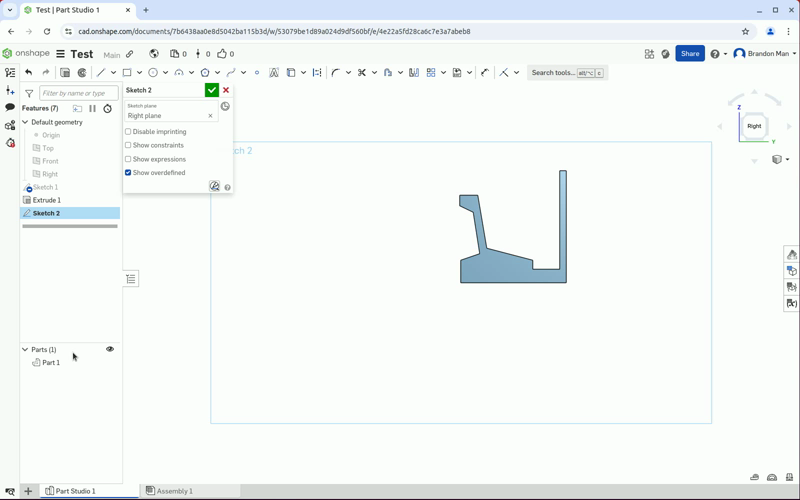
key(y)
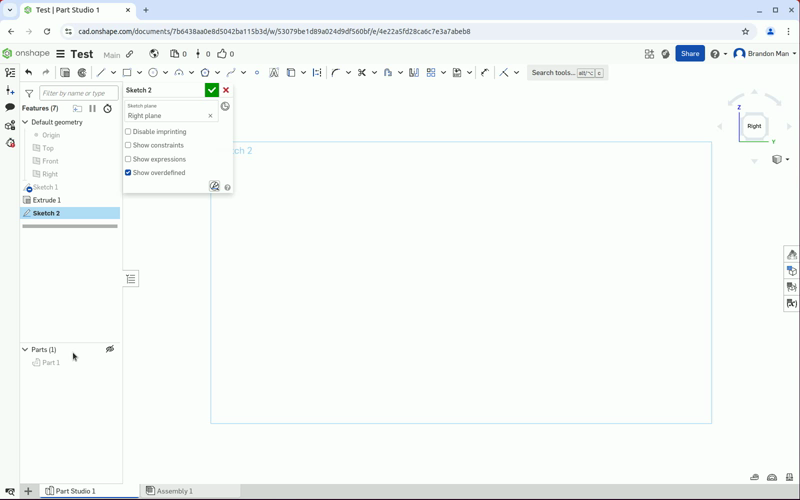
key(l)
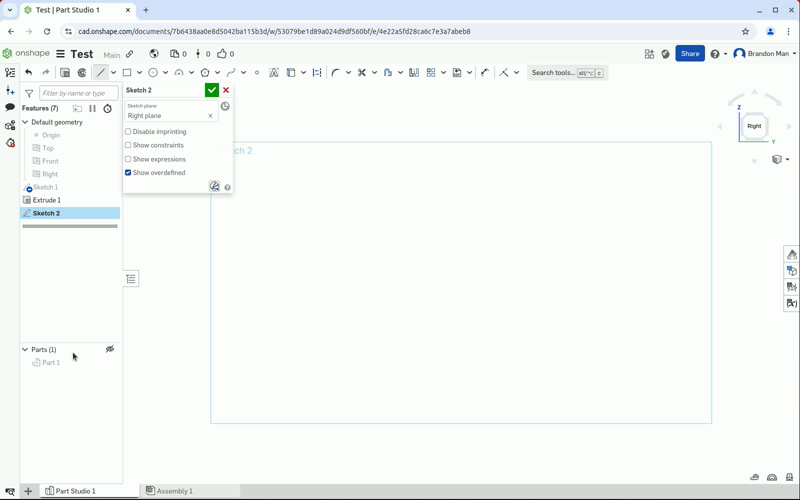
key_down(shift)
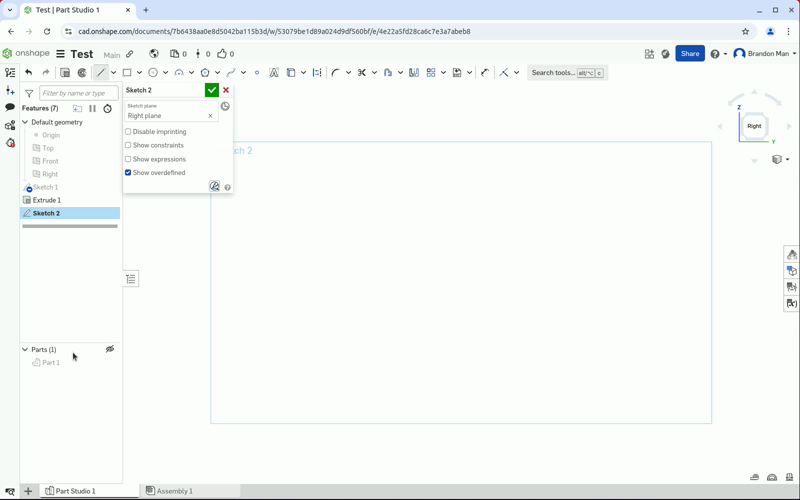
mouse_move(460, 282)
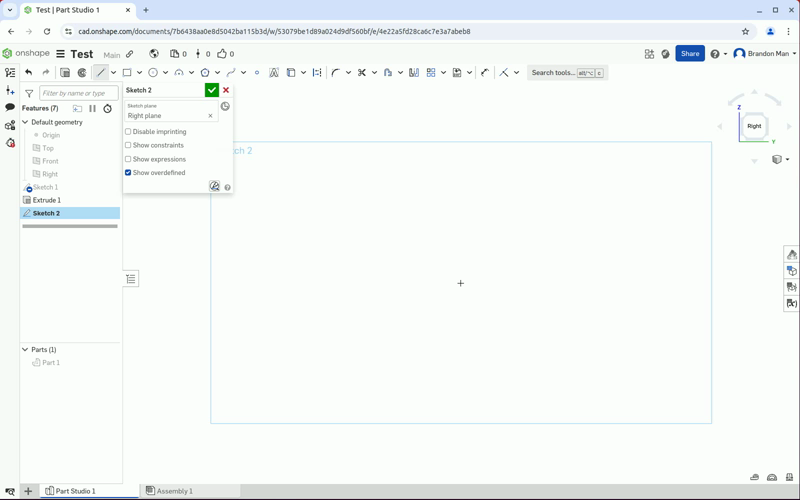
click(460, 282)
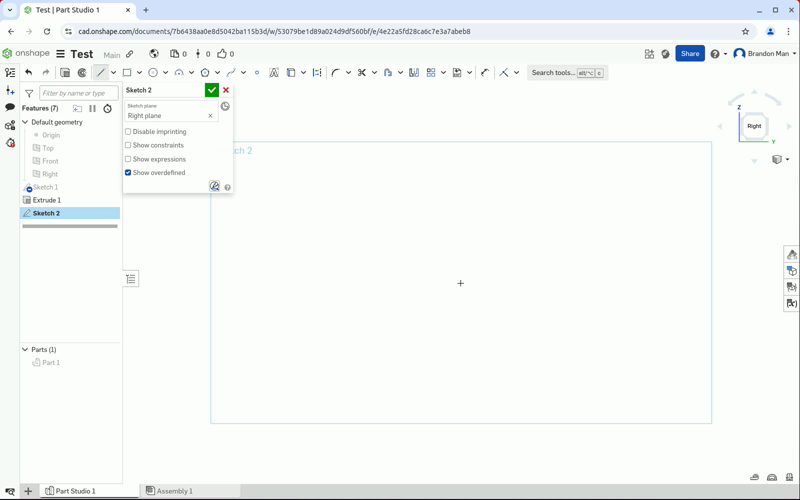
key_up(shift)
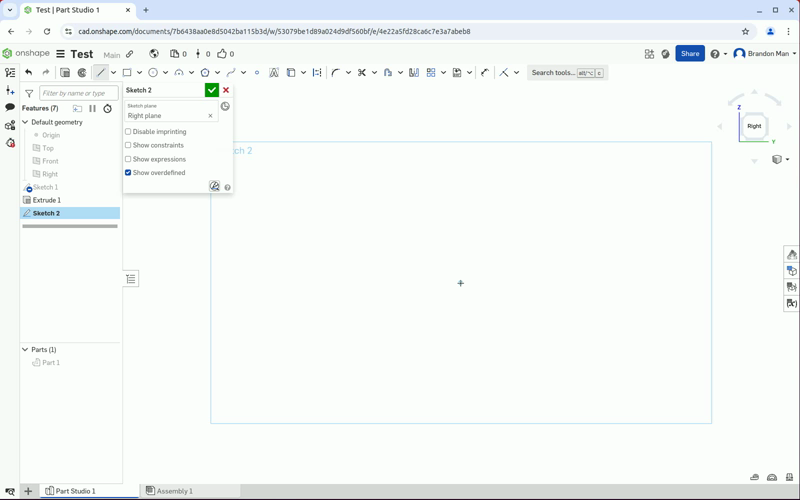
key_down(shift)
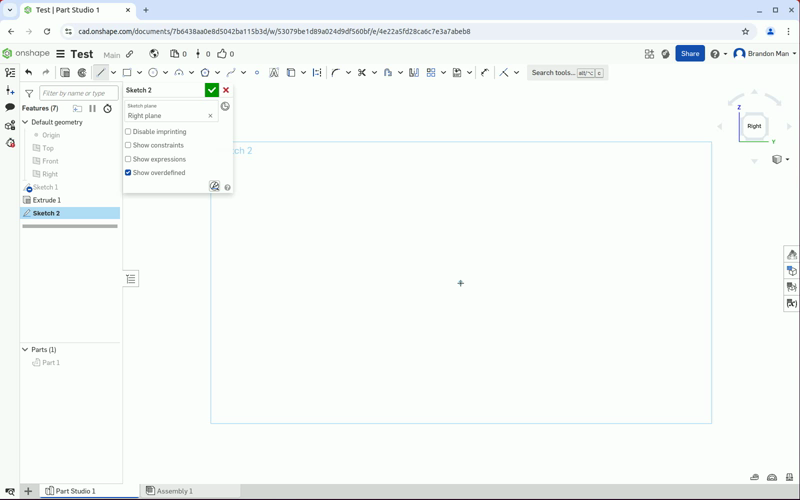
mouse_move(490, 282)
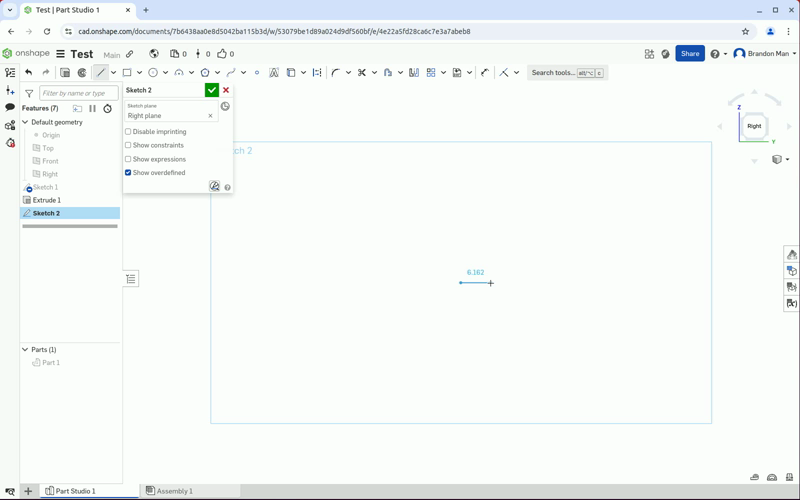
mouse_move(470, 282)
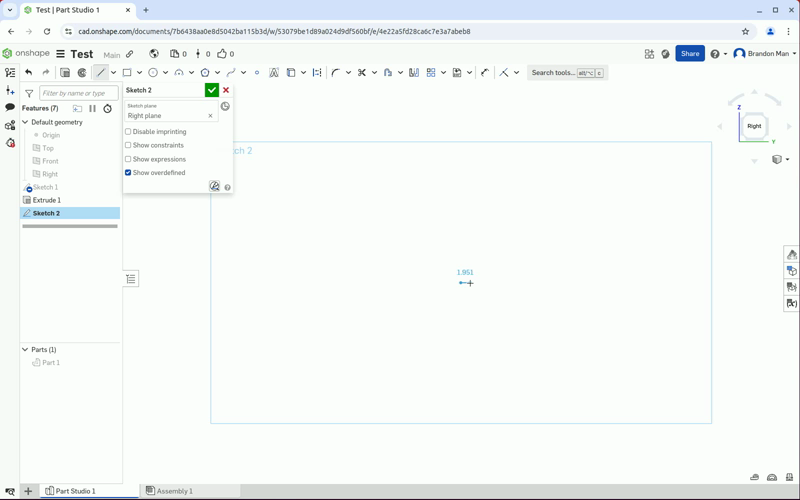
click(470, 282)
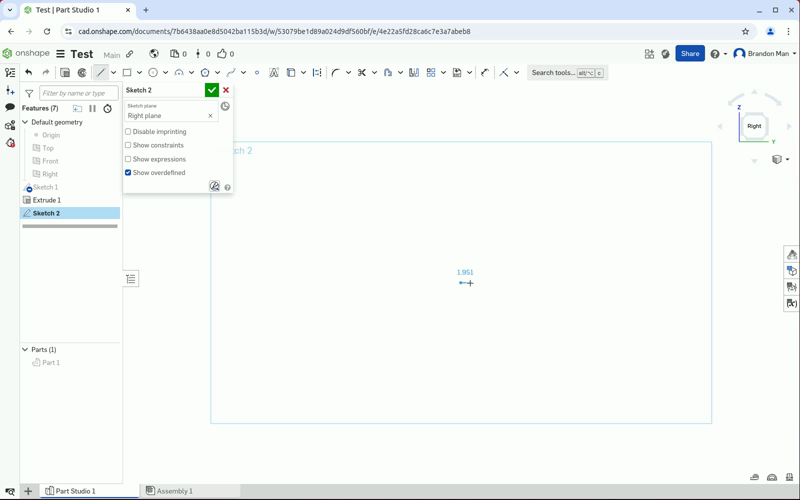
key_up(shift)
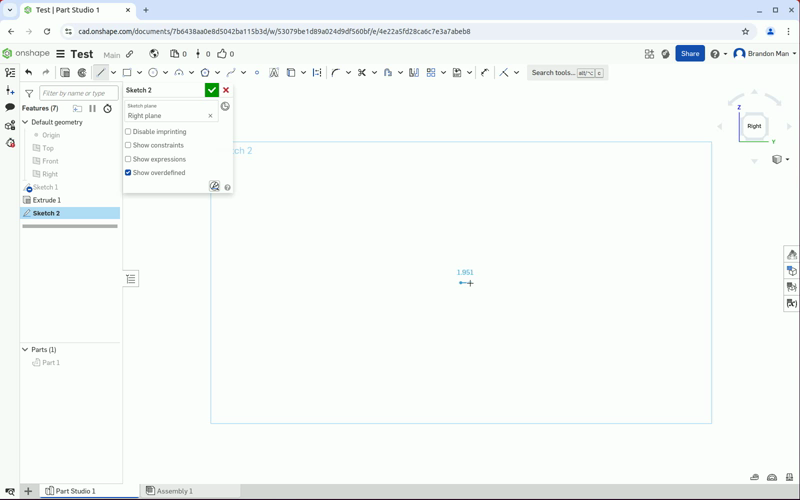
key_down(shift)
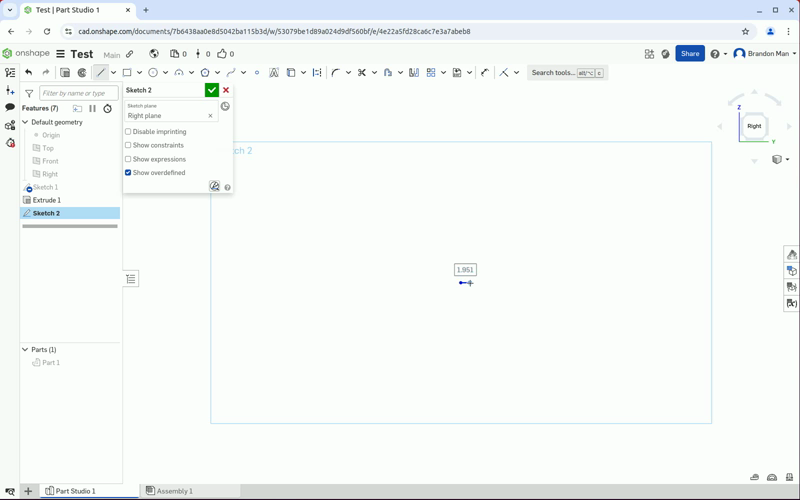
mouse_move(500, 282)
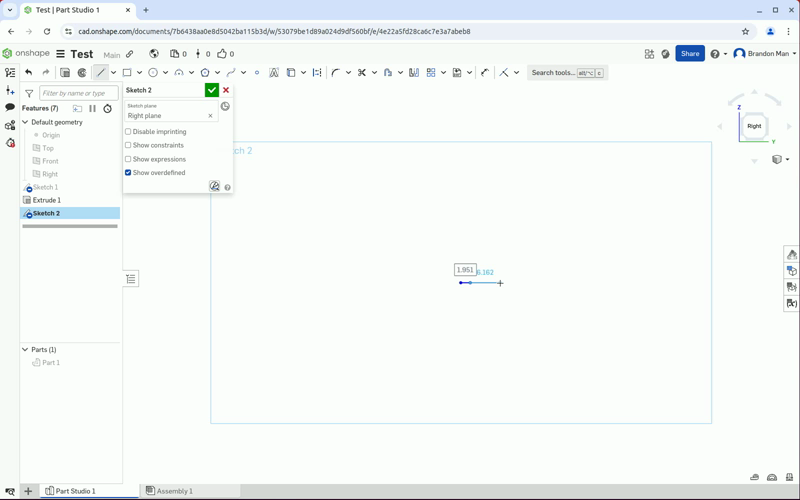
mouse_move(470, 277)
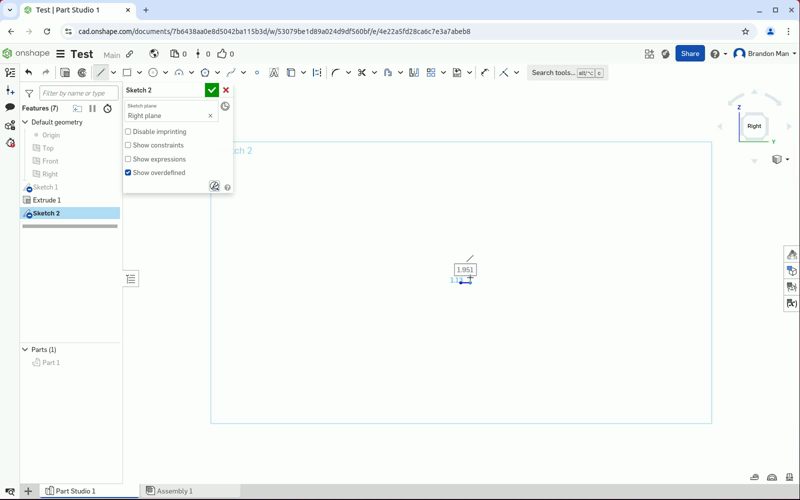
scroll(6)
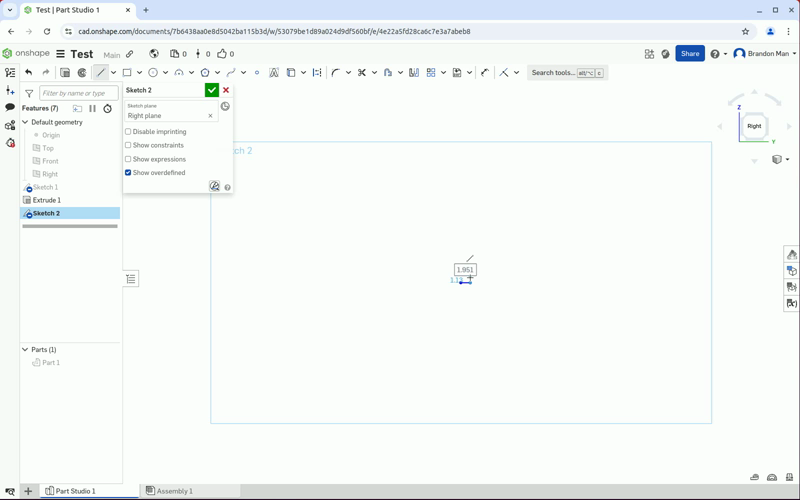
scroll(6)
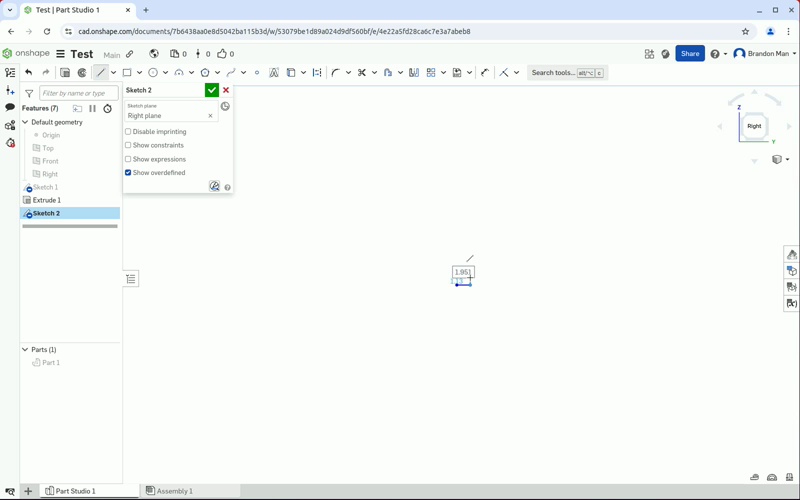
scroll(6)
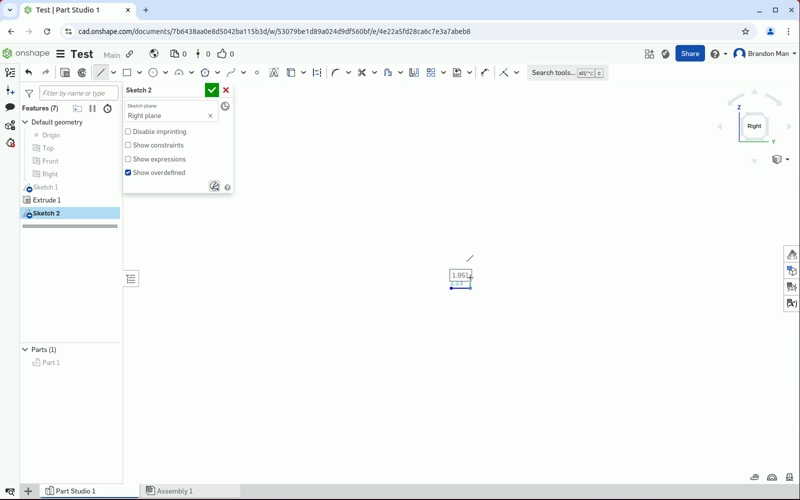
scroll(6)
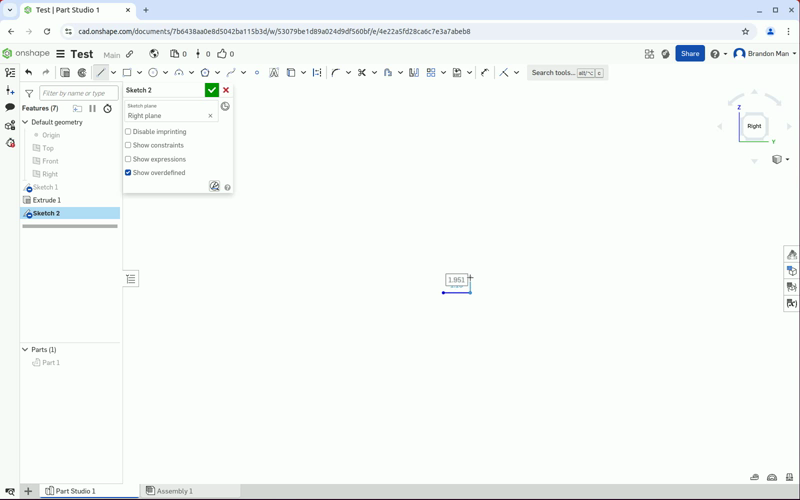
scroll(6)
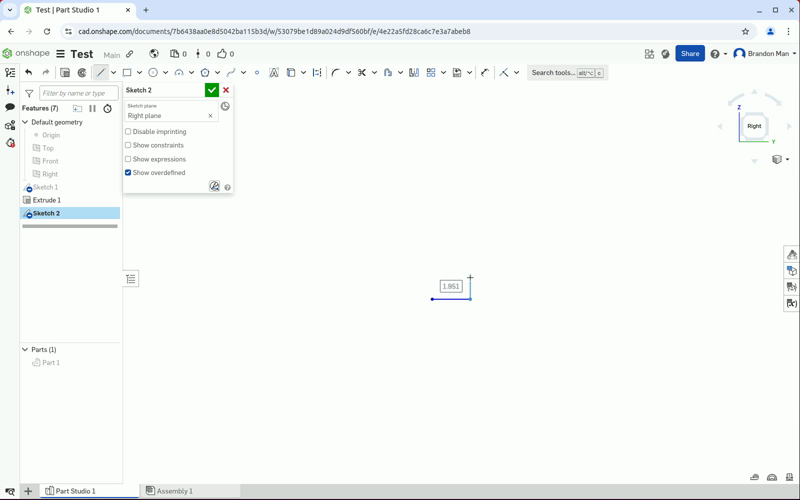
scroll(6)
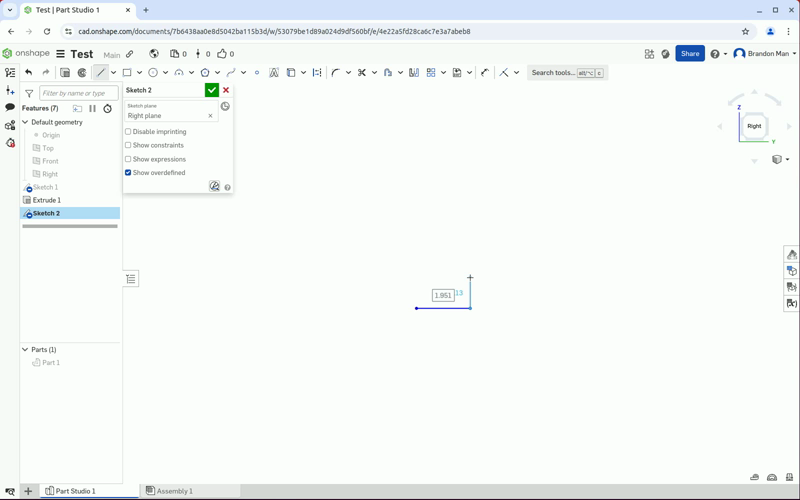
scroll(6)
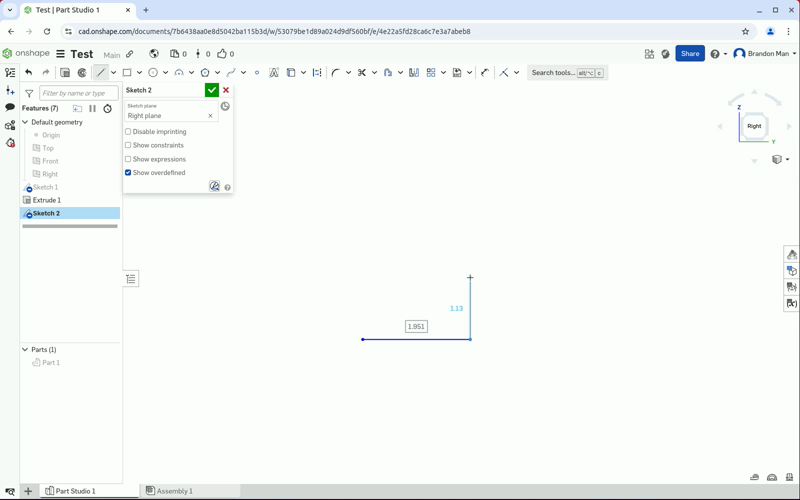
click(470, 277)
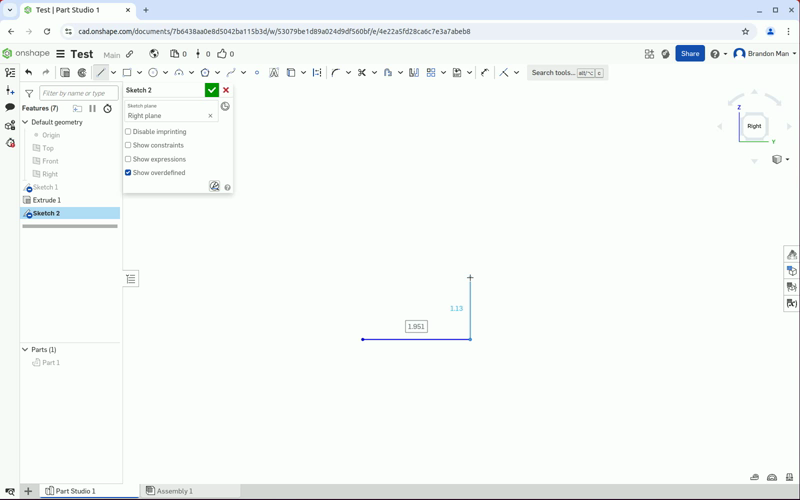
scroll(-6)
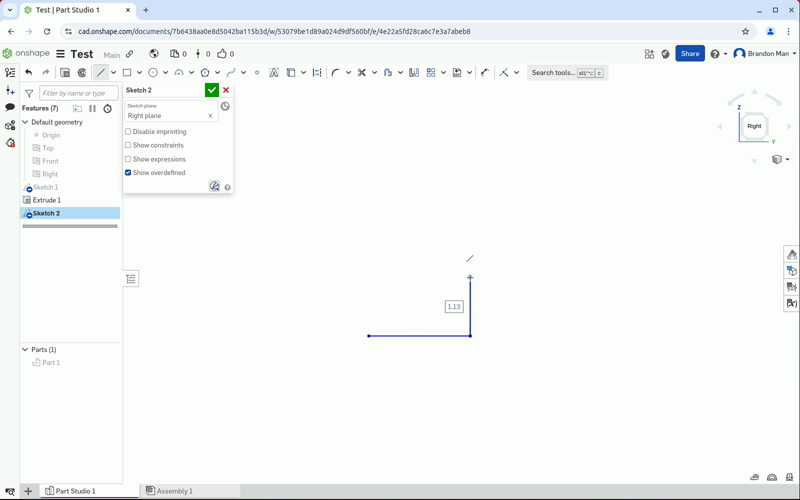
scroll(-6)
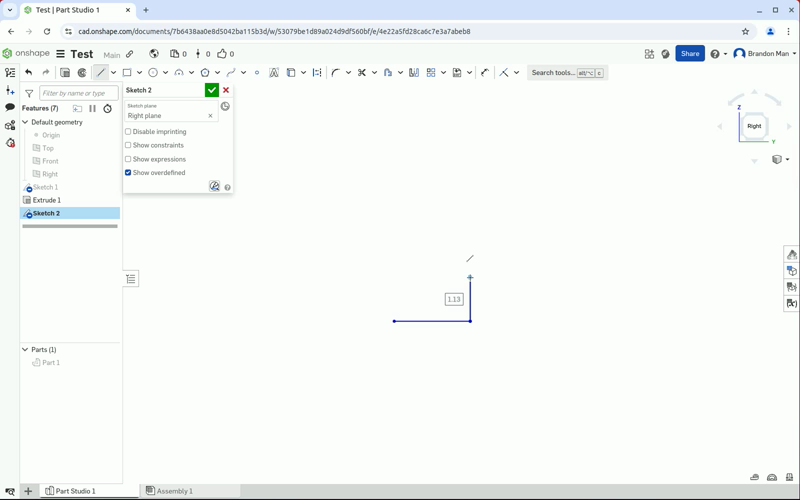
scroll(-6)
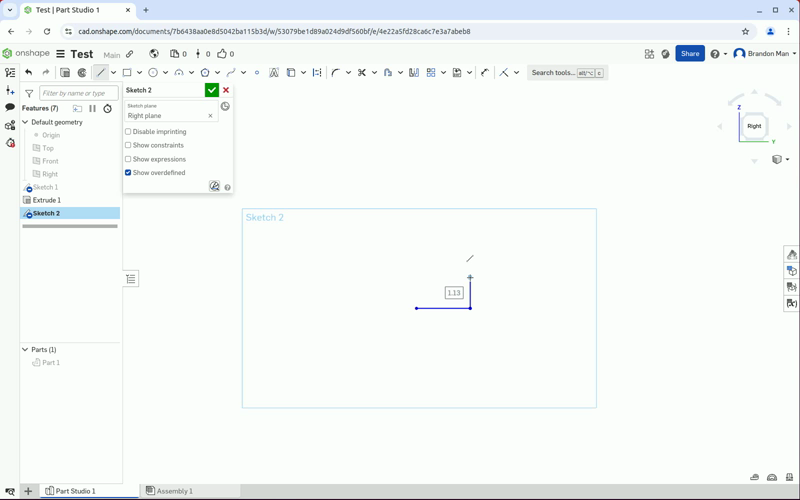
scroll(-6)
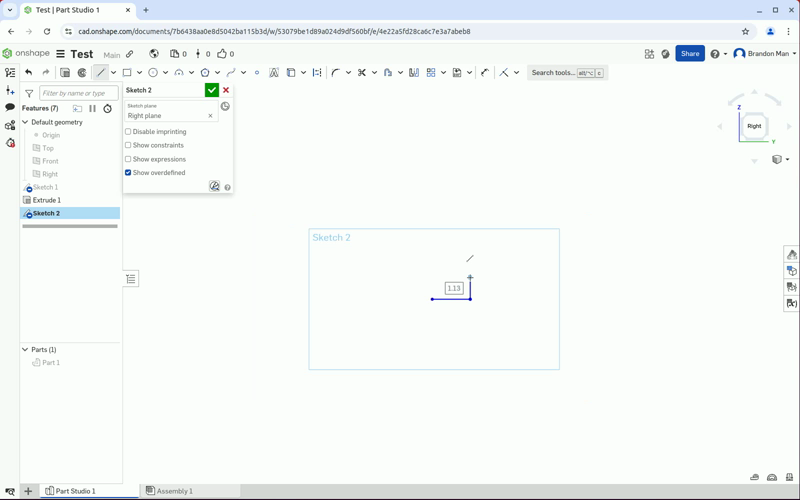
scroll(-6)
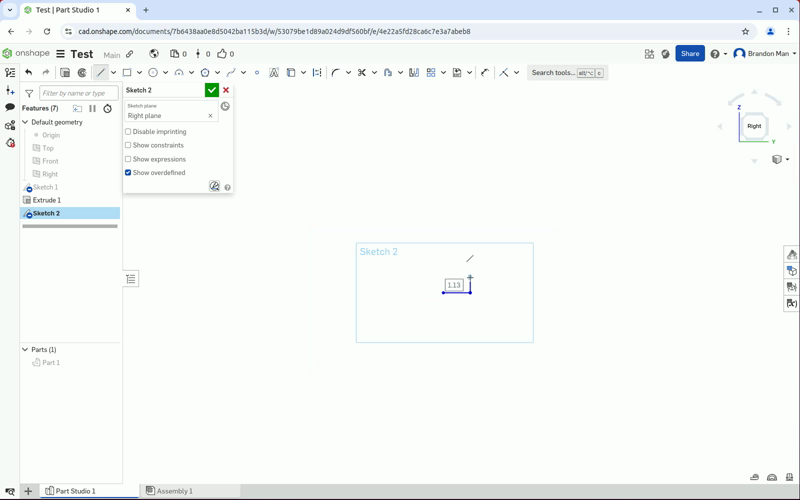
scroll(-6)
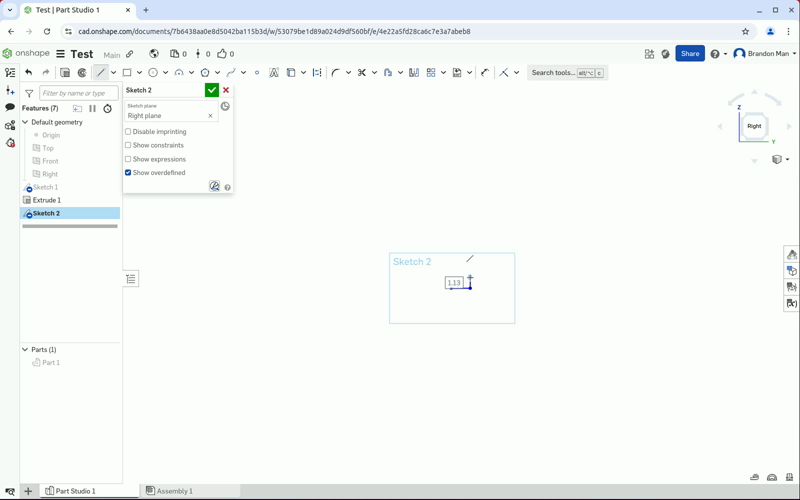
scroll(-6)
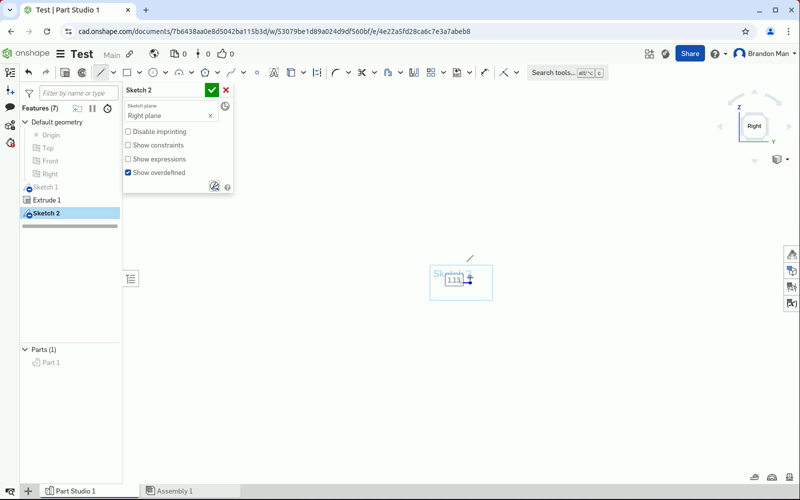
key_up(shift)
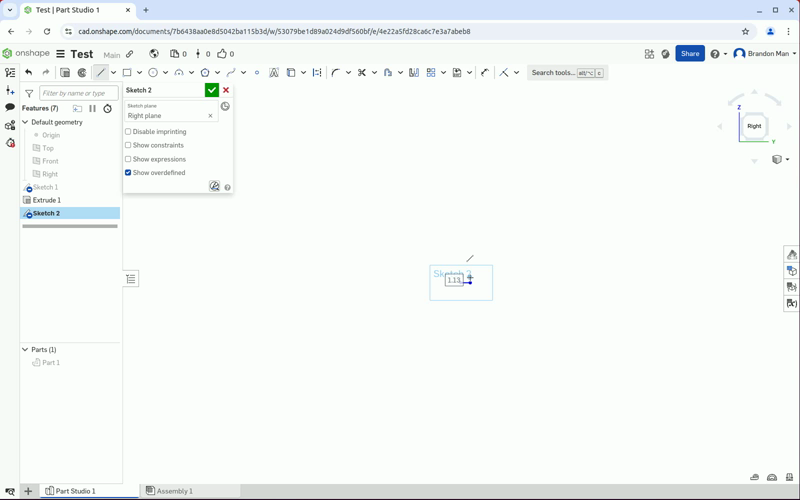
key_down(shift)
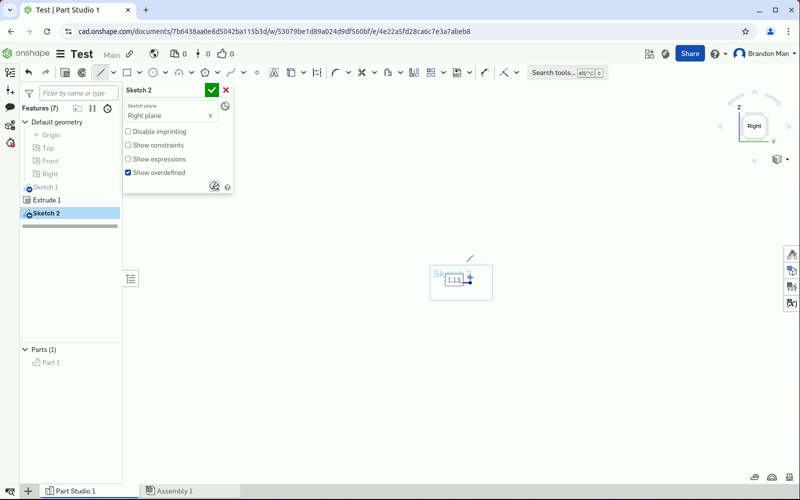
mouse_move(500, 277)
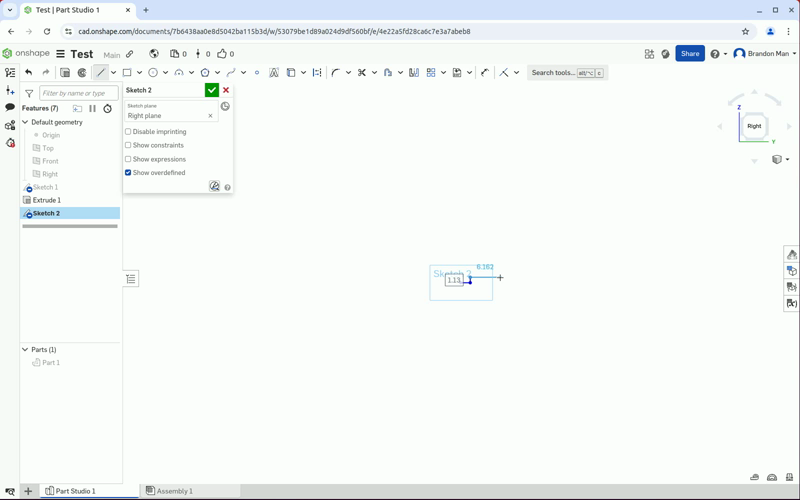
mouse_move(460, 277)
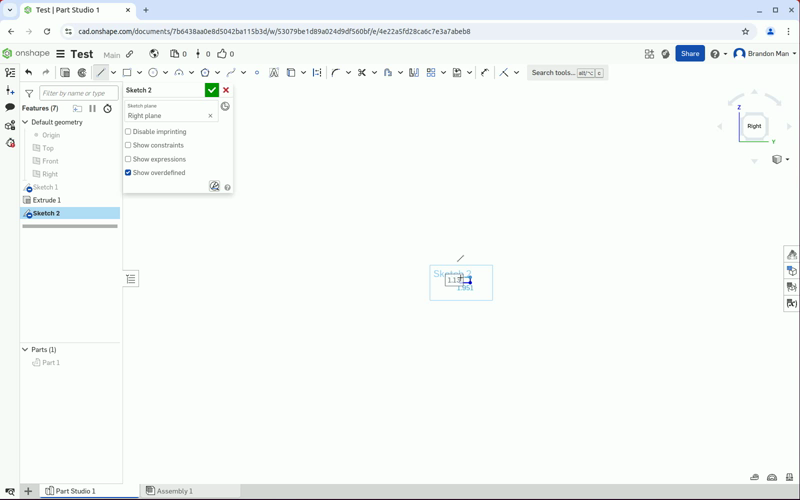
click(460, 277)
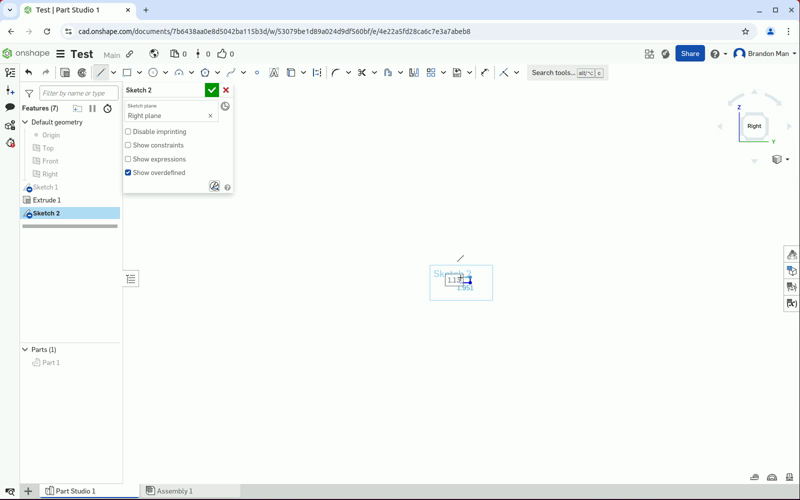
key_up(shift)
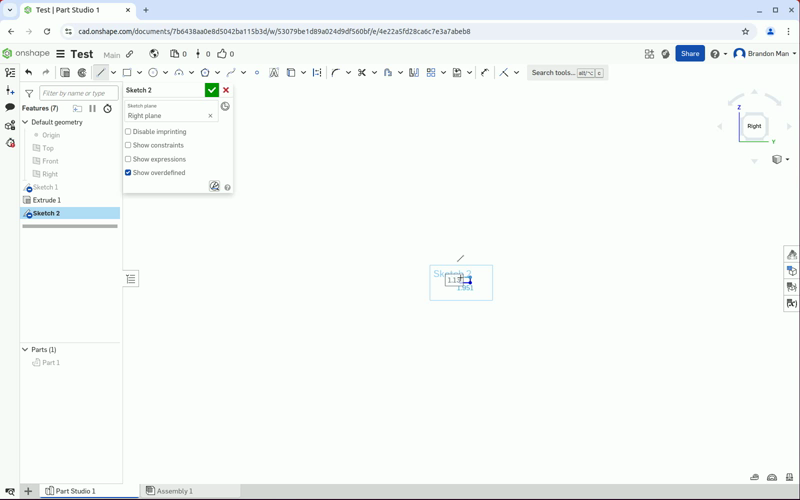
mouse_move(490, 277)
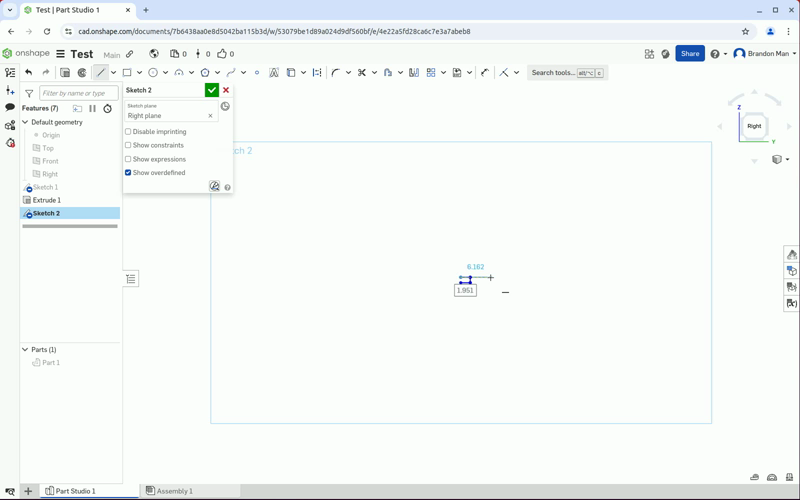
key_down(shift)
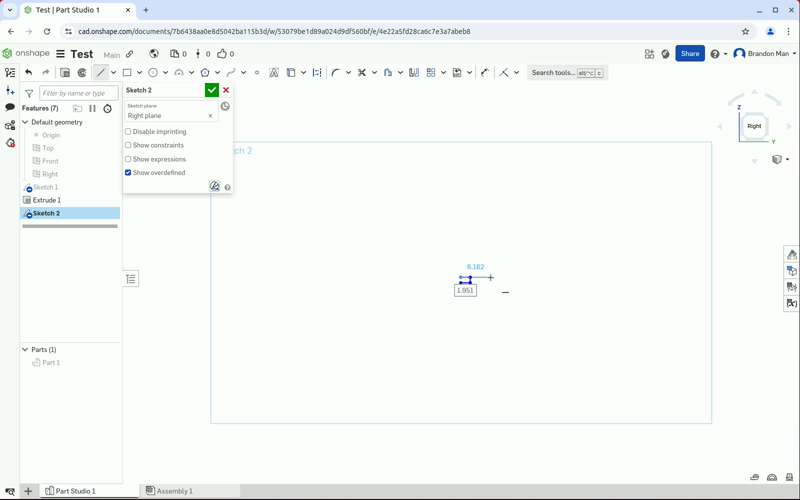
mouse_move(460, 282)
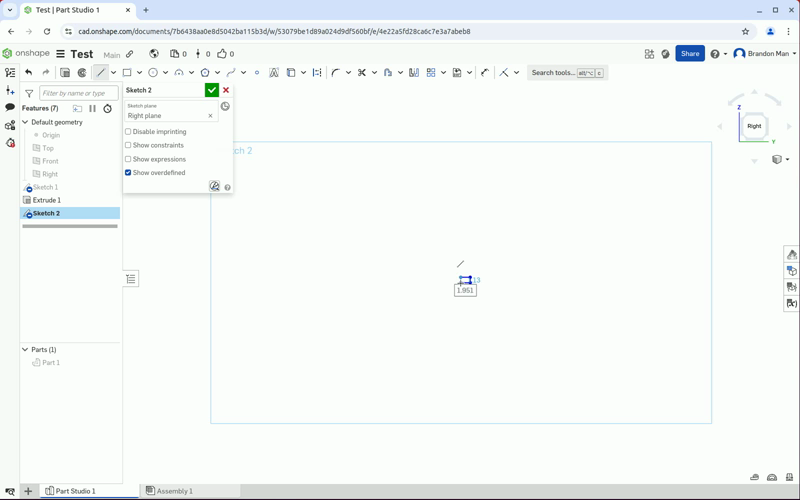
scroll(6)
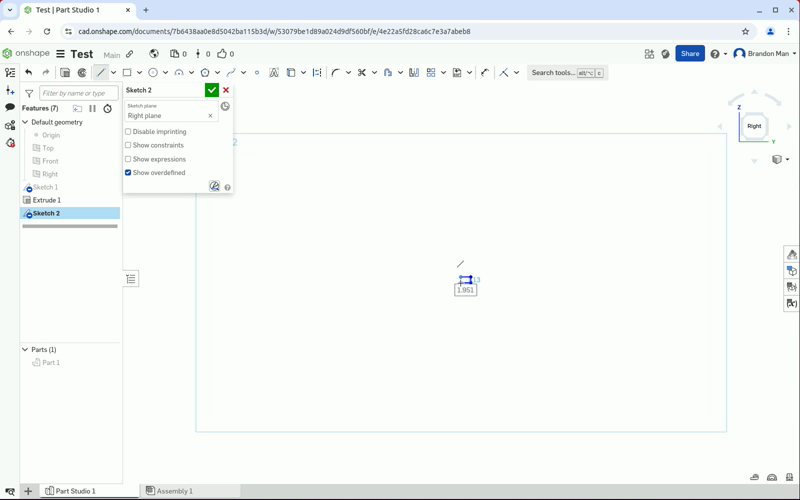
scroll(6)
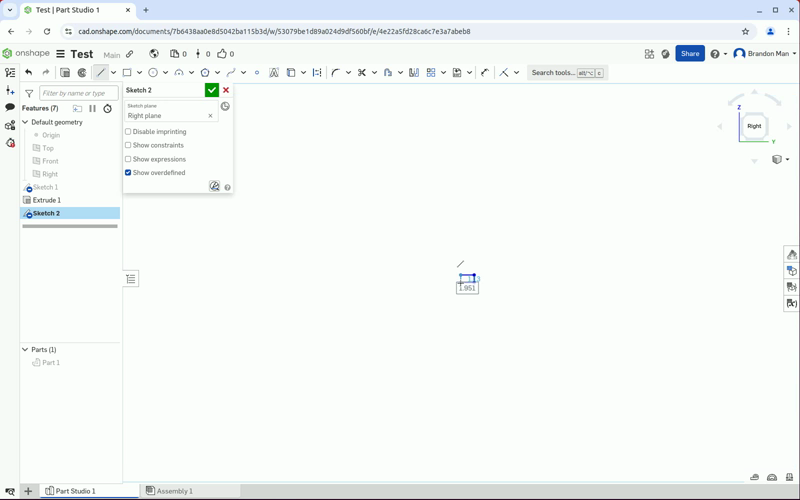
scroll(6)
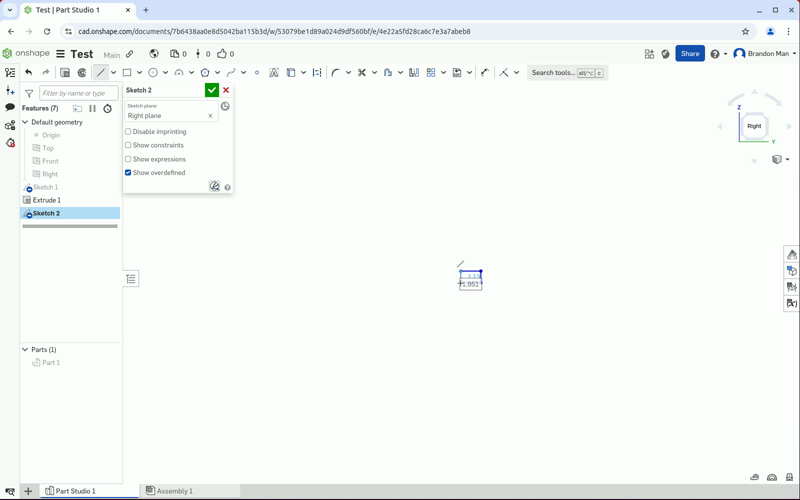
scroll(6)
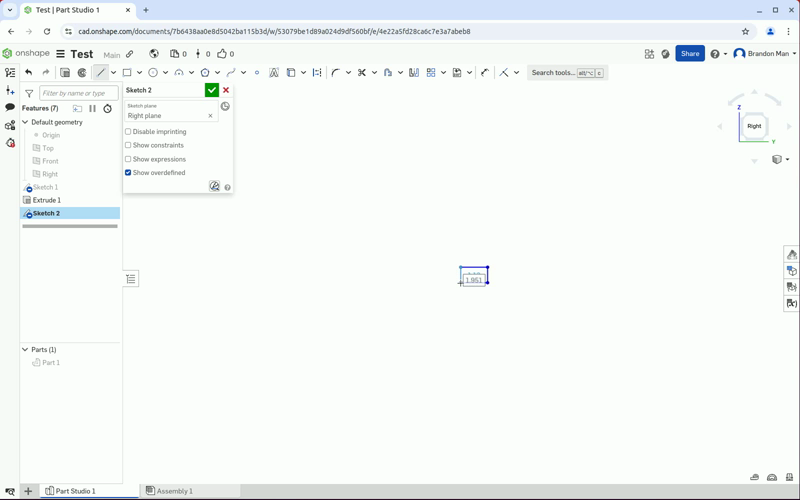
scroll(6)
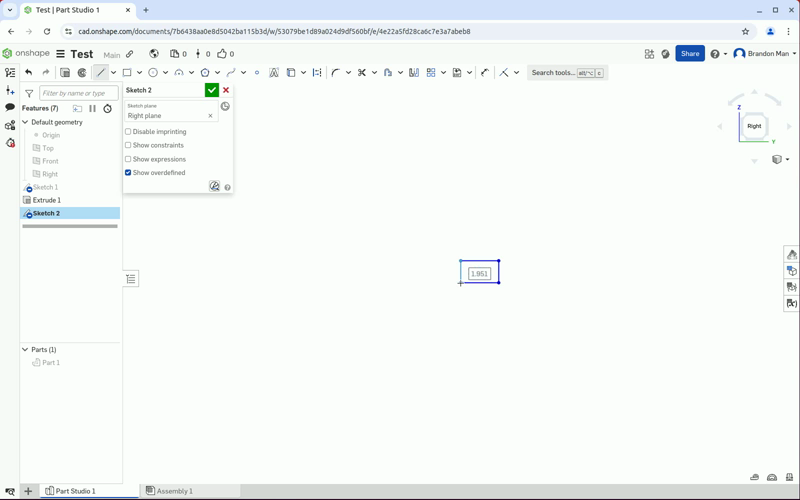
scroll(6)
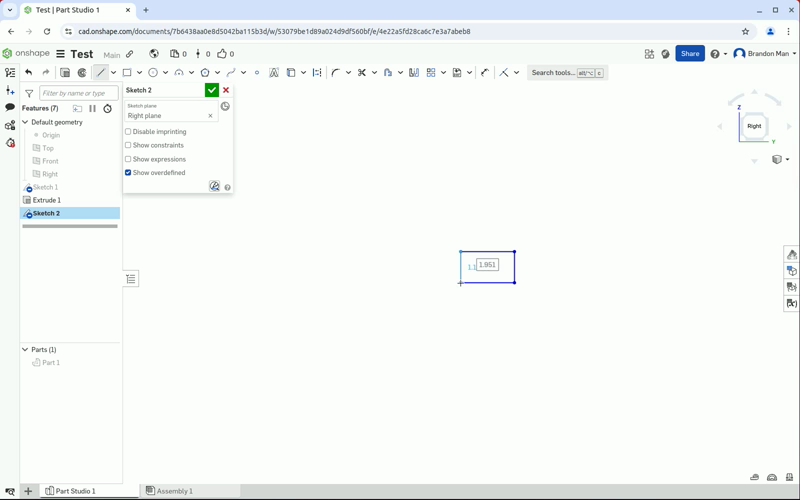
scroll(6)
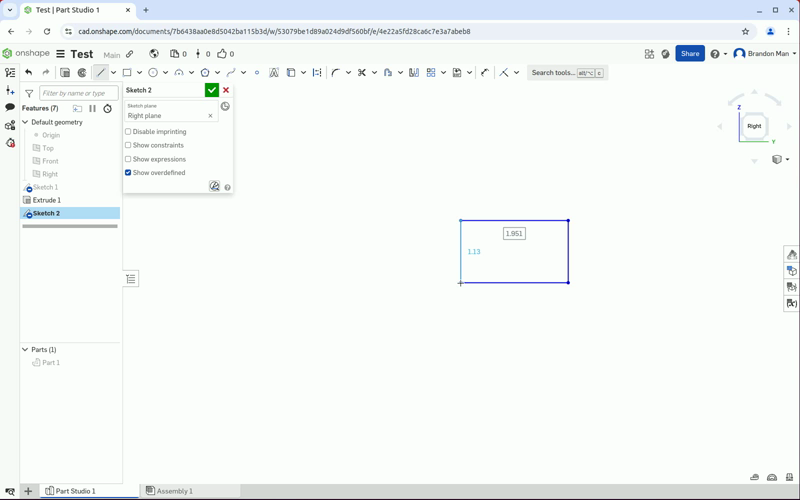
key_up(shift)
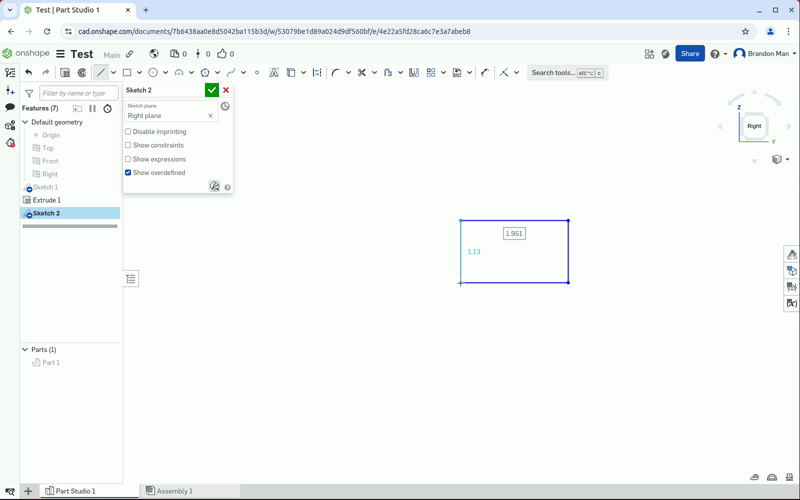
click(460, 282)
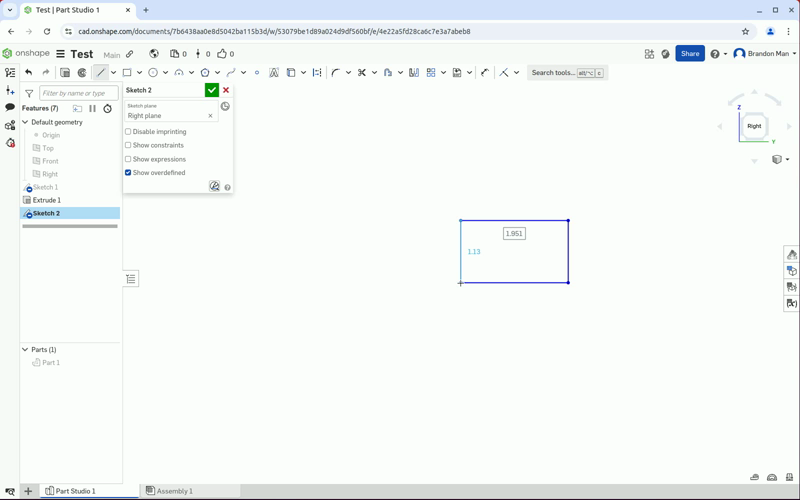
scroll(-6)
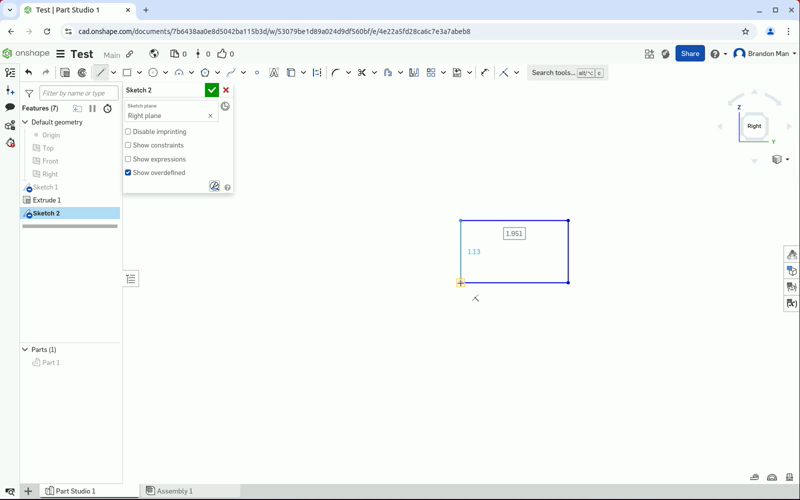
scroll(-6)
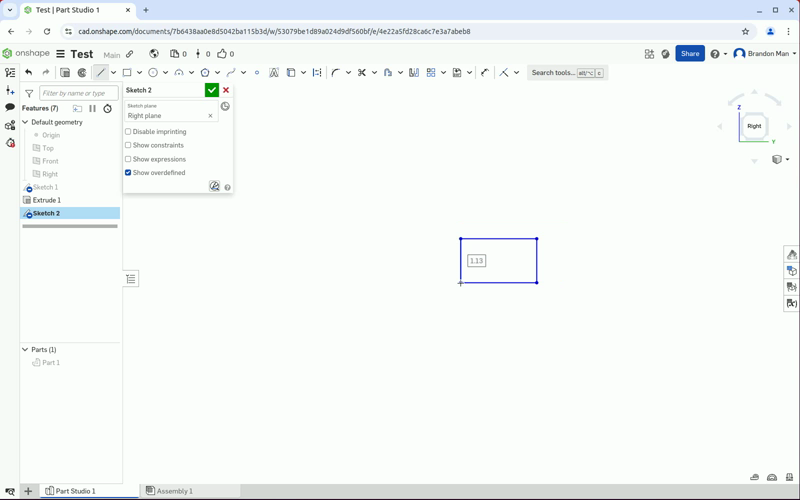
scroll(-6)
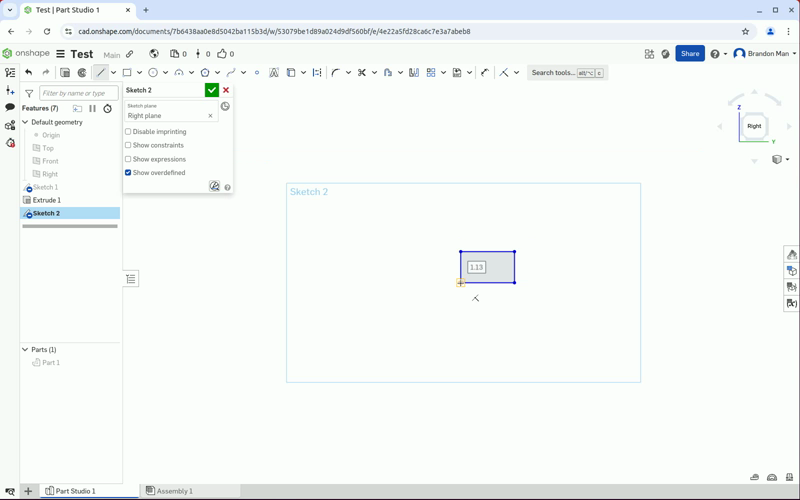
scroll(-6)
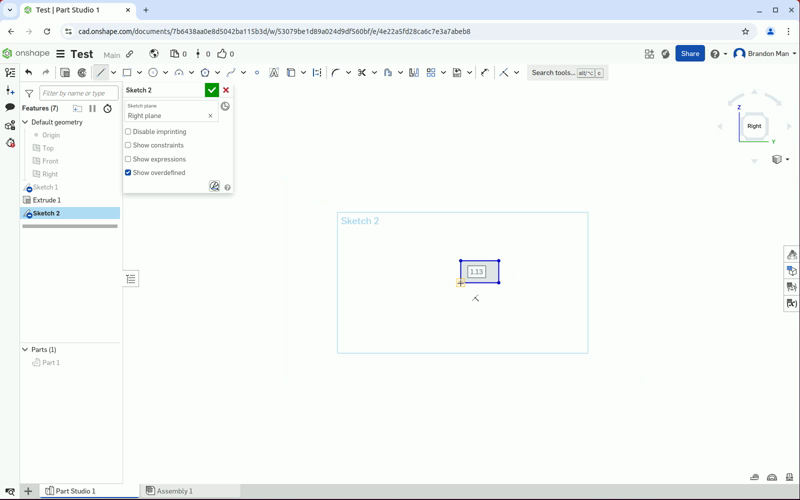
scroll(-6)
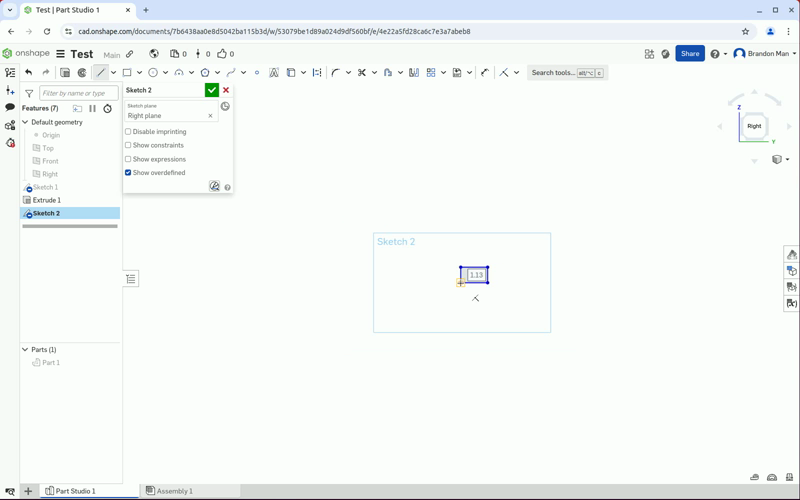
scroll(-6)
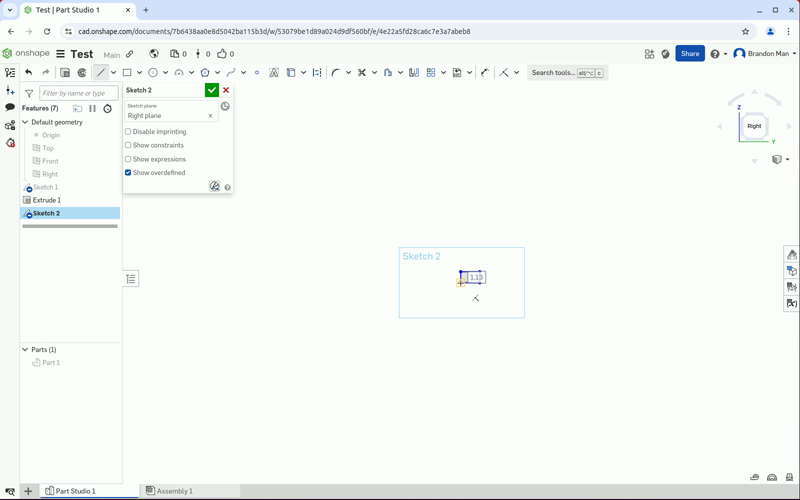
scroll(-6)
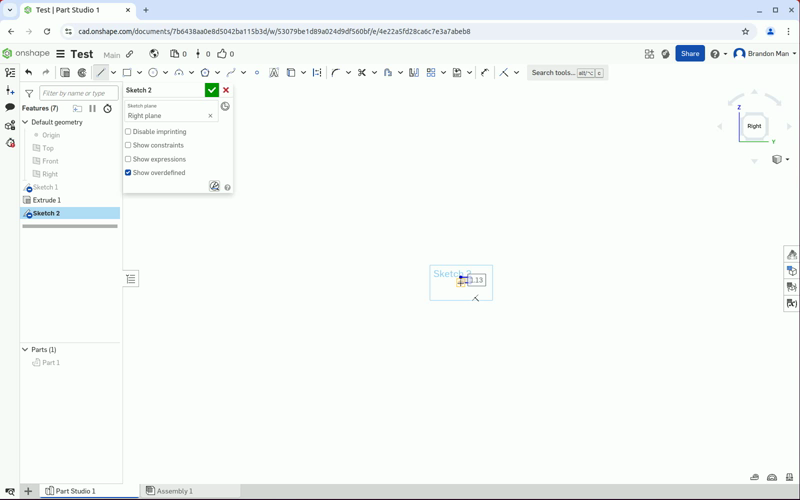
key(esc)
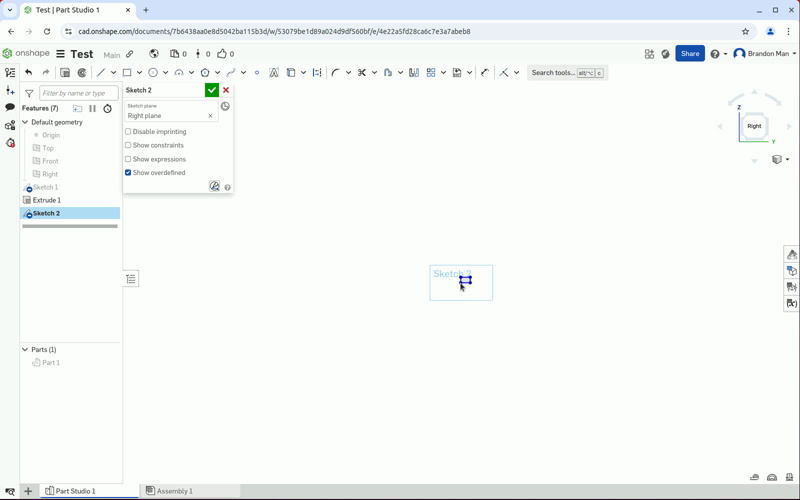
mouse_move(466, 282)
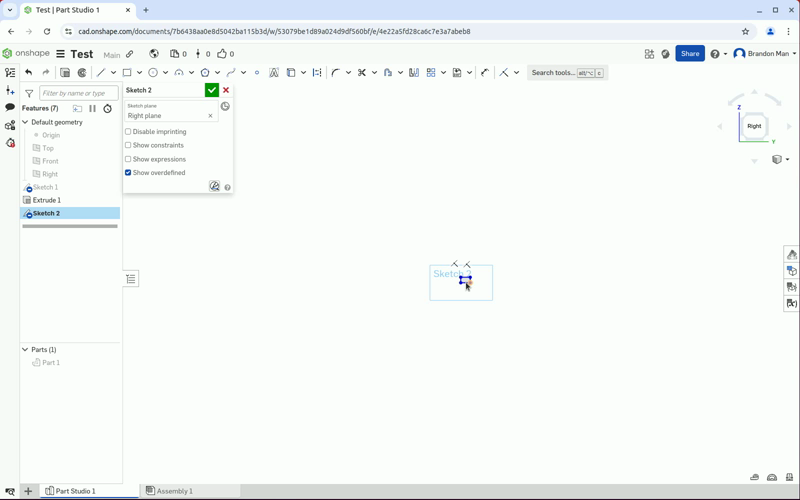
scroll(6)
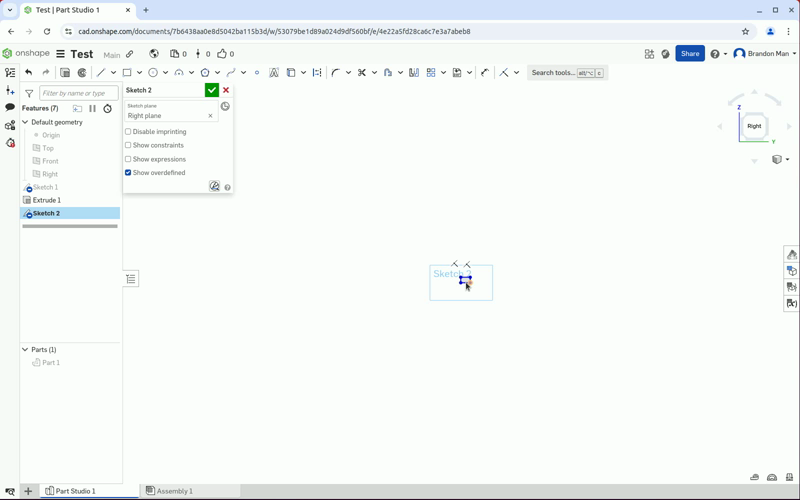
scroll(6)
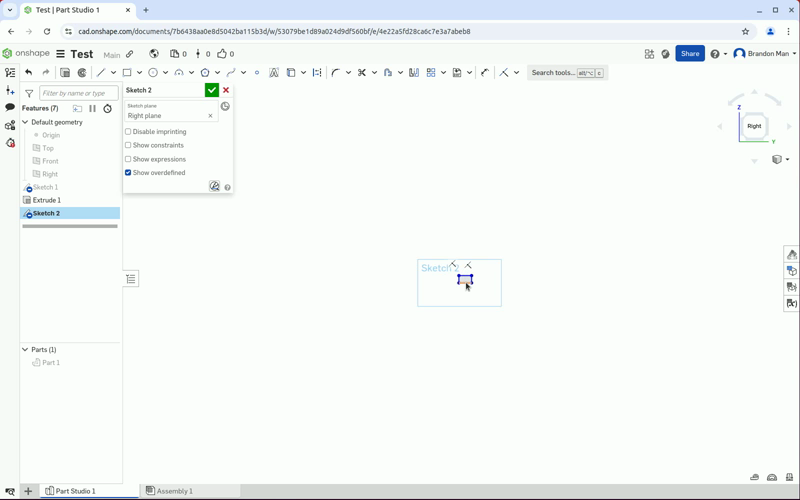
scroll(6)
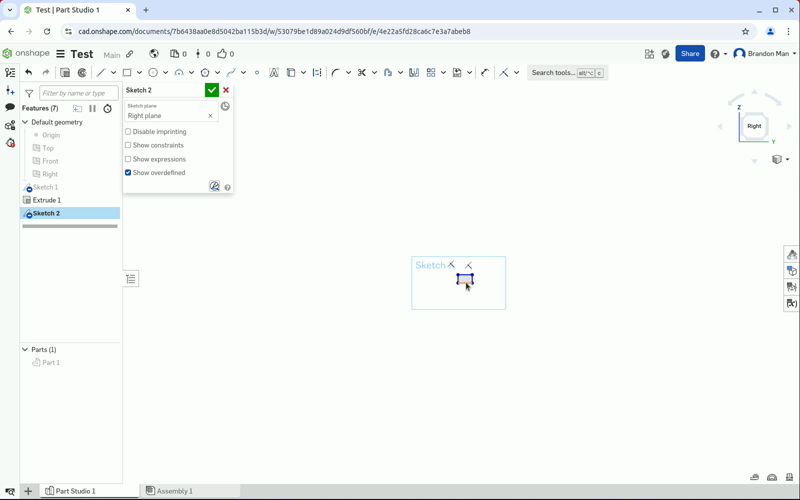
scroll(6)
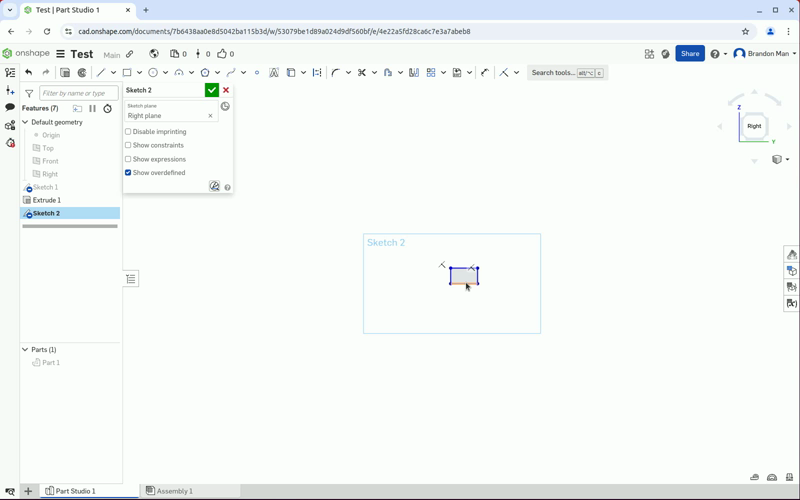
scroll(6)
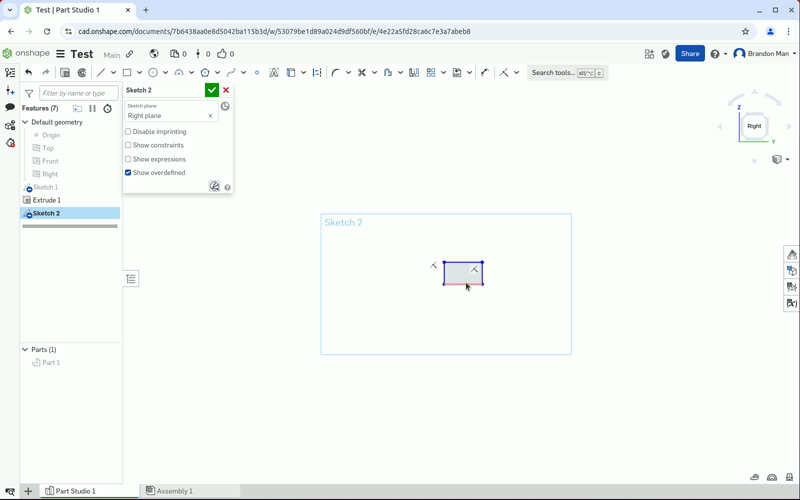
scroll(6)
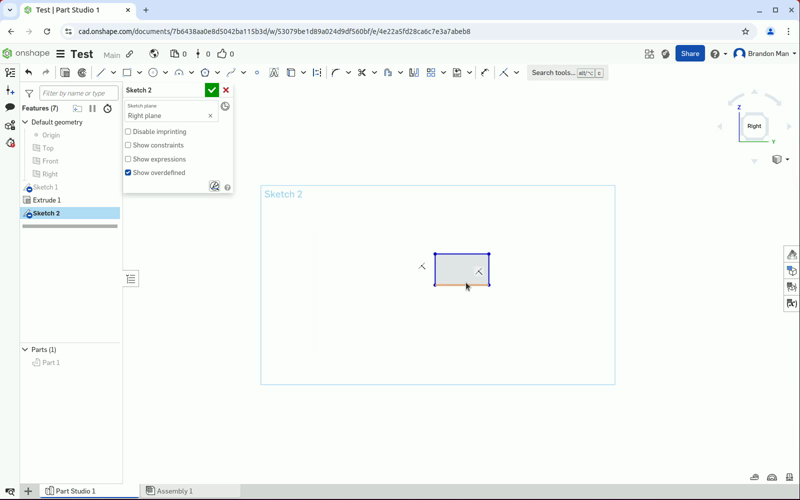
scroll(6)
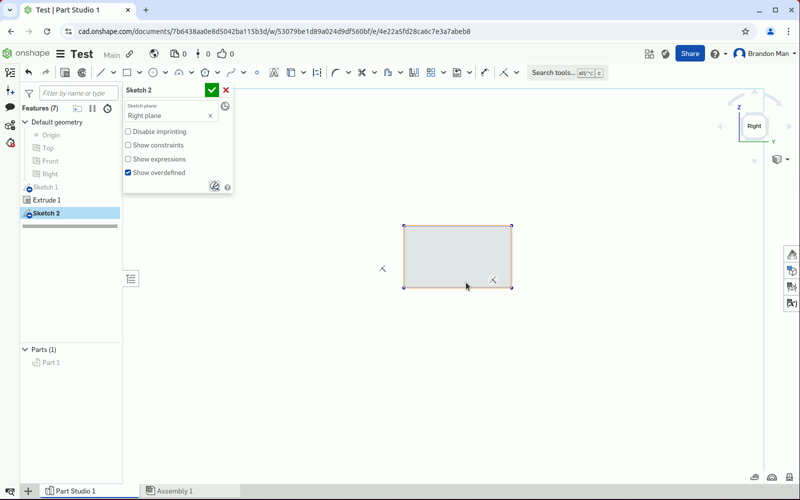
click(466, 282)
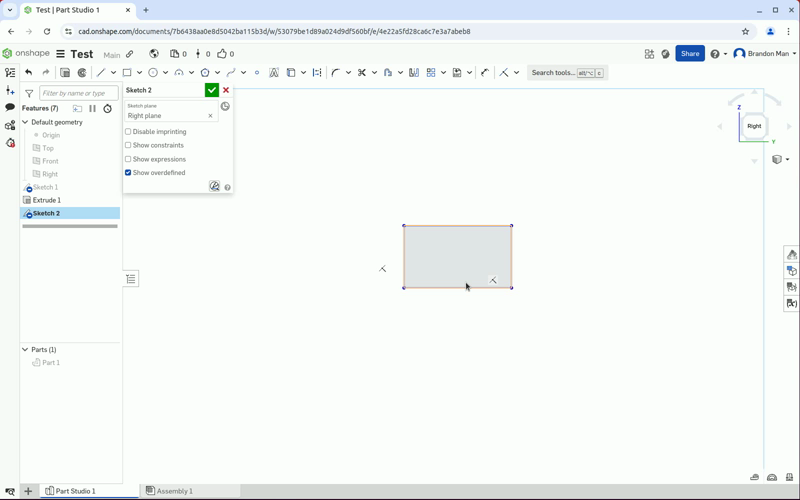
scroll(-6)
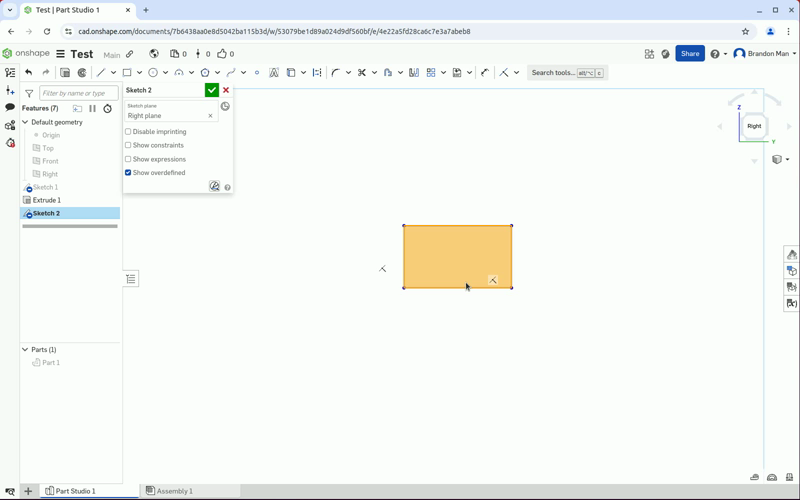
scroll(-6)
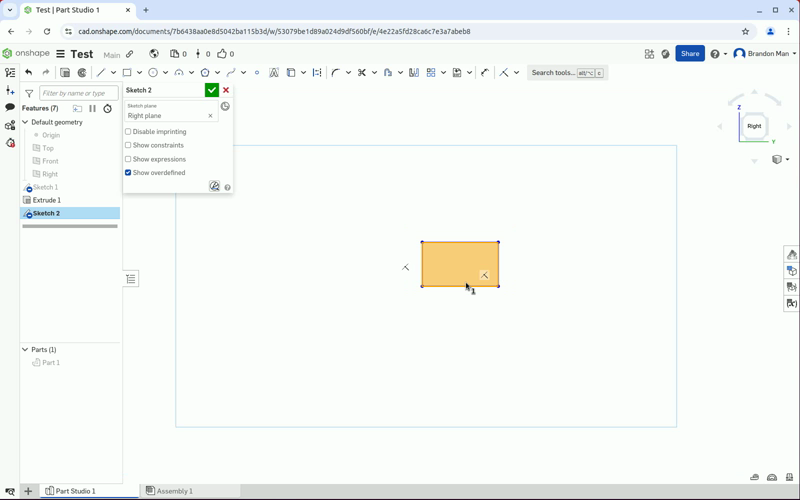
scroll(-6)
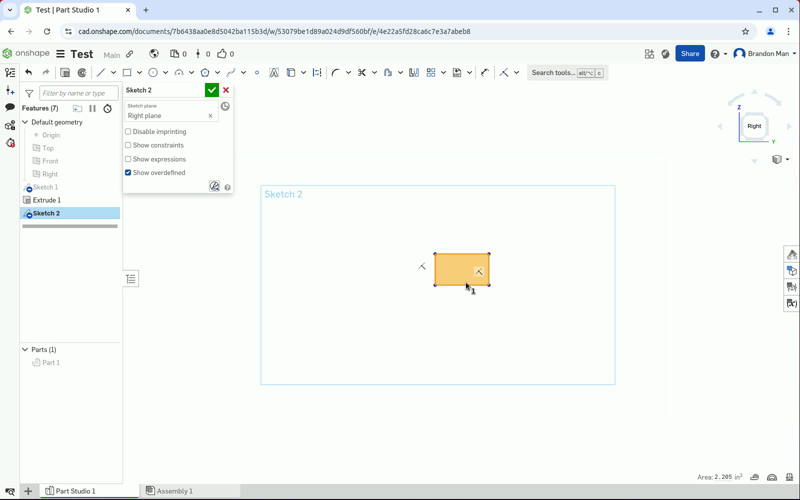
scroll(-6)
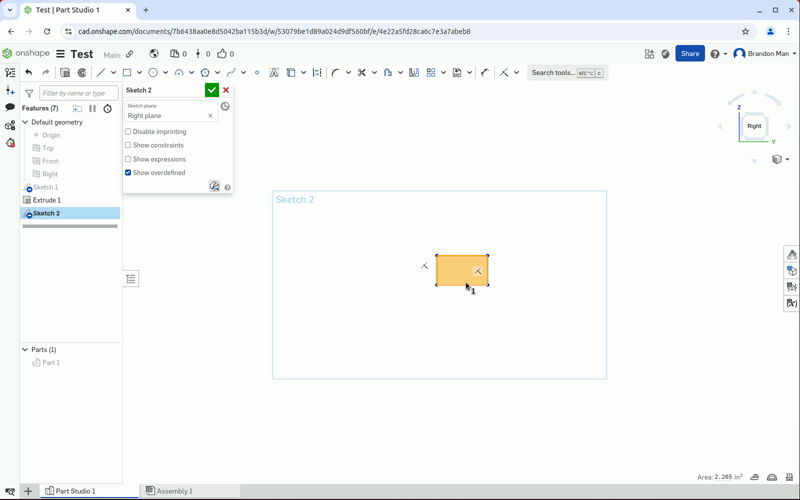
scroll(-6)
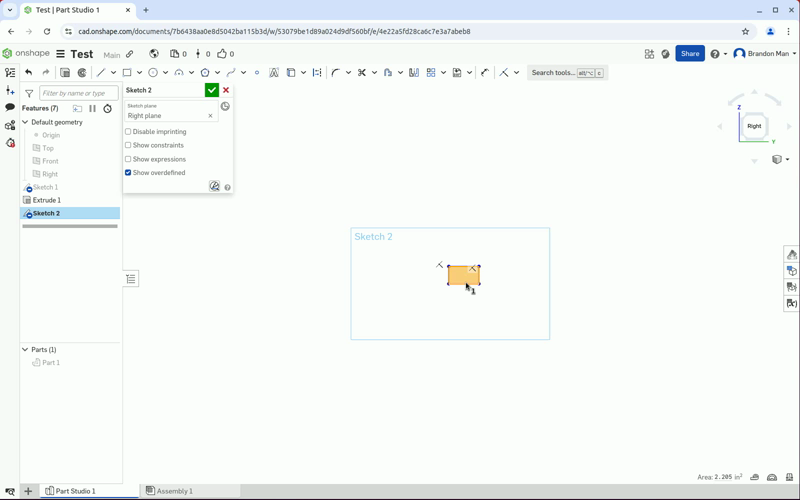
scroll(-6)
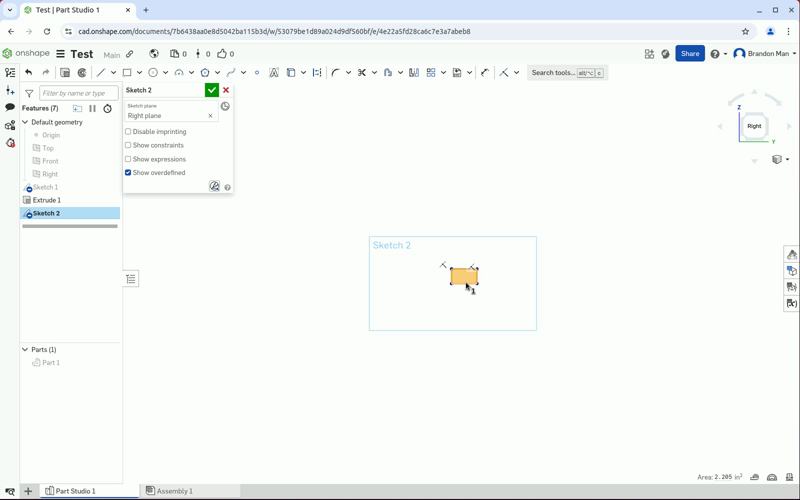
scroll(-6)
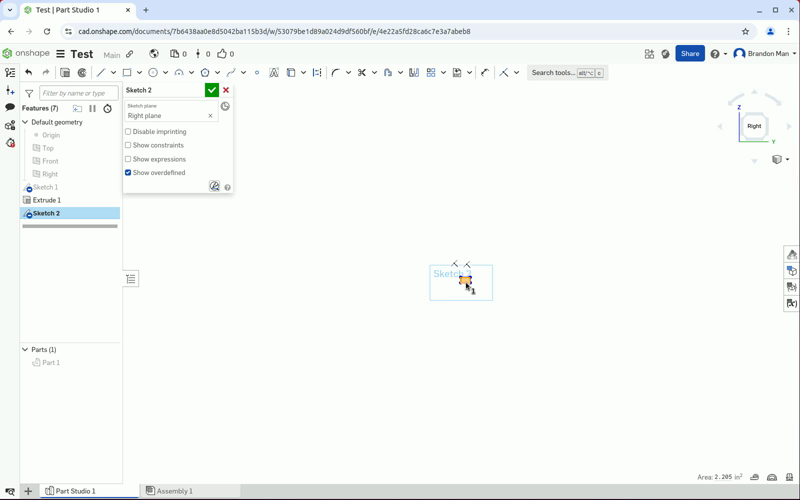
mouse_move(73, 352)
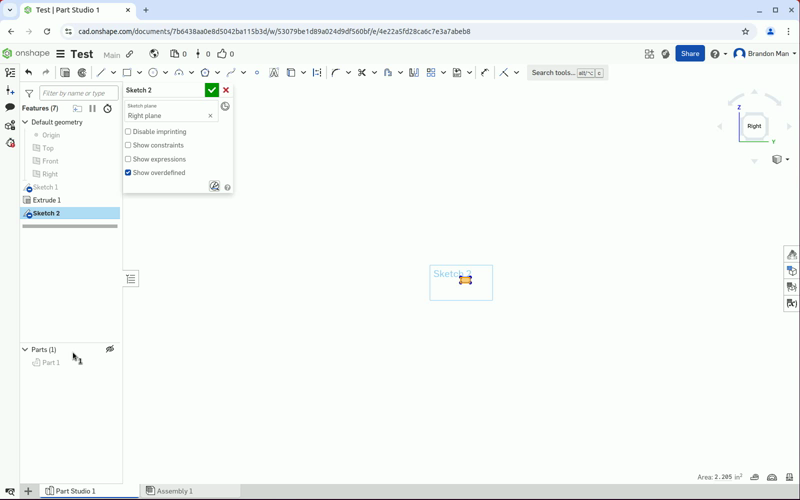
key(shift+y)
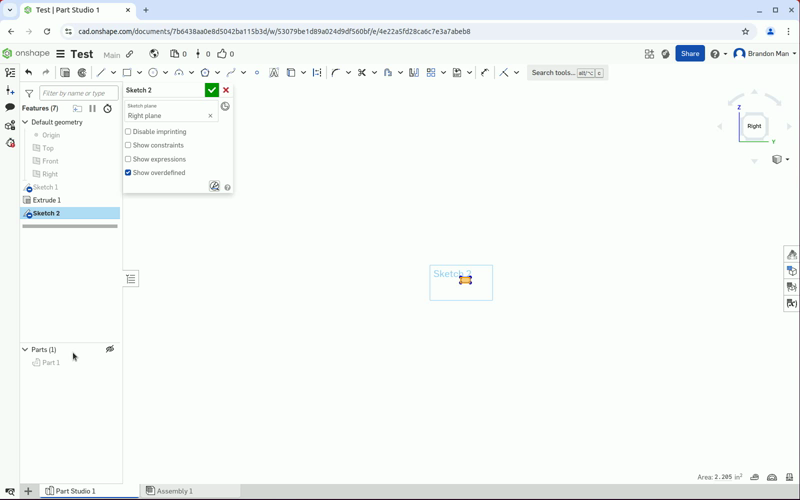
key(shift+e)
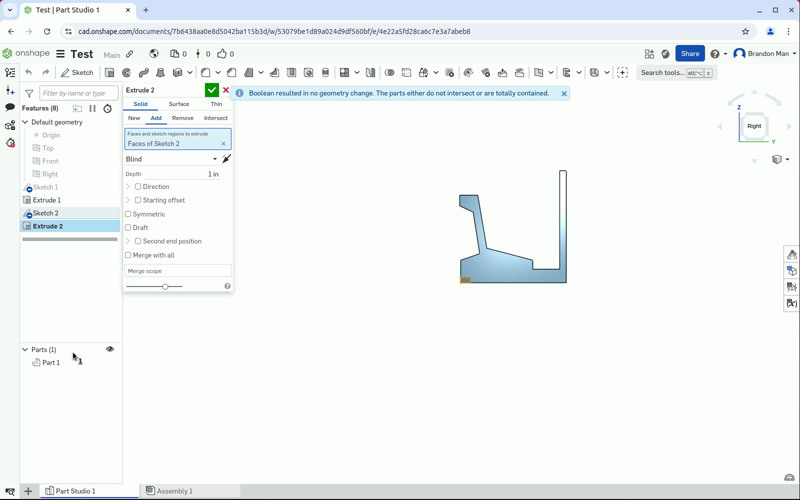
mouse_move(143, 106)
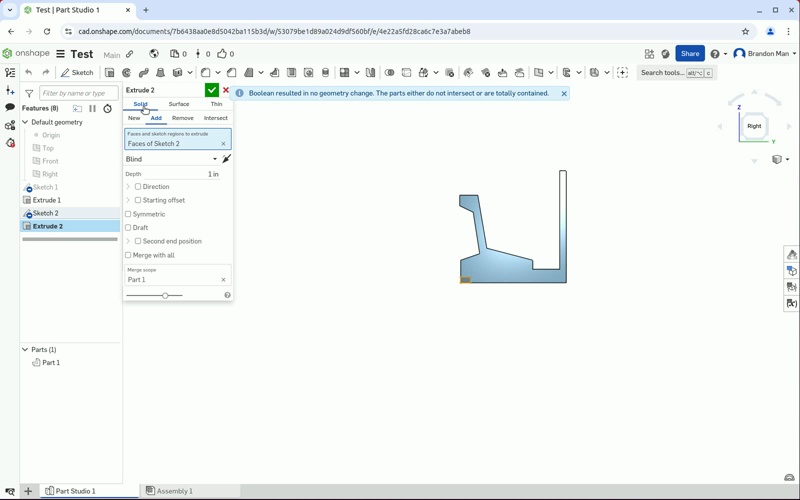
click(143, 106)
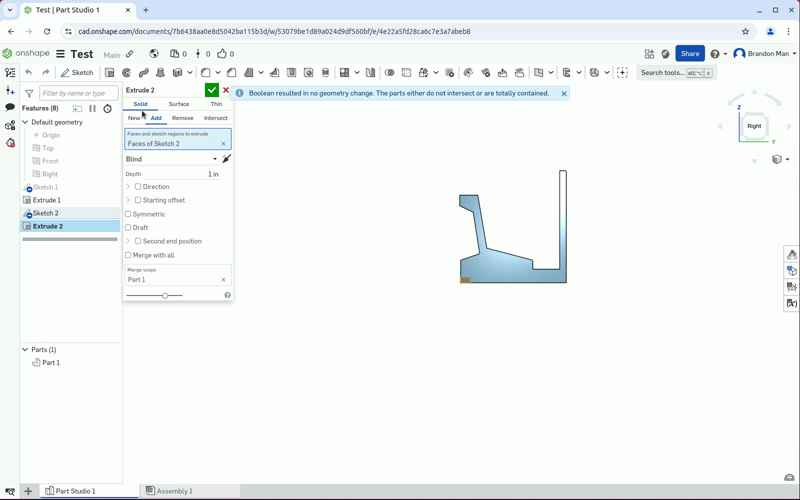
mouse_move(137, 120)
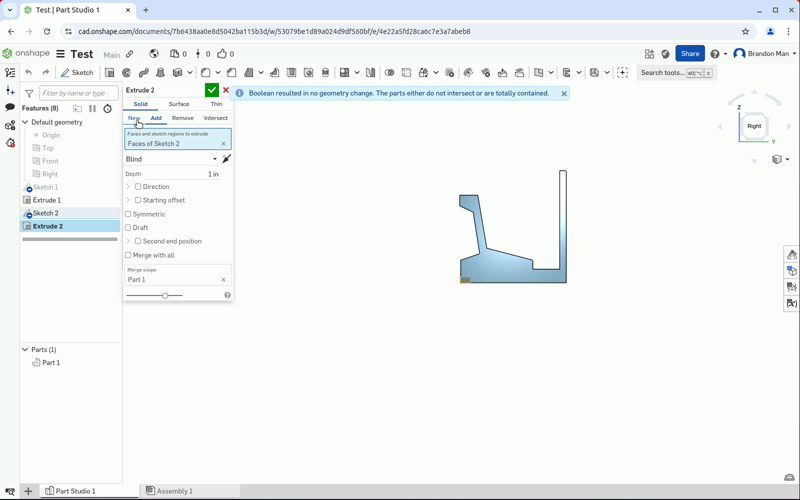
click(137, 120)
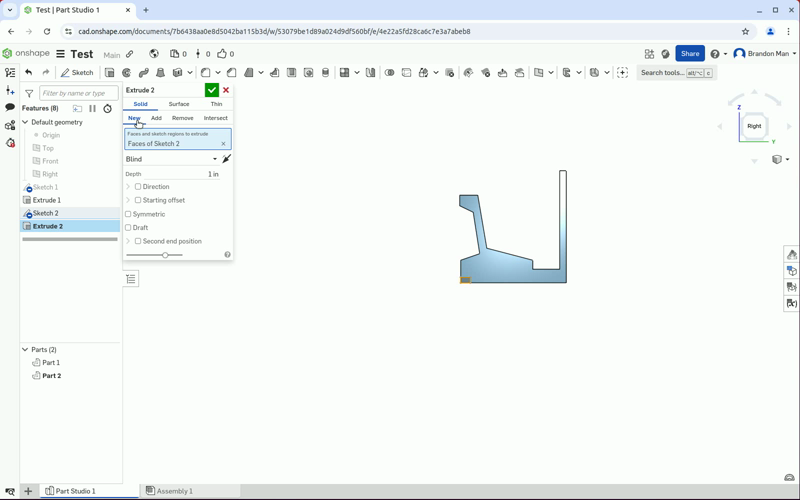
key(tab, 4)
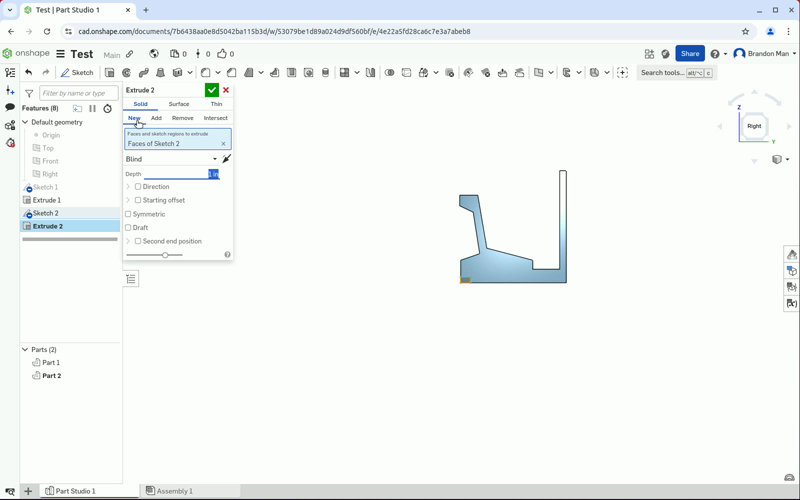
text(9.628)
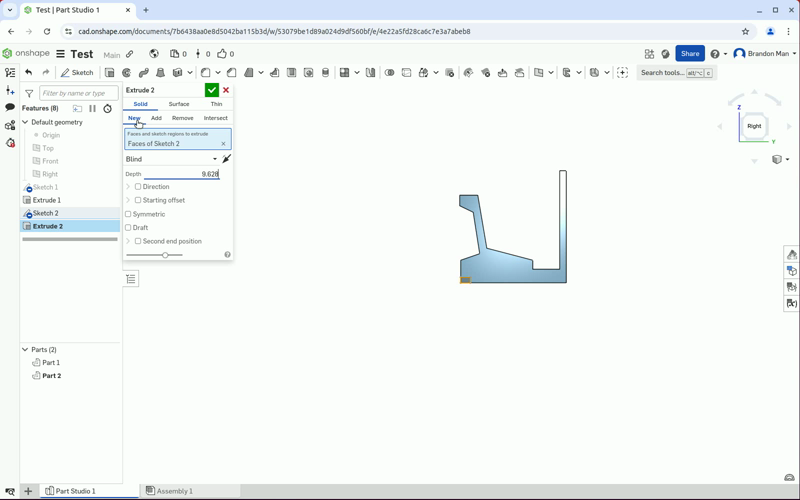
key(tab, 3)
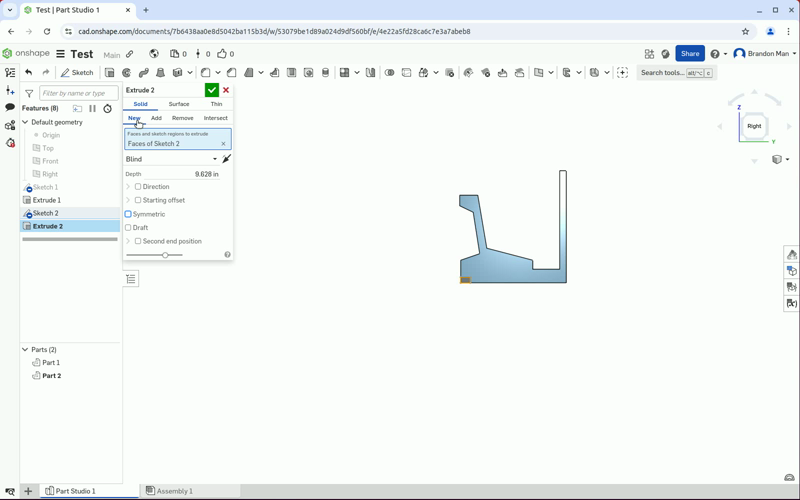
key(space)
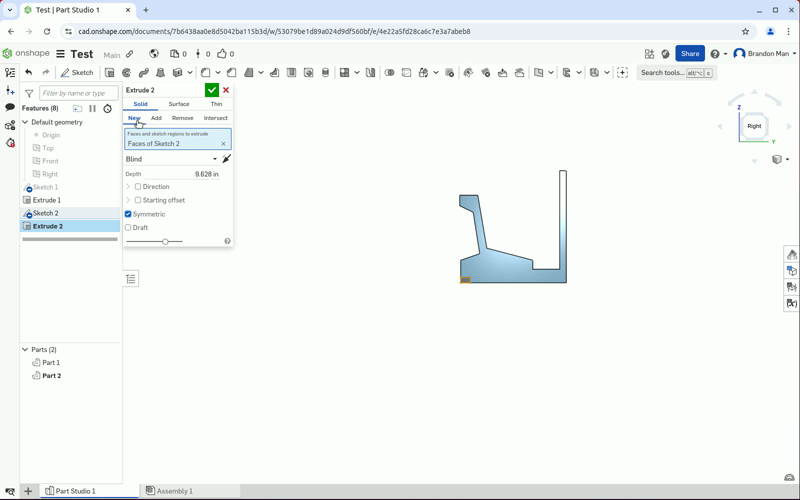
key(enter)
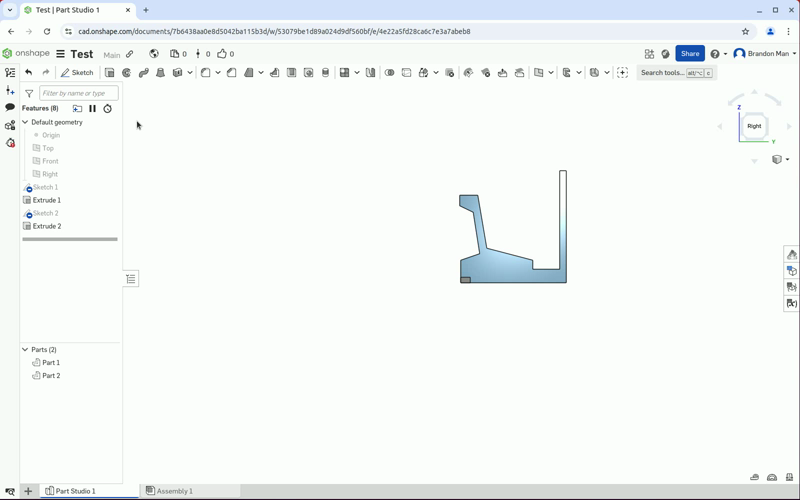
key(shift+h)
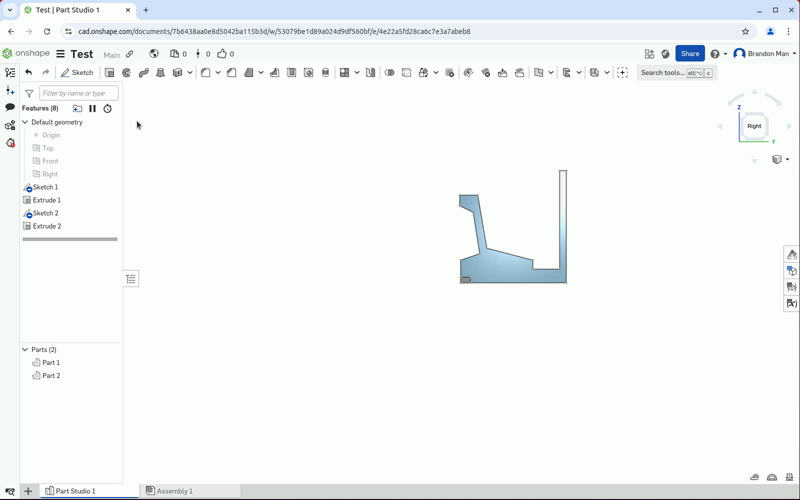
key(shift+h)
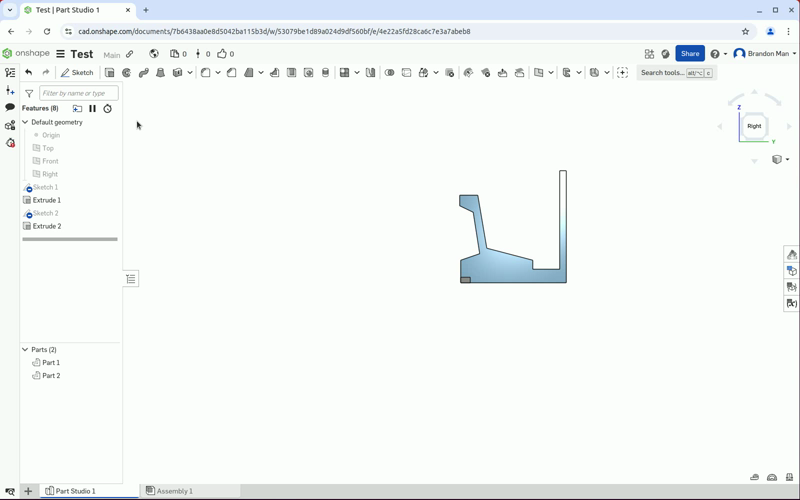
mouse_move(73, 189)
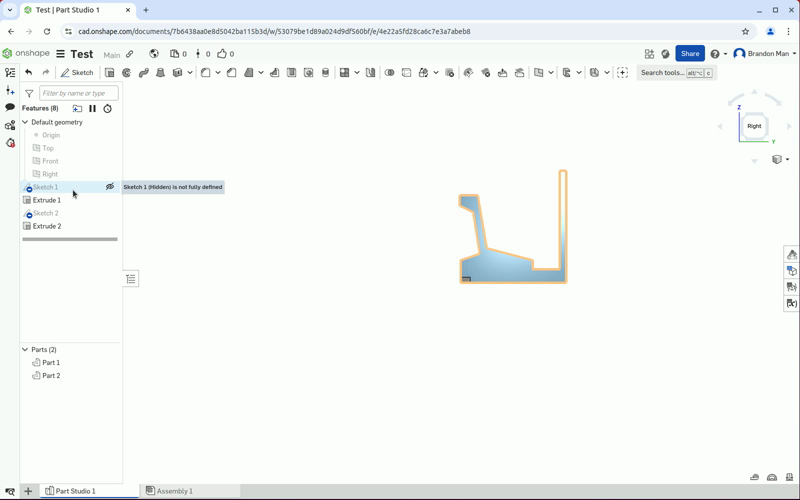
click(73, 189)
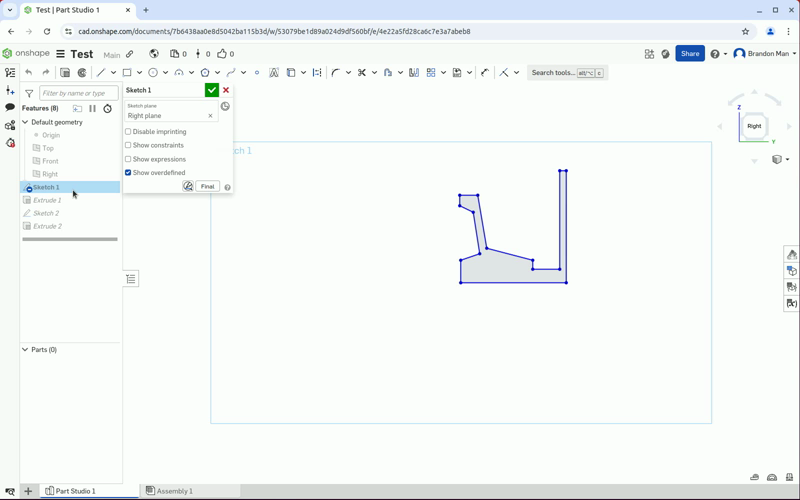
mouse_move(229, 92)
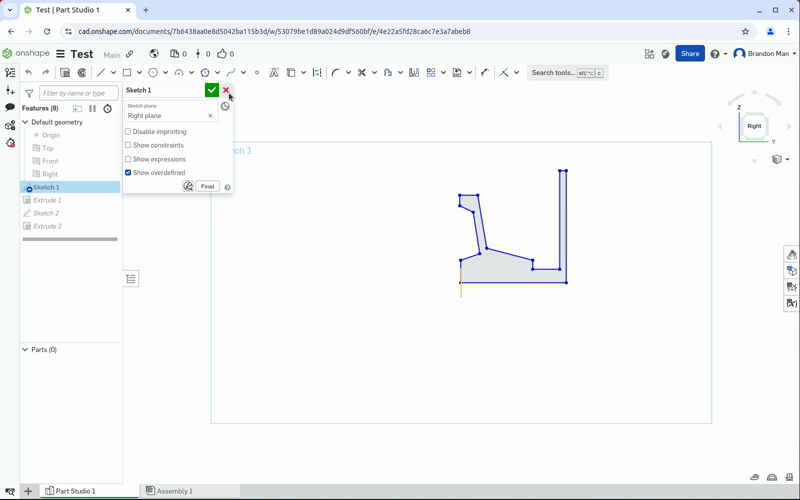
click(229, 92)
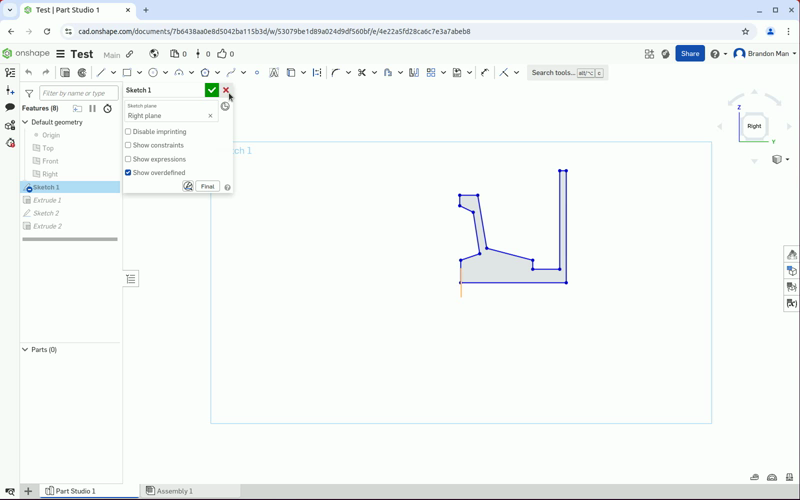
key(shift+s)
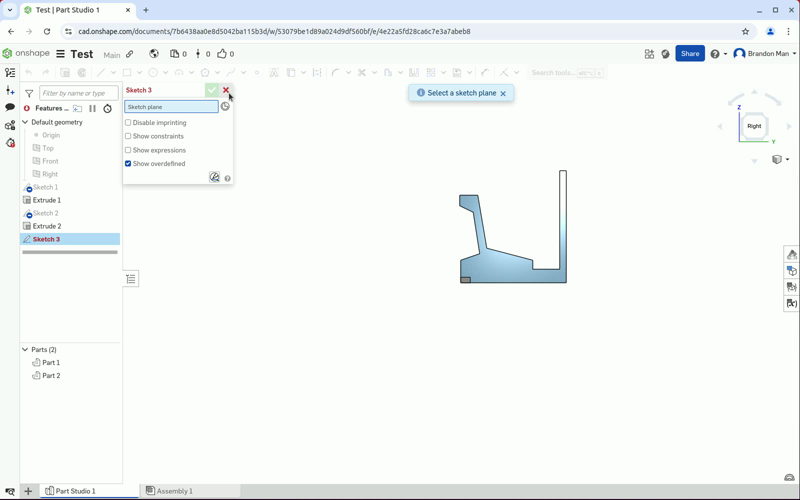
mouse_move(73, 176)
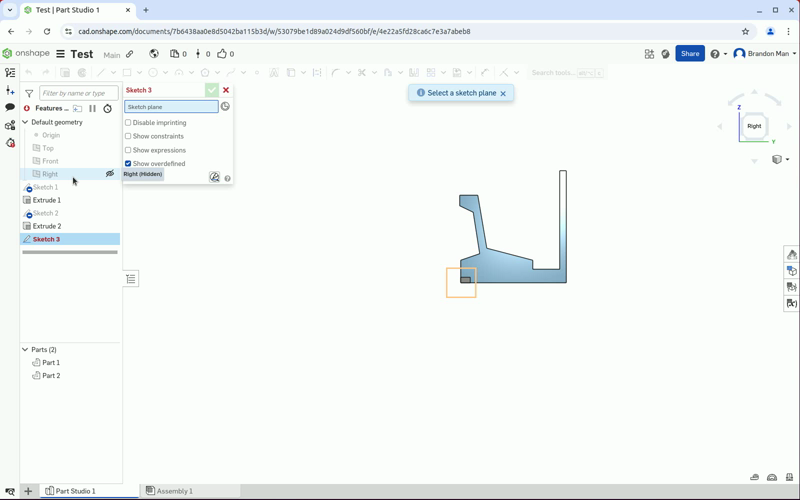
click(73, 176)
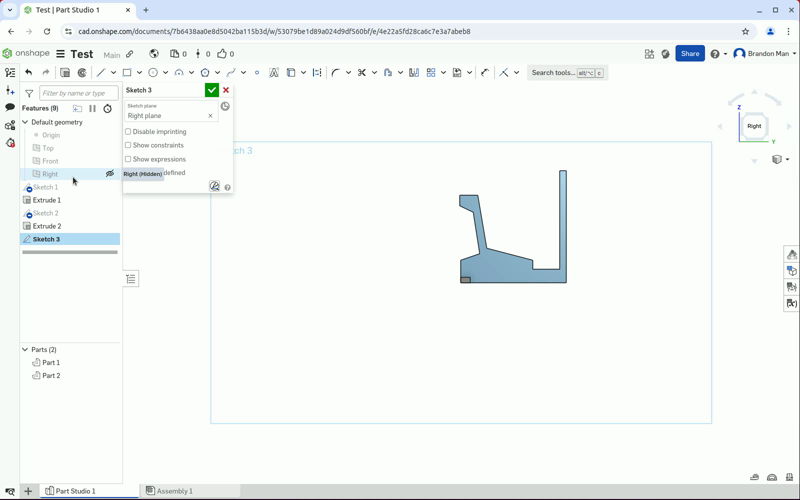
mouse_move(73, 352)
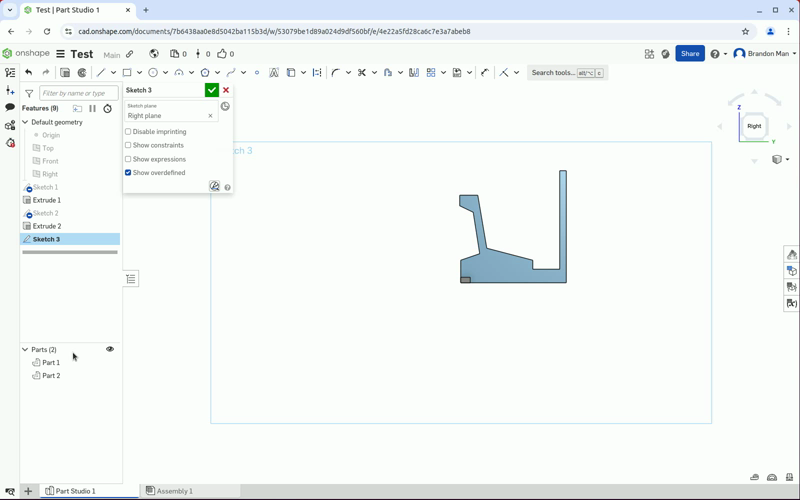
key(y)
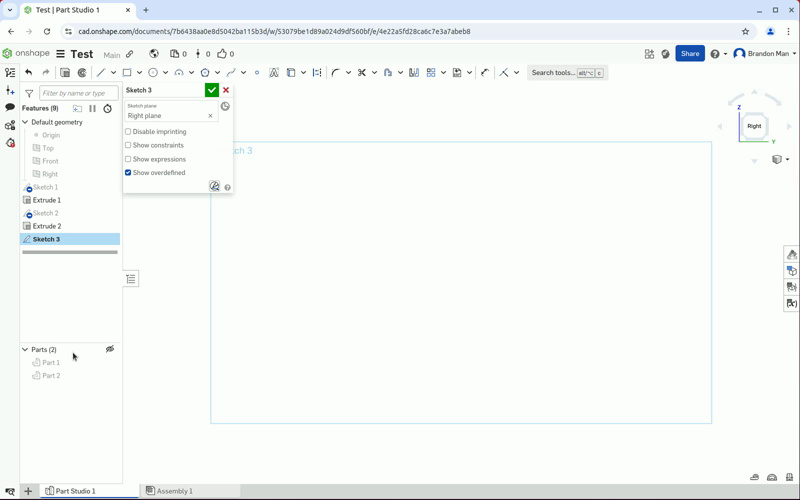
key(l)
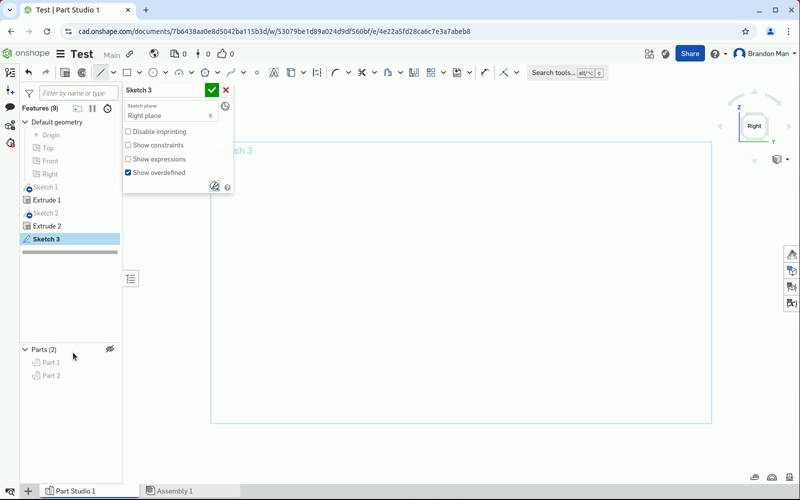
key_down(shift)
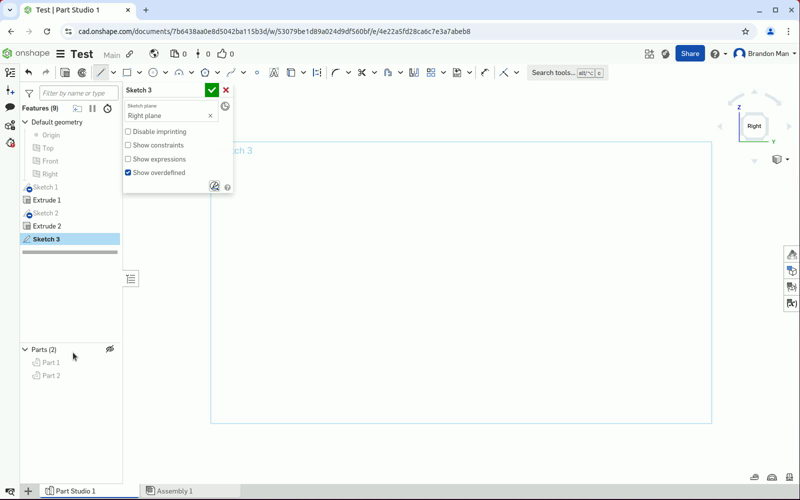
mouse_move(556, 282)
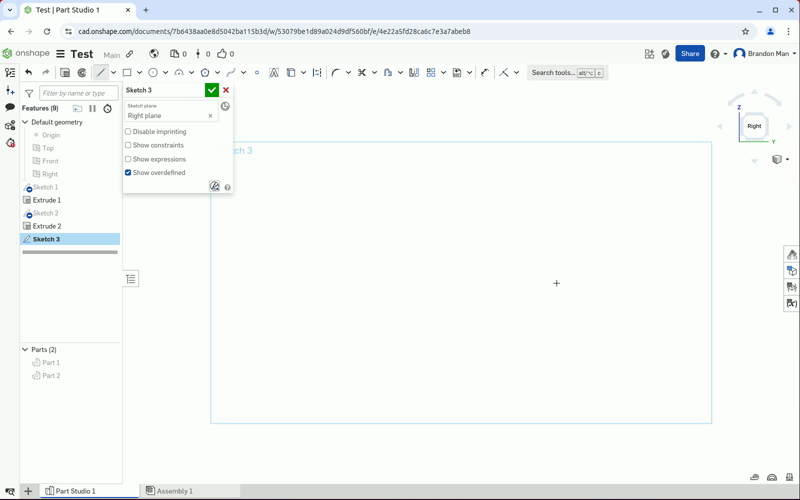
click(556, 282)
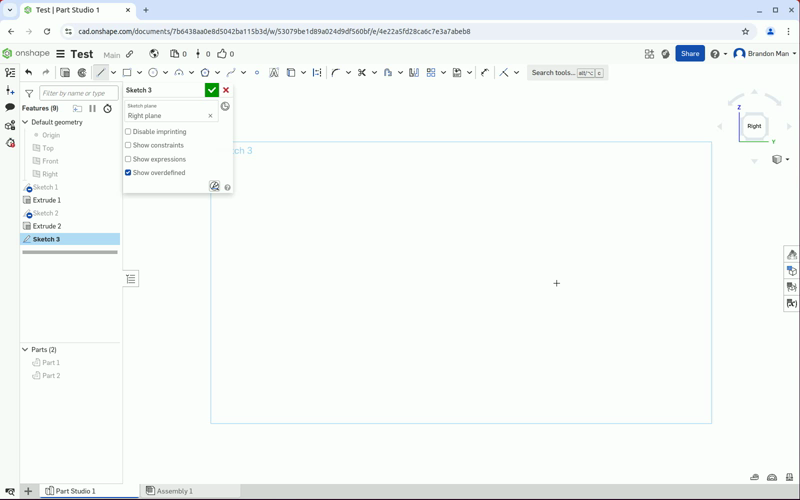
key_up(shift)
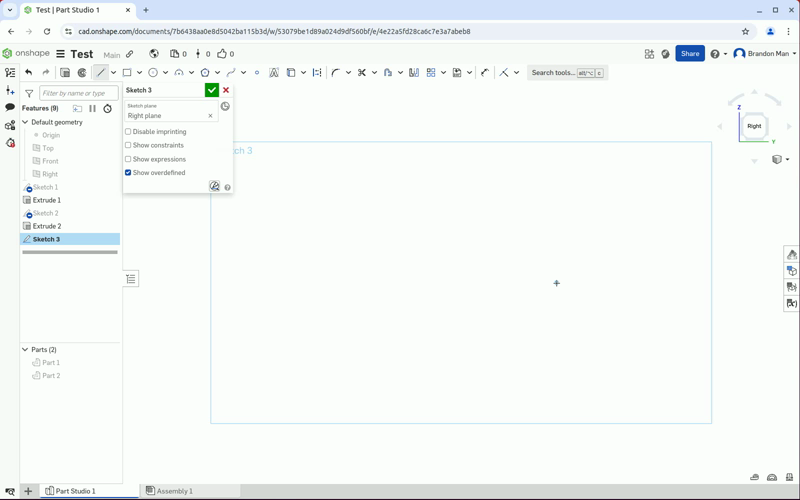
key_down(shift)
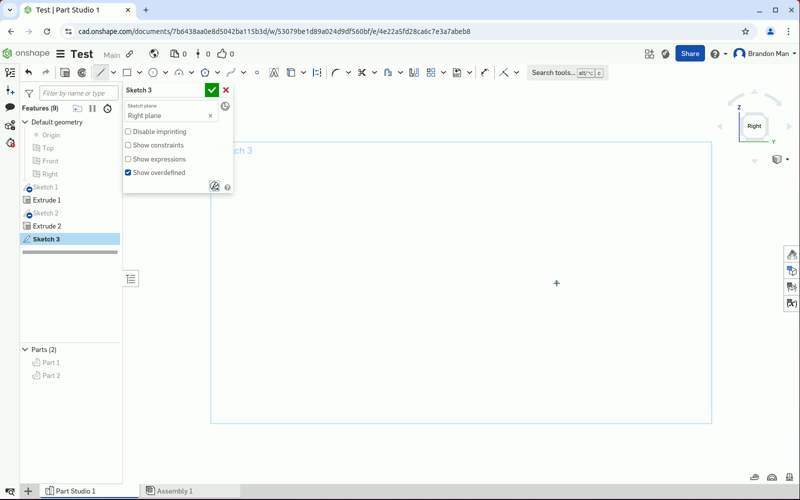
mouse_move(586, 282)
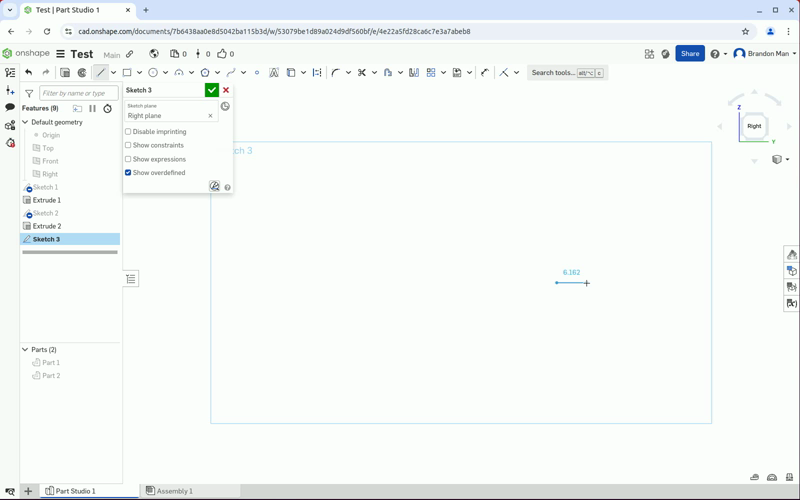
mouse_move(566, 282)
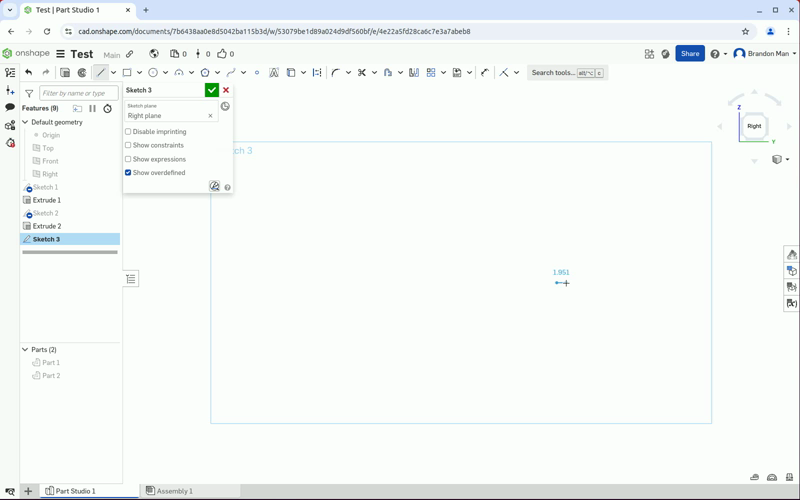
click(566, 282)
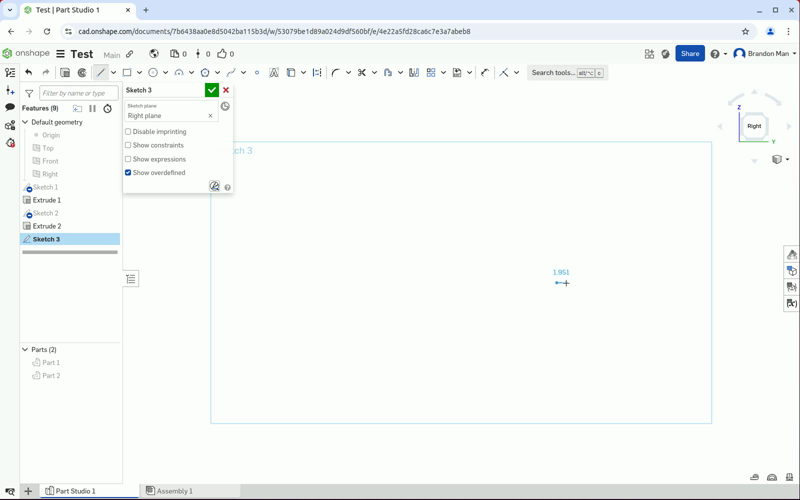
key_up(shift)
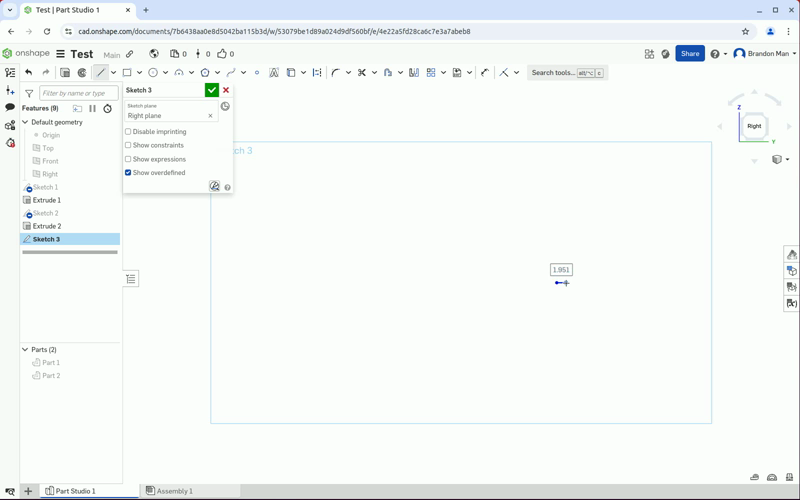
key_down(shift)
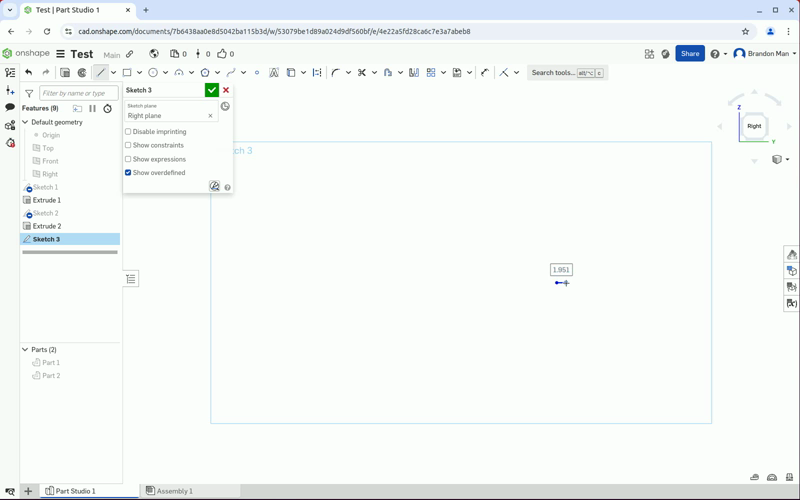
mouse_move(589, 282)
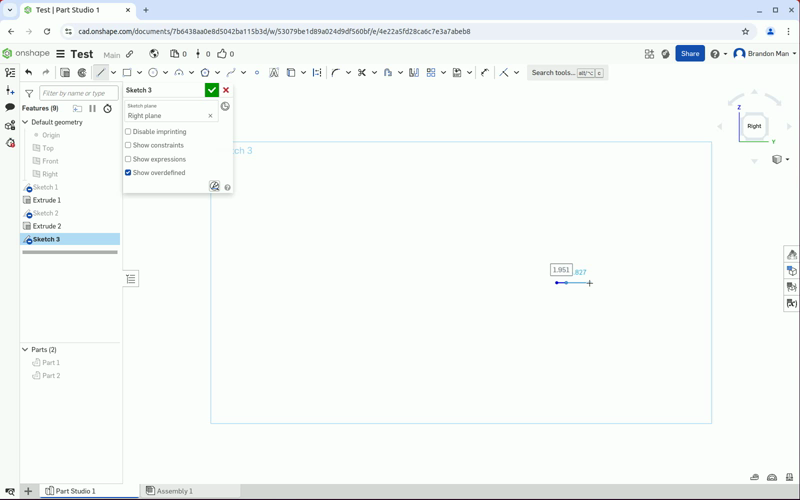
mouse_move(566, 277)
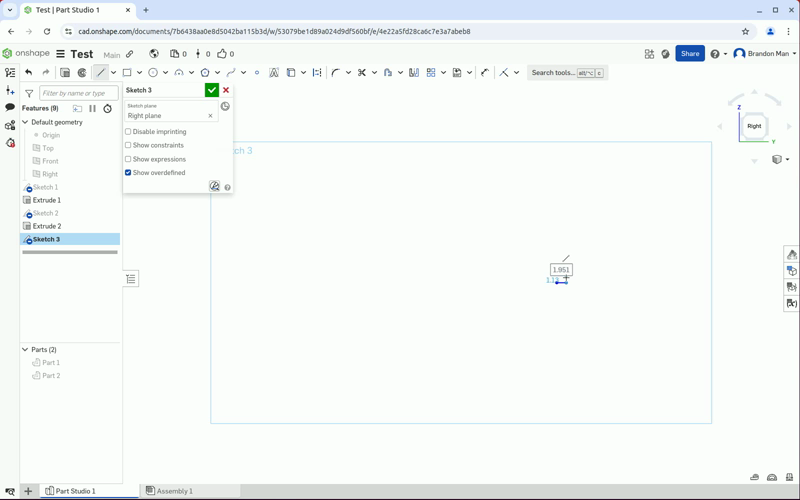
scroll(6)
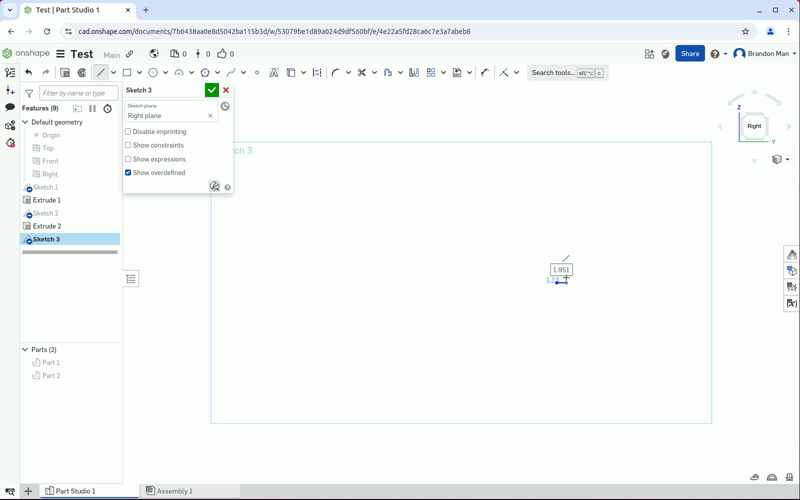
scroll(6)
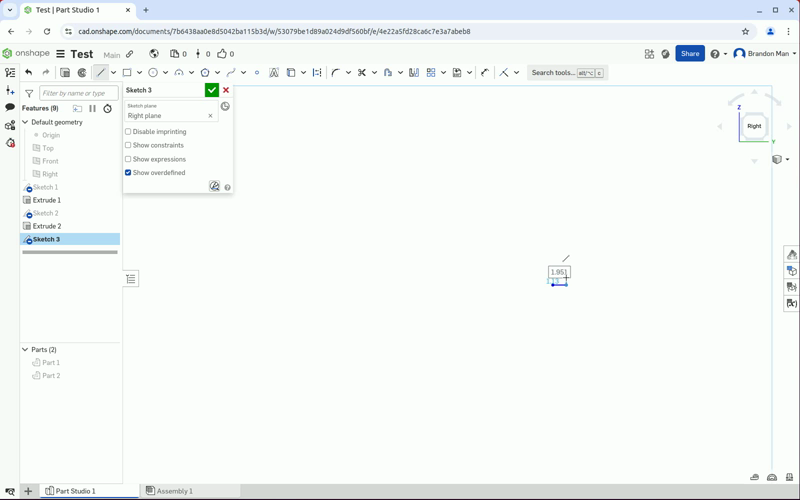
scroll(6)
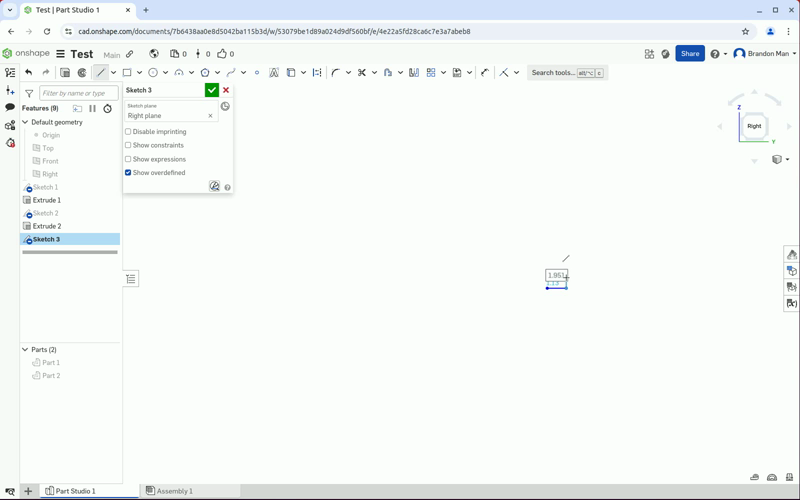
scroll(6)
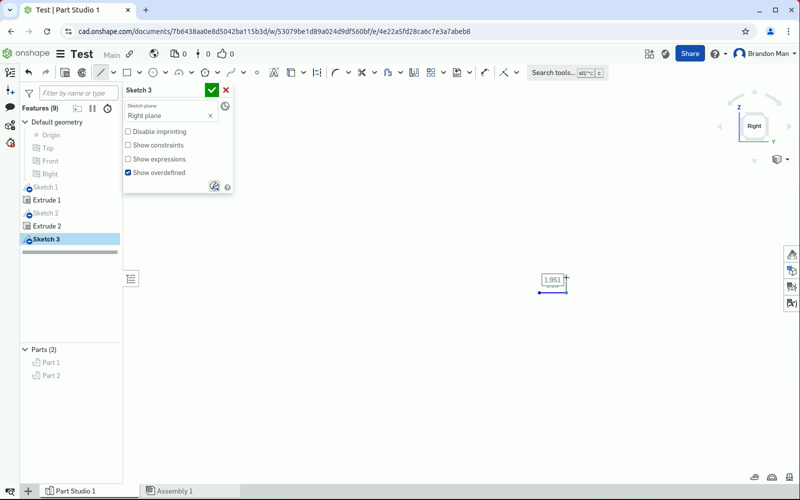
scroll(6)
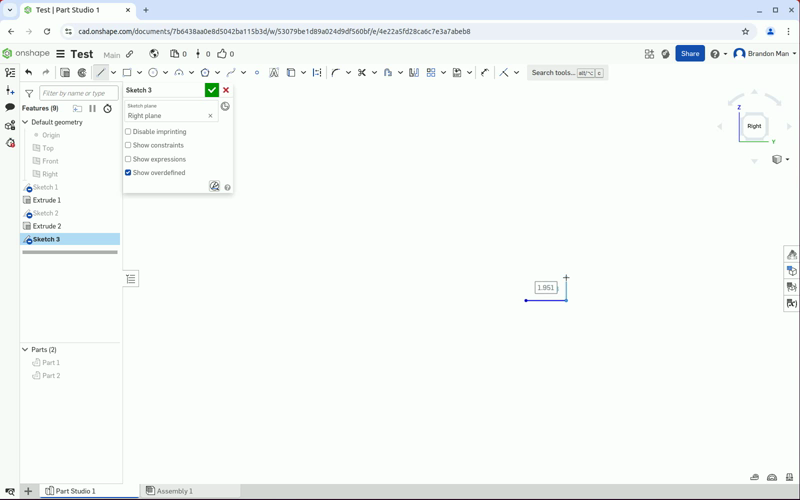
scroll(6)
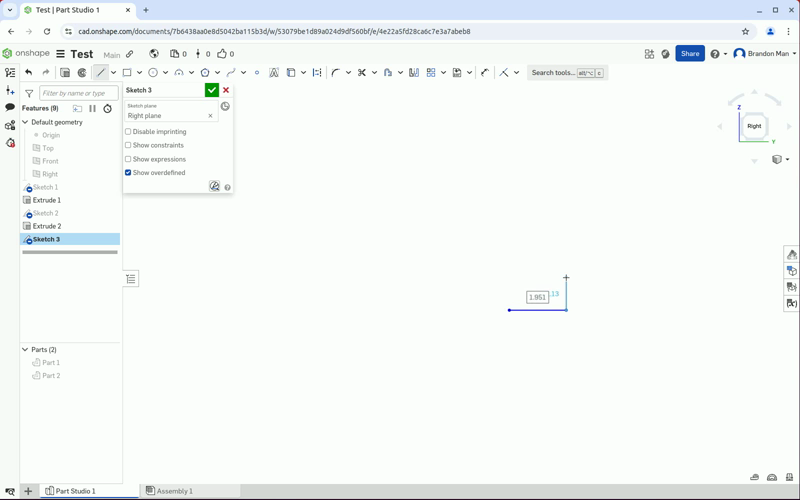
scroll(6)
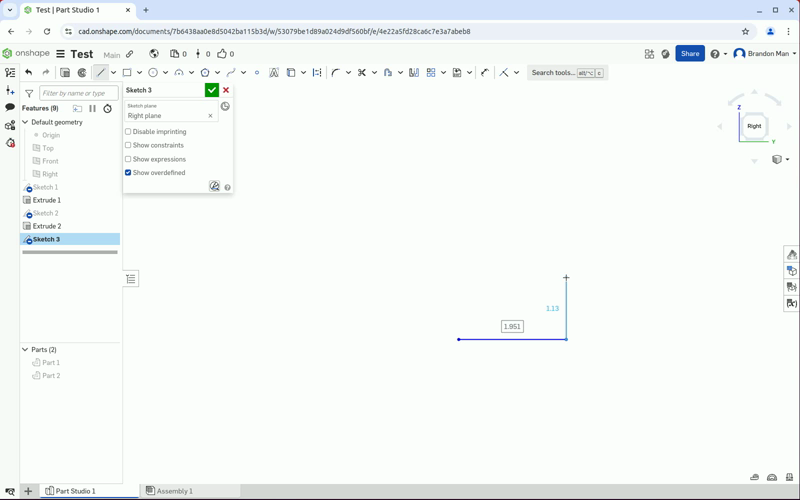
click(566, 277)
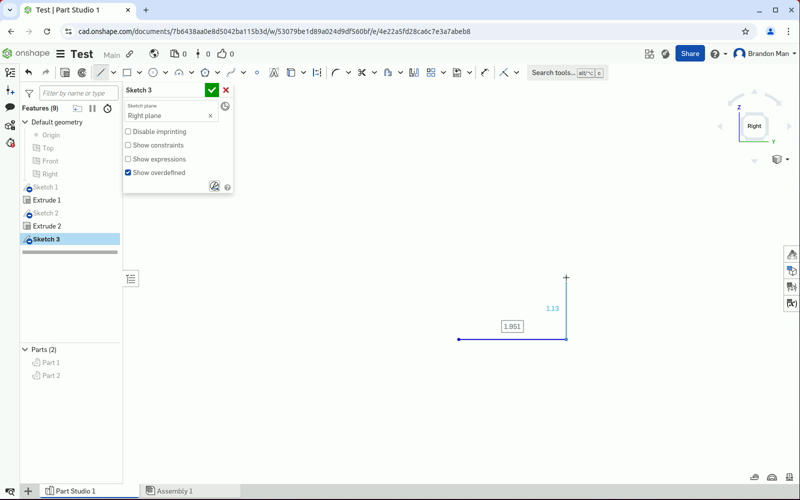
scroll(-6)
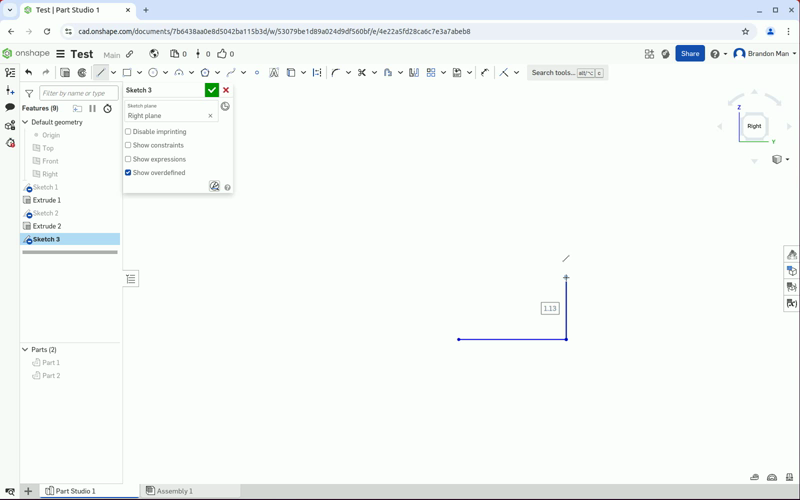
scroll(-6)
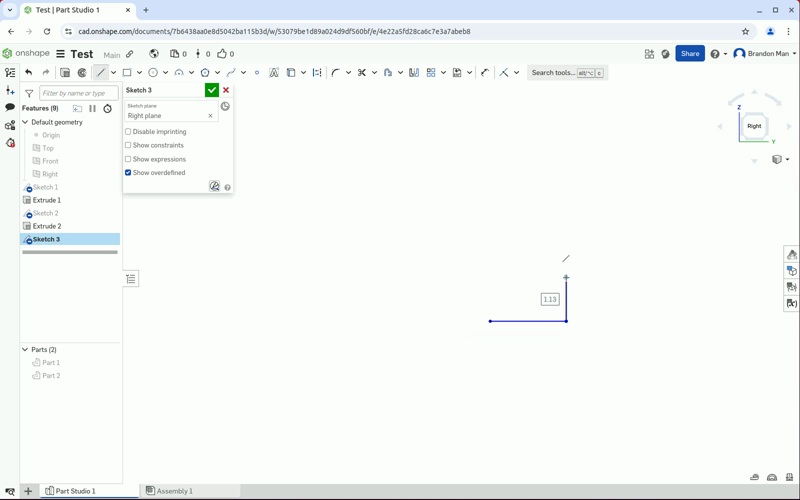
scroll(-6)
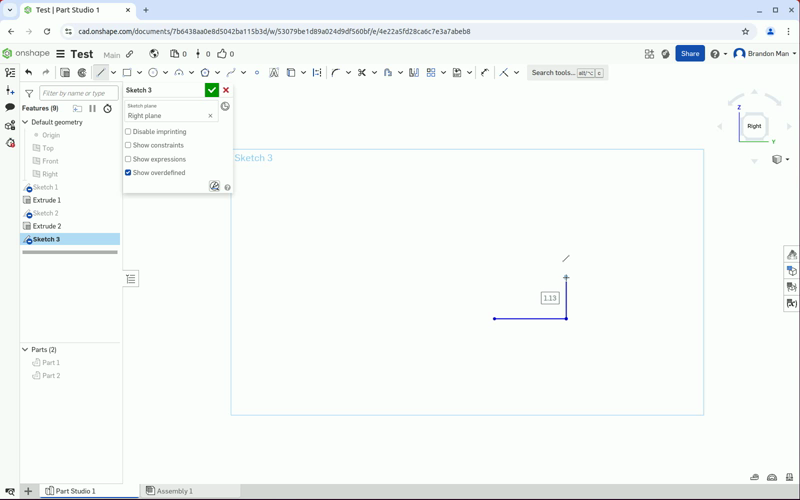
scroll(-6)
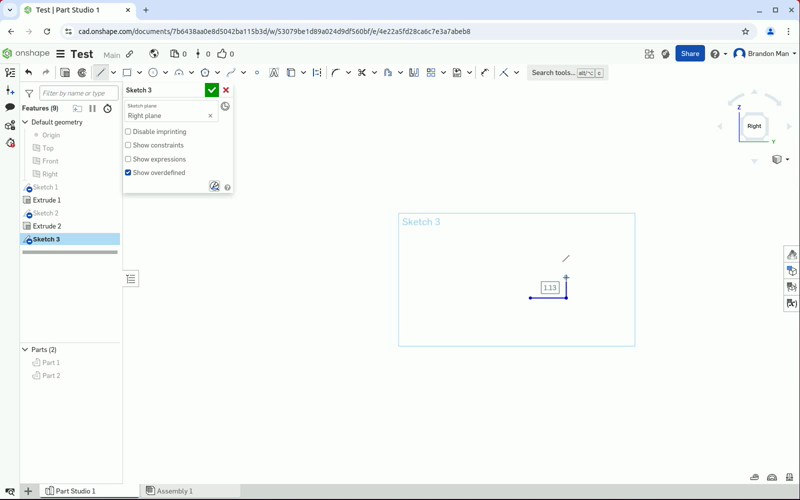
scroll(-6)
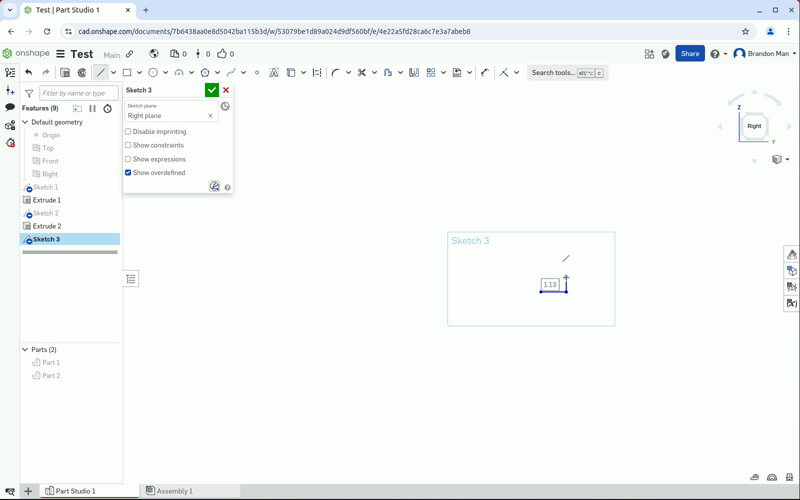
scroll(-6)
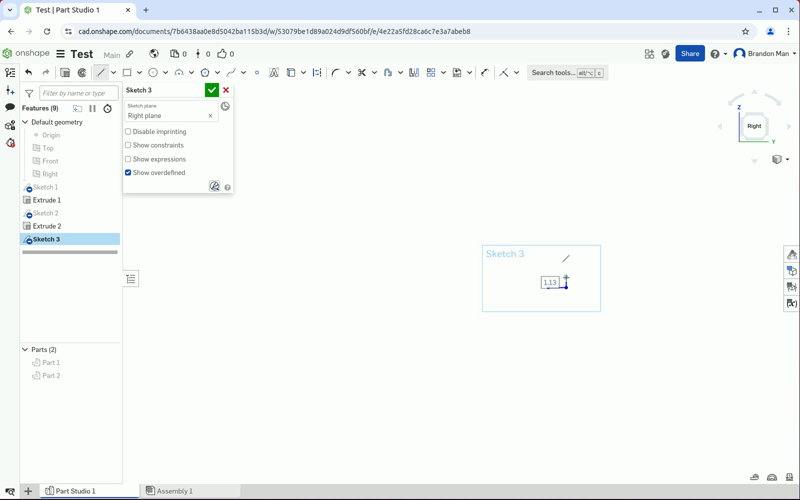
scroll(-6)
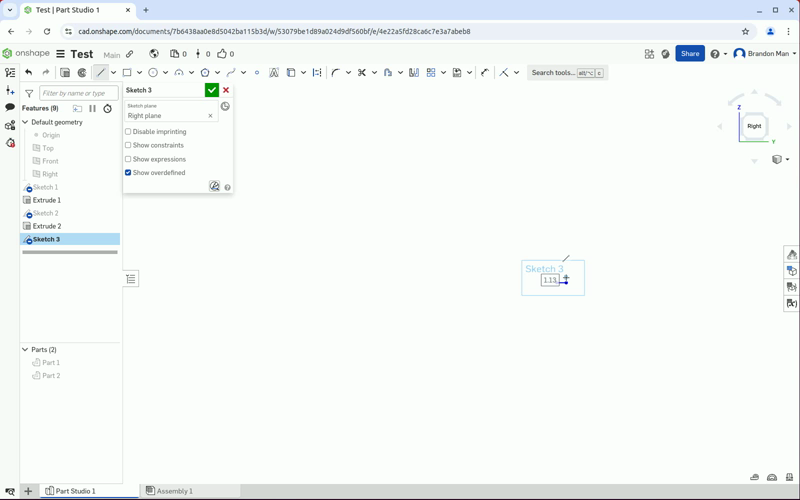
key_up(shift)
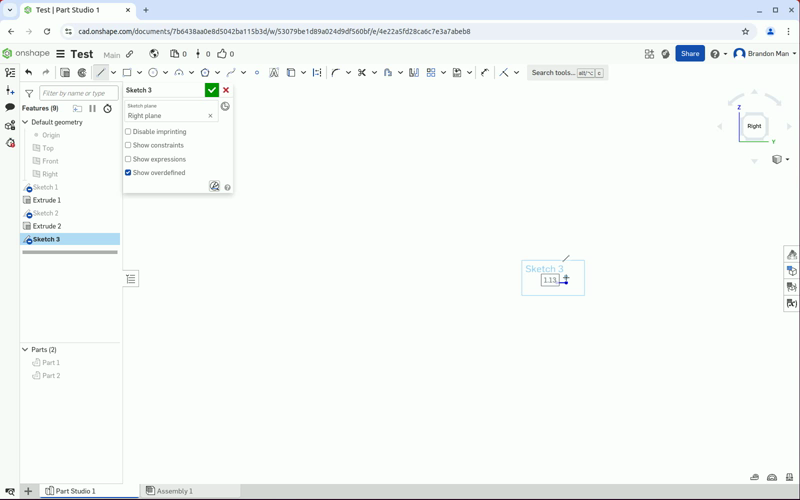
key_down(shift)
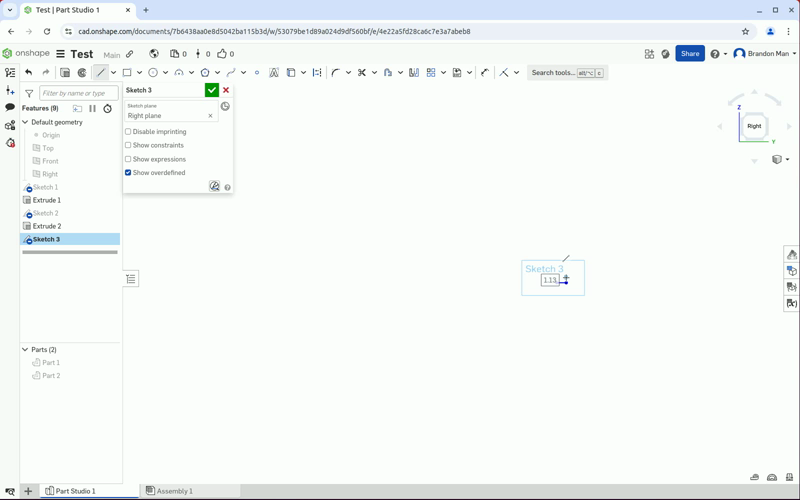
mouse_move(589, 277)
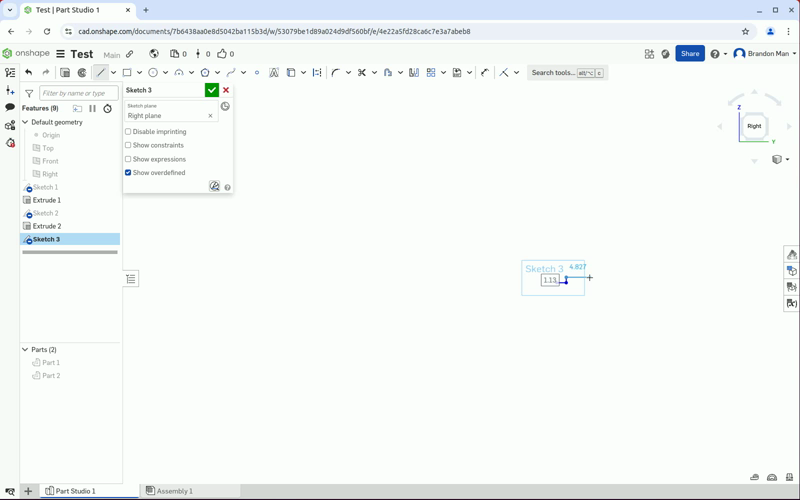
mouse_move(556, 277)
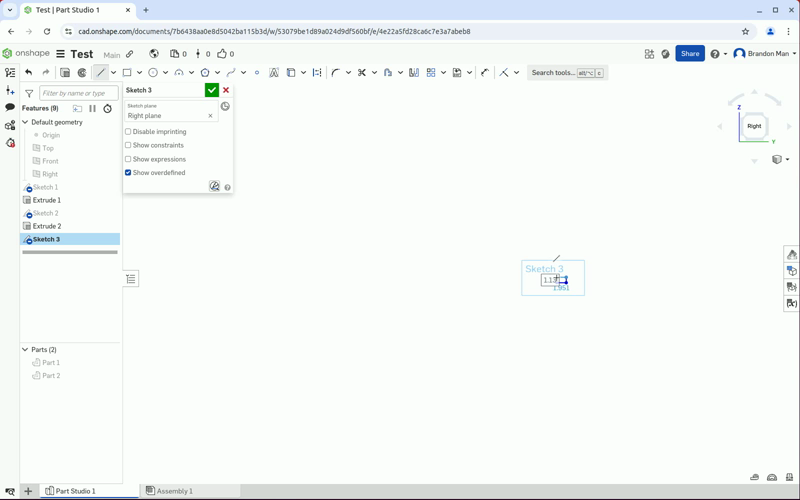
click(556, 277)
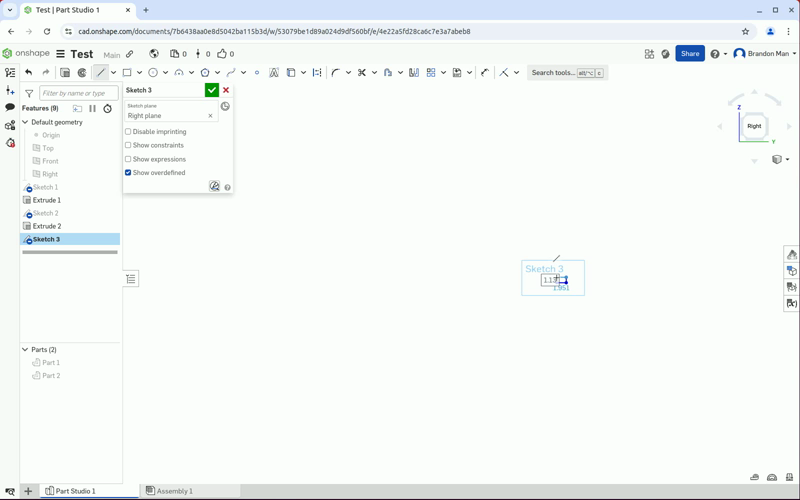
key_up(shift)
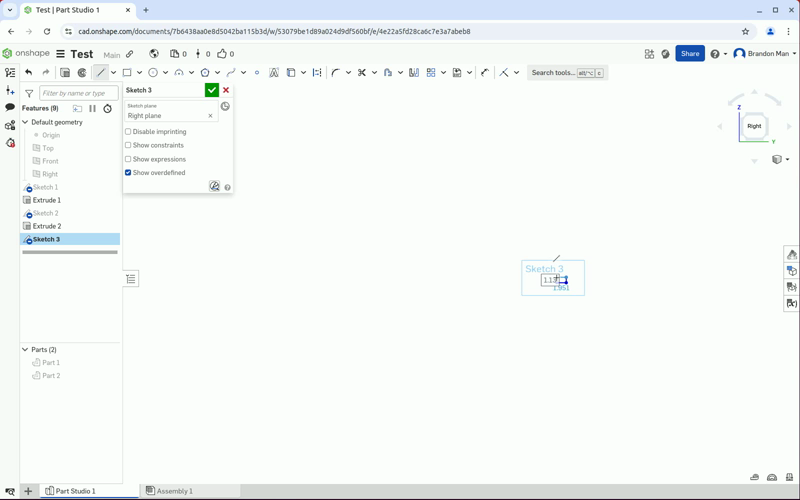
mouse_move(586, 277)
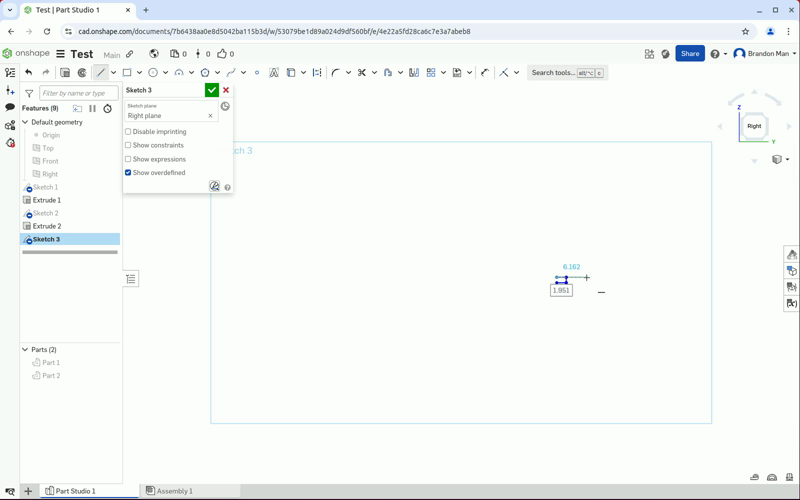
key_down(shift)
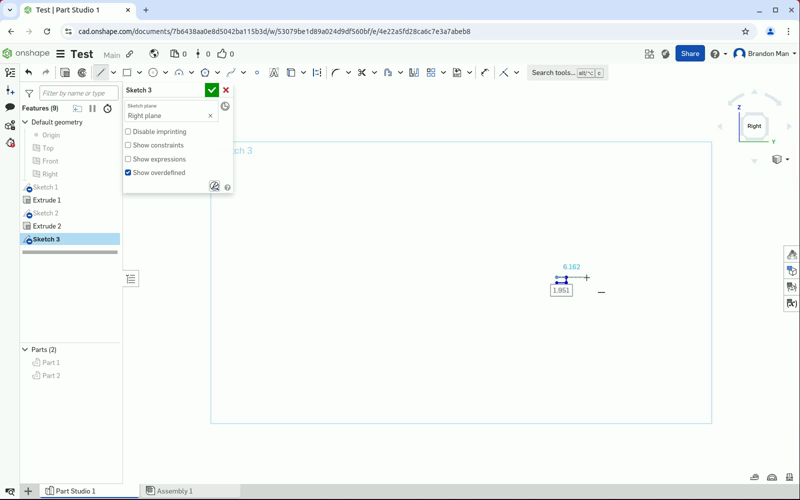
mouse_move(556, 282)
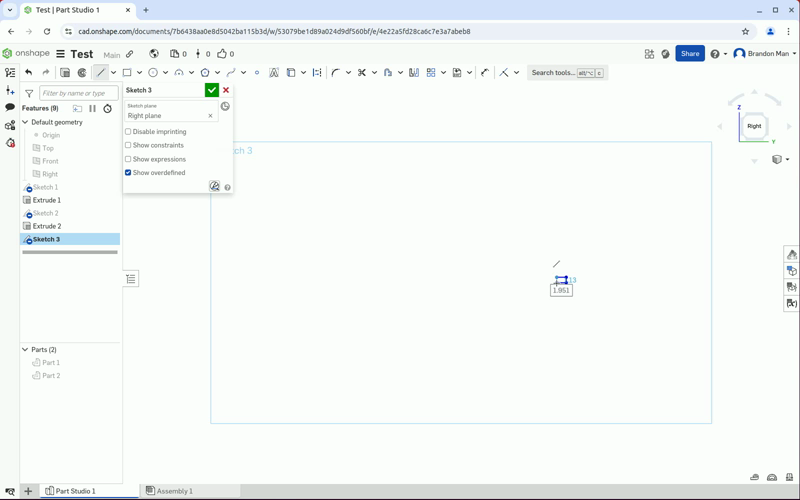
scroll(6)
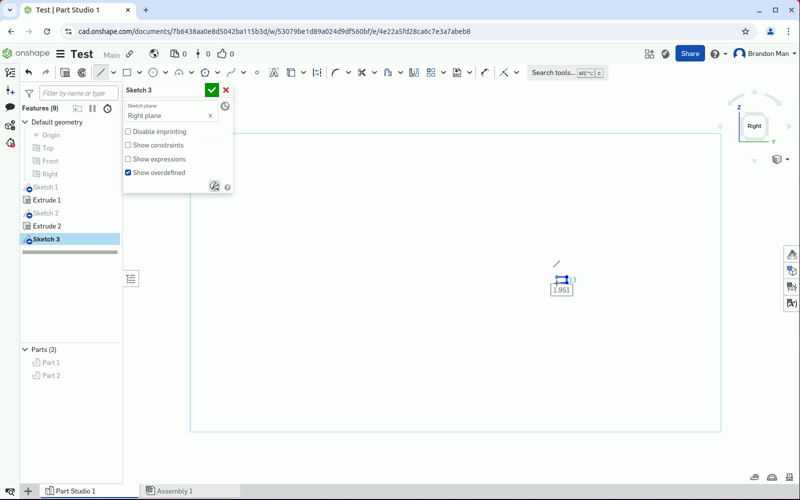
scroll(6)
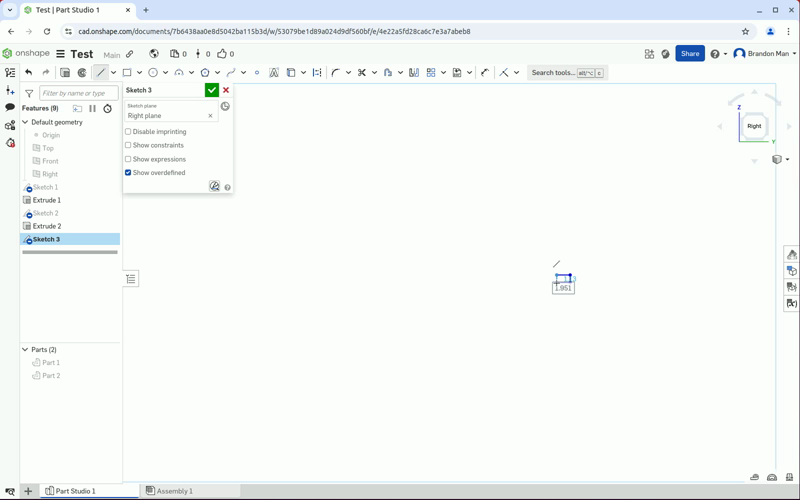
scroll(6)
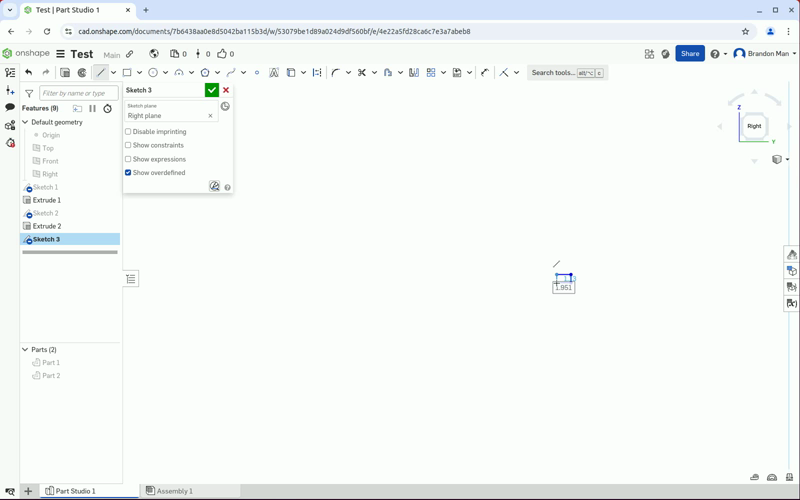
scroll(6)
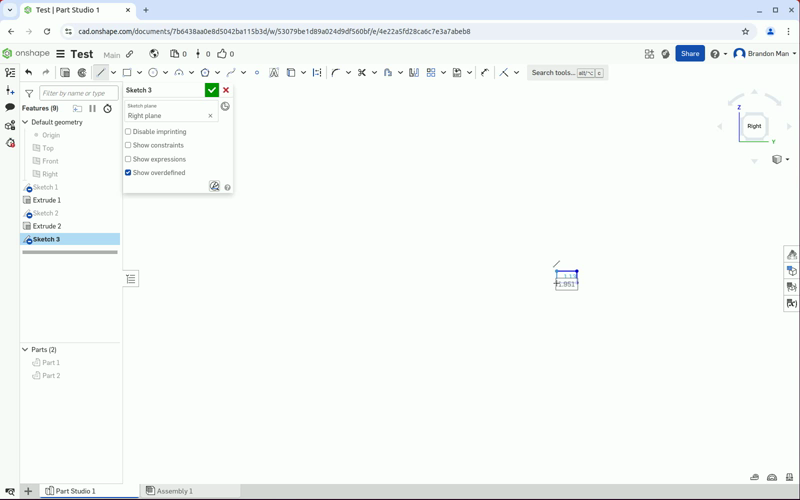
scroll(6)
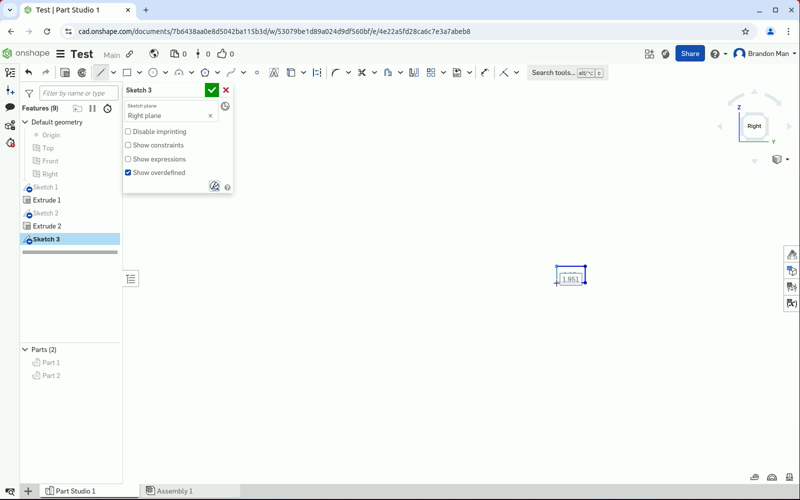
scroll(6)
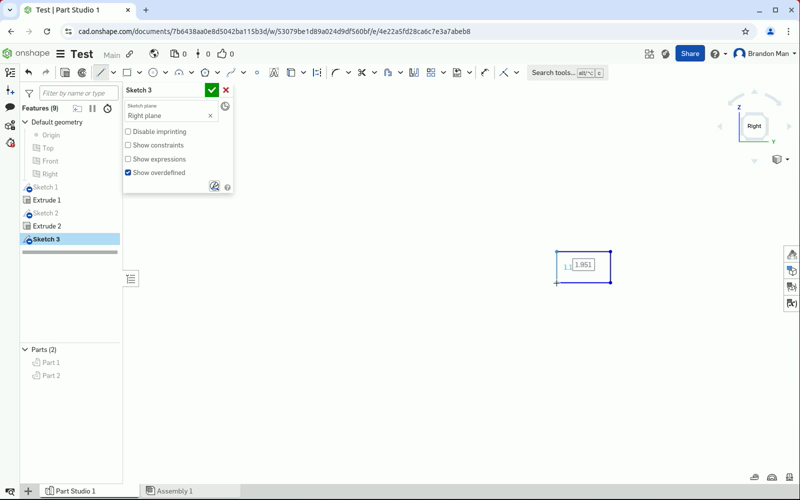
scroll(6)
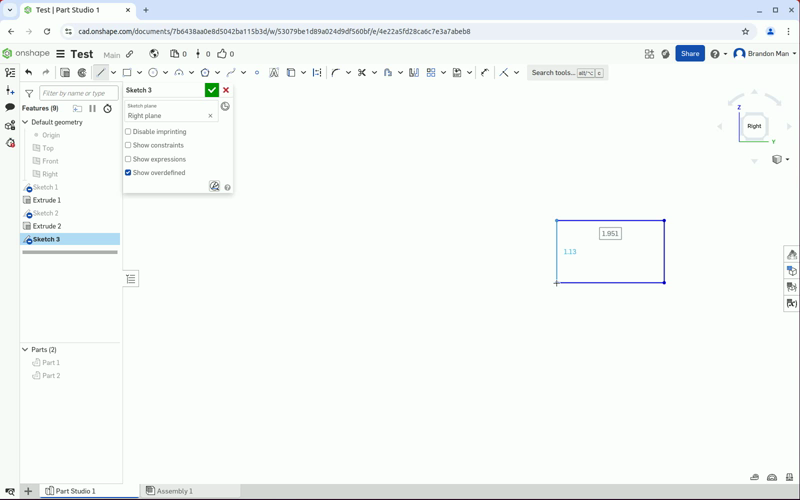
key_up(shift)
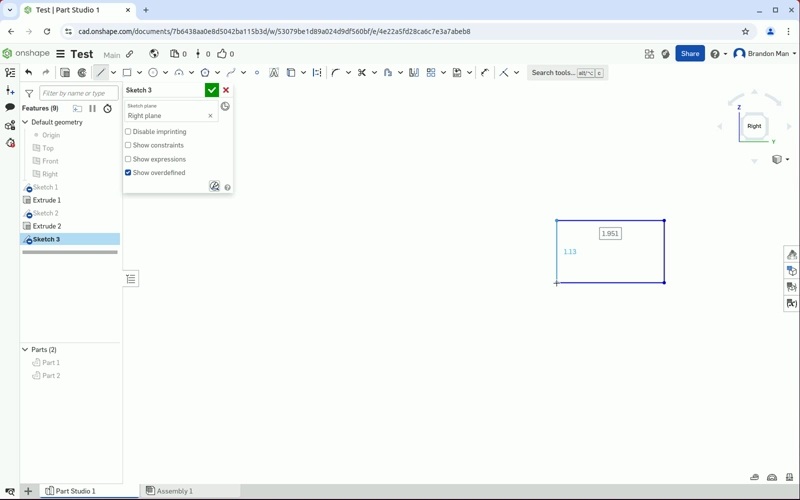
click(556, 282)
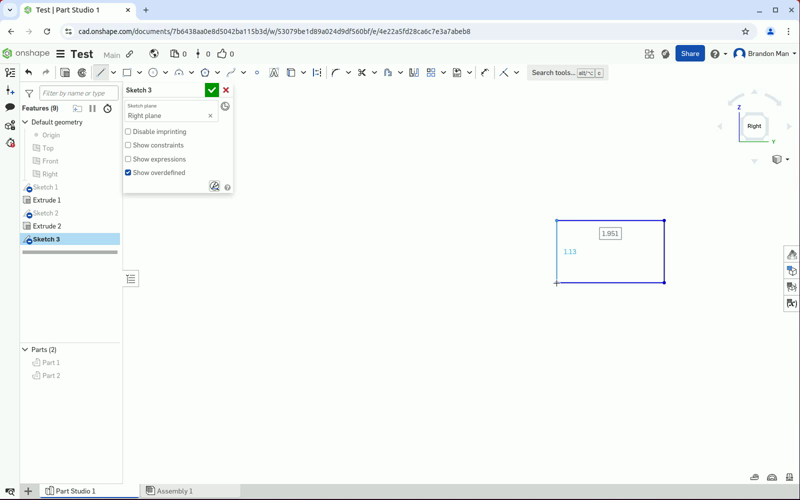
scroll(-6)
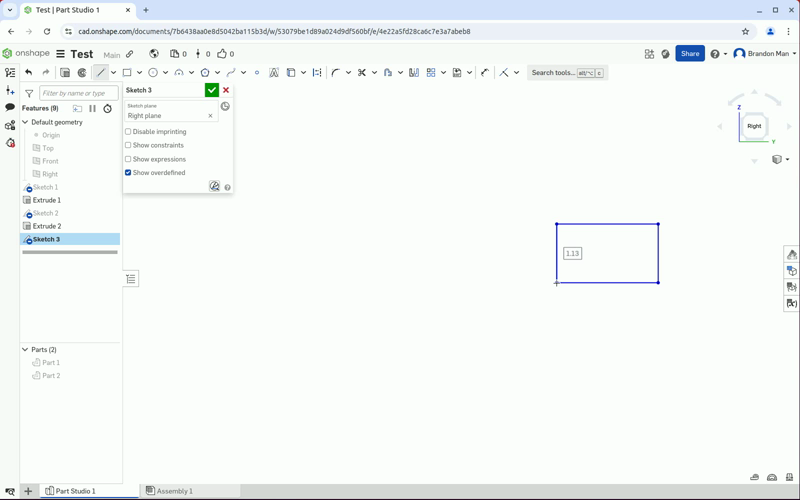
scroll(-6)
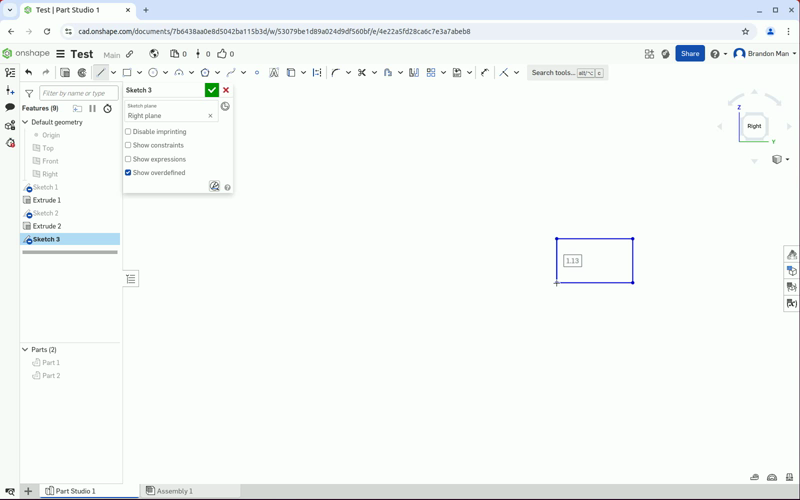
scroll(-6)
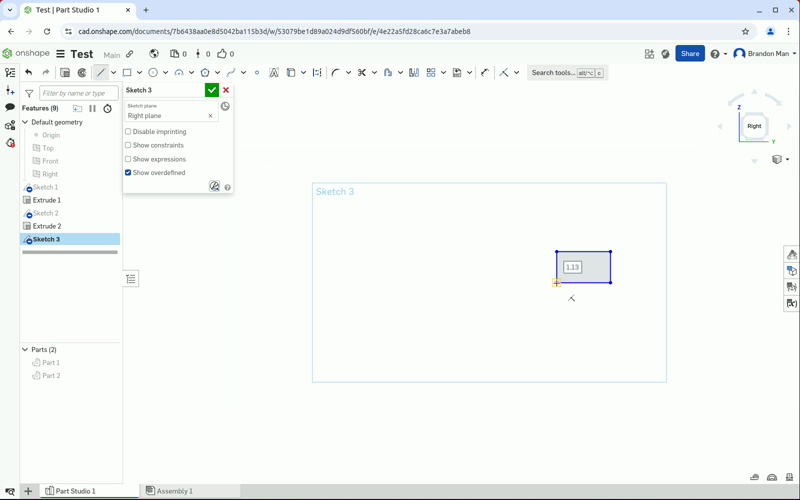
scroll(-6)
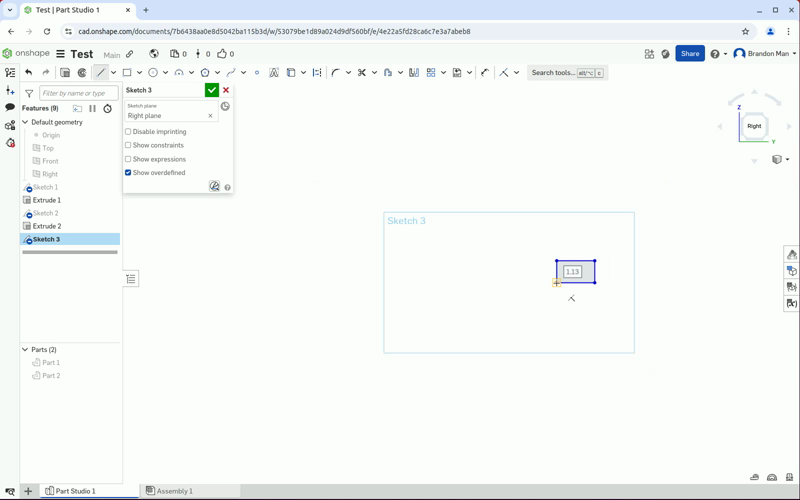
scroll(-6)
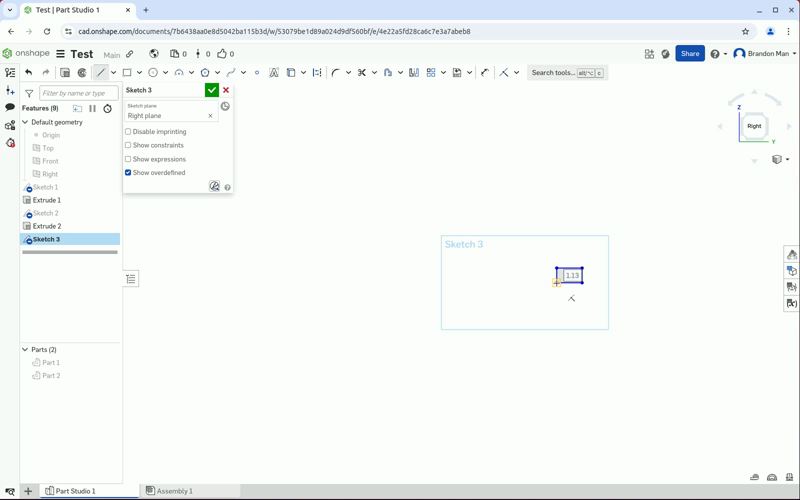
scroll(-6)
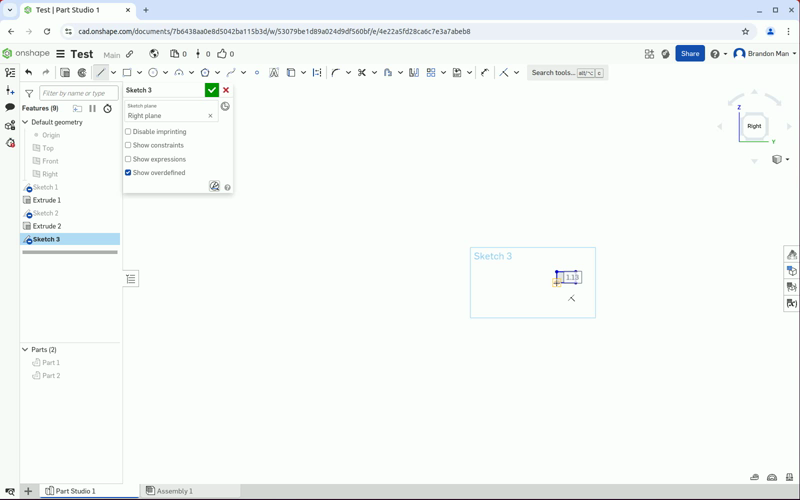
scroll(-6)
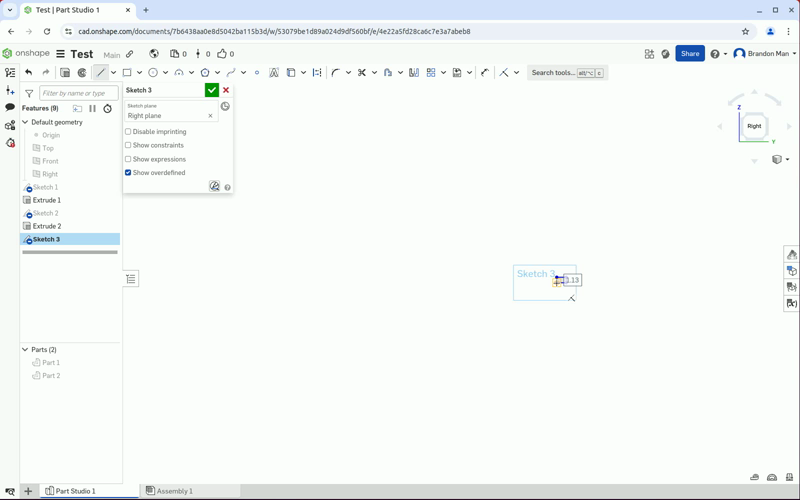
key(esc)
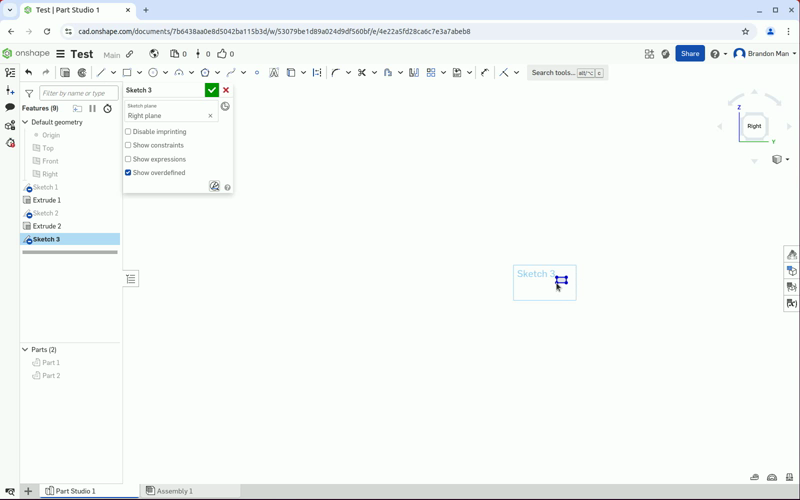
mouse_move(566, 277)
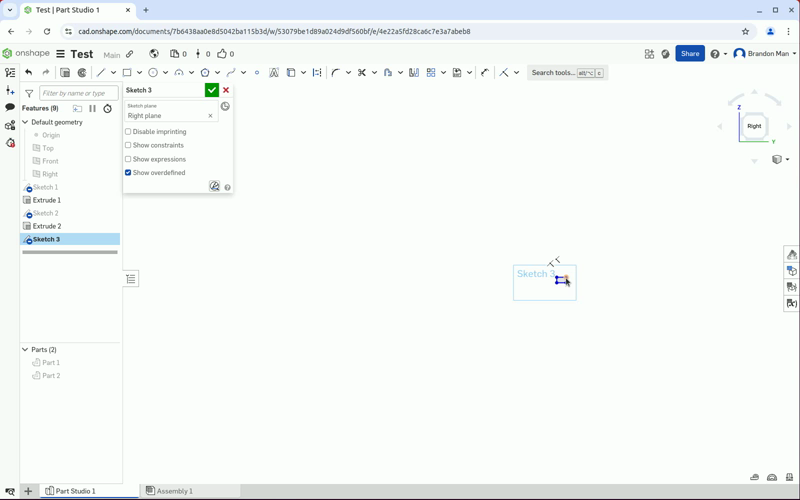
scroll(6)
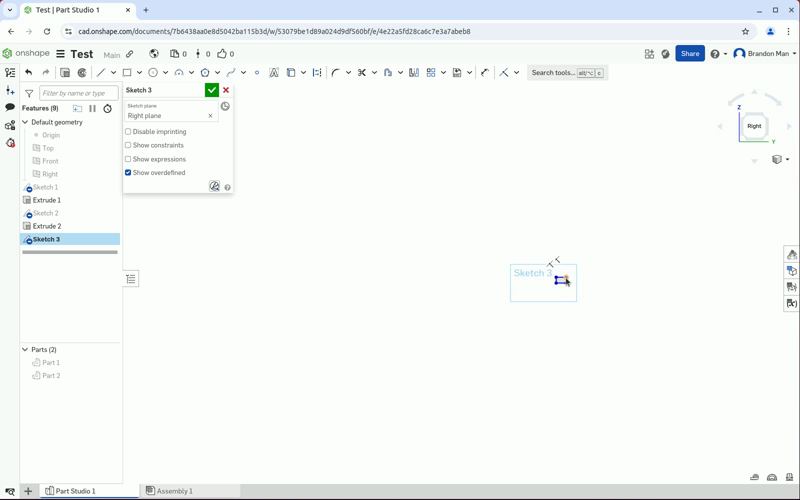
scroll(6)
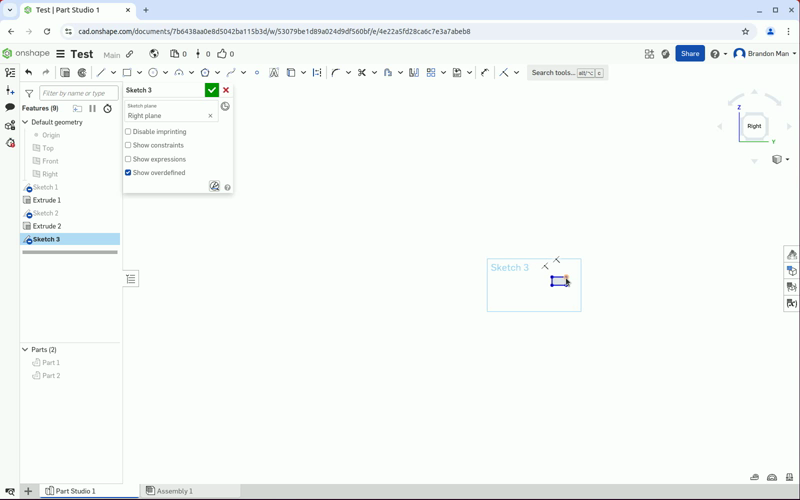
scroll(6)
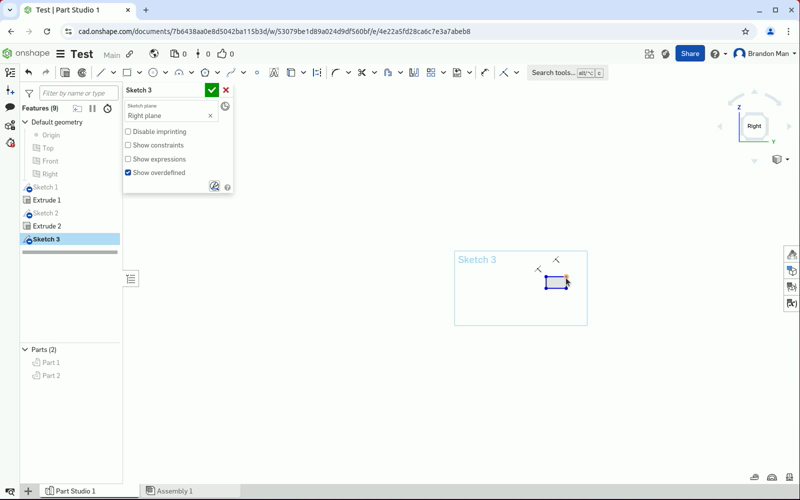
scroll(6)
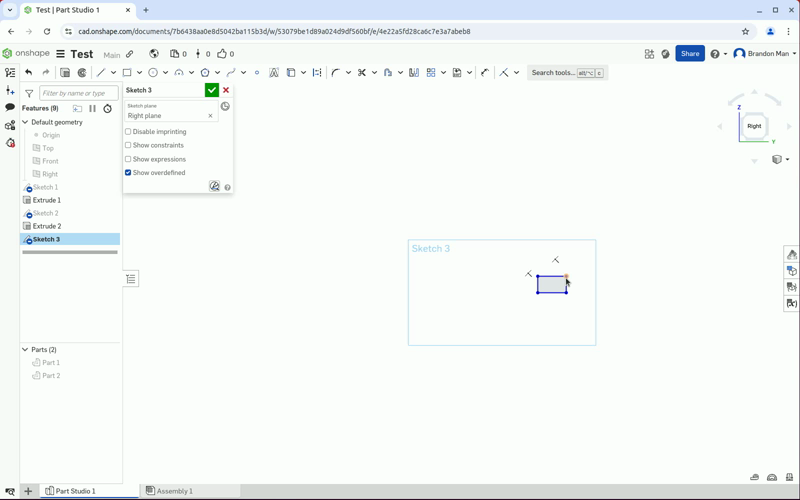
scroll(6)
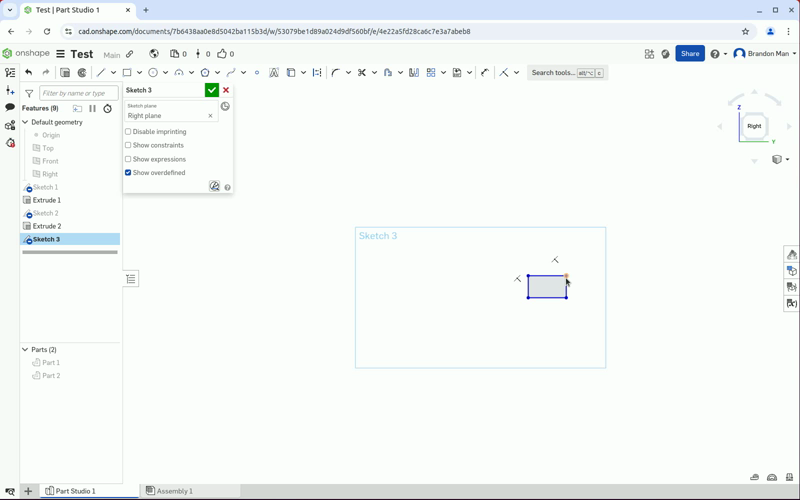
scroll(6)
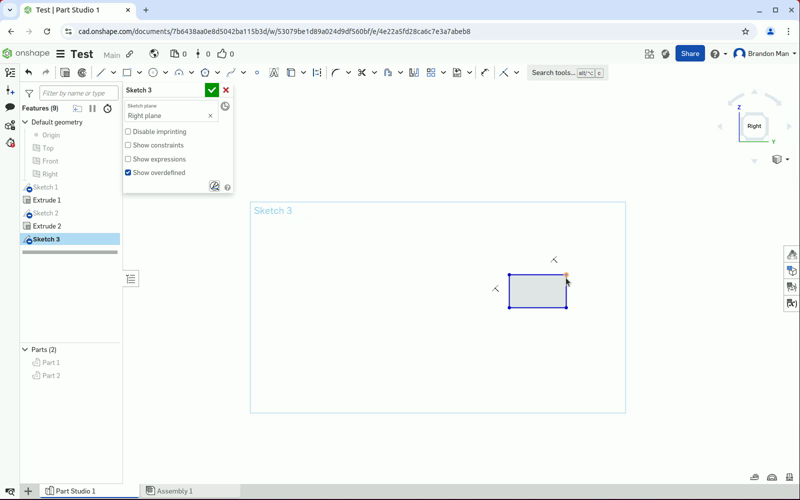
scroll(6)
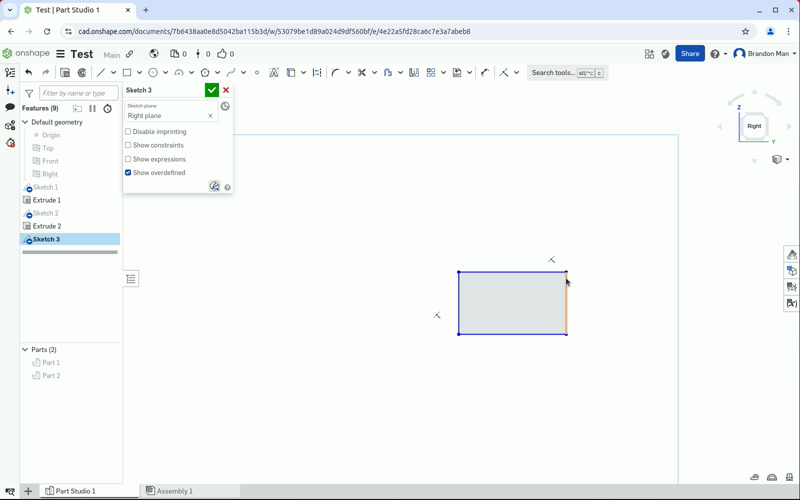
click(566, 277)
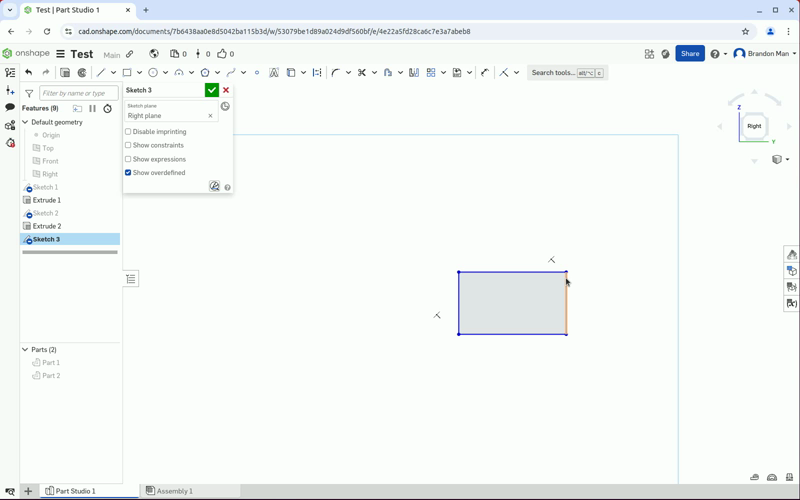
scroll(-6)
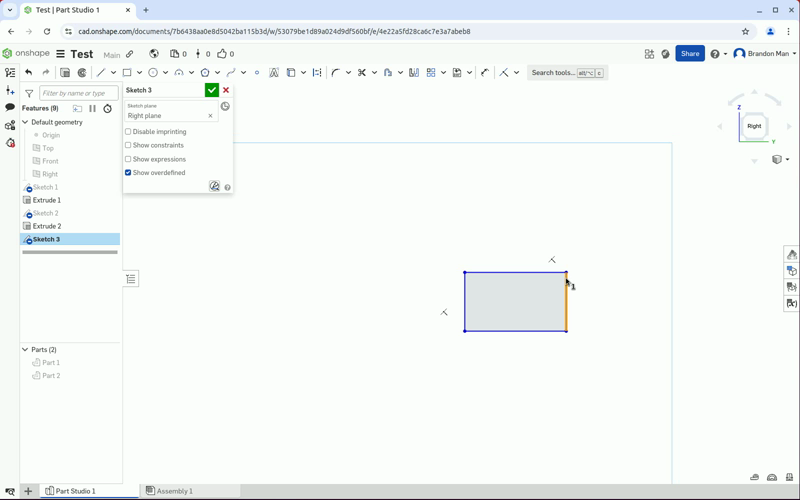
scroll(-6)
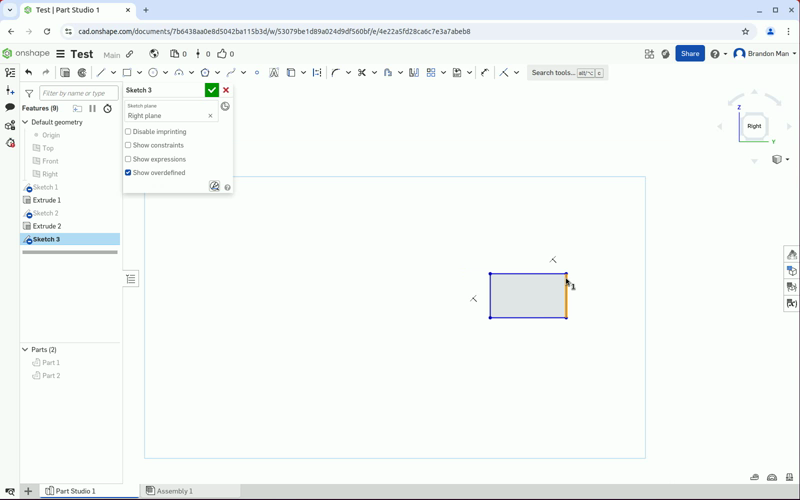
scroll(-6)
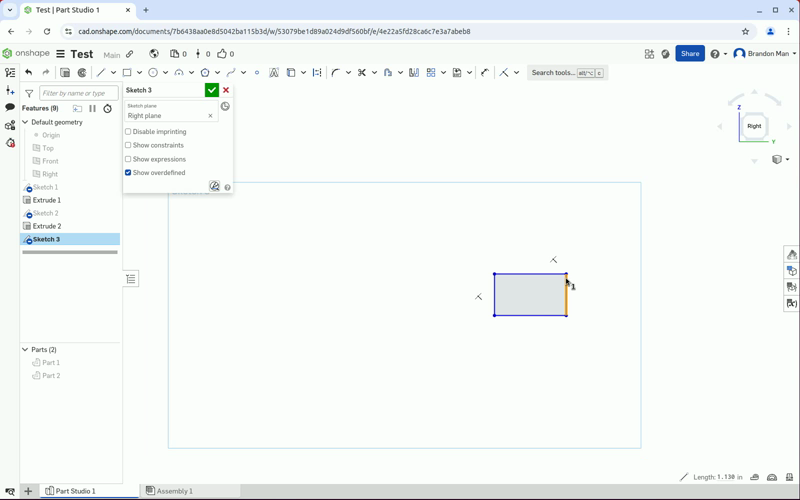
scroll(-6)
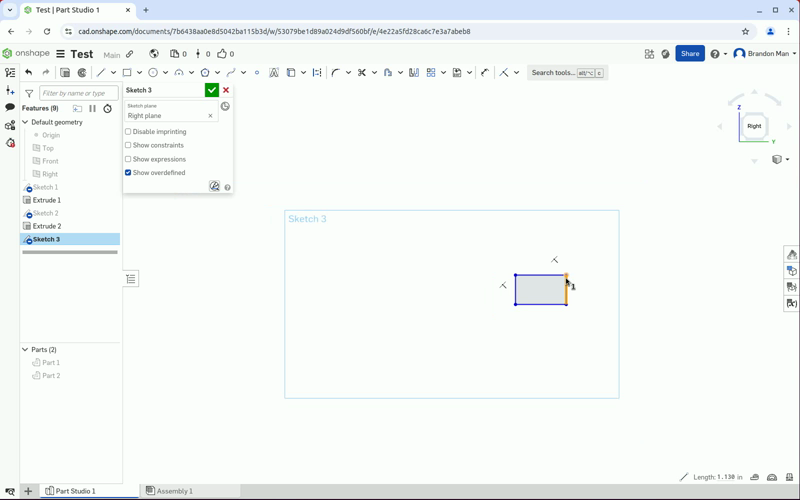
scroll(-6)
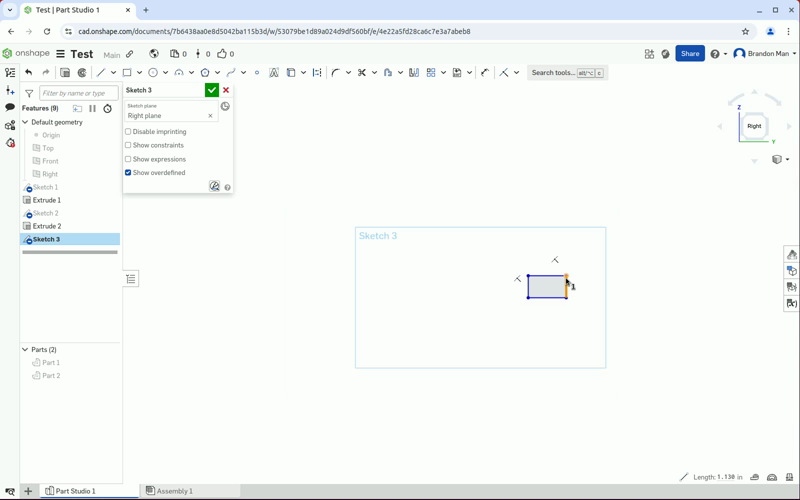
scroll(-6)
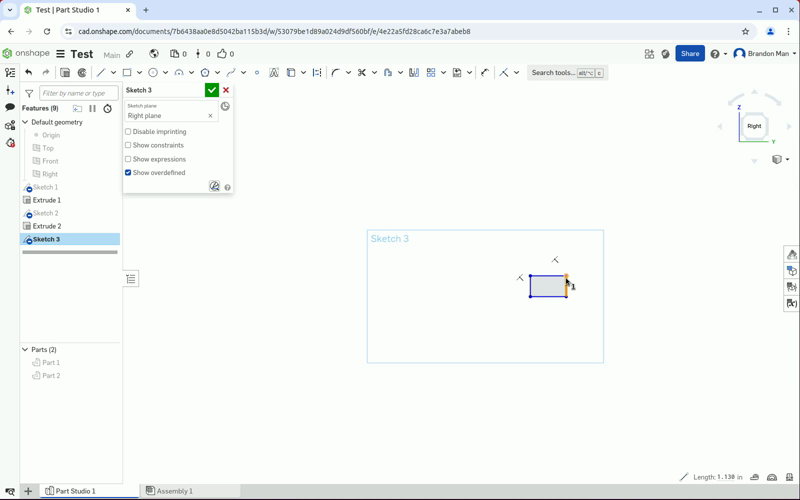
scroll(-6)
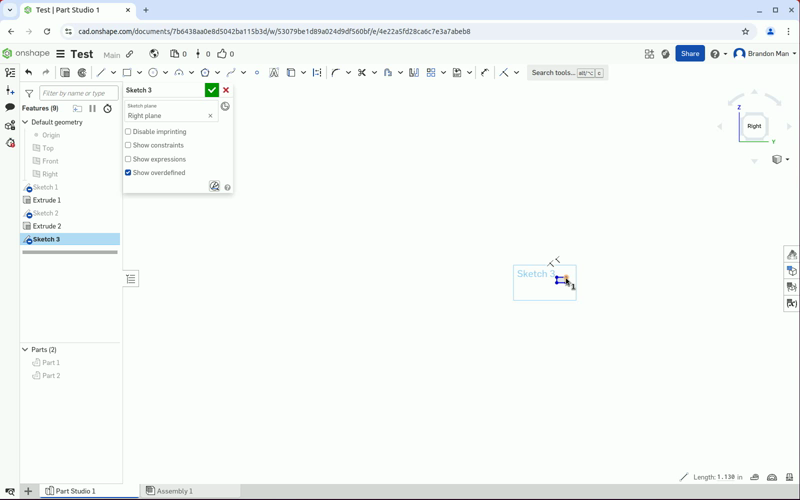
mouse_move(73, 352)
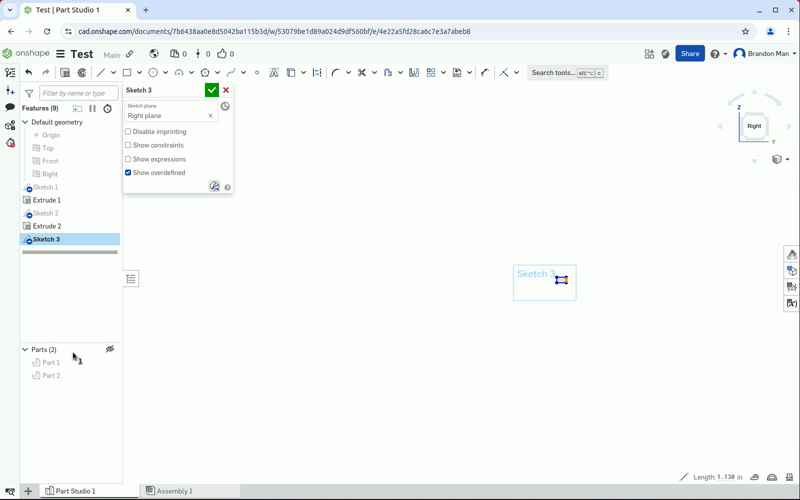
key(shift+y)
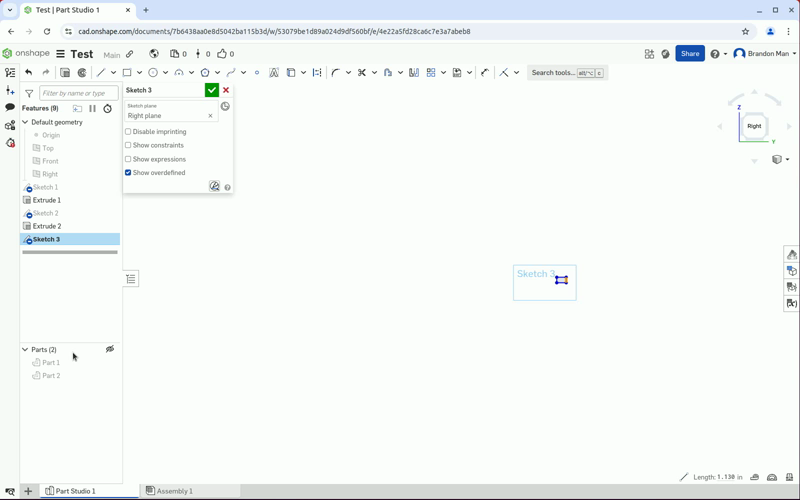
key(shift+e)
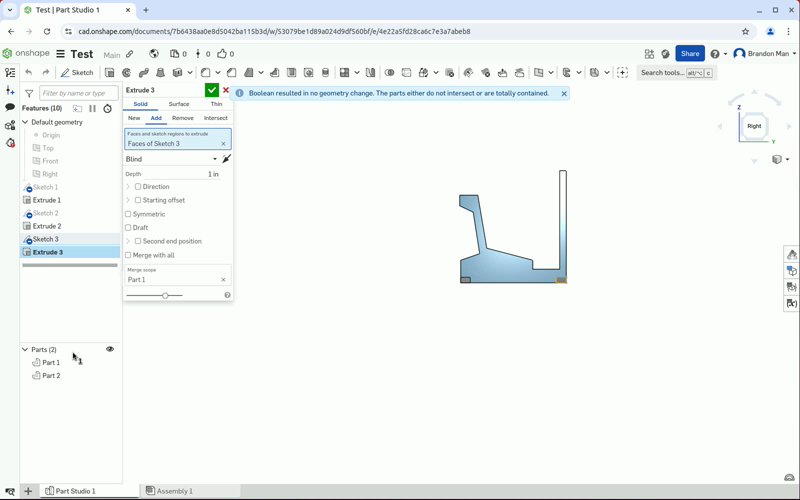
mouse_move(143, 106)
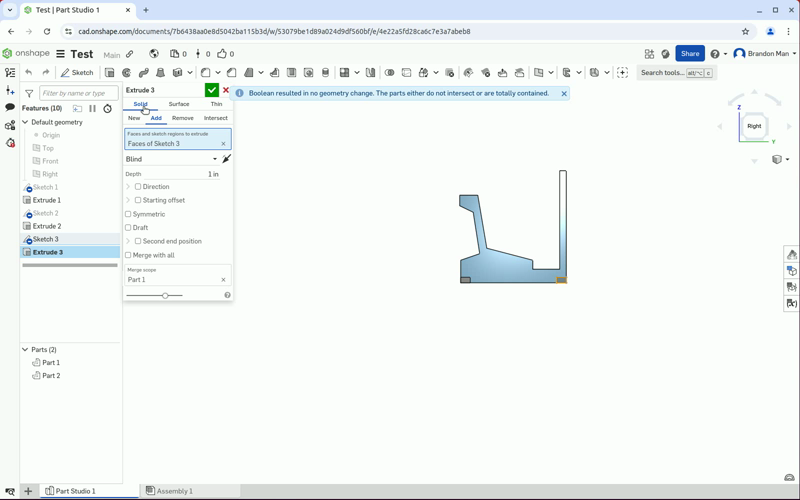
click(143, 106)
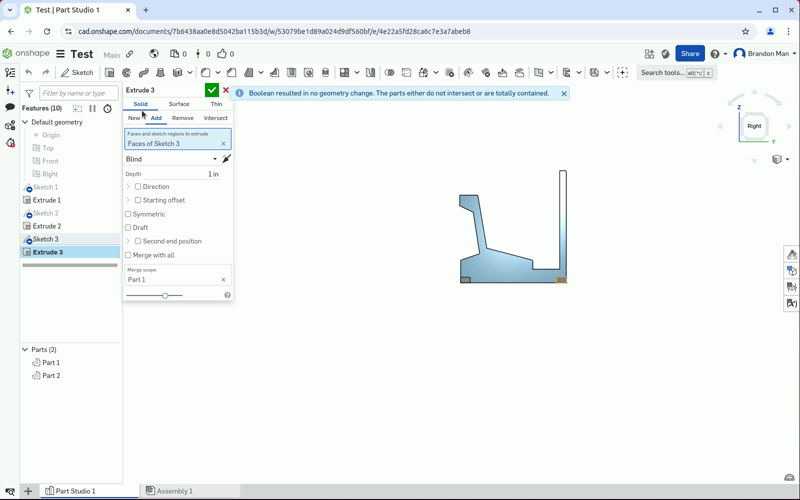
mouse_move(137, 120)
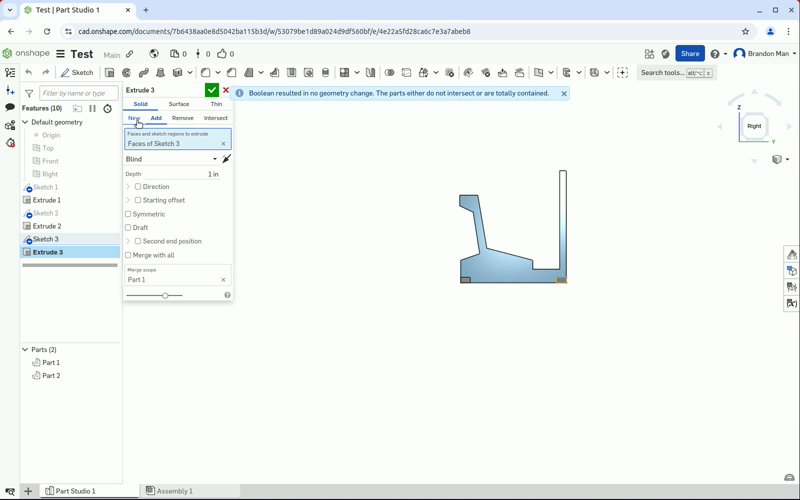
click(137, 120)
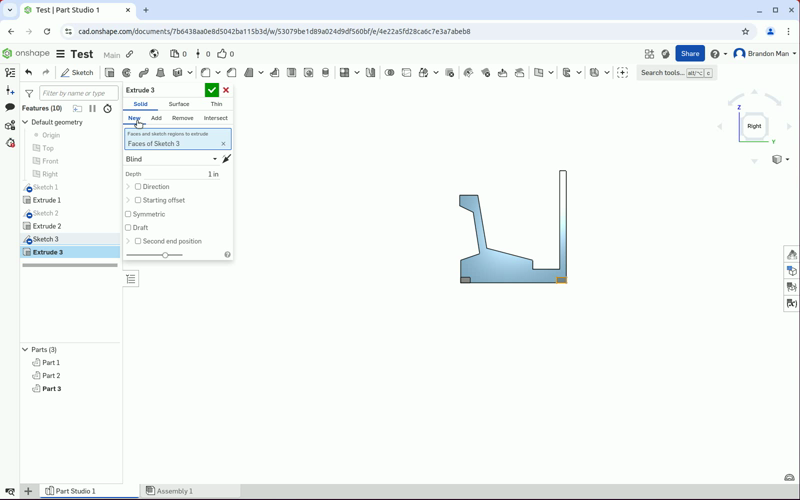
key(tab, 4)
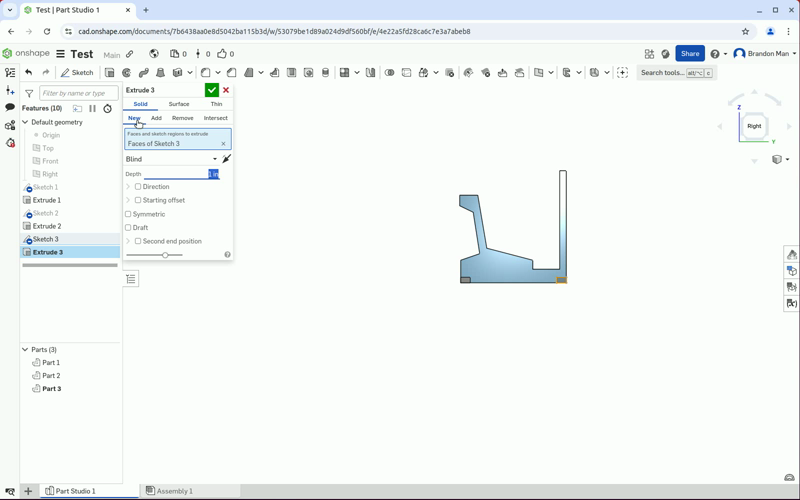
text(9.628)
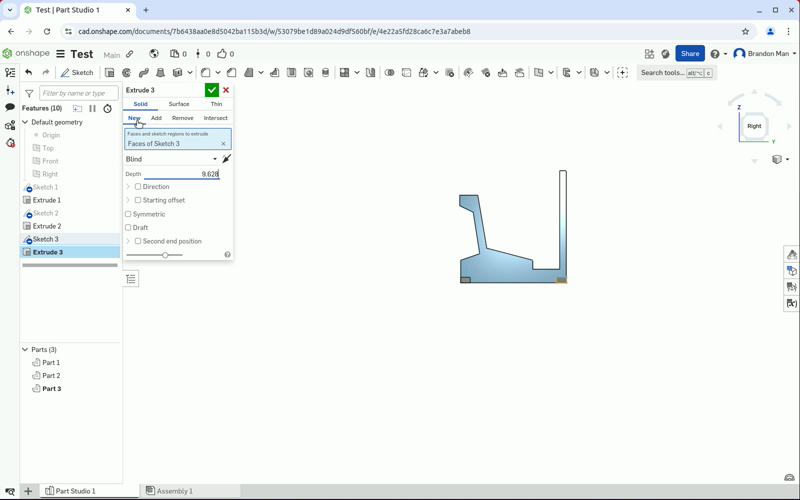
key(tab, 3)
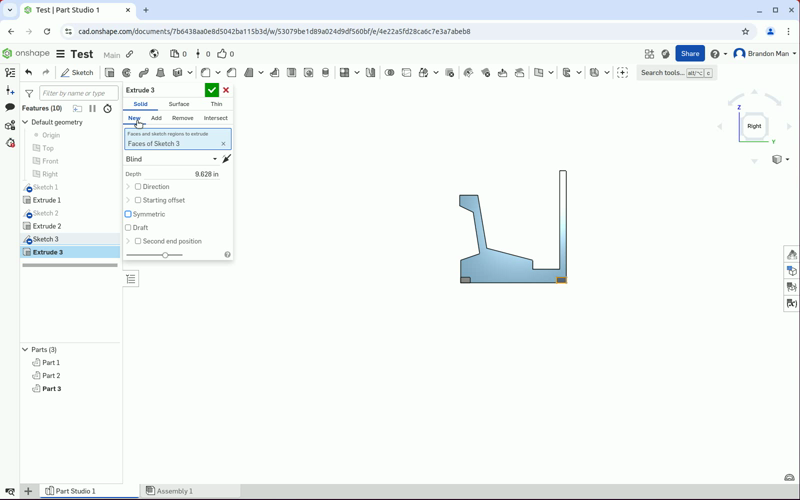
key(space)
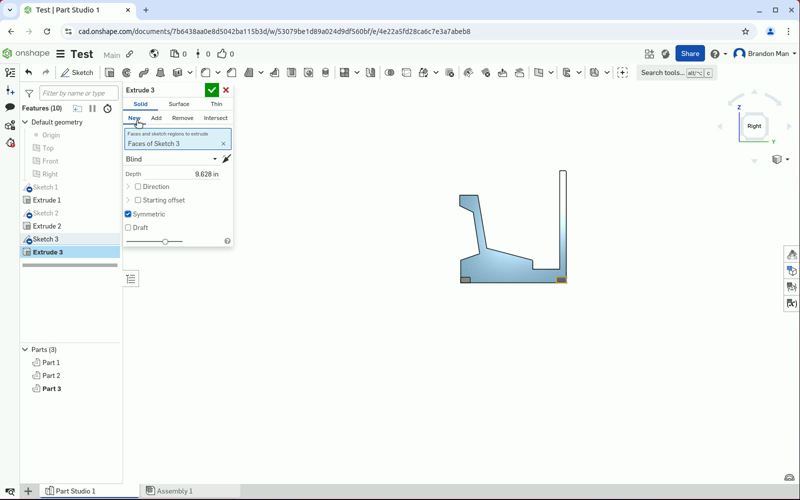
key(enter)
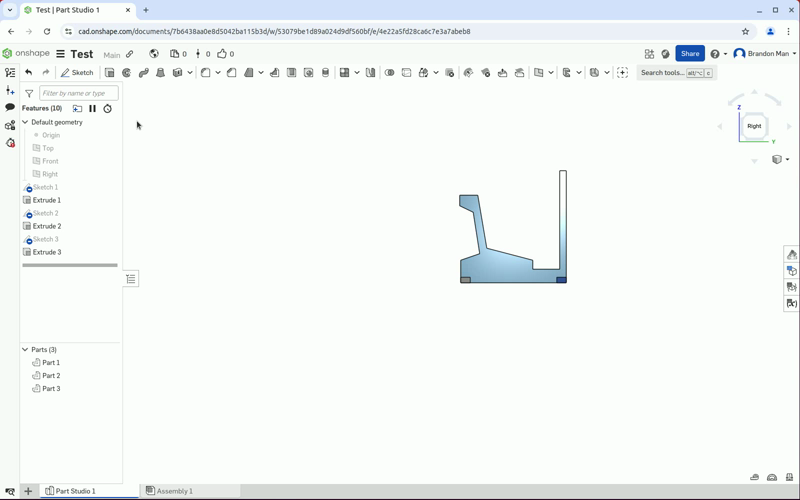
key(shift+h)
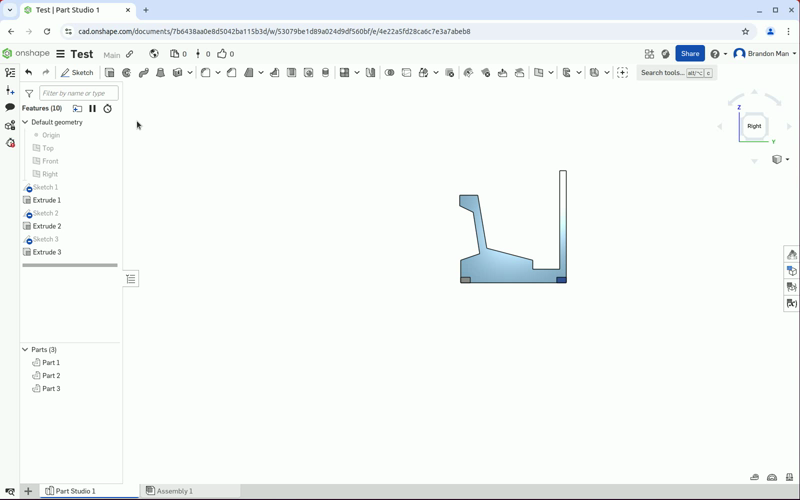
key(shift+h)
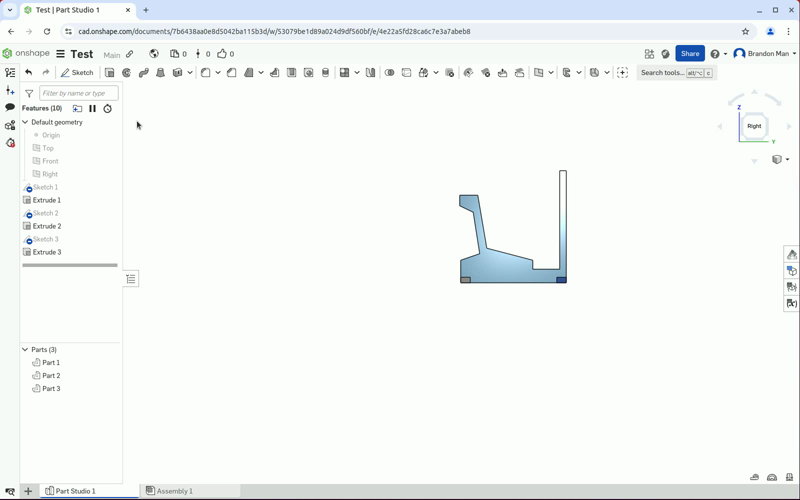
mouse_move(73, 189)
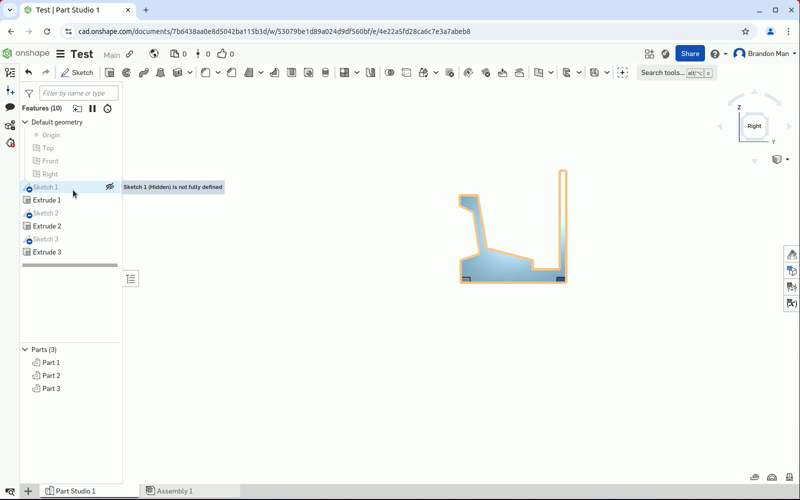
click(73, 189)
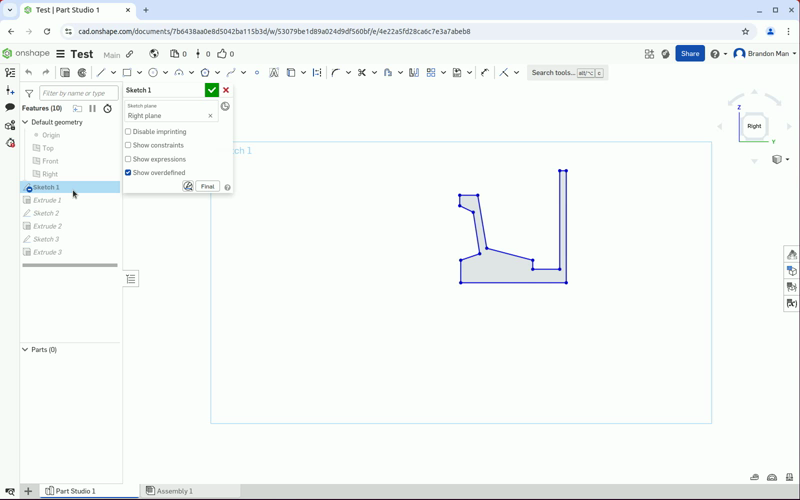
mouse_move(229, 92)
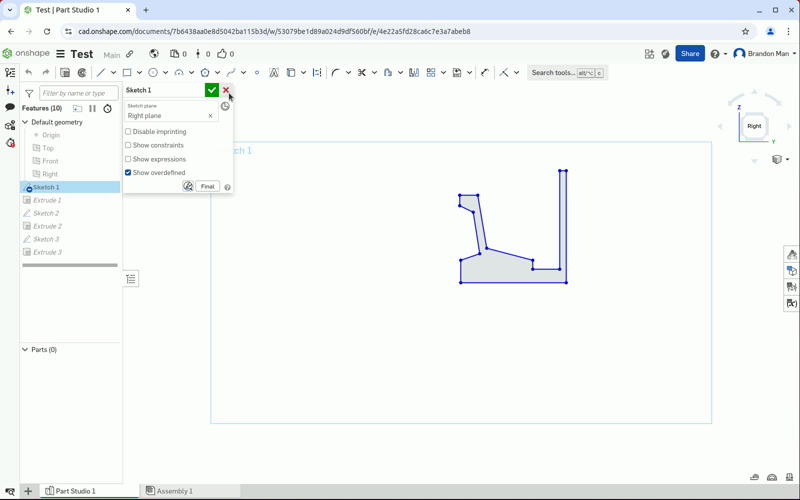
click(229, 92)
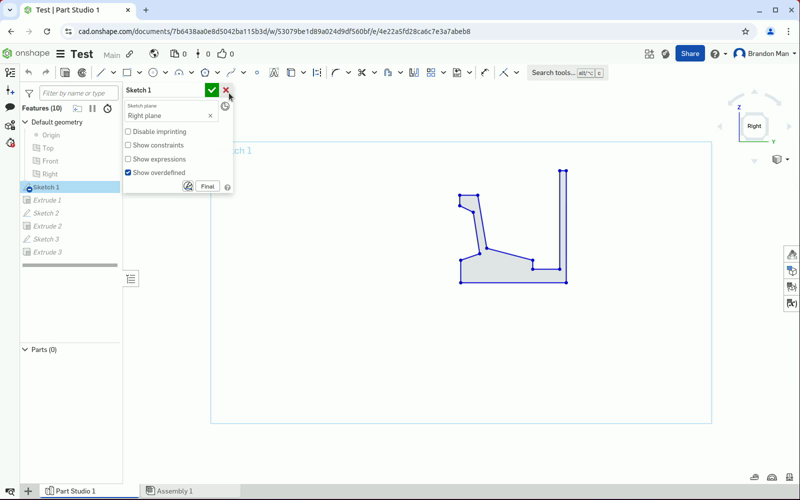
key(shift+s)
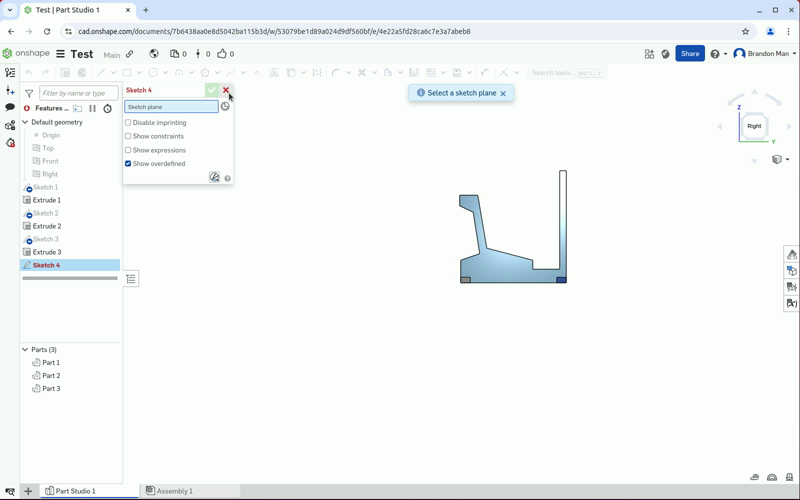
mouse_move(73, 176)
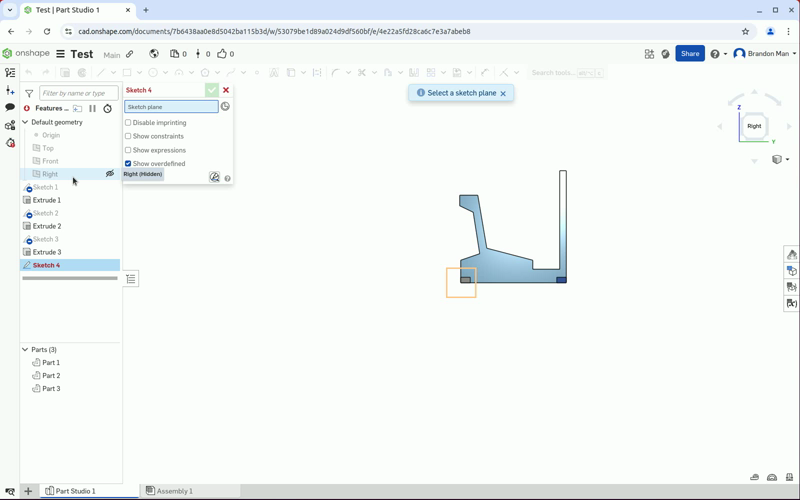
click(73, 176)
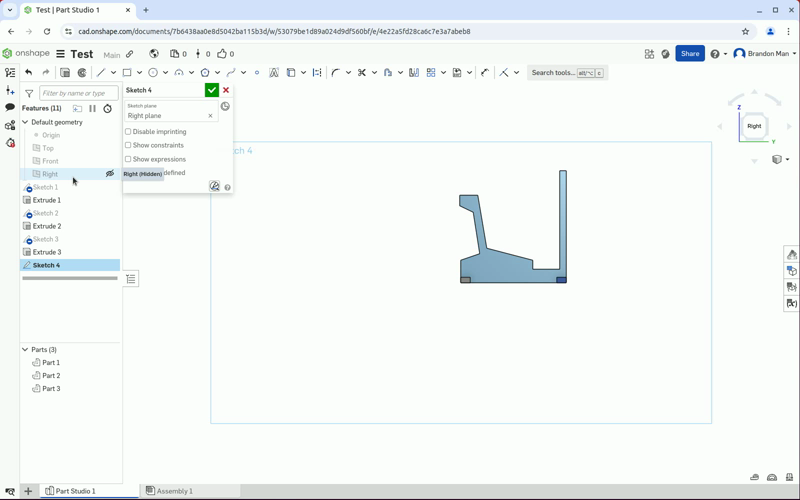
mouse_move(73, 352)
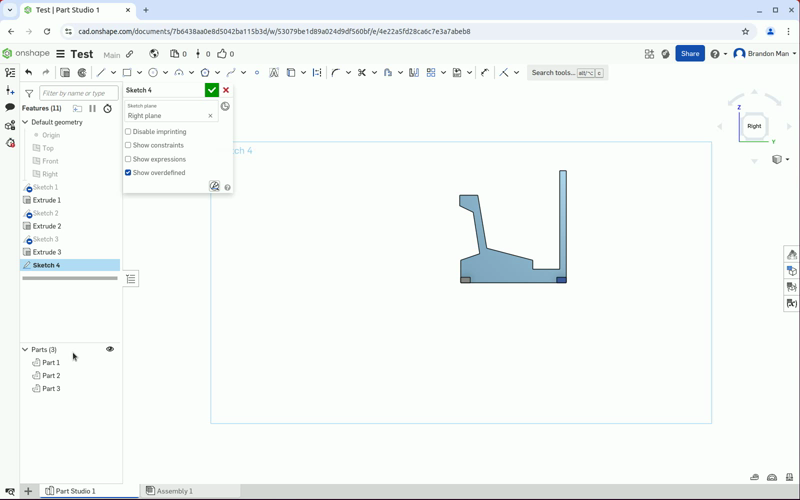
key(y)
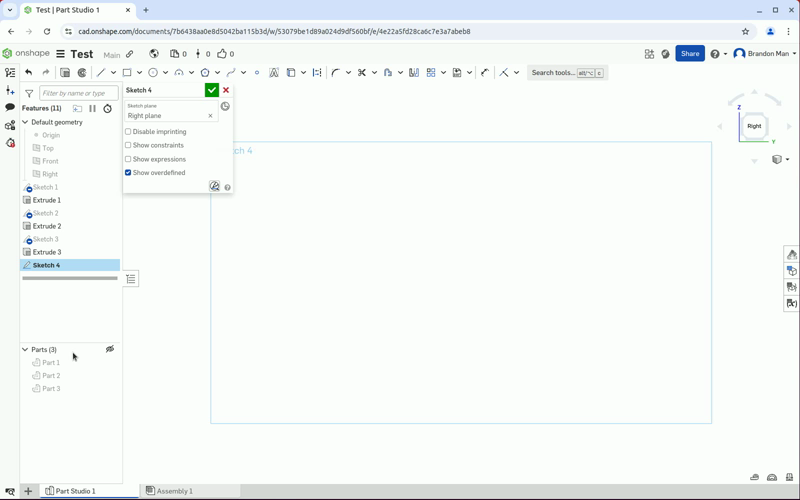
key(c)
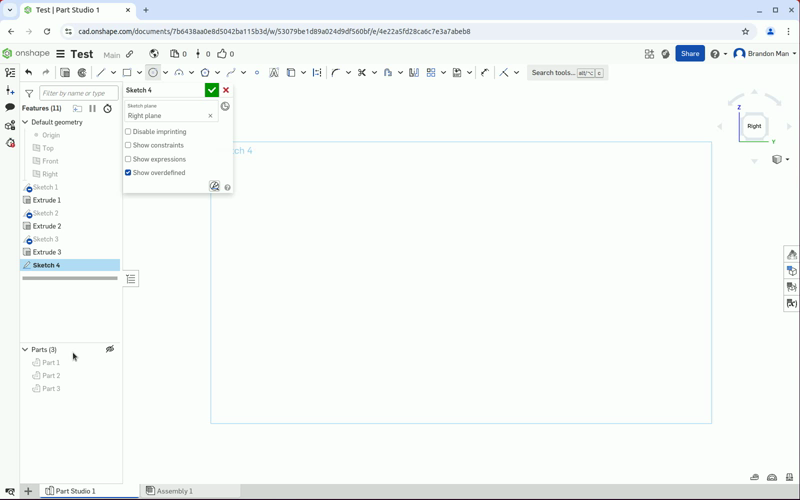
key_down(shift)
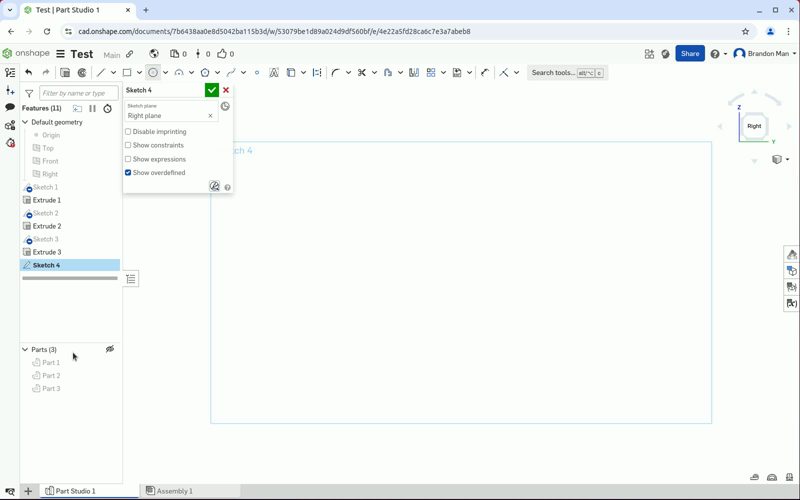
mouse_move(564, 192)
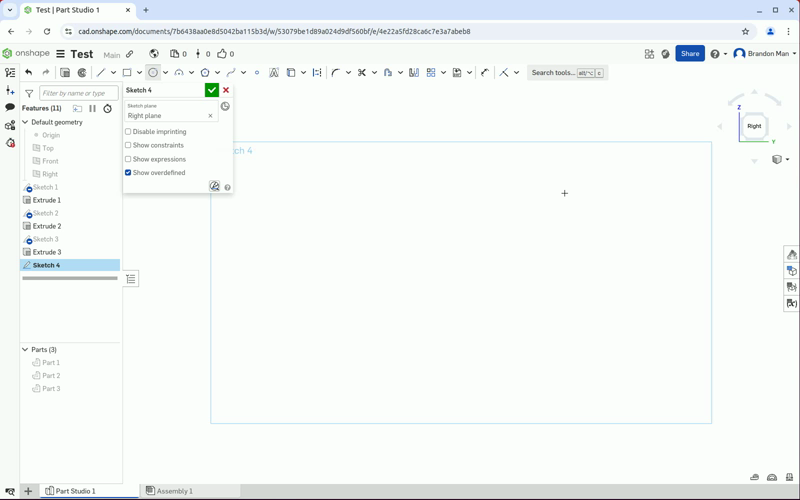
click(564, 192)
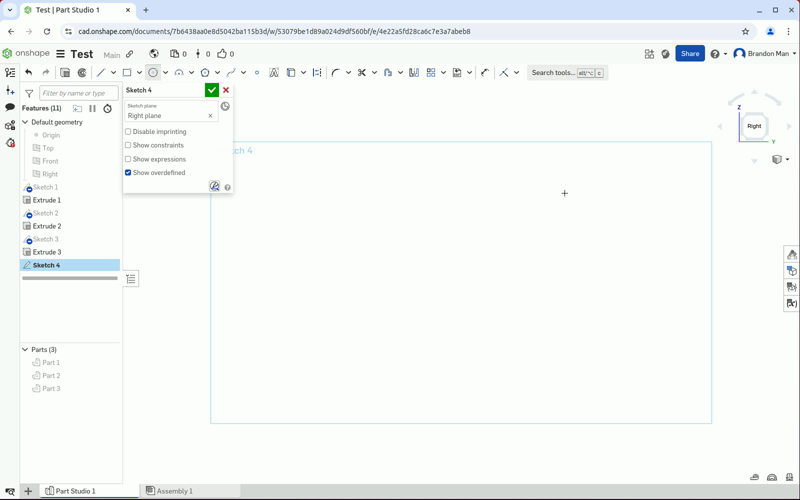
key_up(shift)
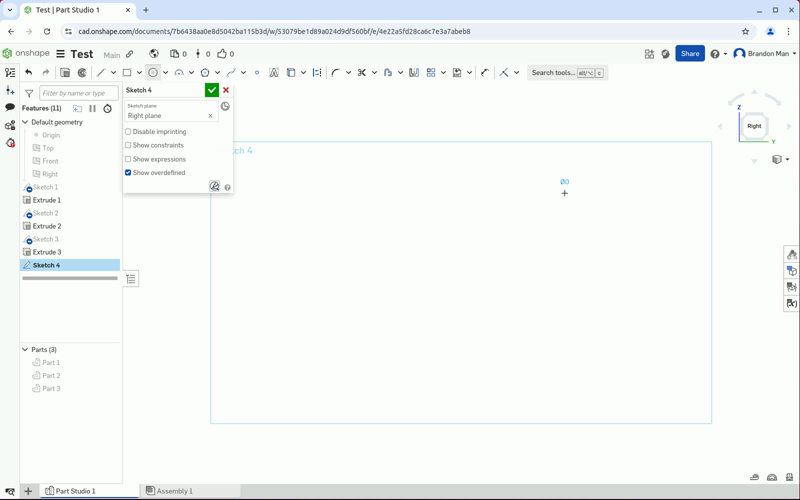
mouse_move(566, 192)
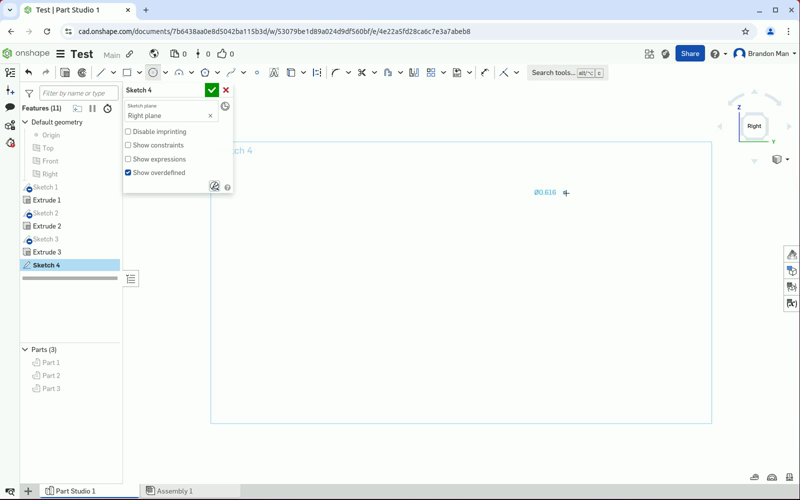
scroll(6)
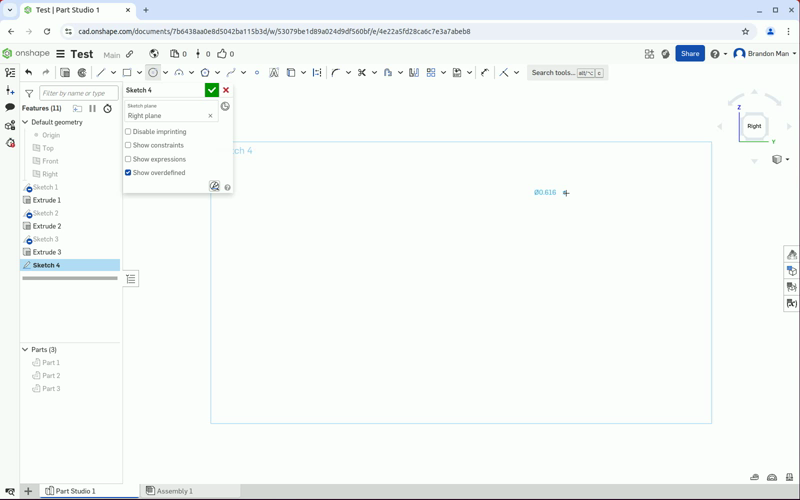
scroll(6)
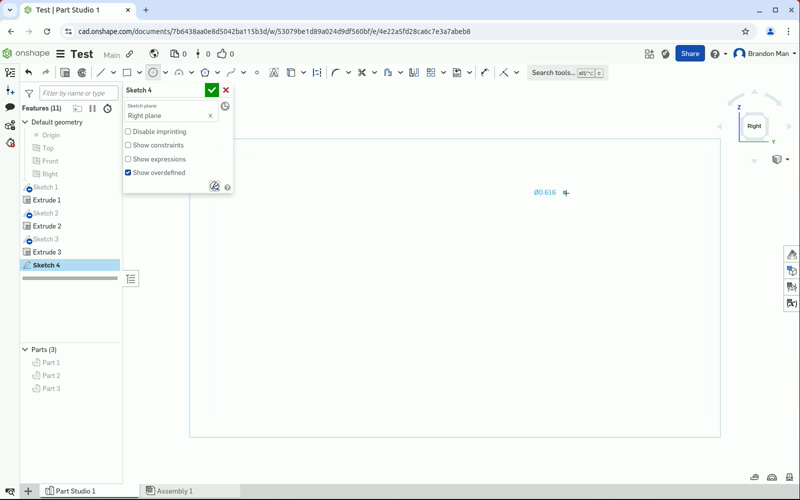
scroll(6)
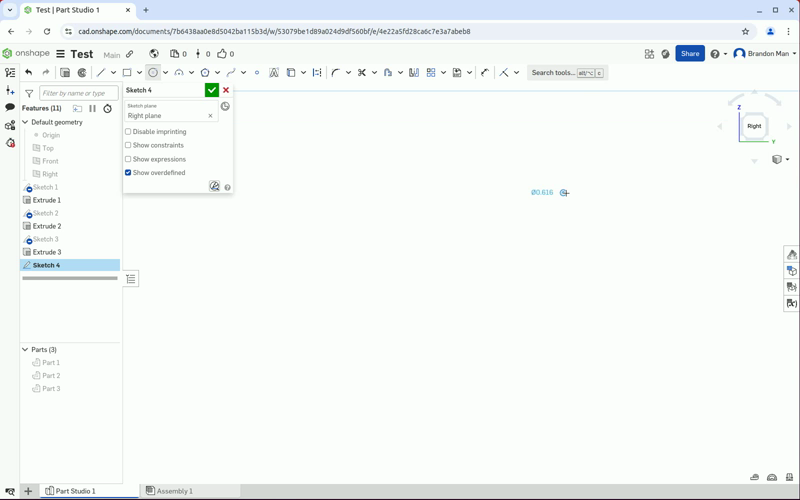
scroll(6)
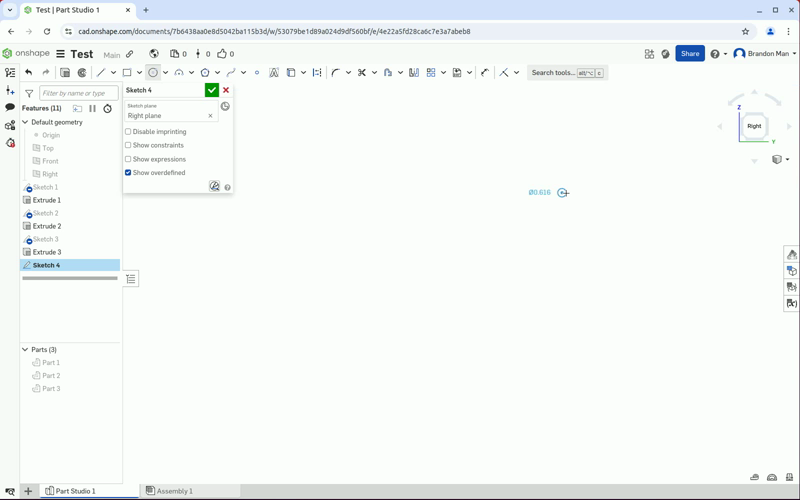
scroll(6)
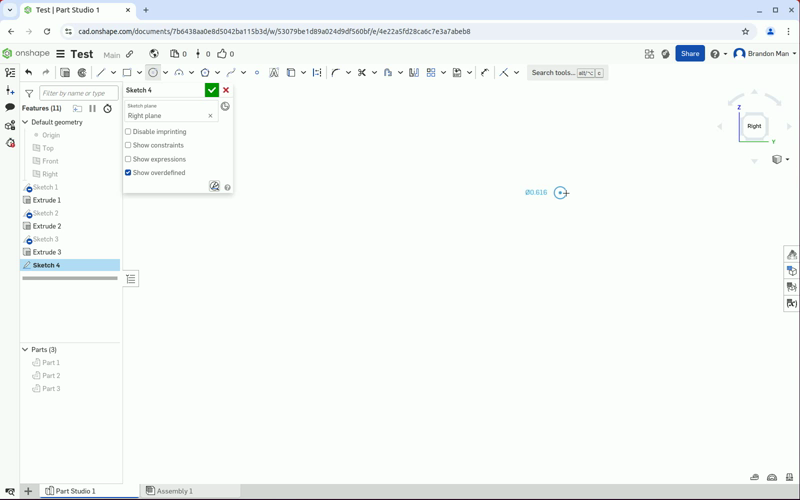
scroll(6)
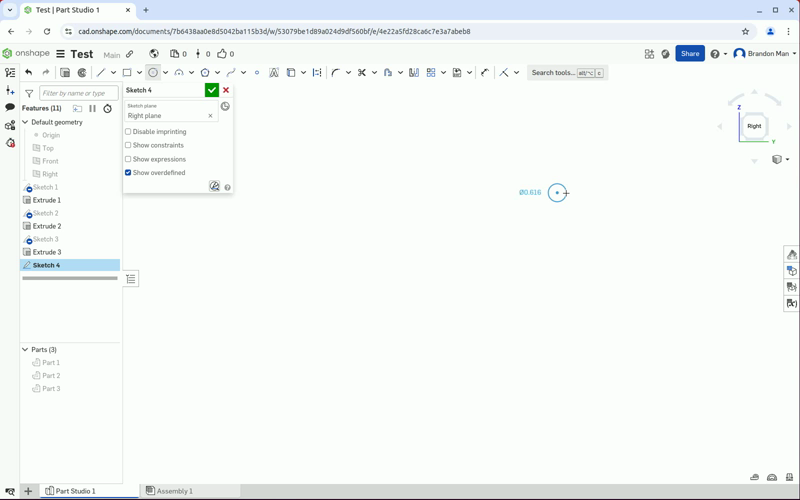
scroll(6)
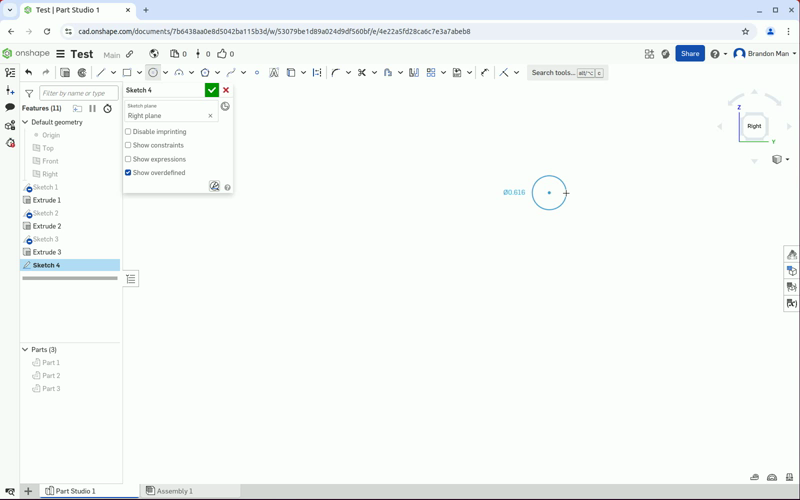
click(566, 192)
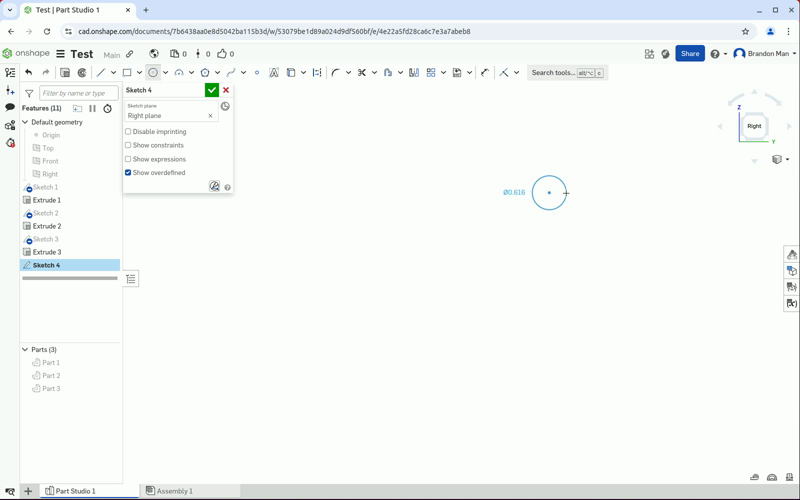
scroll(-6)
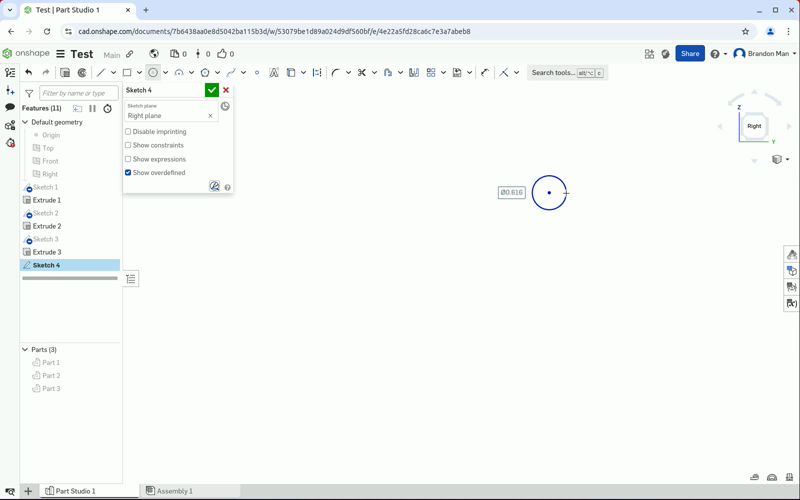
scroll(-6)
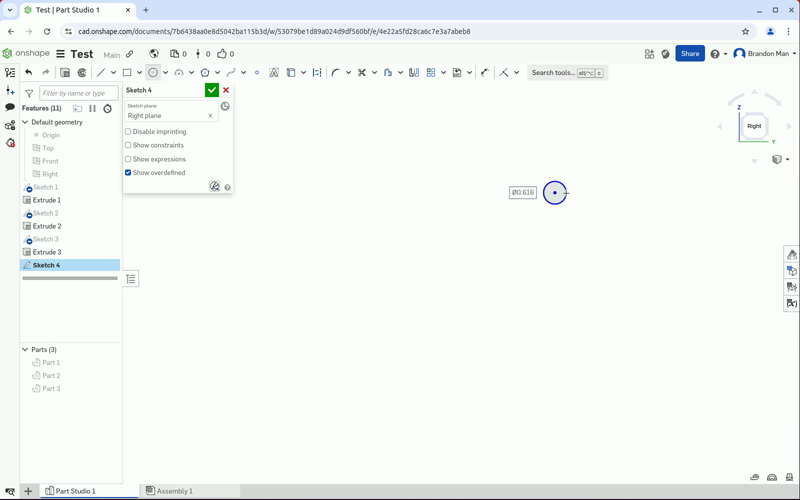
scroll(-6)
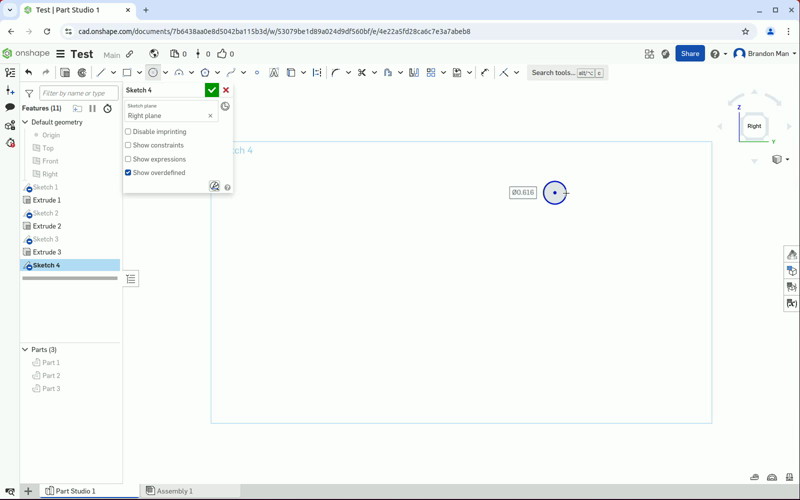
scroll(-6)
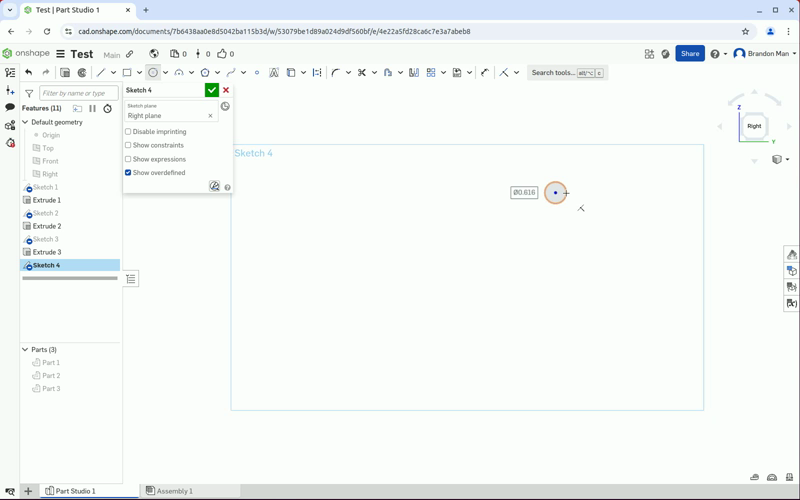
scroll(-6)
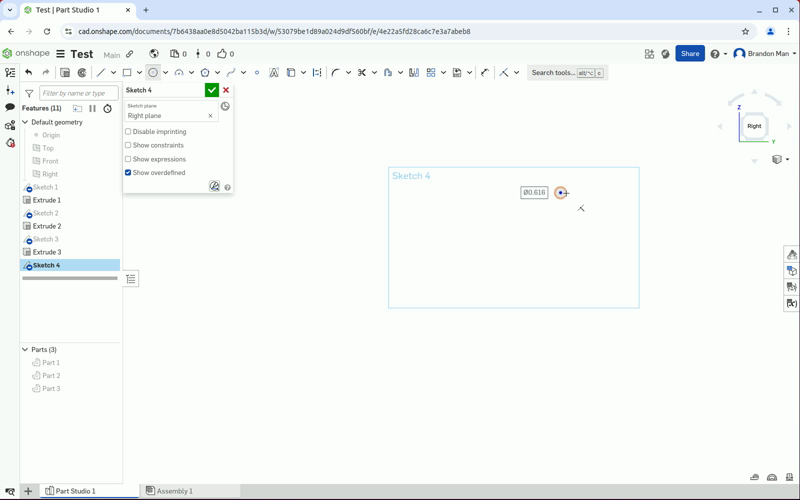
scroll(-6)
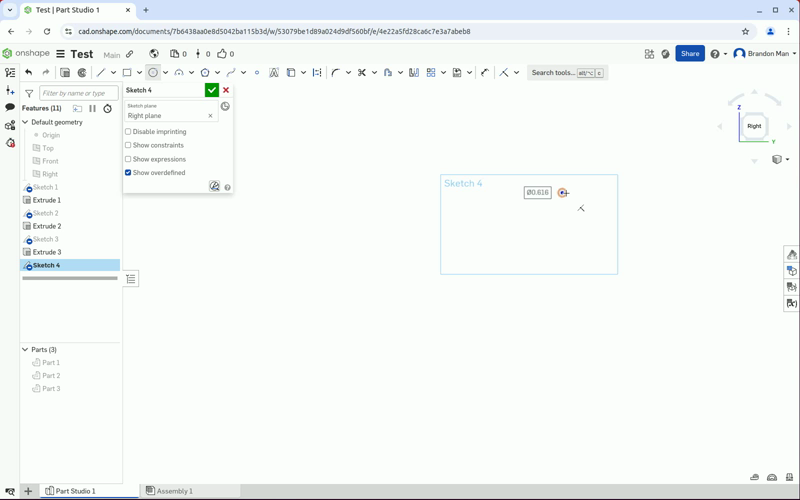
scroll(-6)
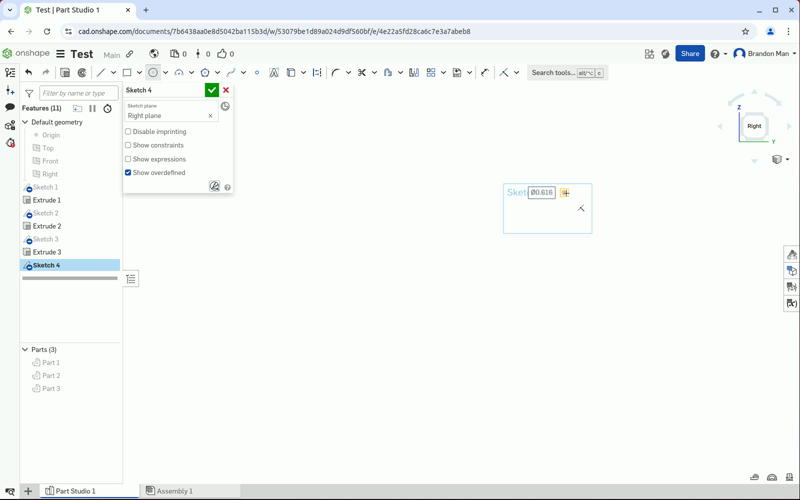
key(esc)
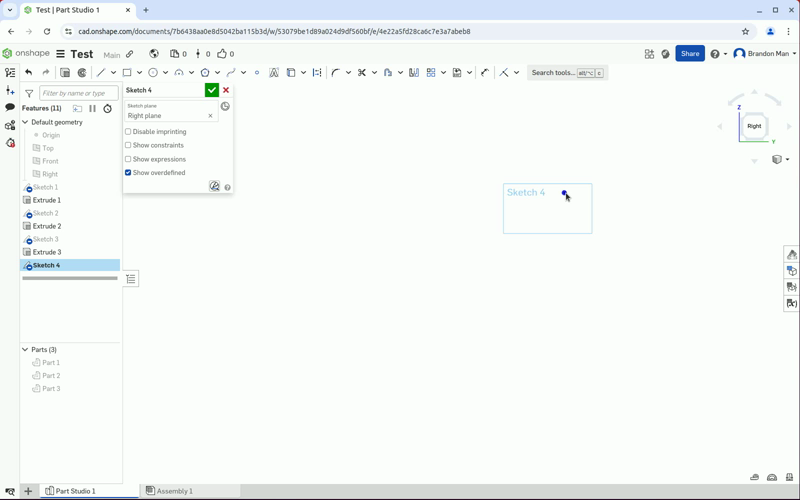
mouse_move(564, 192)
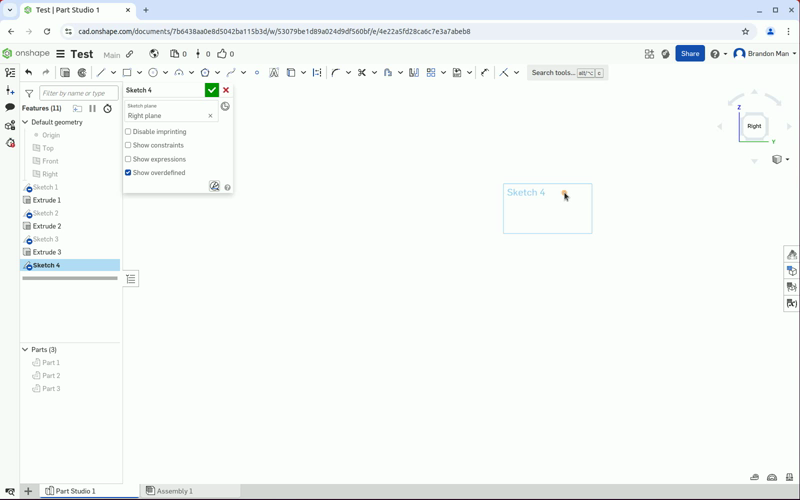
scroll(6)
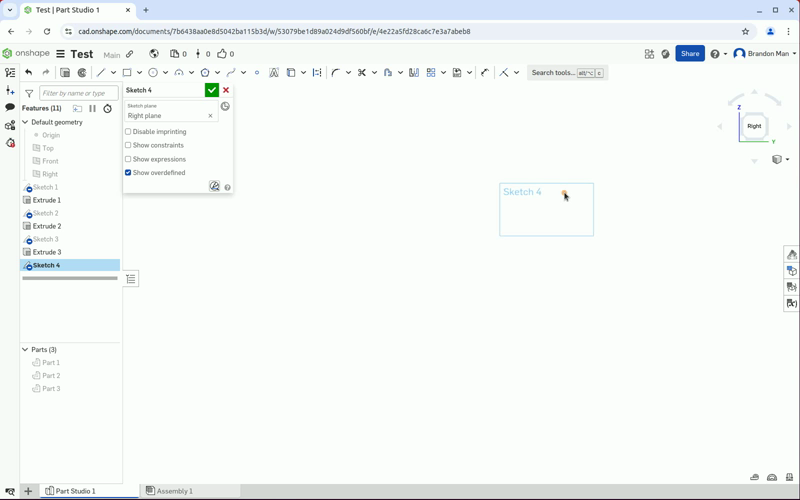
scroll(6)
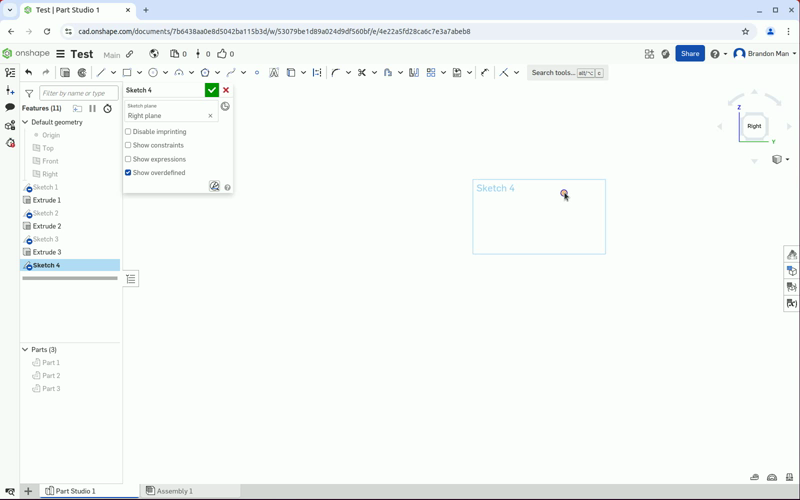
scroll(6)
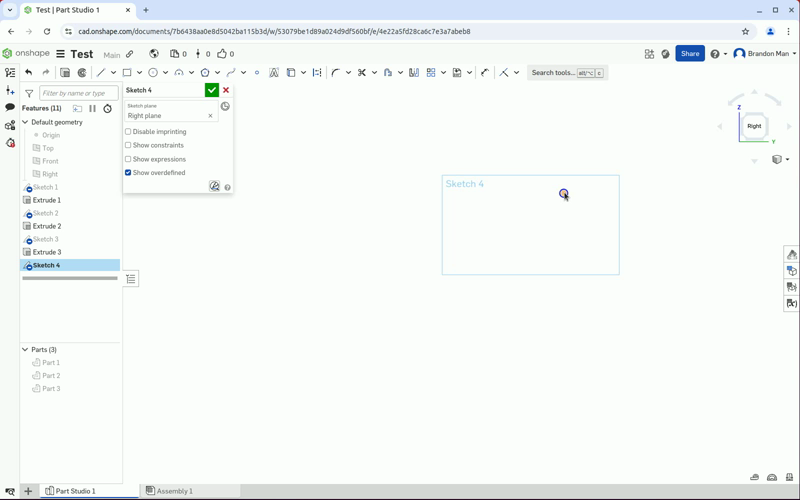
scroll(6)
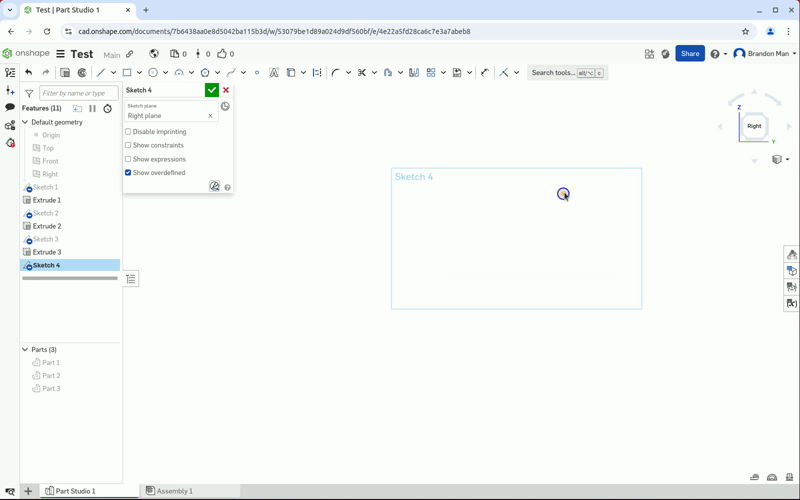
scroll(6)
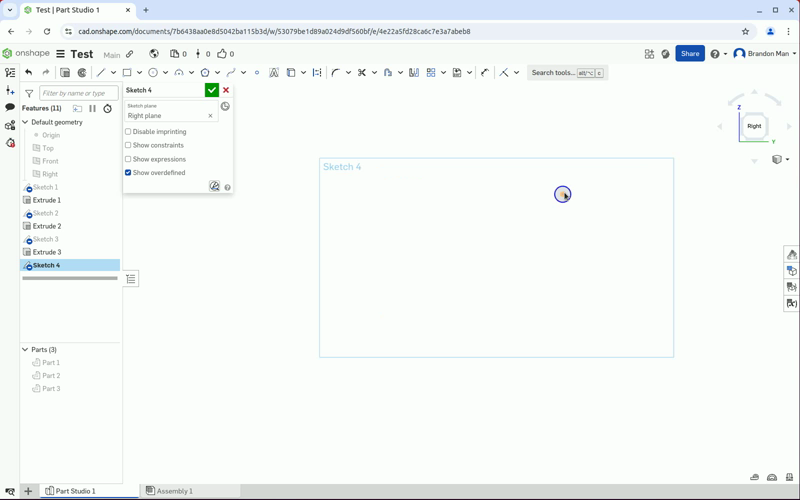
scroll(6)
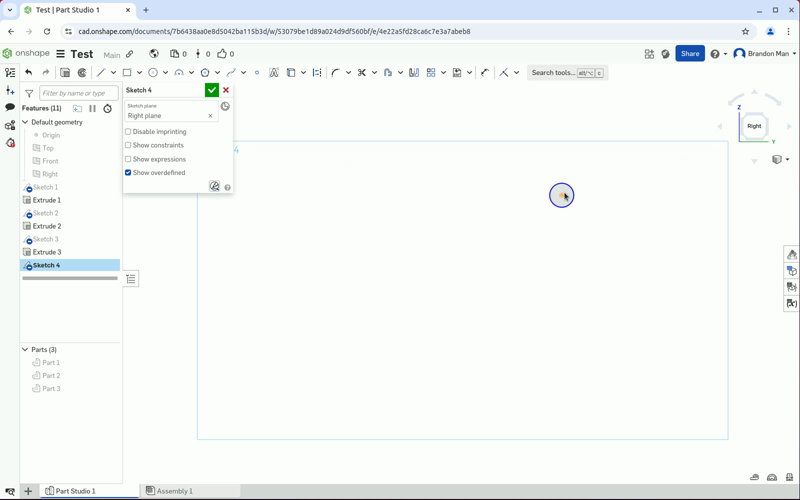
scroll(6)
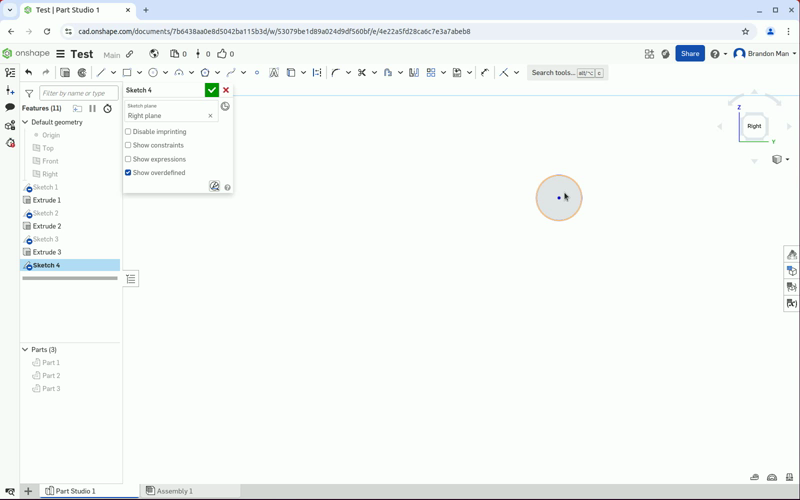
click(564, 192)
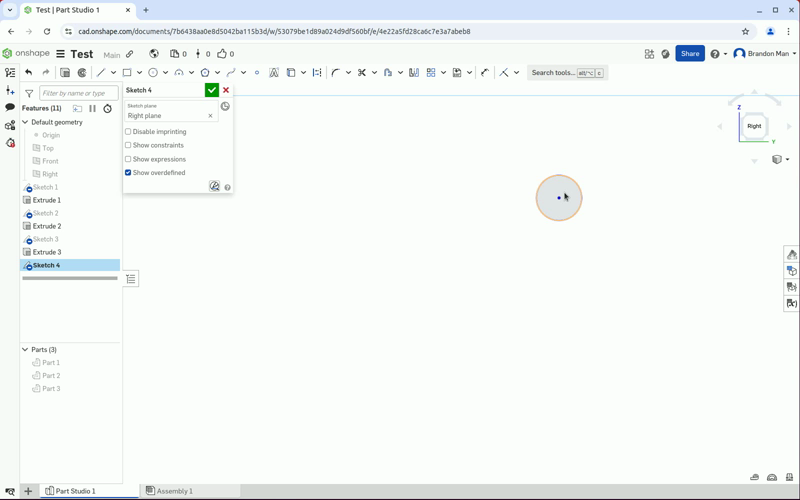
scroll(-6)
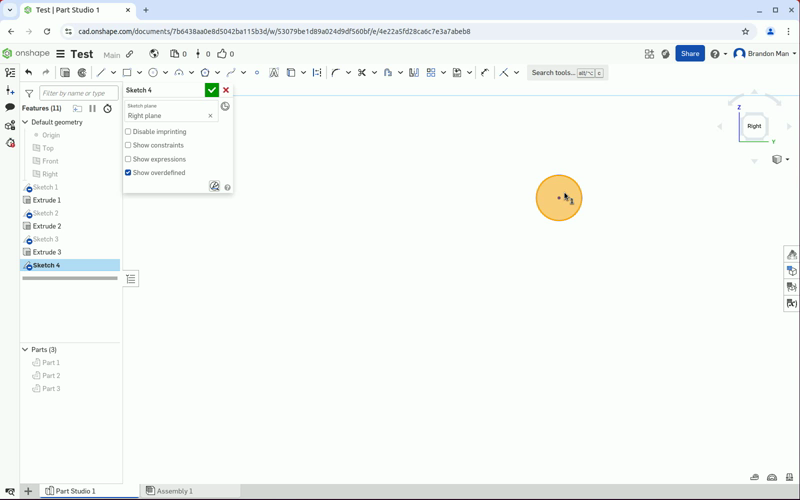
scroll(-6)
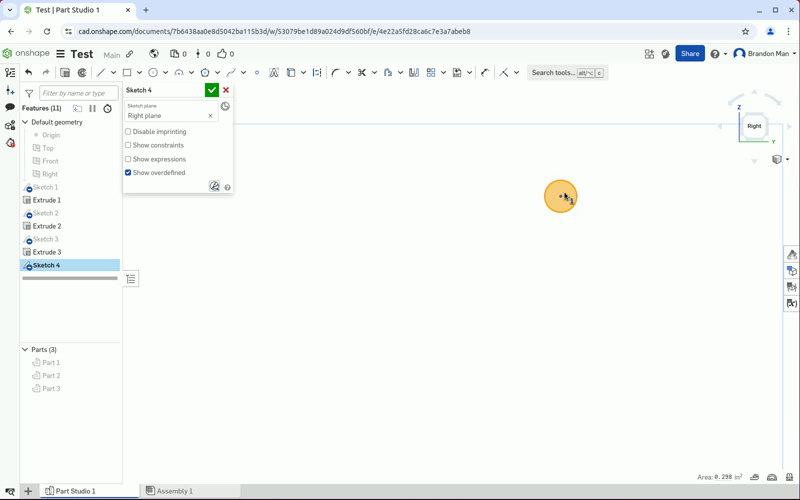
scroll(-6)
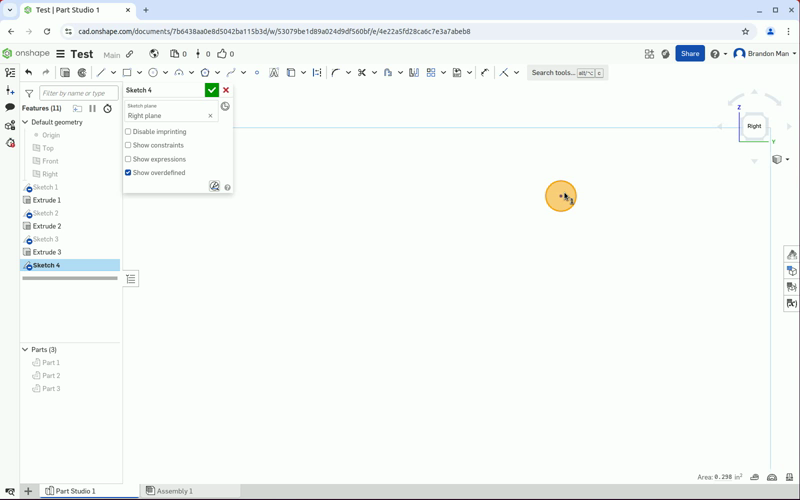
scroll(-6)
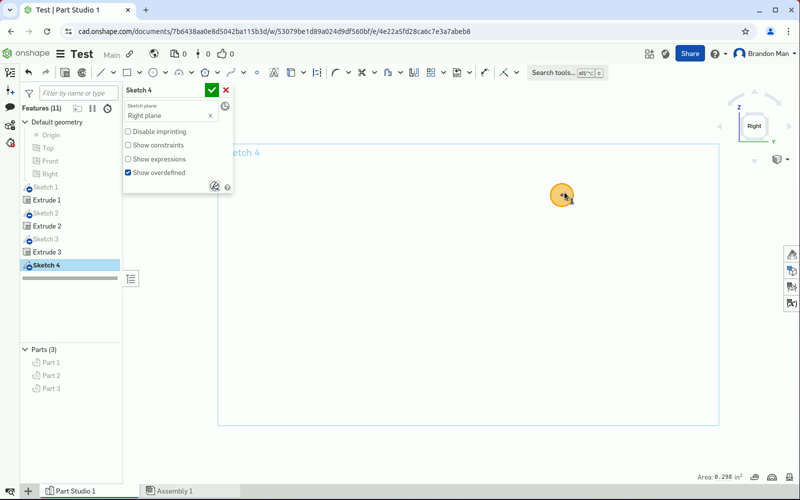
scroll(-6)
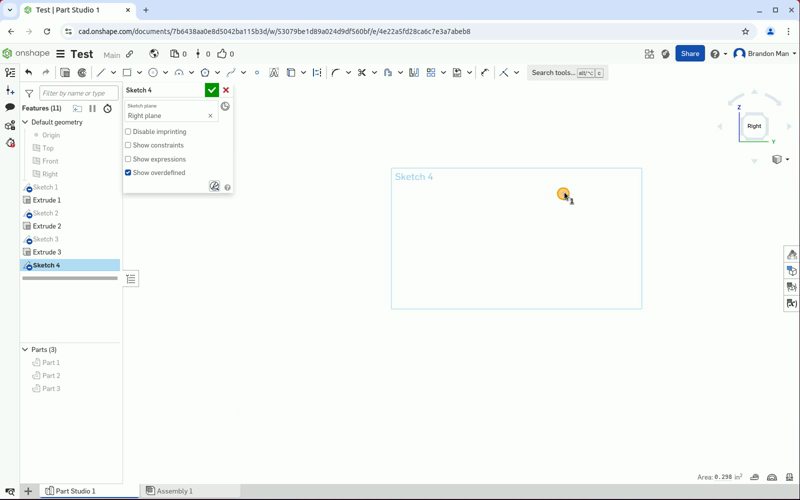
scroll(-6)
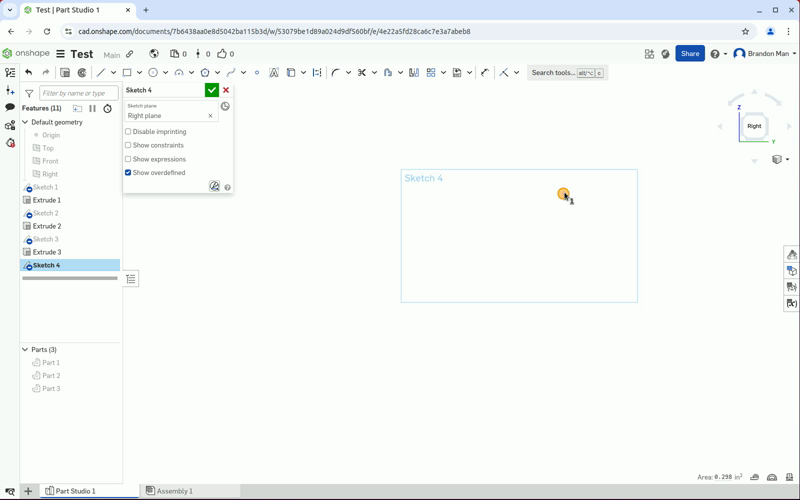
scroll(-6)
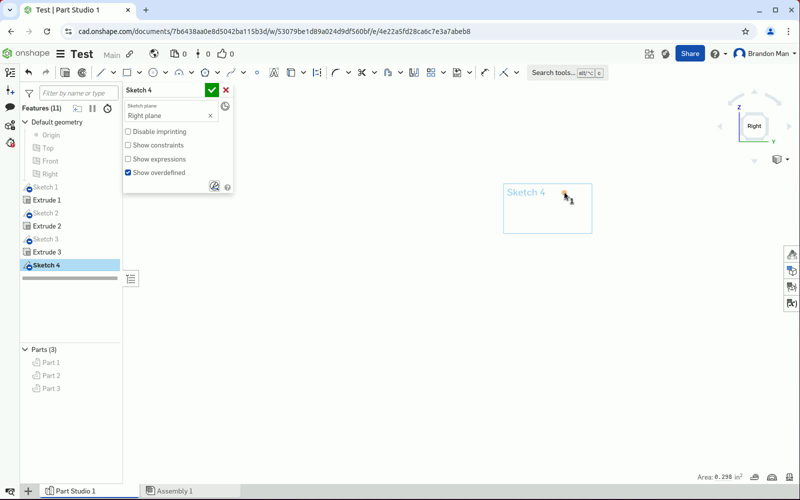
mouse_move(73, 352)
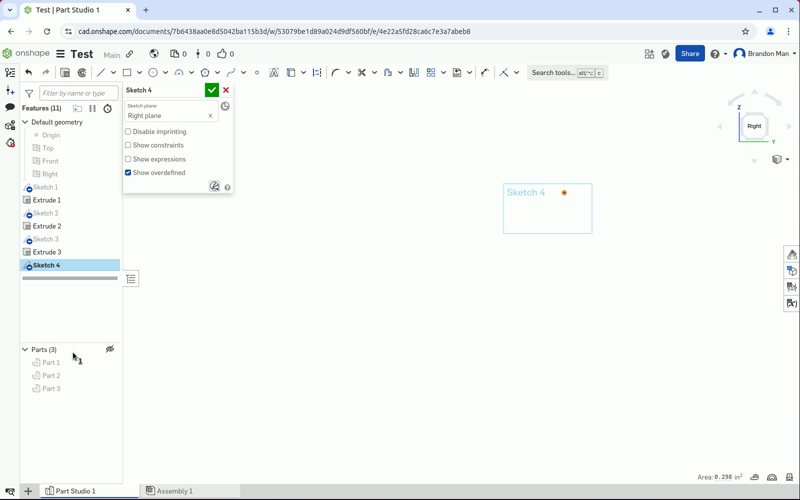
key(shift+y)
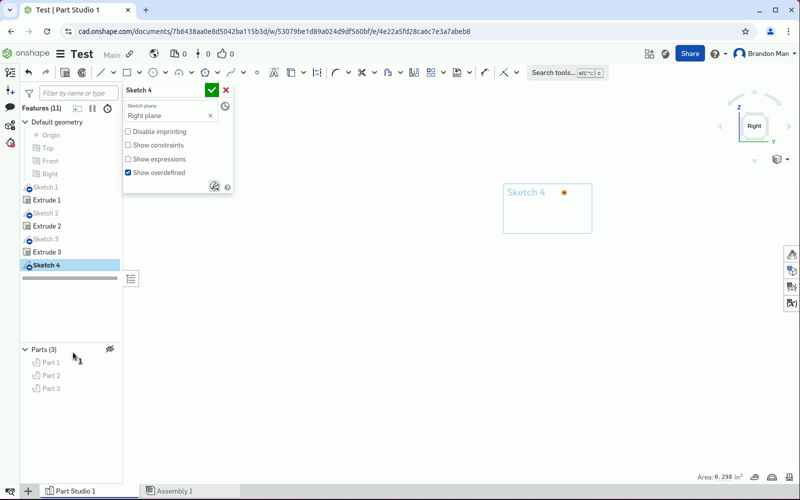
key(shift+e)
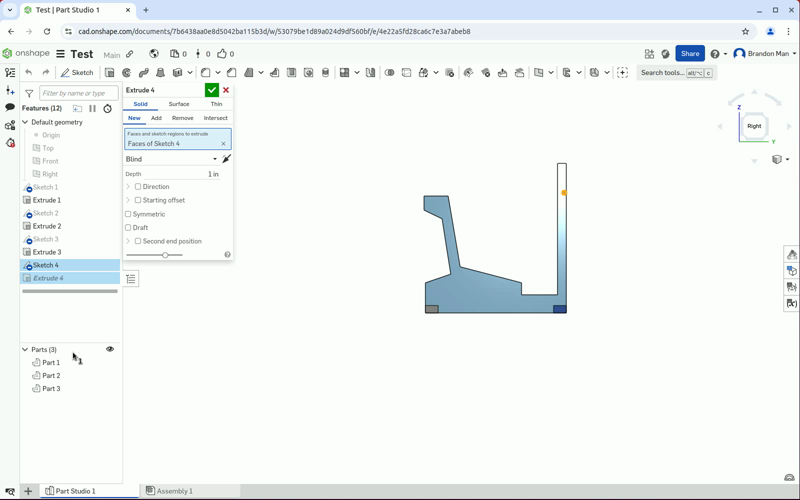
mouse_move(143, 106)
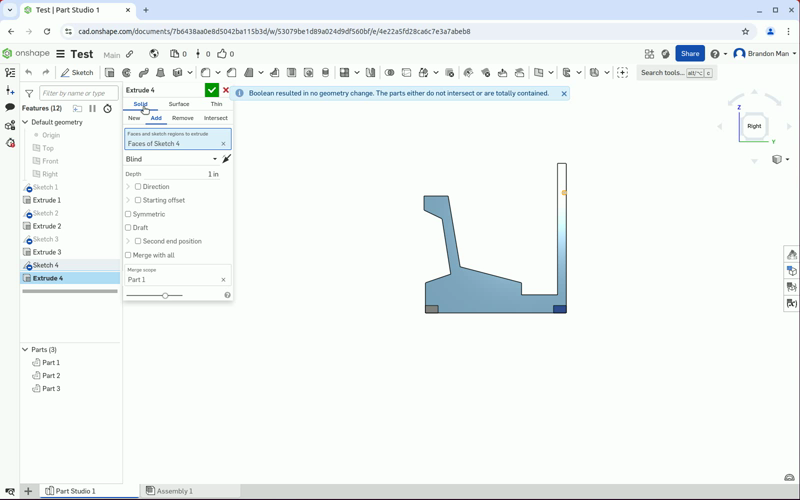
click(143, 106)
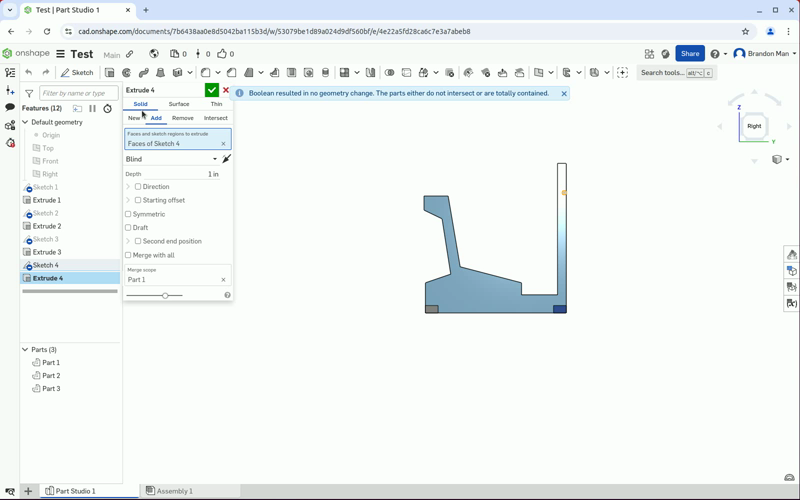
mouse_move(137, 120)
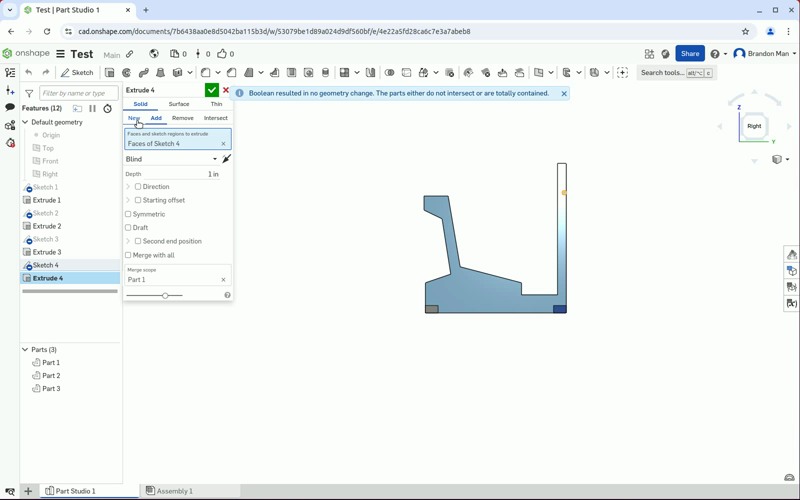
click(137, 120)
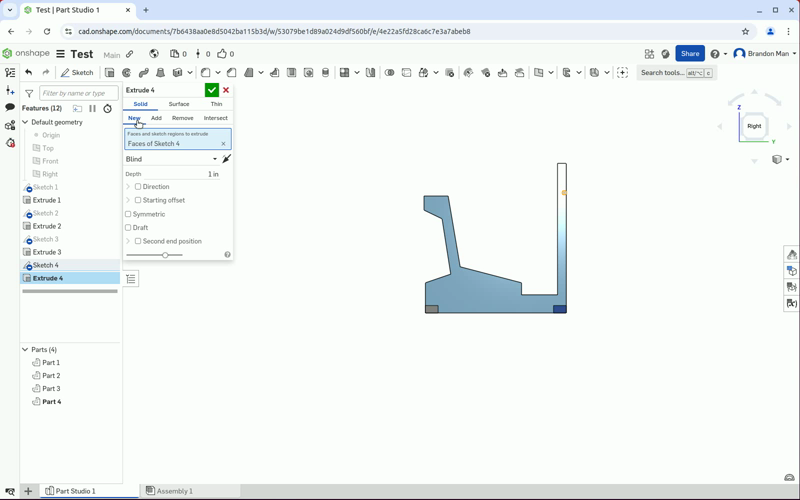
key(tab, 4)
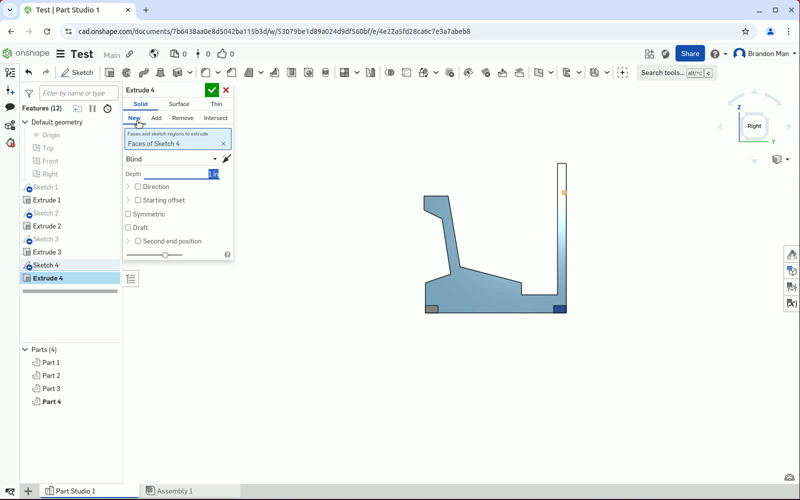
text(9.628)
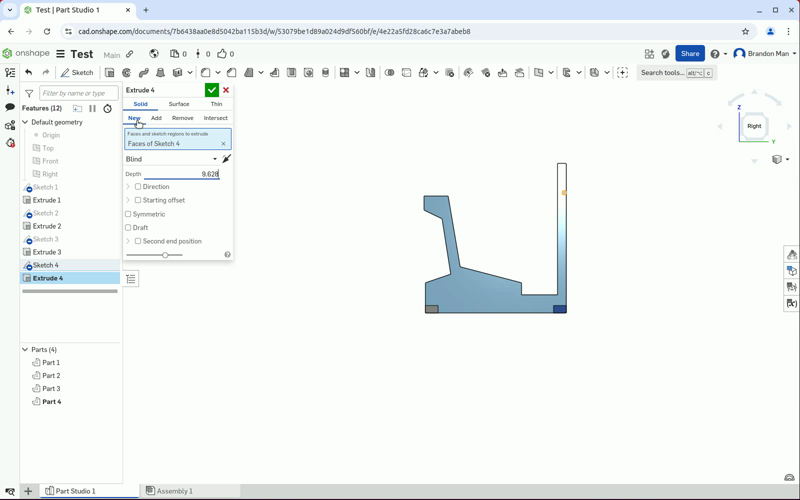
key(tab, 3)
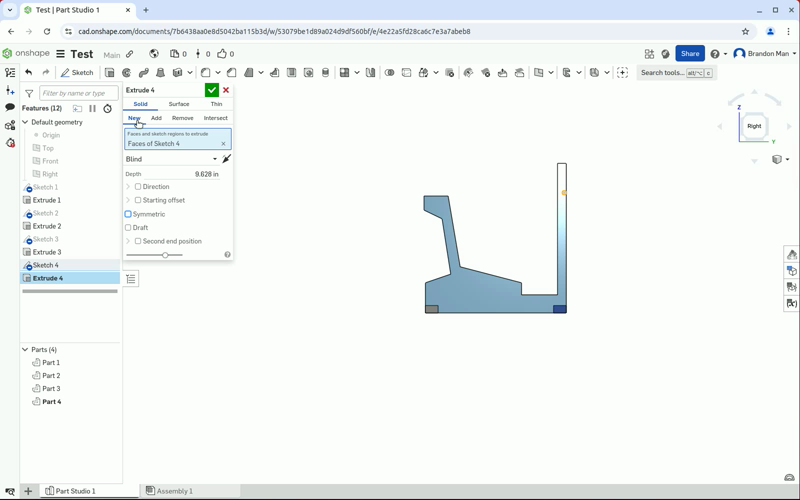
key(space)
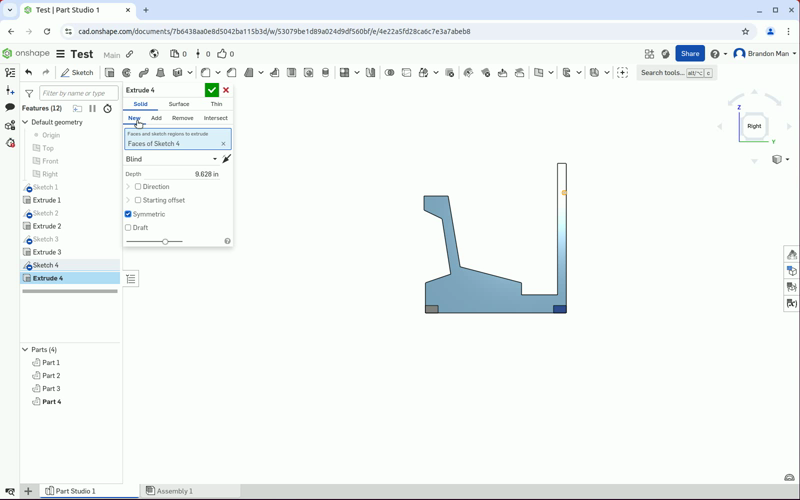
key(enter)
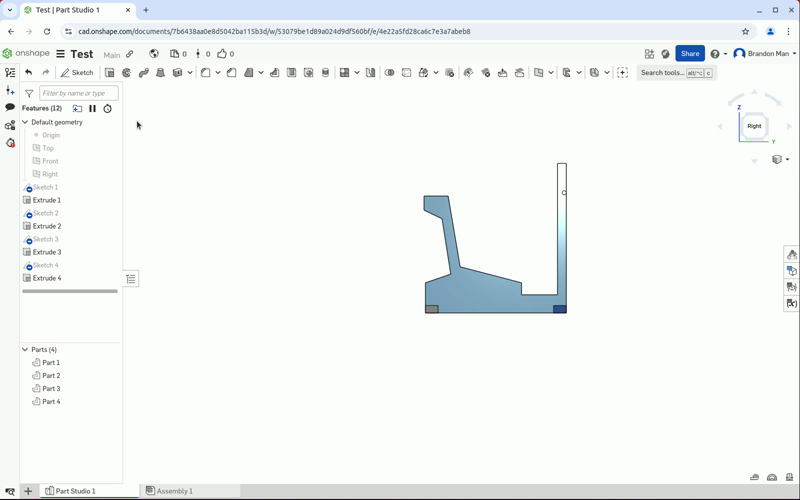
key(shift+h)
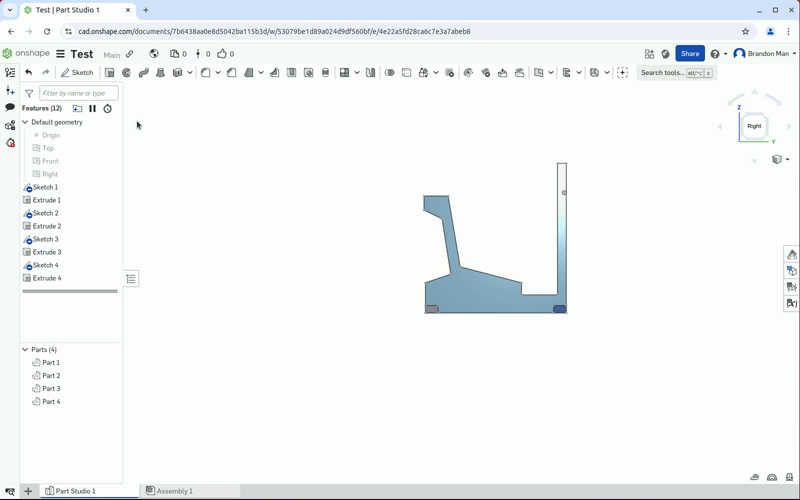
key(shift+h)
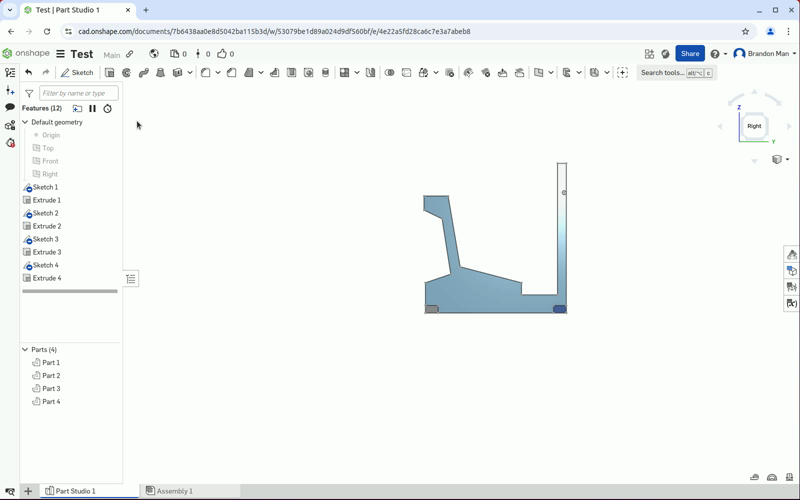
key(shift+7)
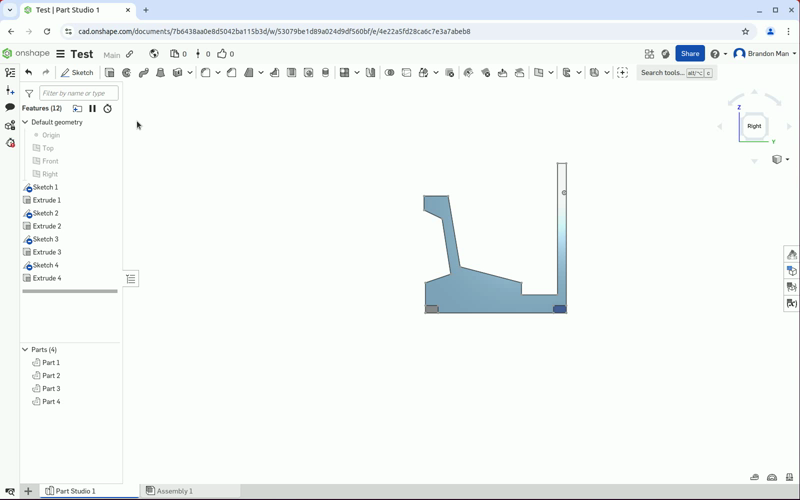
key(right, 2)
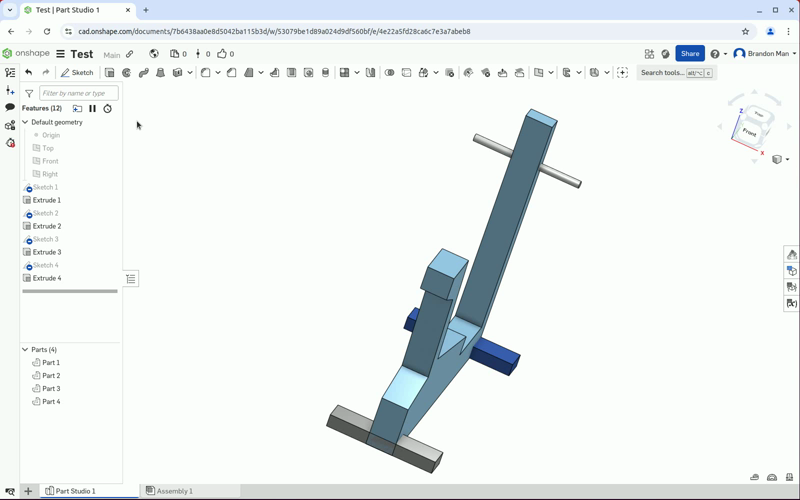
key(down, 2)
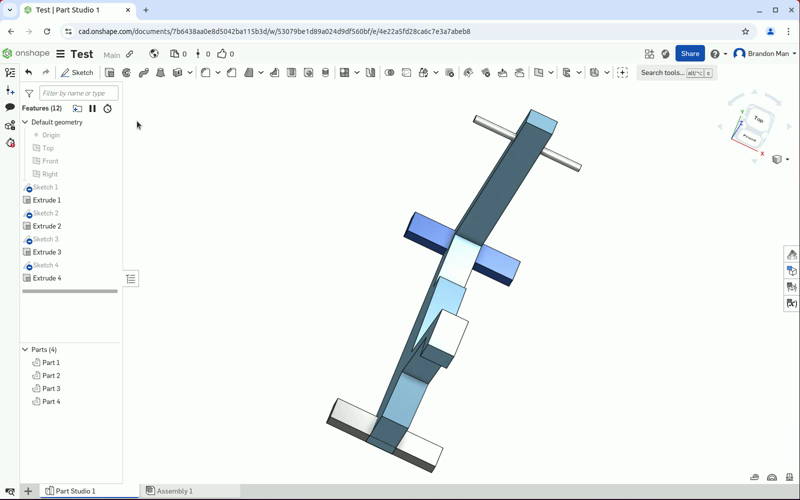
key(up, 2)
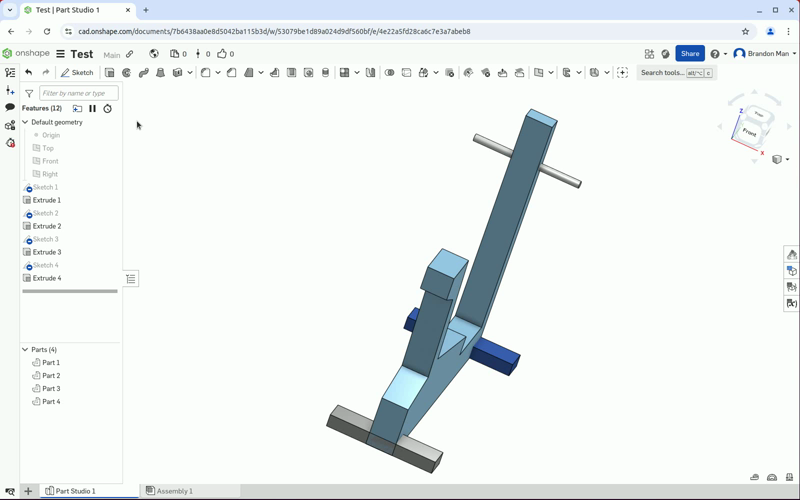
key(left, 2)
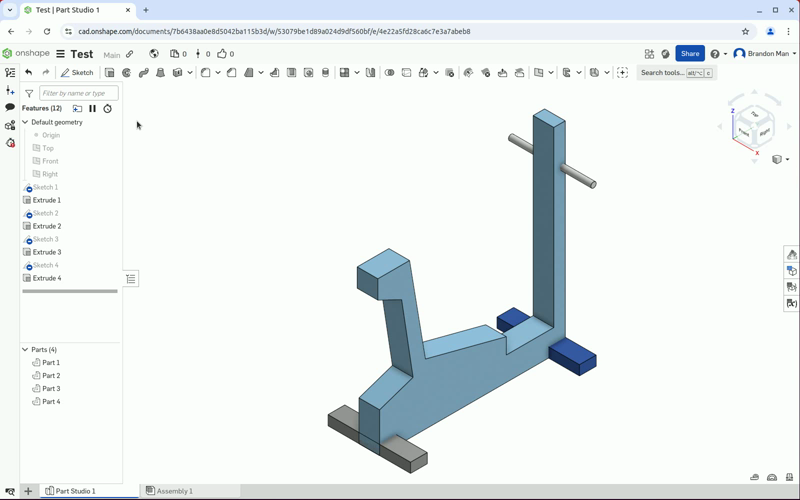
mouse_move(73, 189)
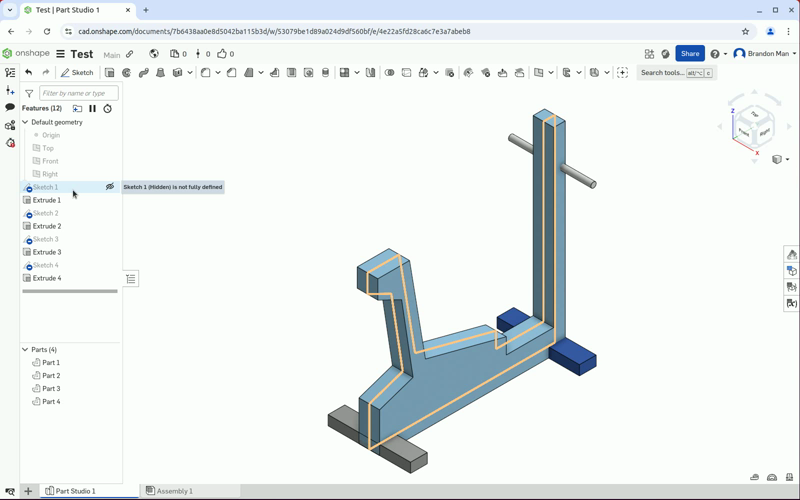
click(73, 189)